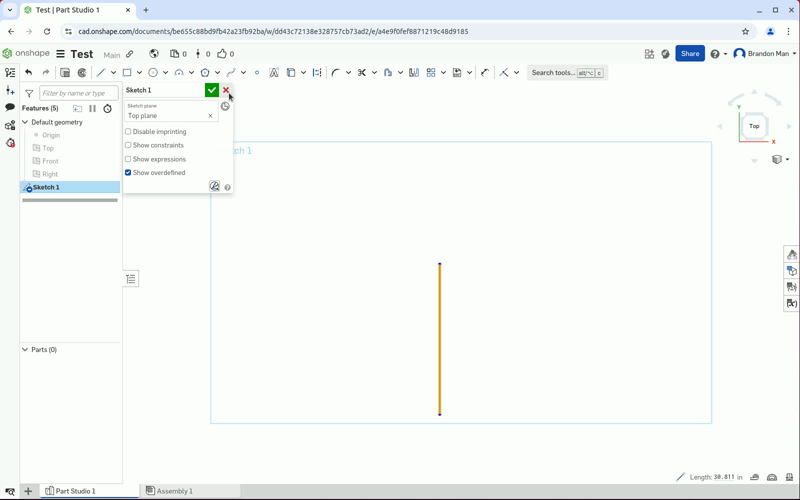
key(shift+h)
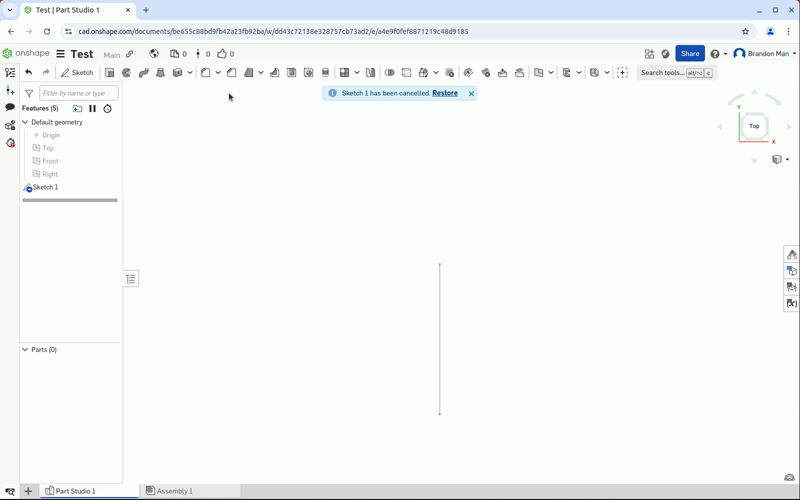
key(shift+s)
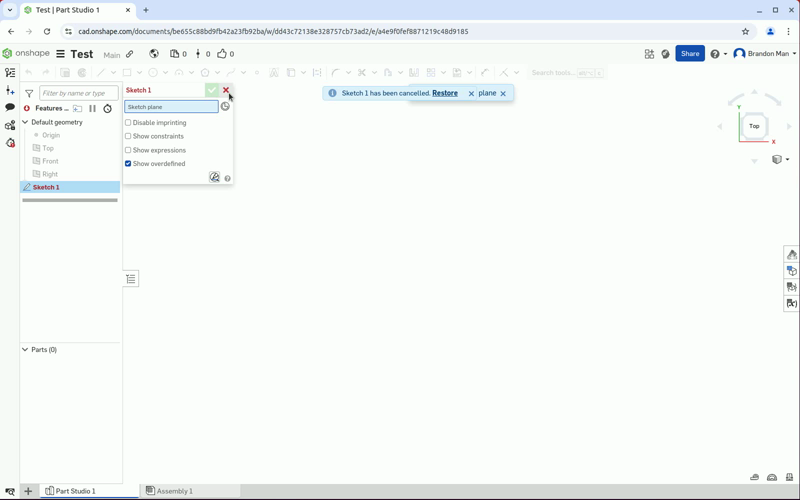
mouse_move(73, 150)
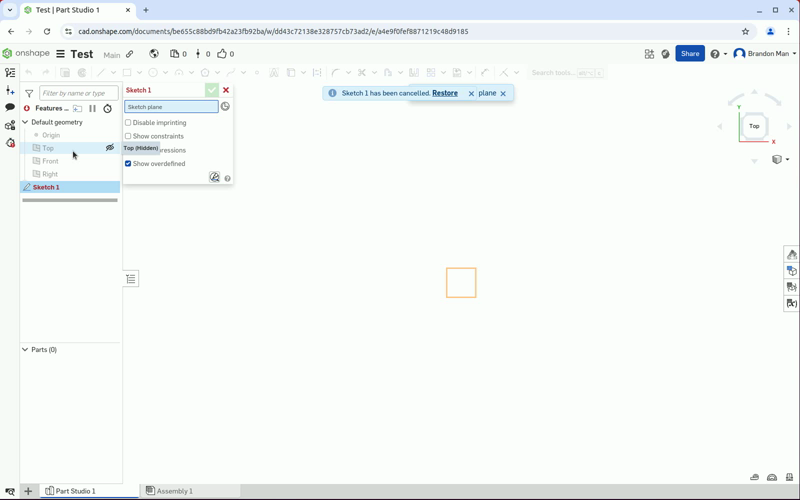
click(73, 150)
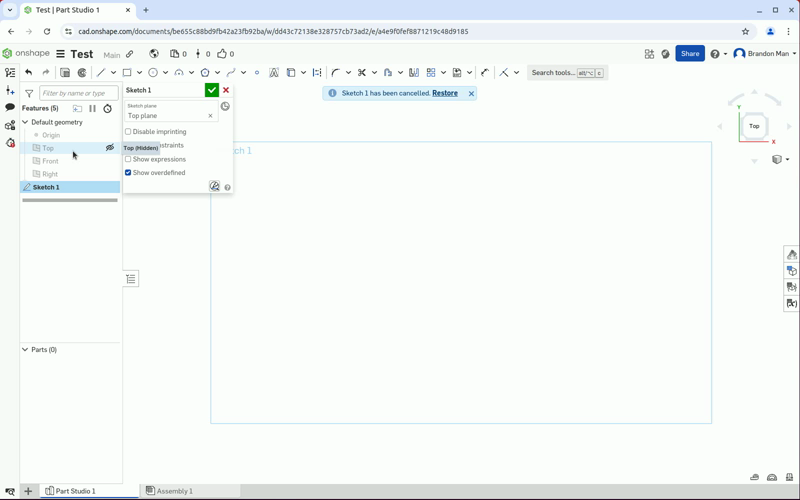
mouse_move(73, 352)
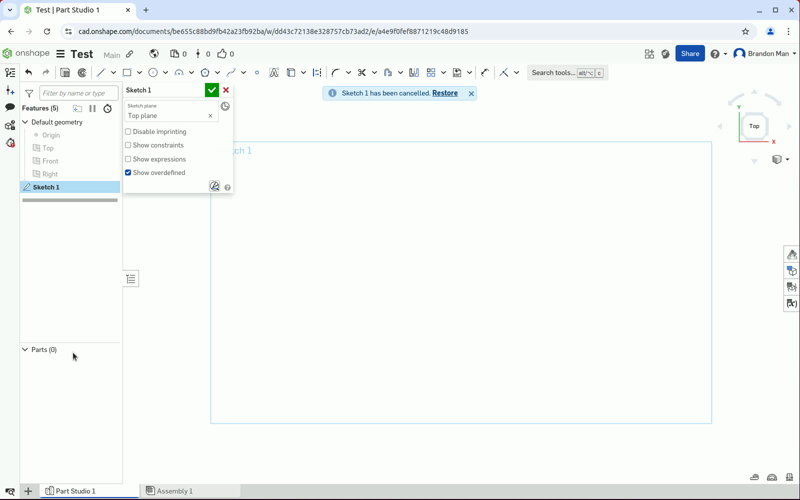
key(y)
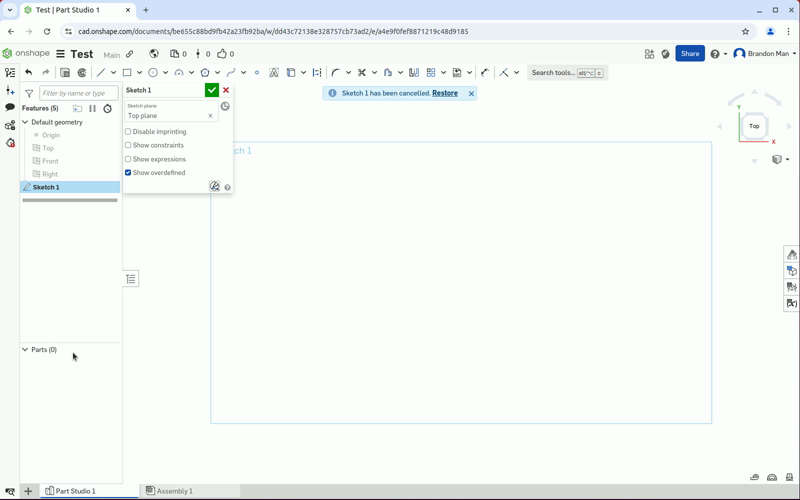
key(l)
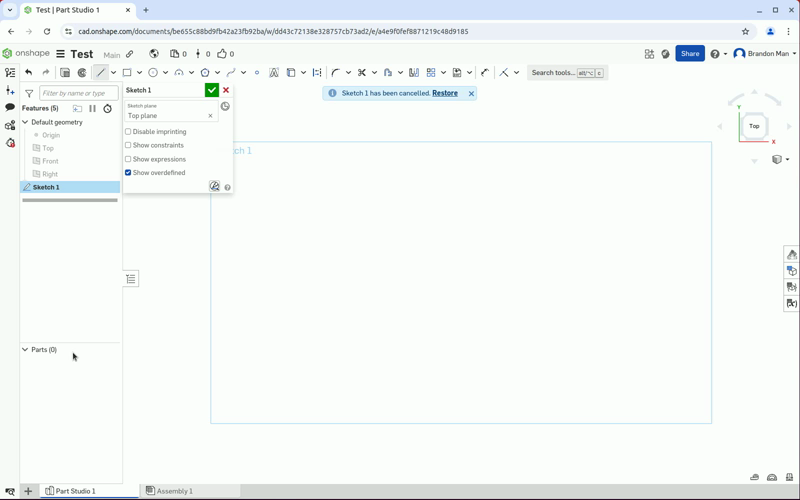
key_down(shift)
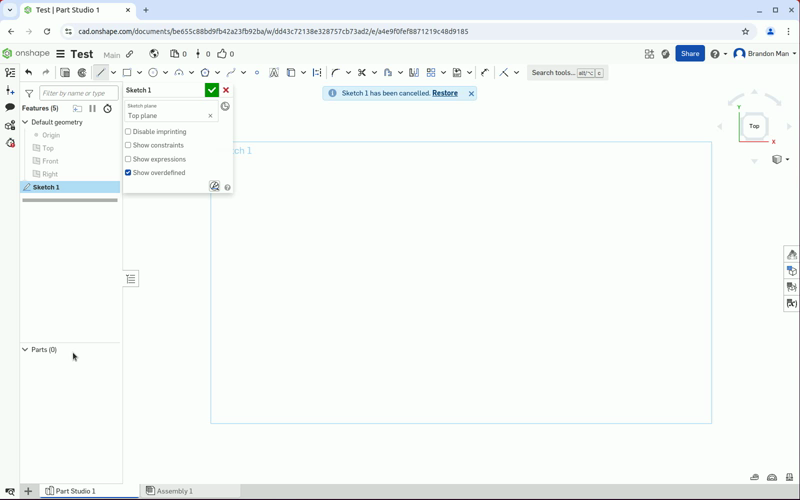
mouse_move(359, 332)
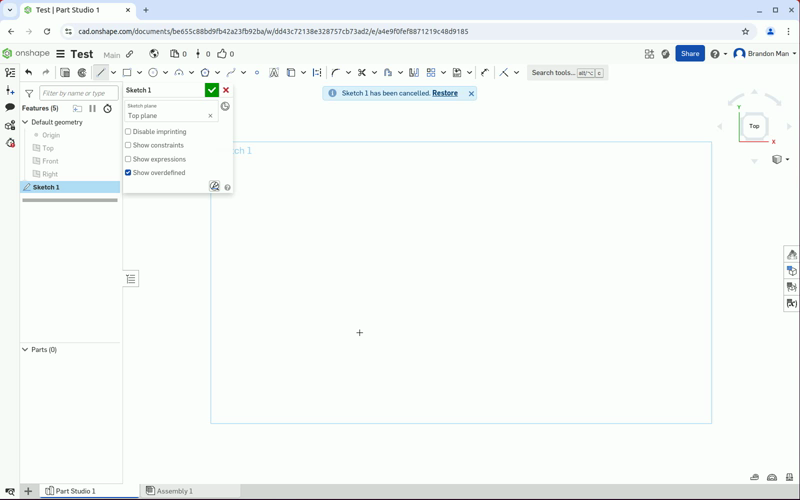
click(359, 332)
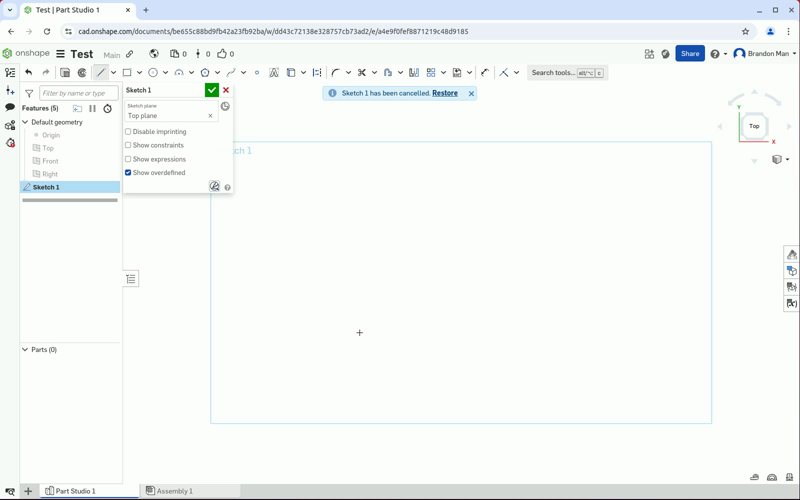
key_up(shift)
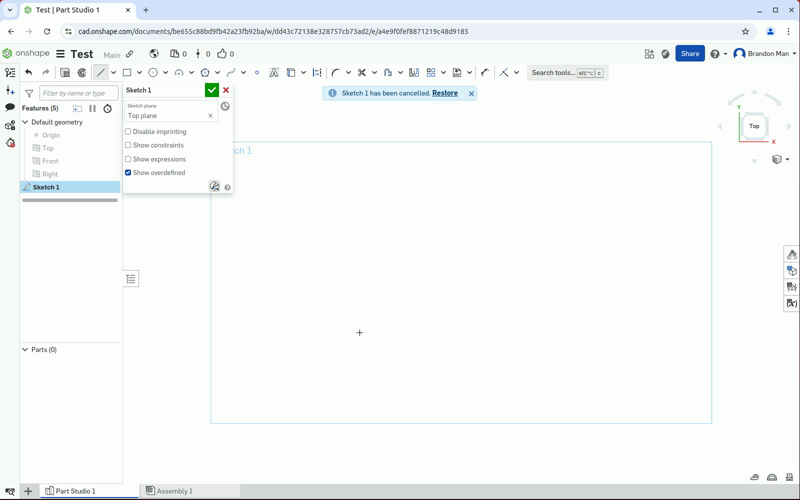
key_down(shift)
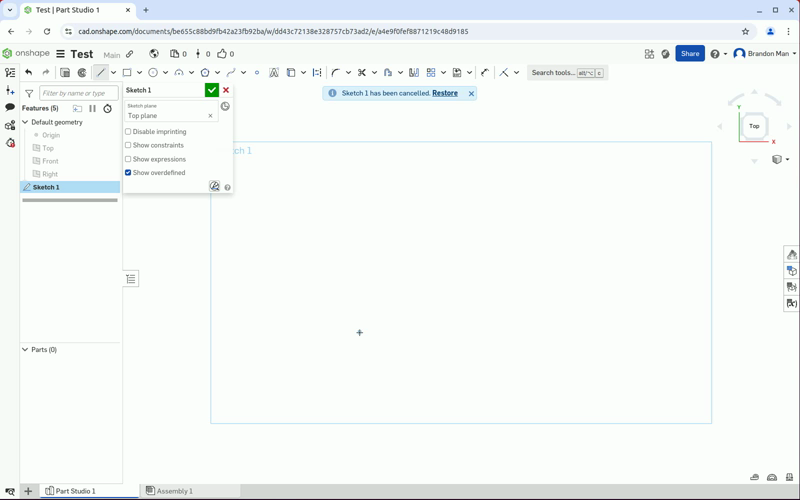
mouse_move(389, 332)
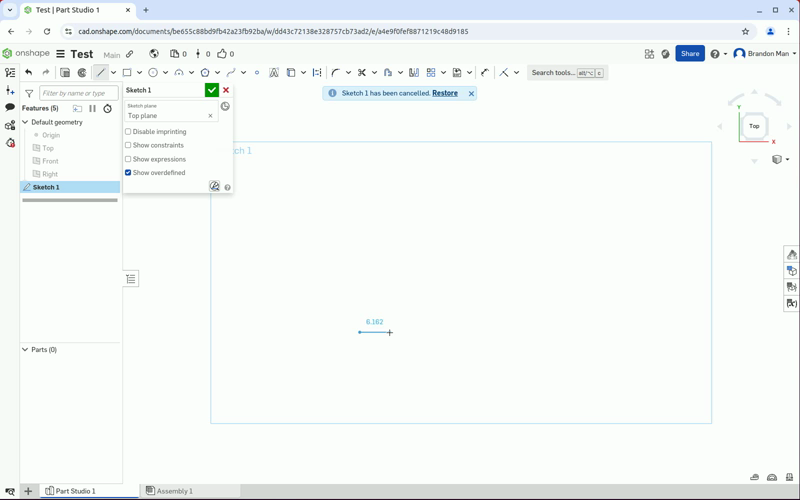
mouse_move(407, 332)
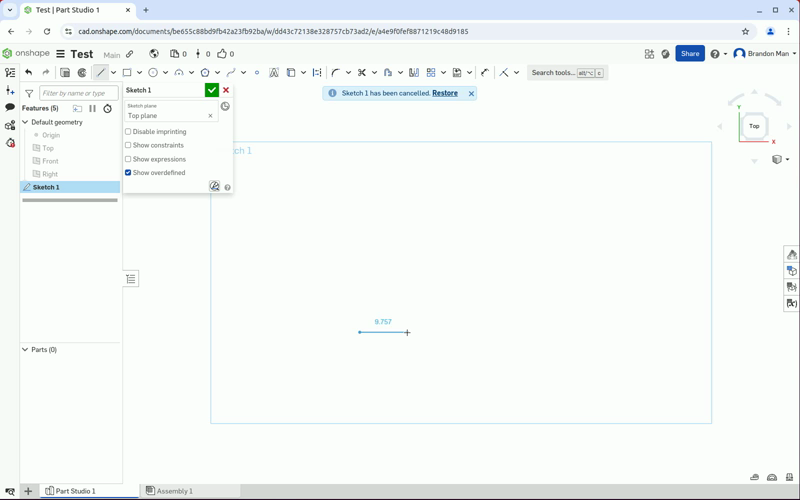
click(407, 332)
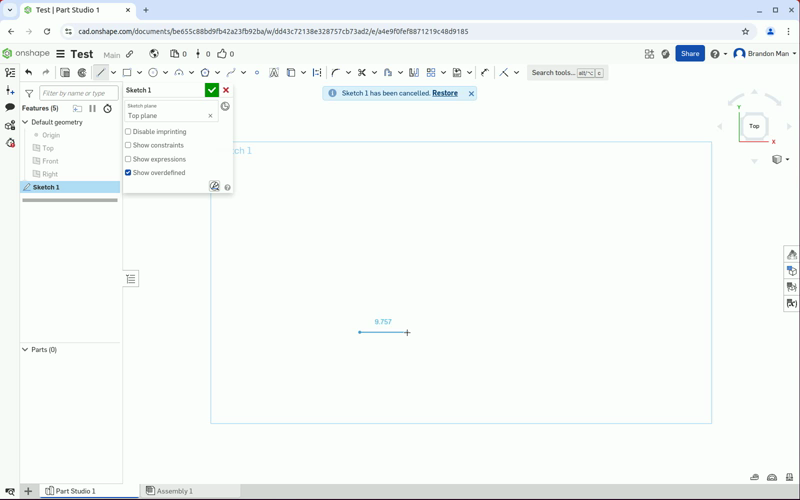
key_up(shift)
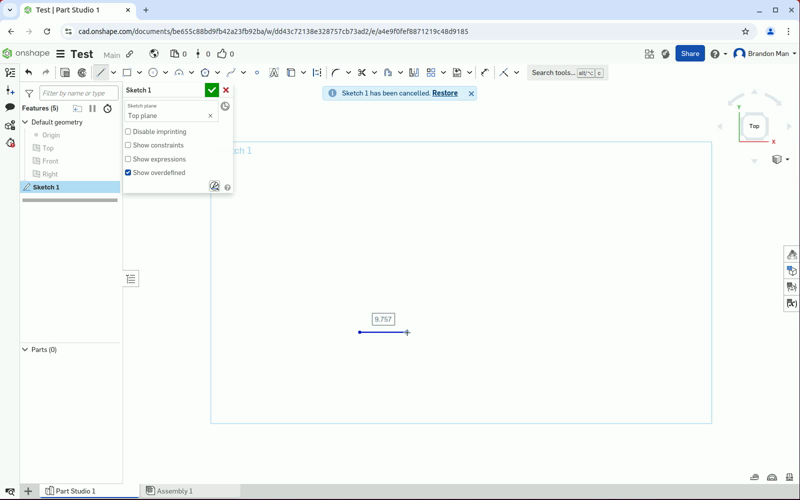
key_down(shift)
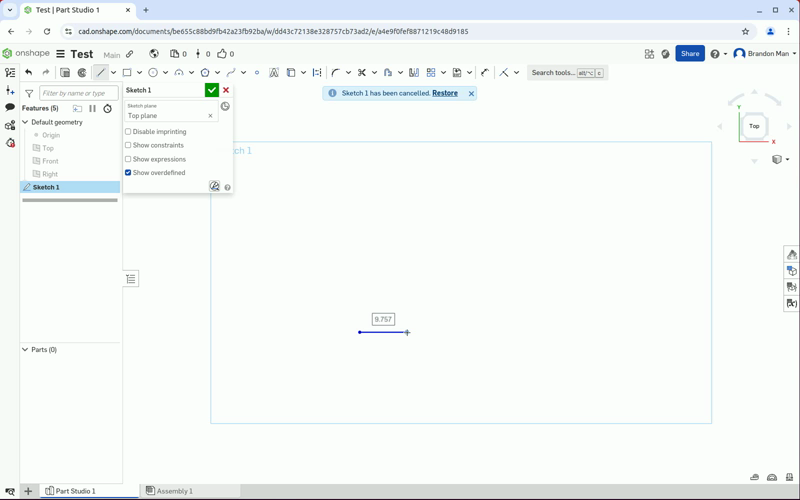
mouse_move(434, 234)
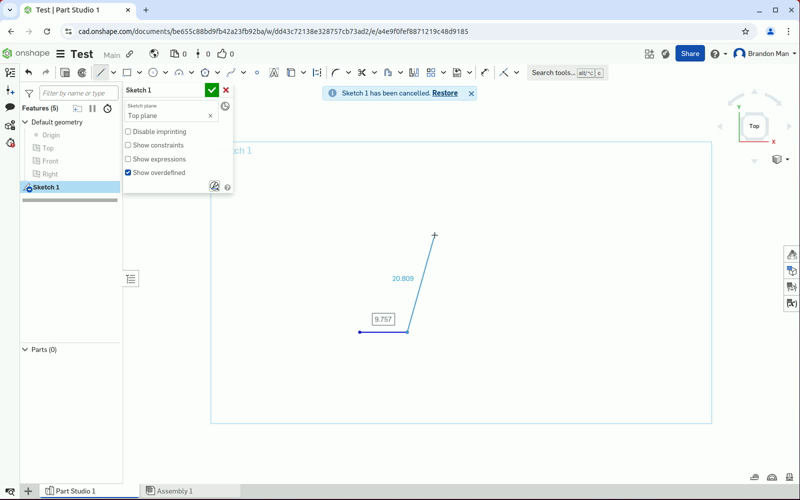
click(434, 234)
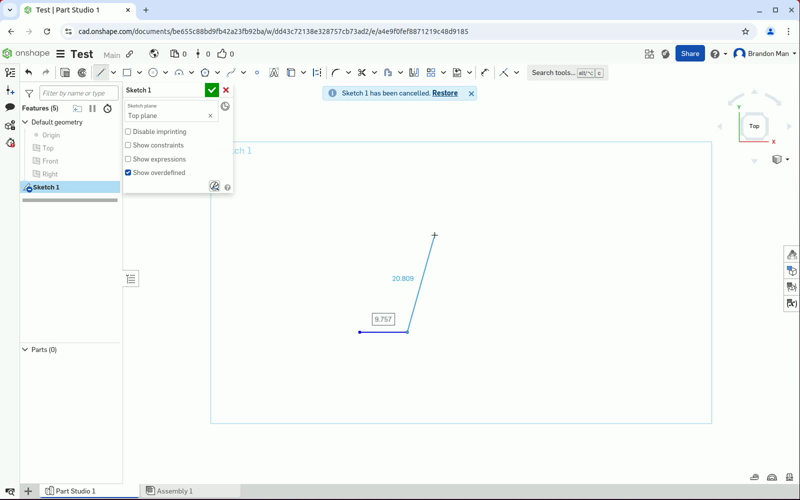
key_up(shift)
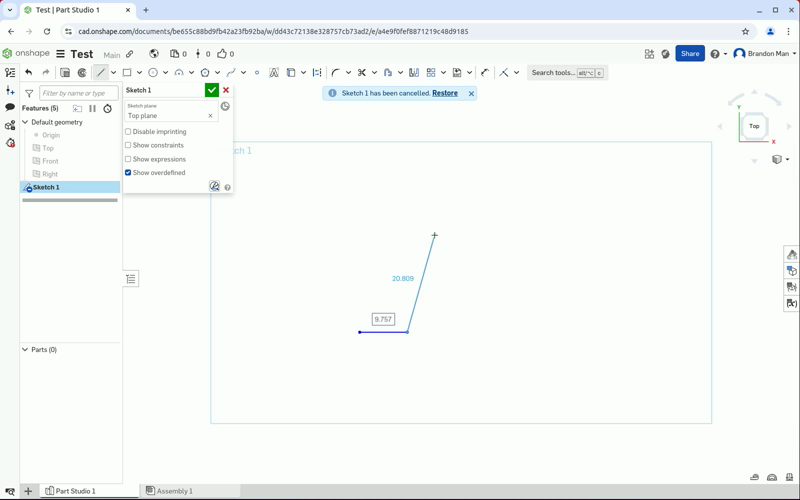
key_down(shift)
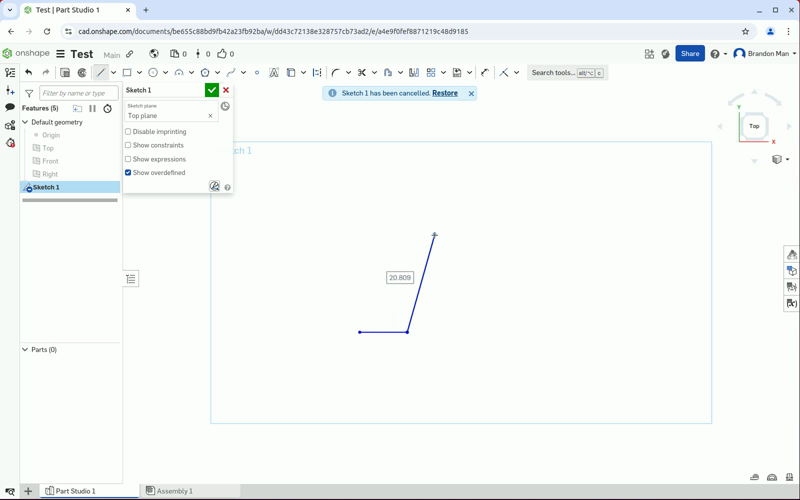
mouse_move(464, 234)
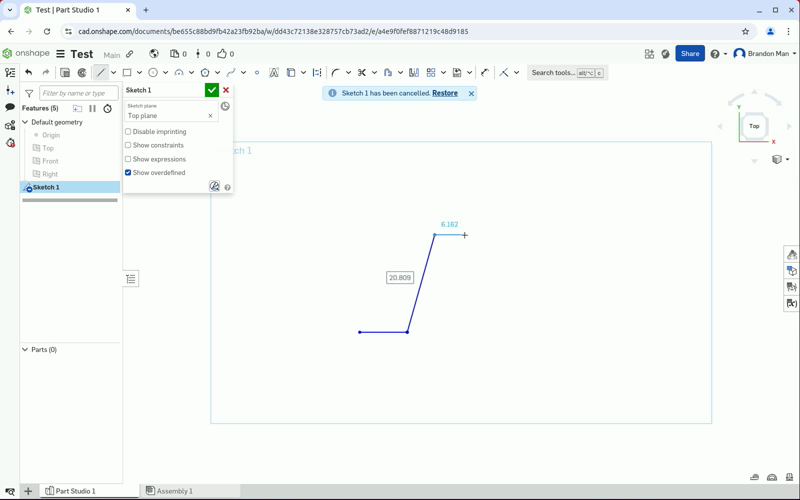
mouse_move(388, 234)
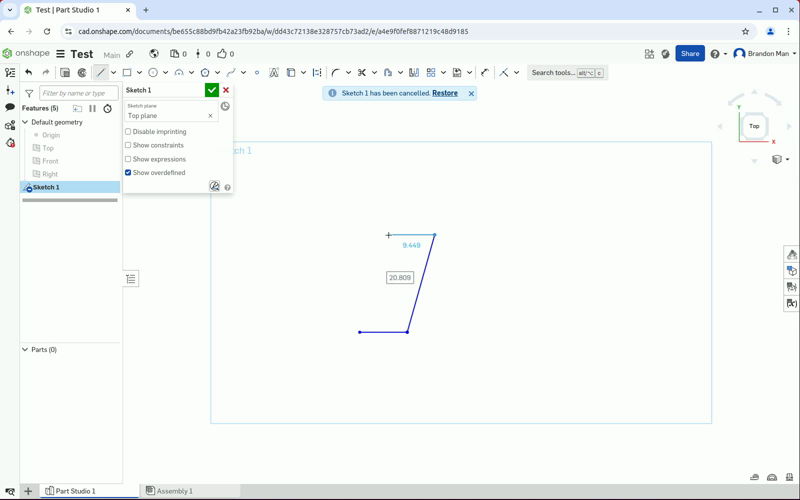
click(388, 234)
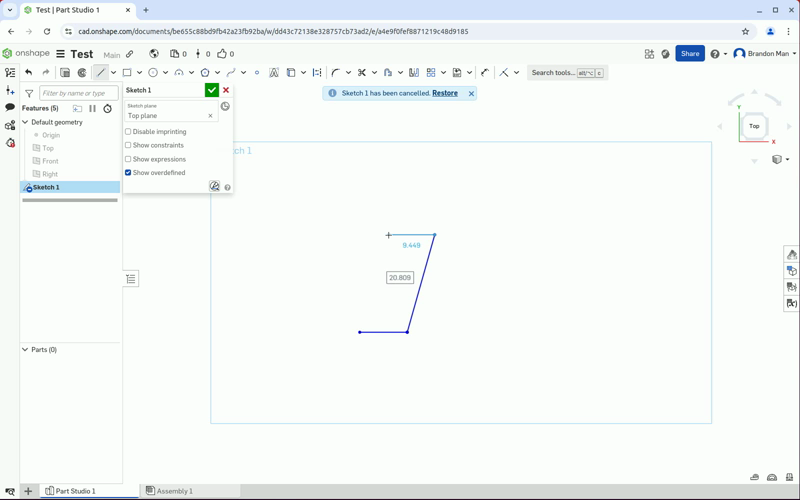
key_up(shift)
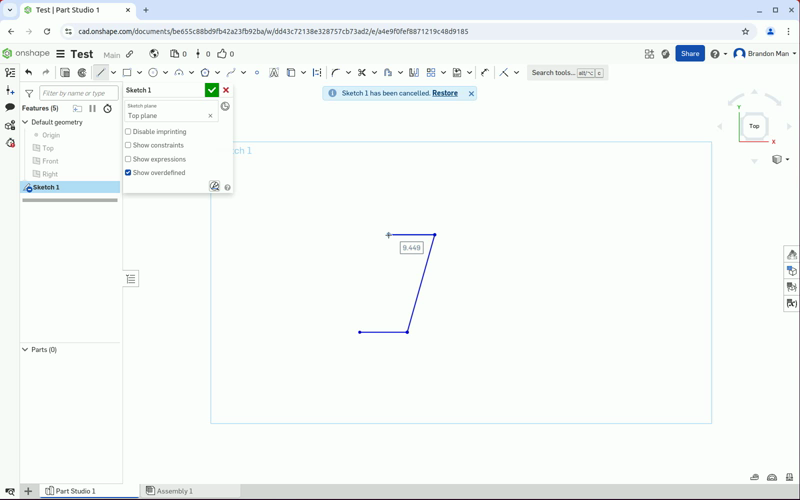
key_down(shift)
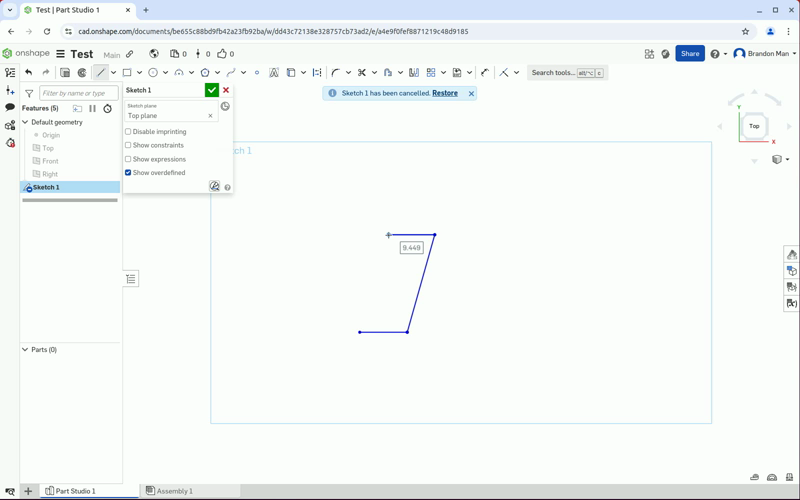
mouse_move(359, 332)
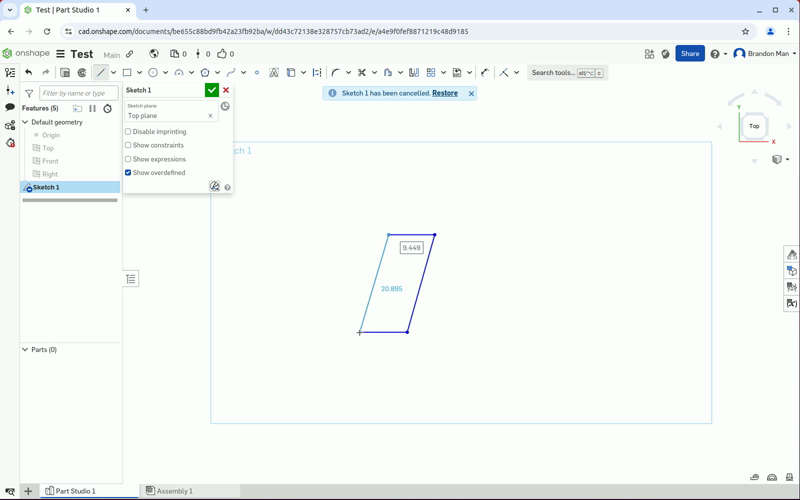
key_up(shift)
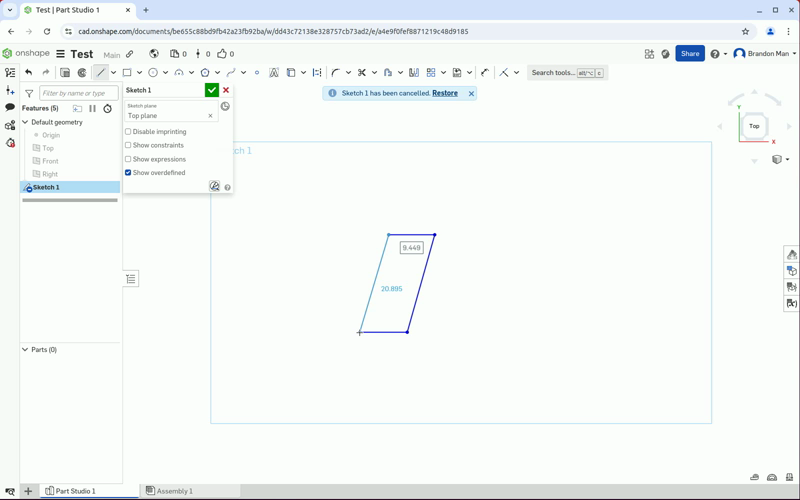
click(359, 332)
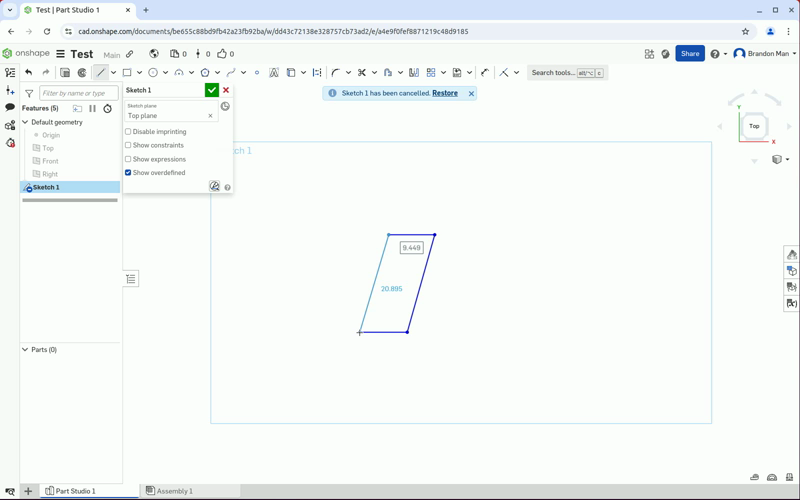
key(esc)
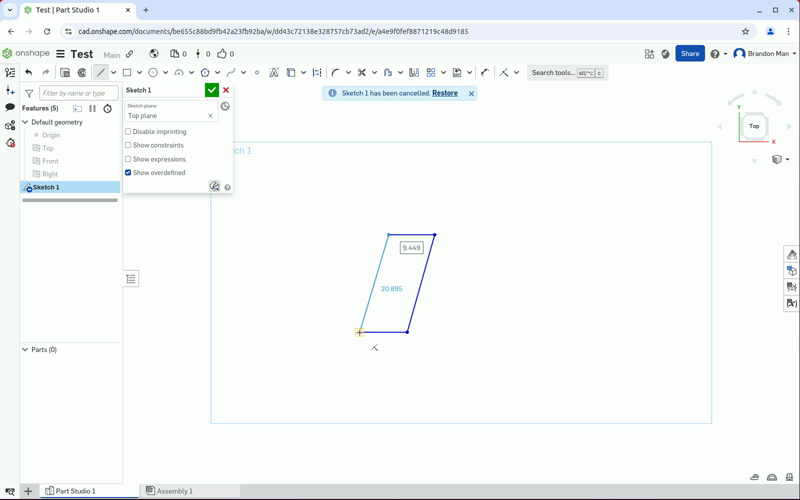
key(l)
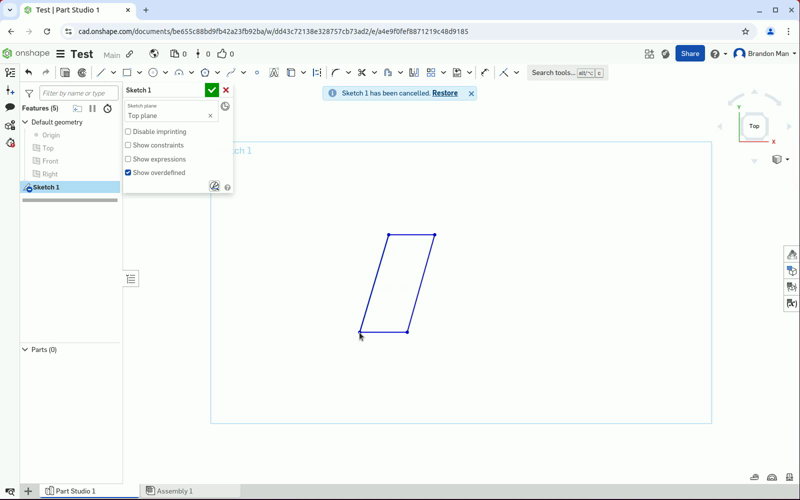
key_down(shift)
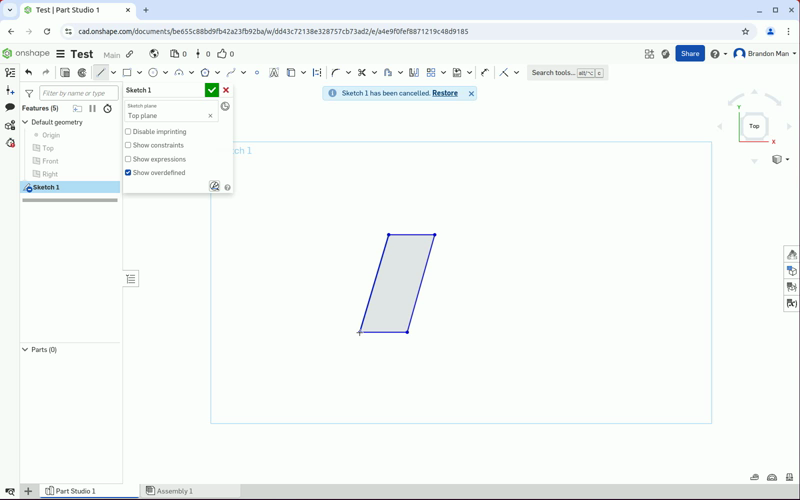
mouse_move(379, 316)
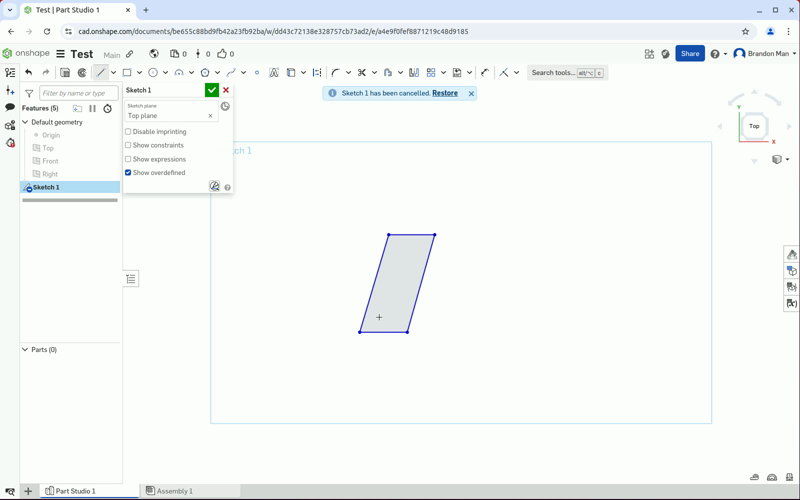
click(379, 316)
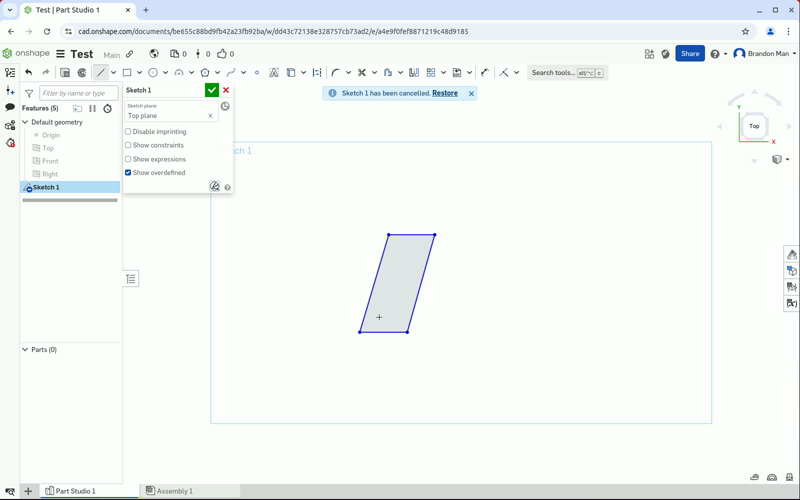
key_up(shift)
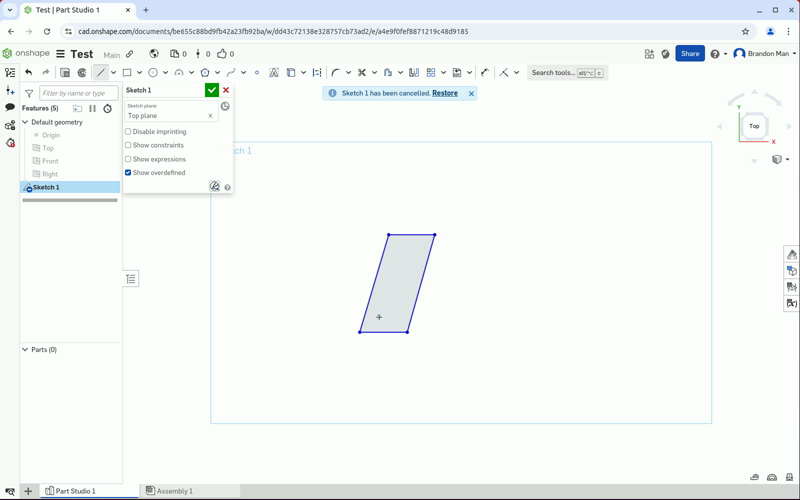
key_down(shift)
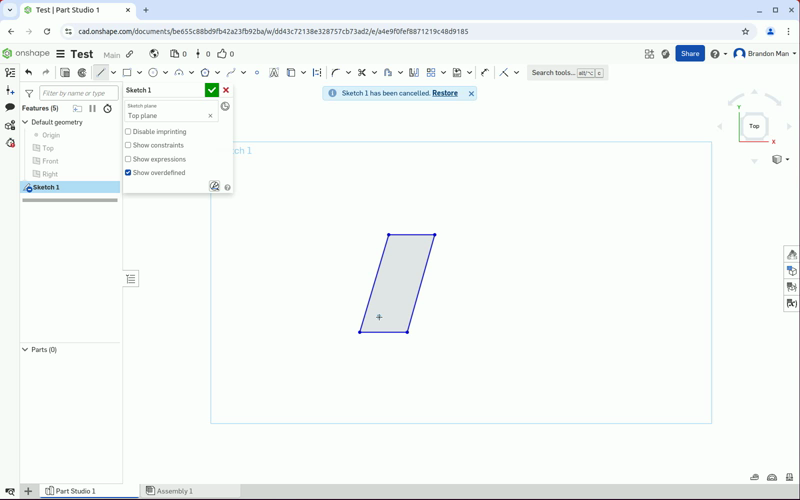
mouse_move(409, 316)
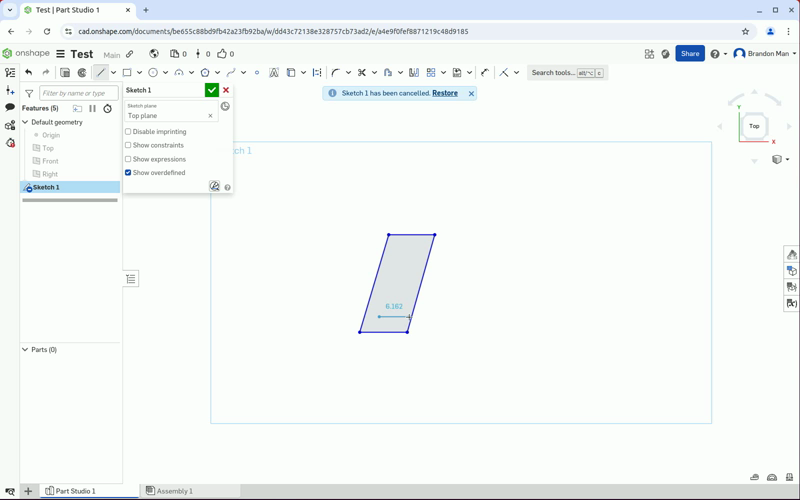
mouse_move(395, 316)
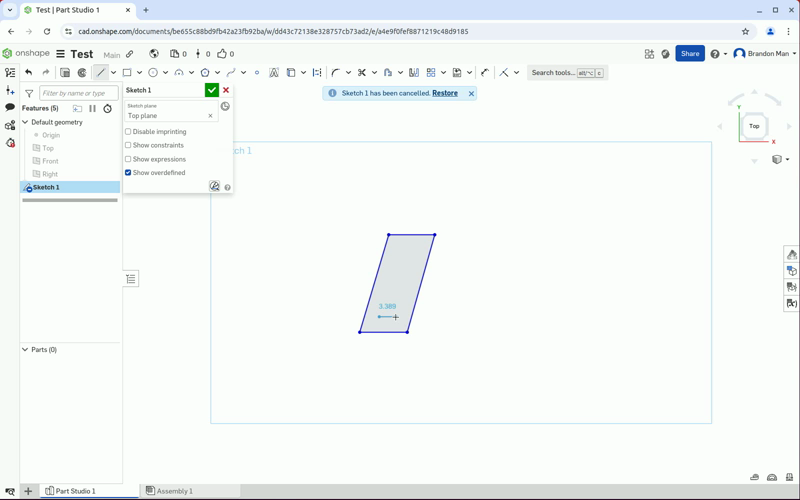
click(395, 316)
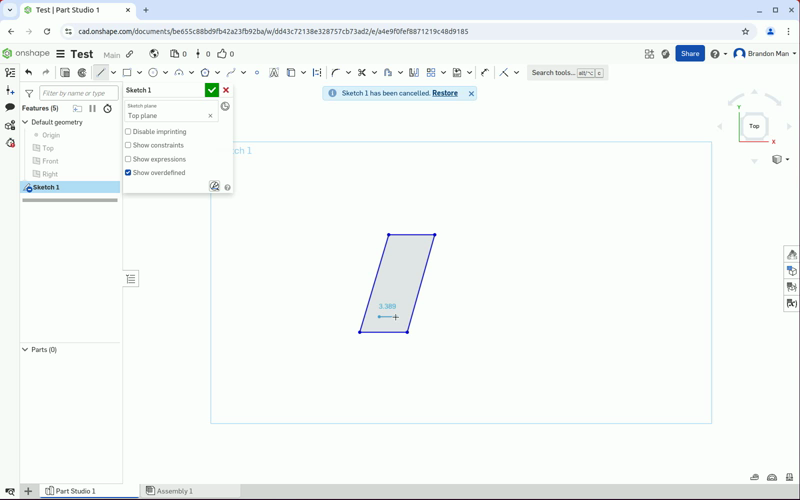
key_up(shift)
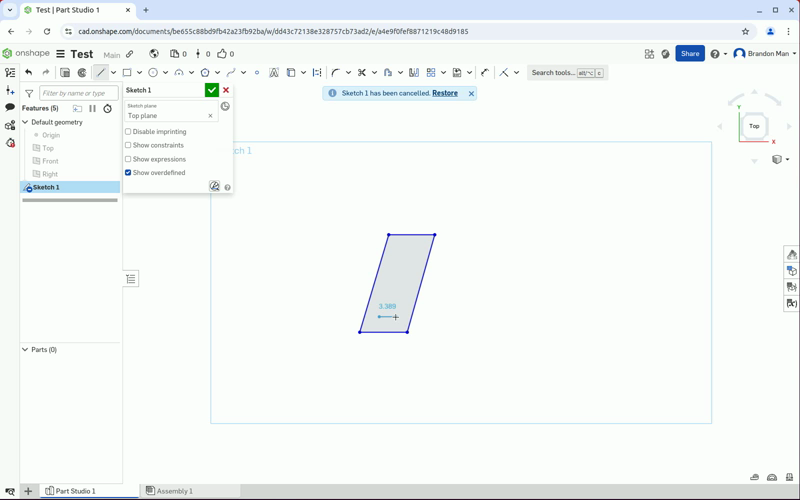
key_down(shift)
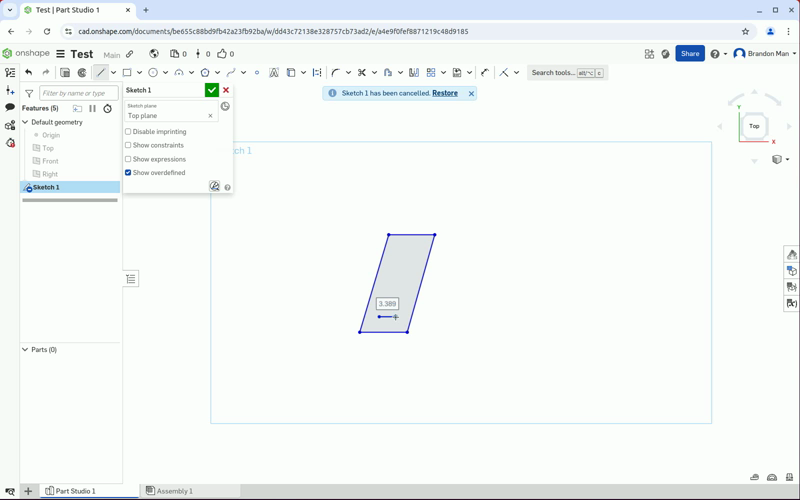
mouse_move(415, 250)
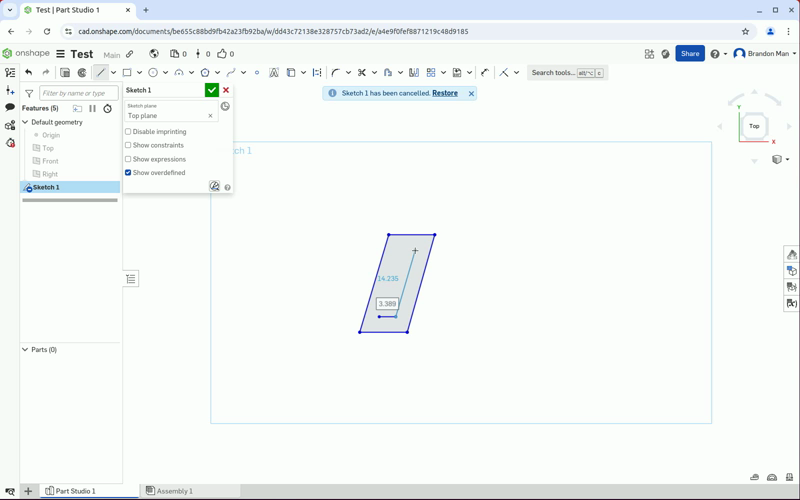
click(415, 250)
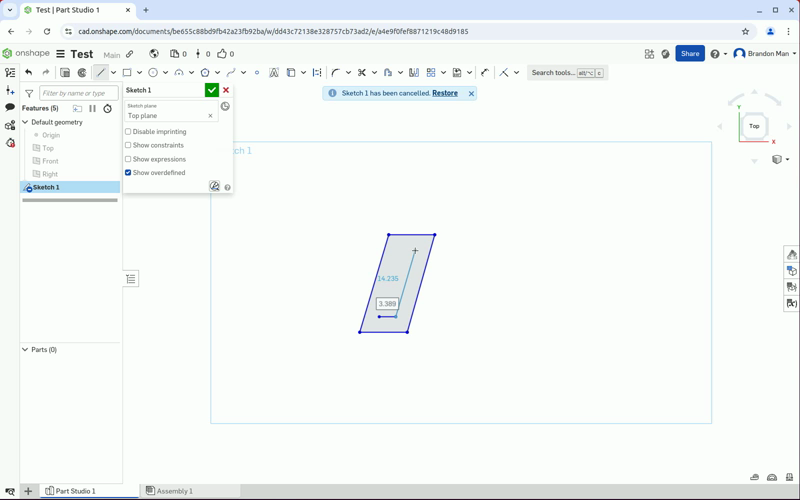
key_up(shift)
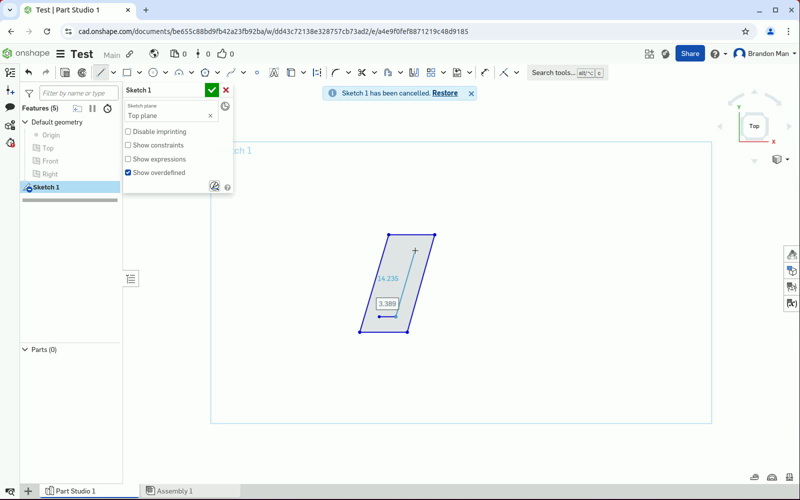
key_down(shift)
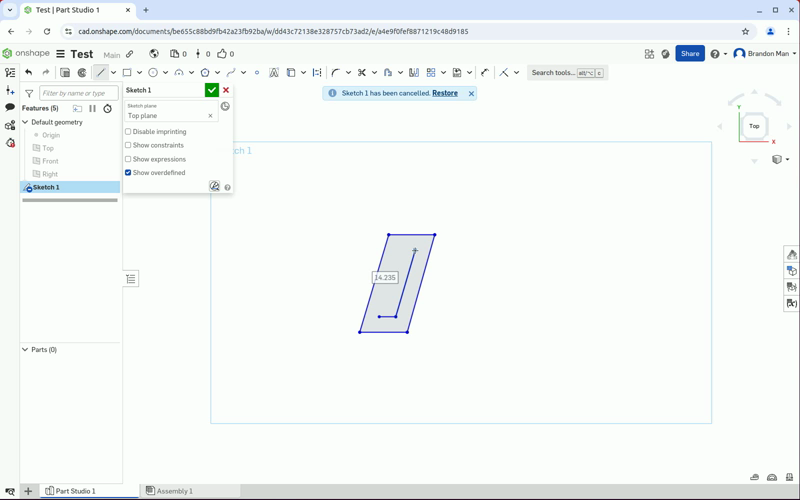
mouse_move(445, 250)
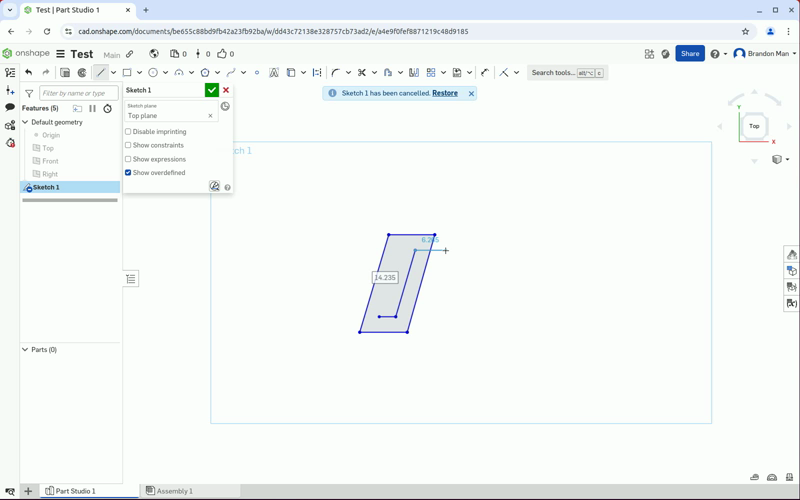
mouse_move(398, 250)
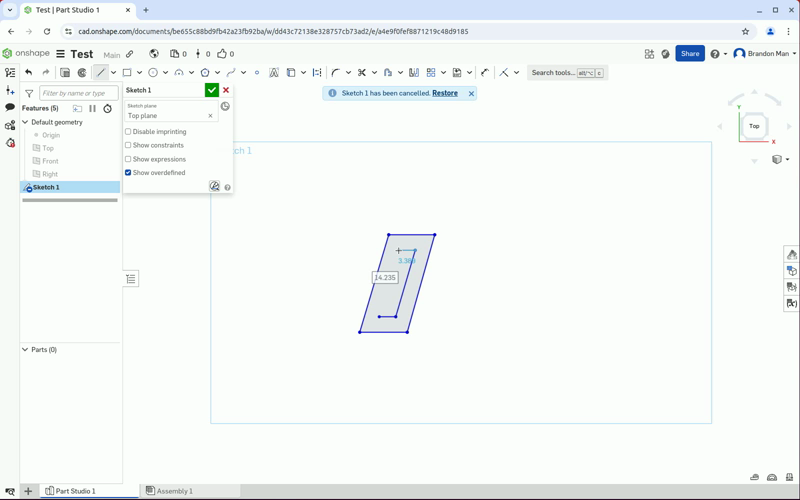
click(398, 250)
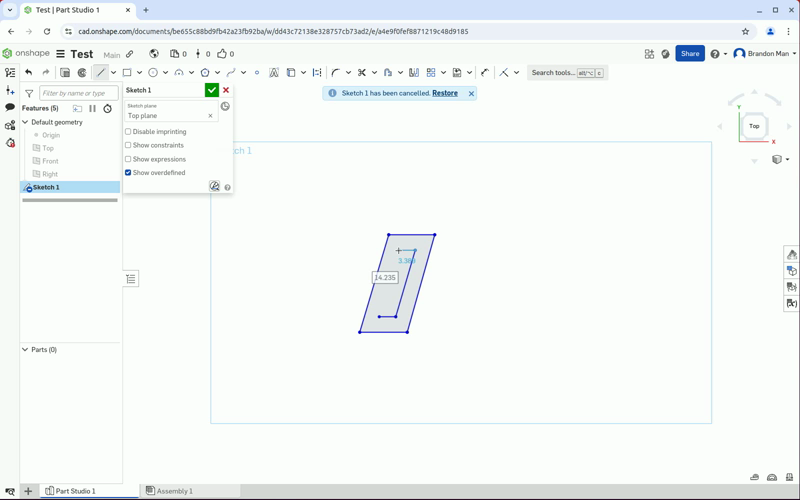
key_up(shift)
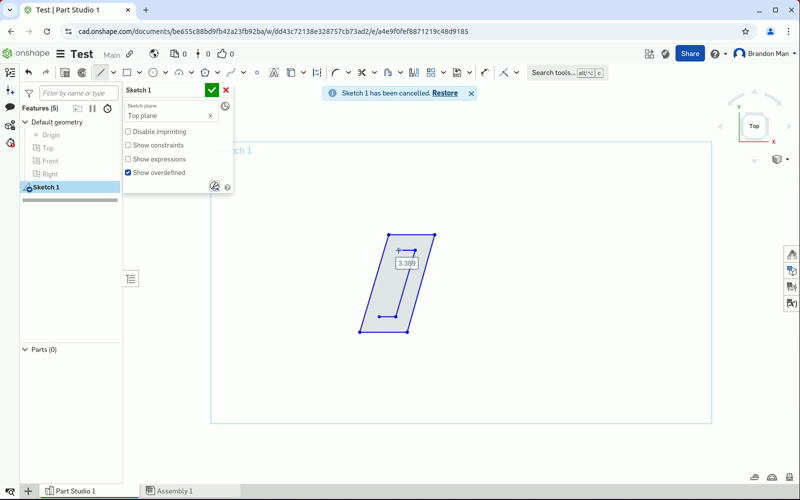
key_down(shift)
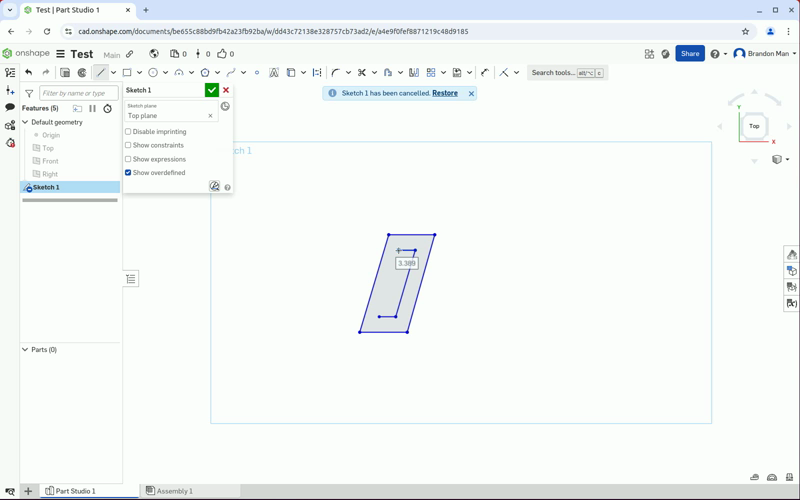
mouse_move(379, 316)
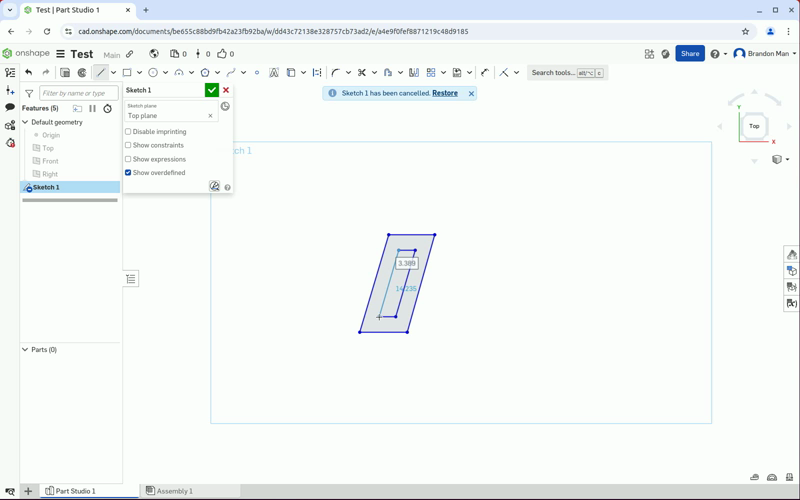
key_up(shift)
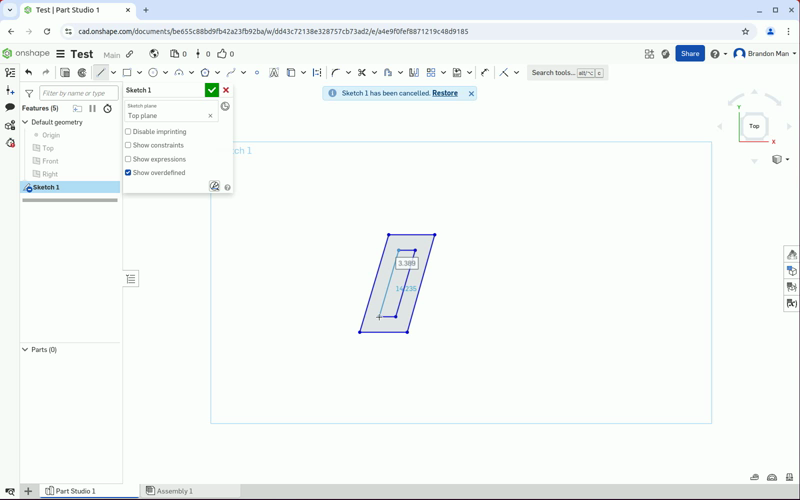
click(379, 316)
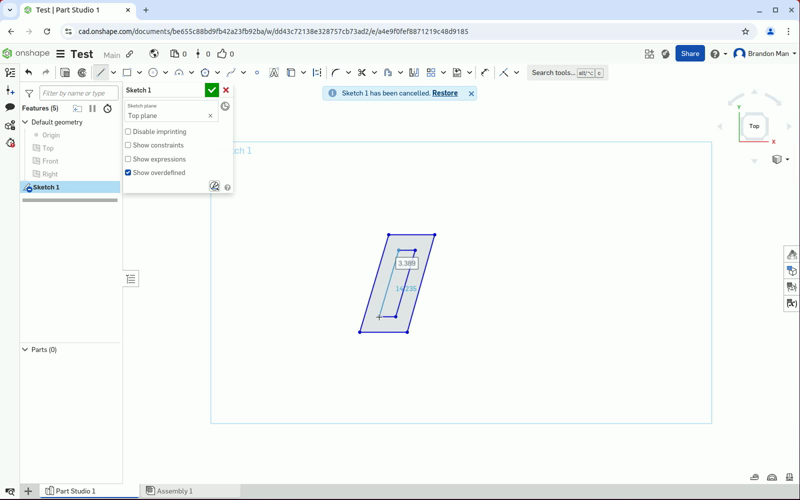
key(esc)
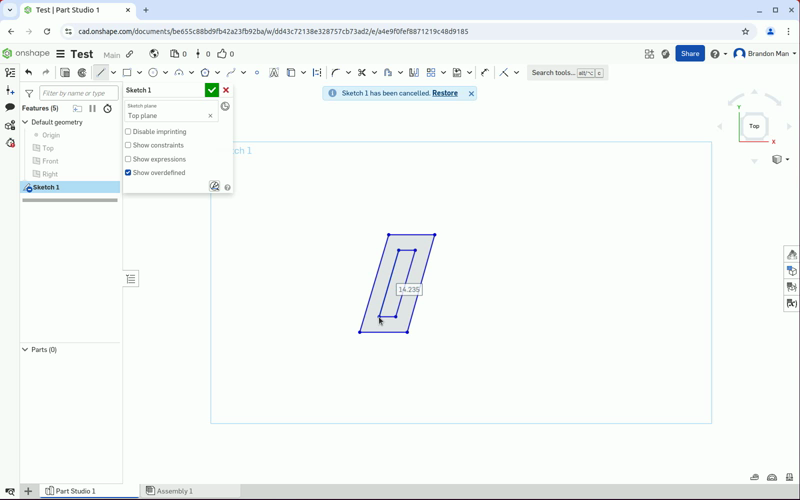
mouse_move(382, 270)
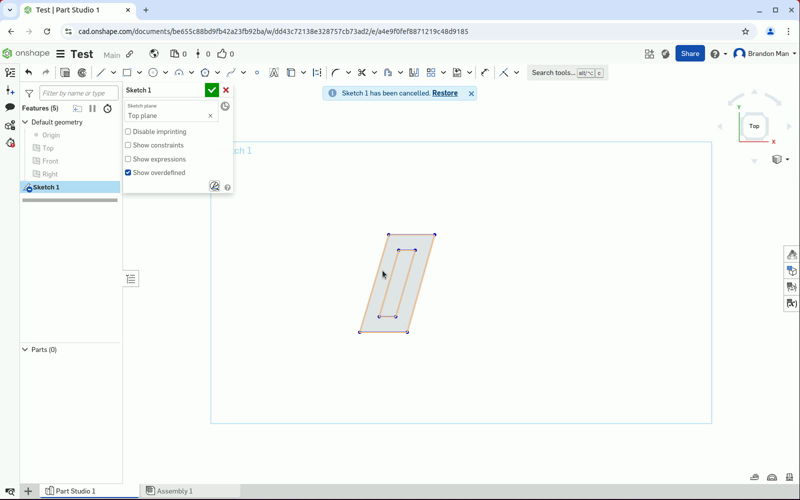
click(382, 270)
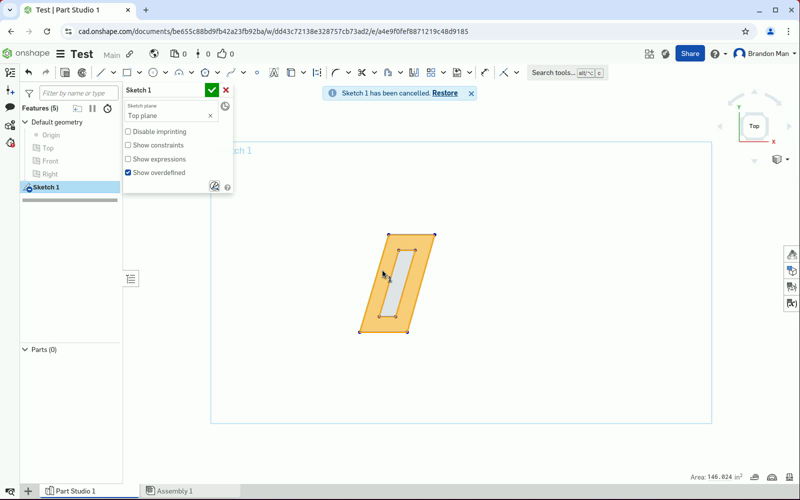
mouse_move(73, 352)
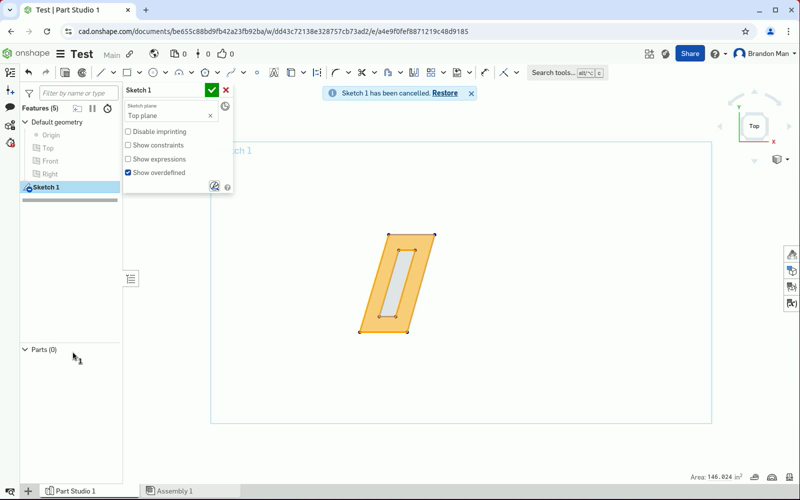
key(shift+y)
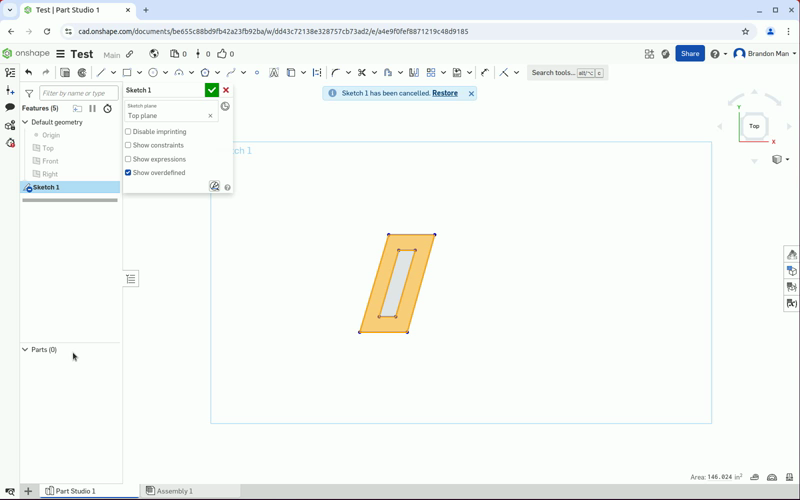
key(shift+e)
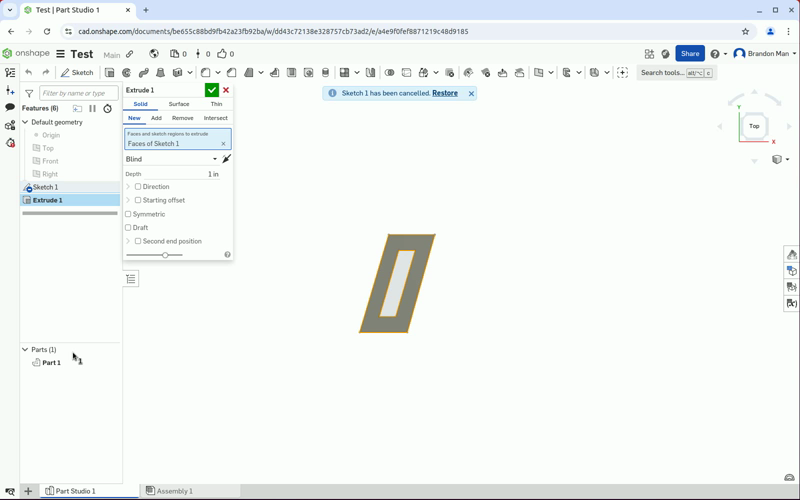
mouse_move(143, 106)
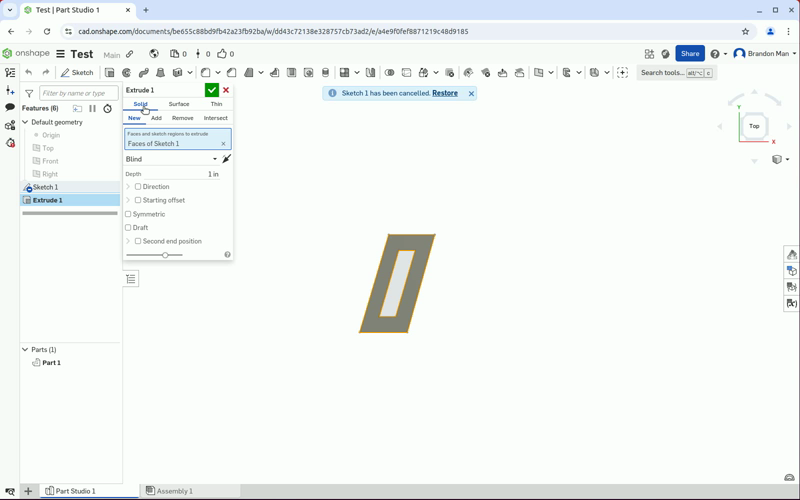
click(143, 106)
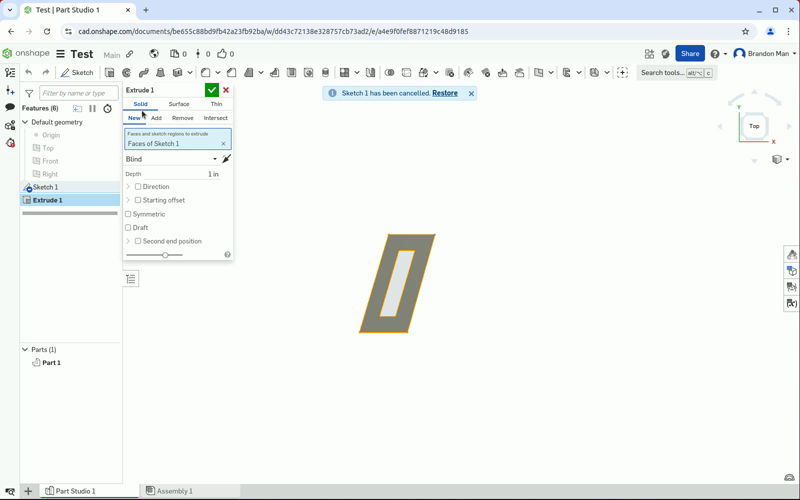
mouse_move(137, 120)
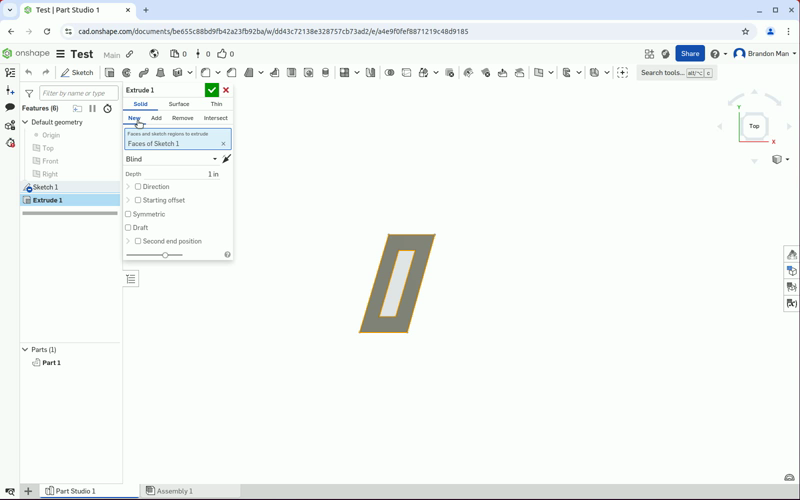
click(137, 120)
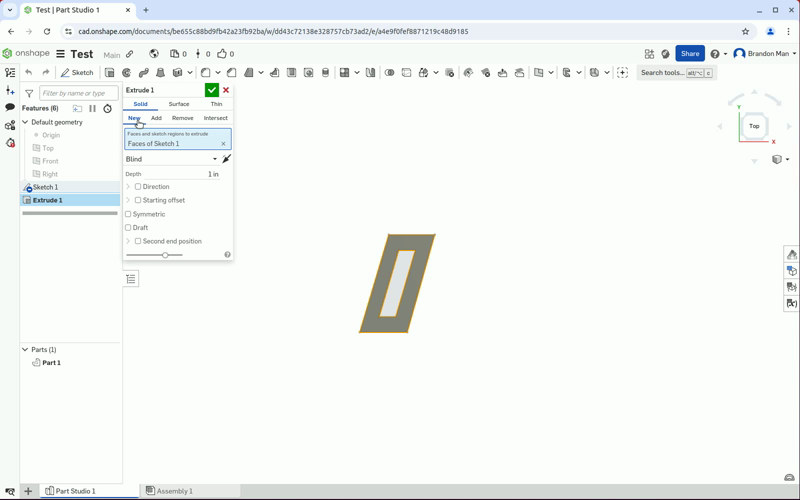
key(tab, 4)
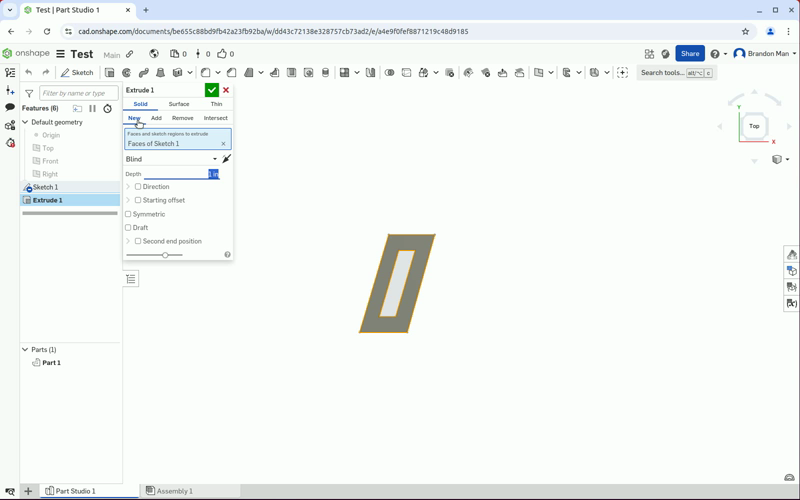
text(4.092)
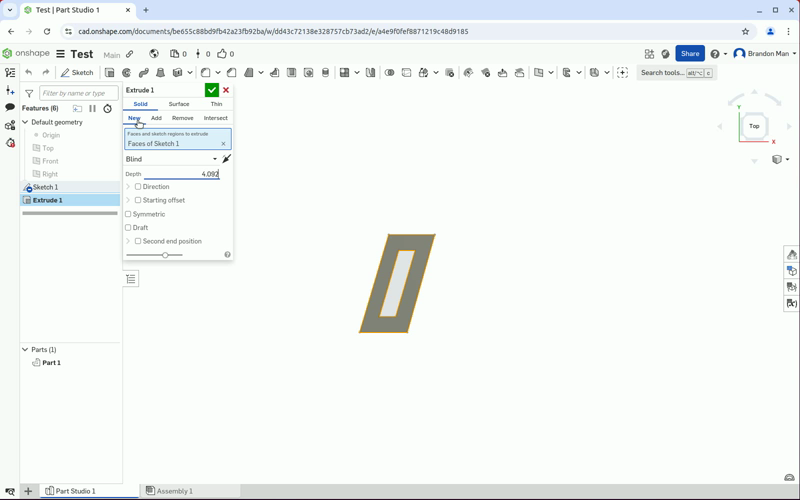
key(enter)
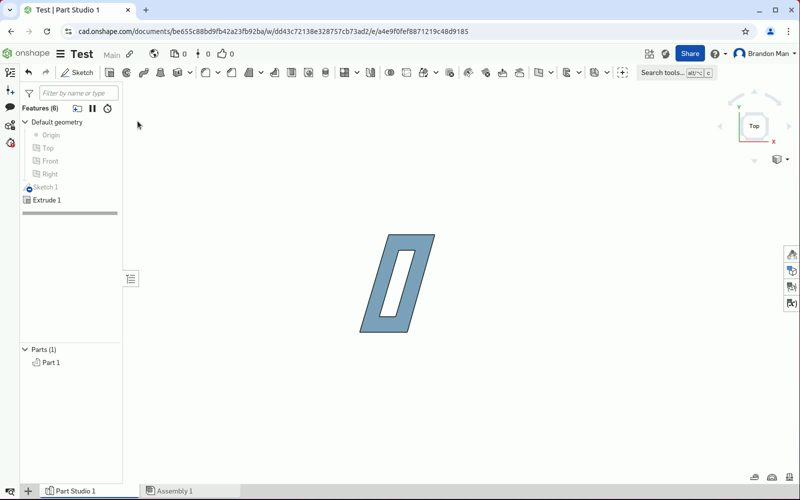
key(shift+h)
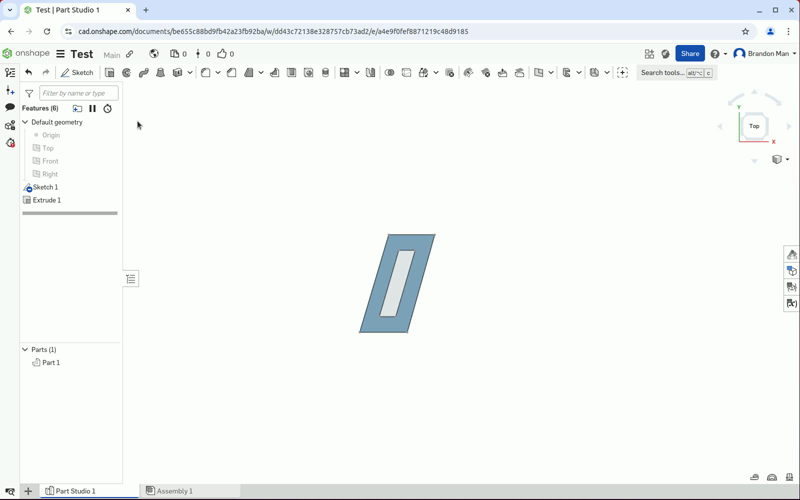
key(shift+h)
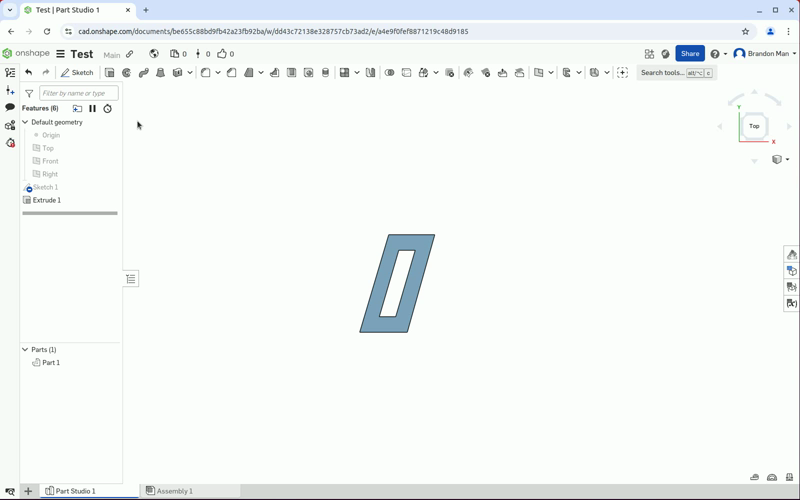
mouse_move(73, 189)
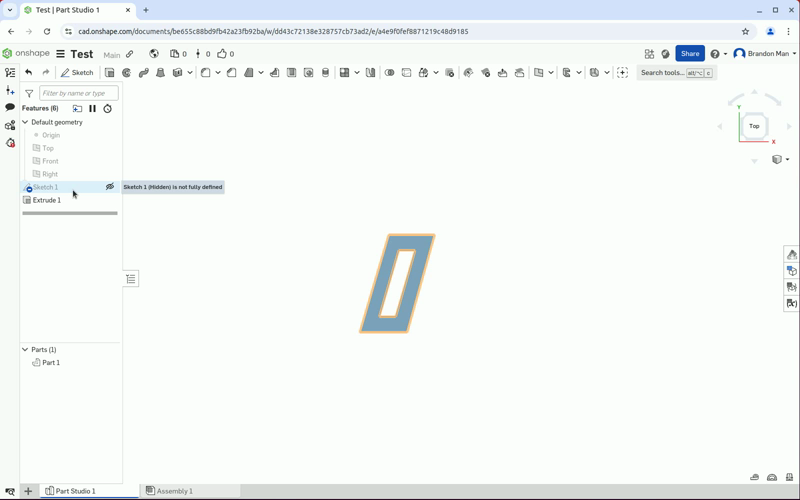
click(73, 189)
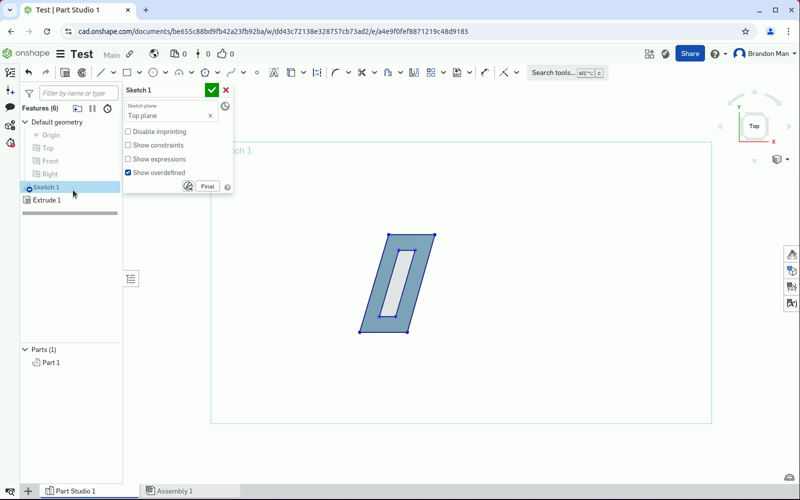
mouse_move(229, 92)
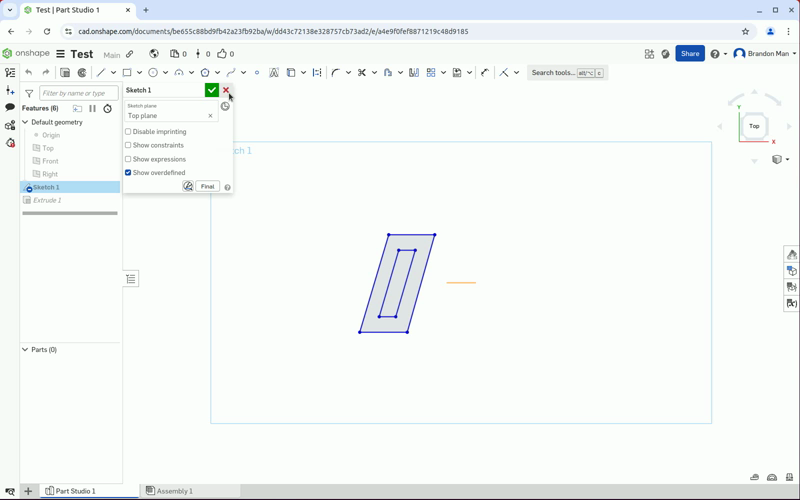
click(229, 92)
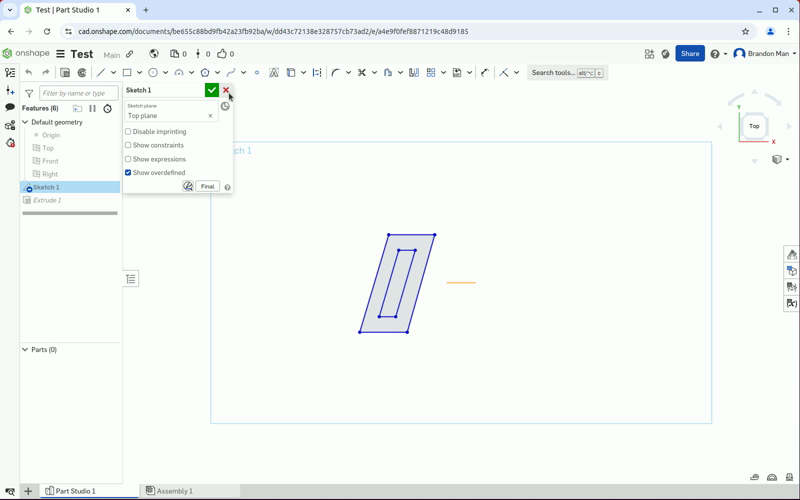
key(shift+s)
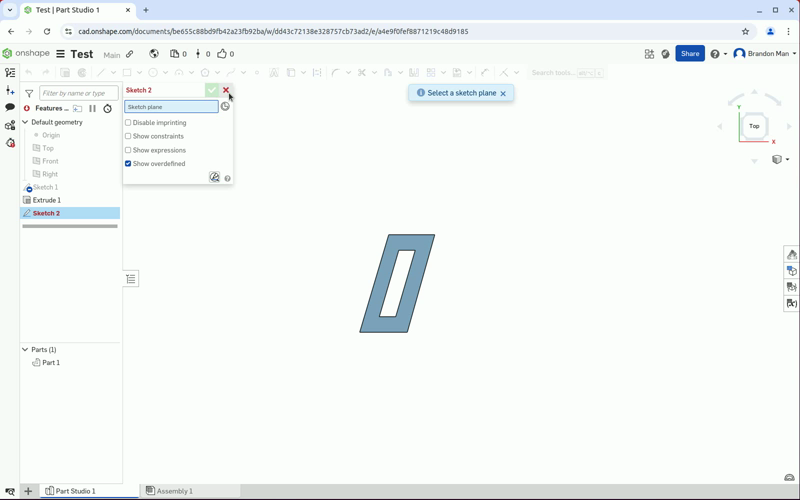
mouse_move(73, 150)
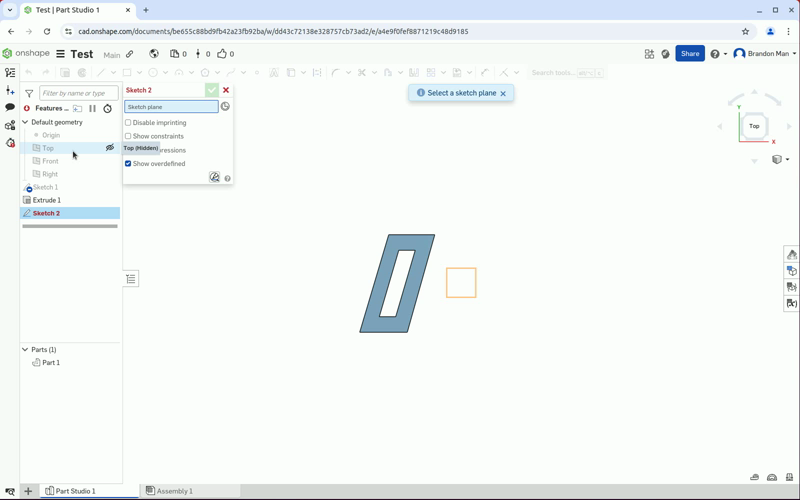
click(73, 150)
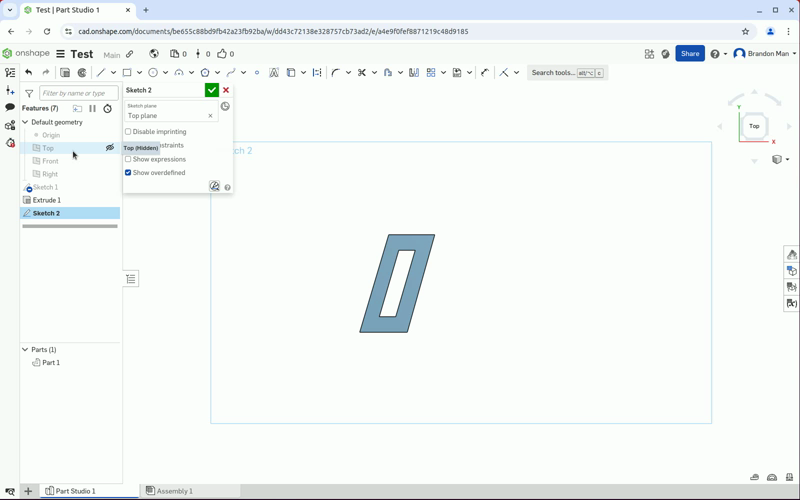
mouse_move(73, 352)
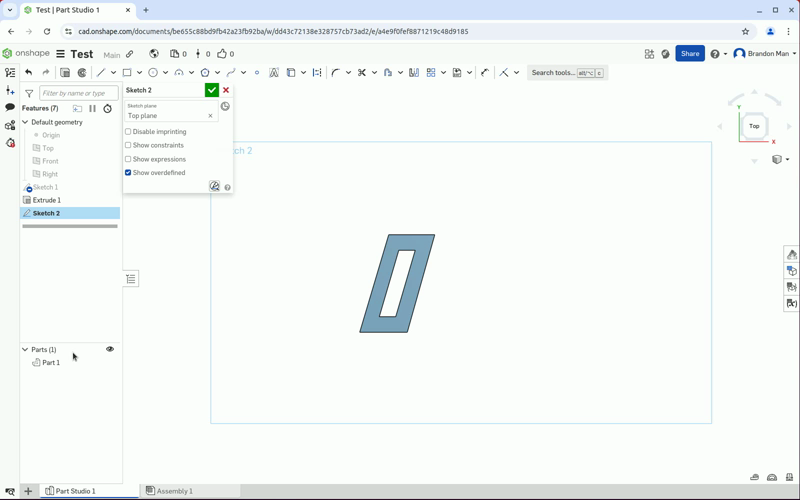
key(y)
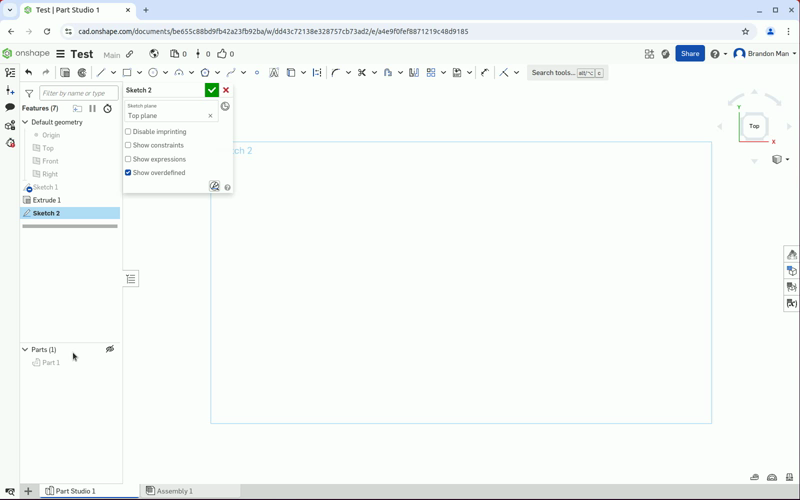
key(l)
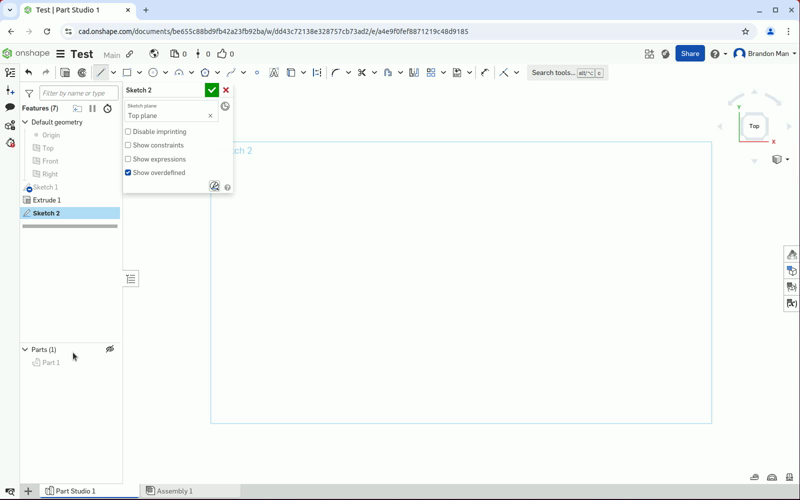
key_down(shift)
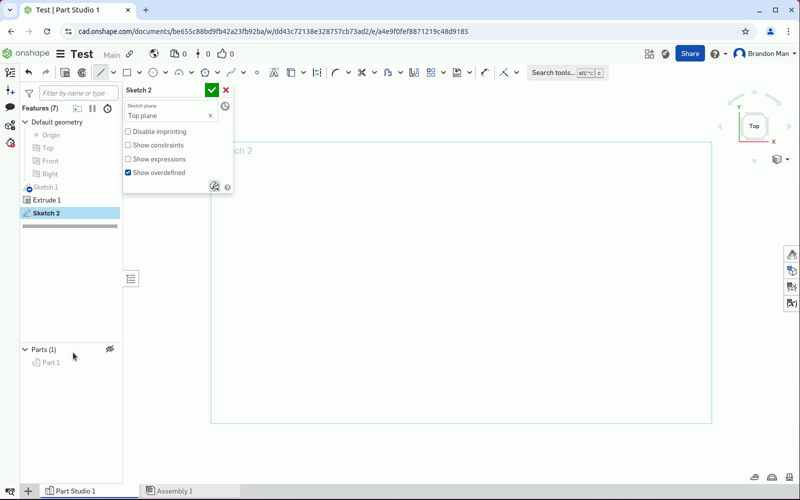
mouse_move(406, 332)
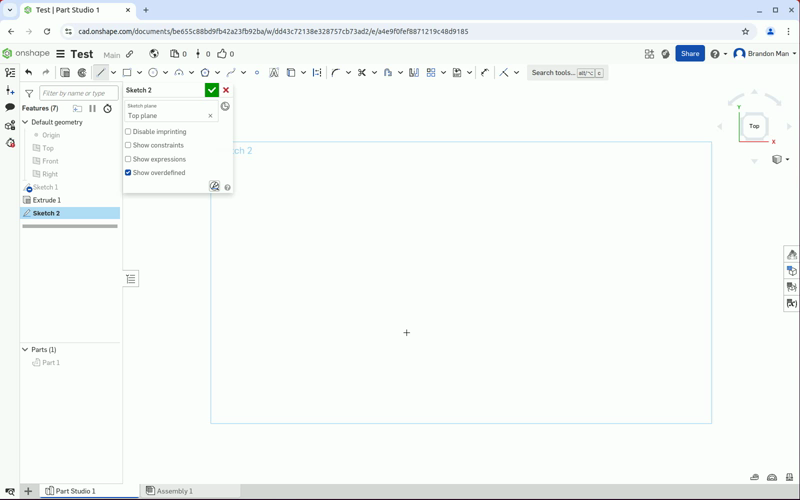
click(406, 332)
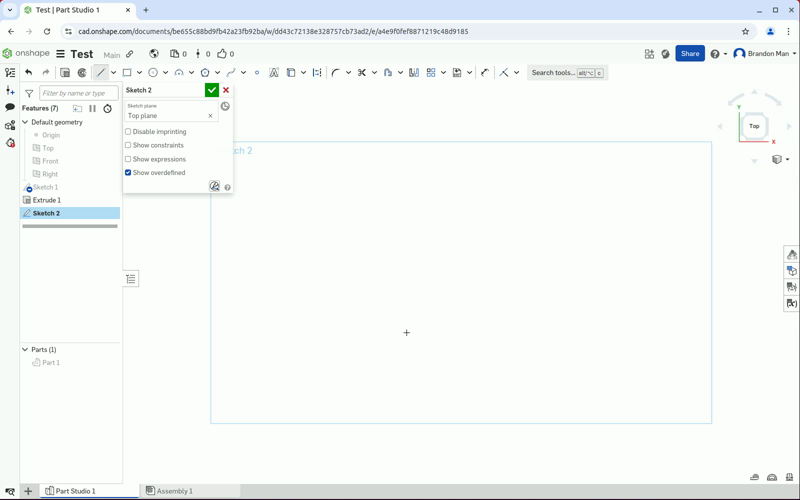
key_up(shift)
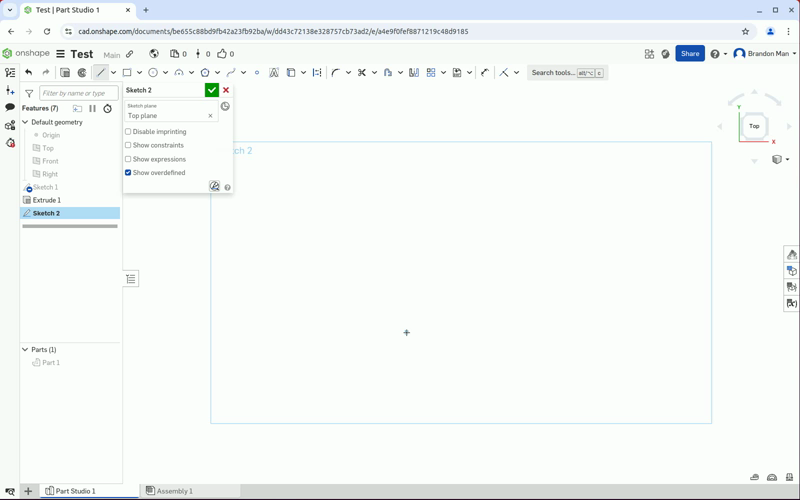
key_down(shift)
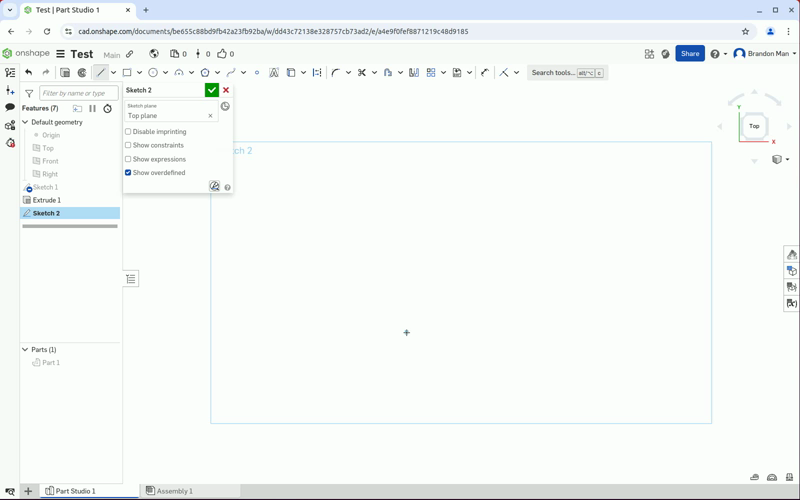
mouse_move(436, 332)
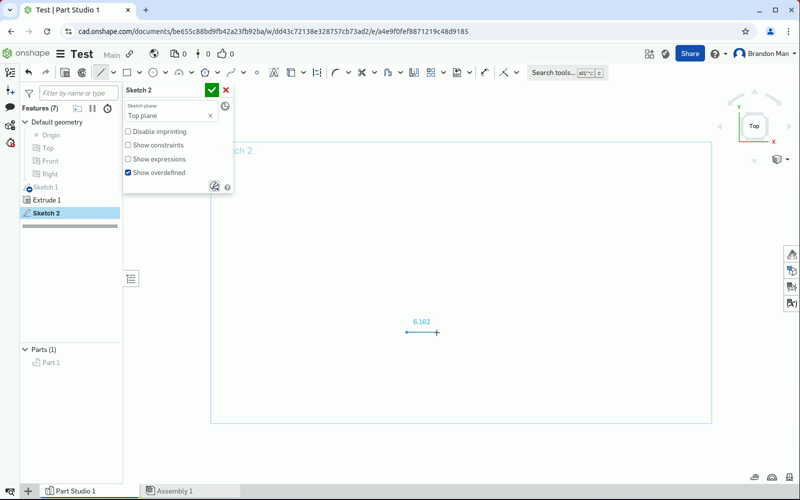
mouse_move(428, 332)
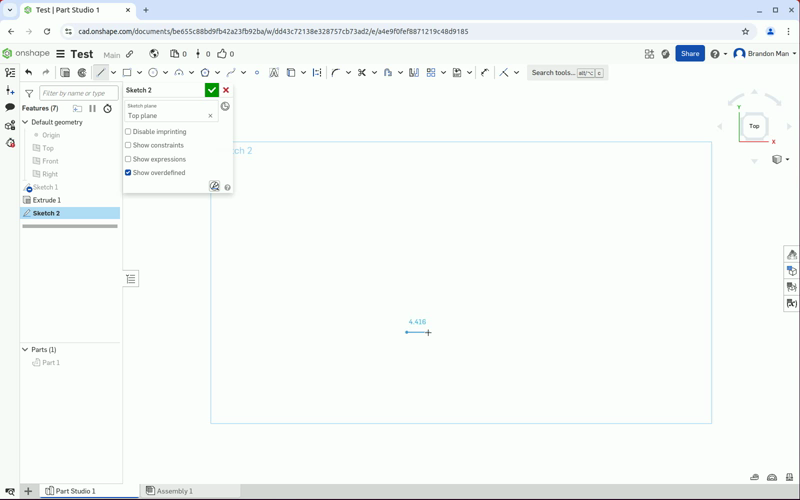
click(428, 332)
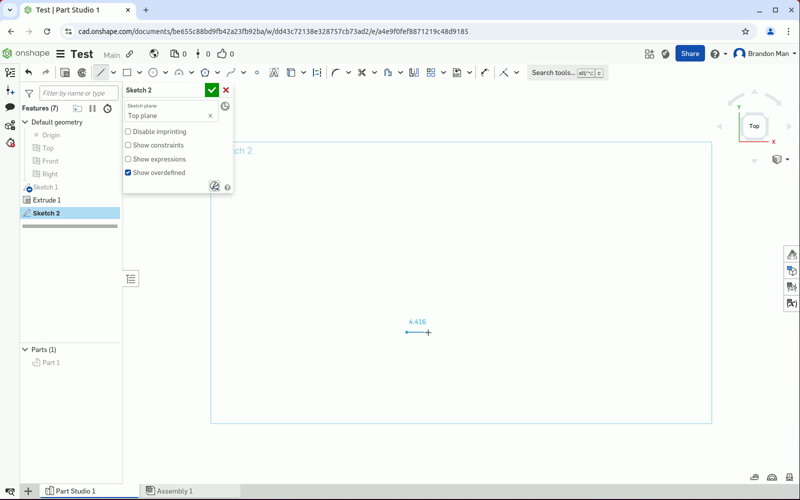
key_up(shift)
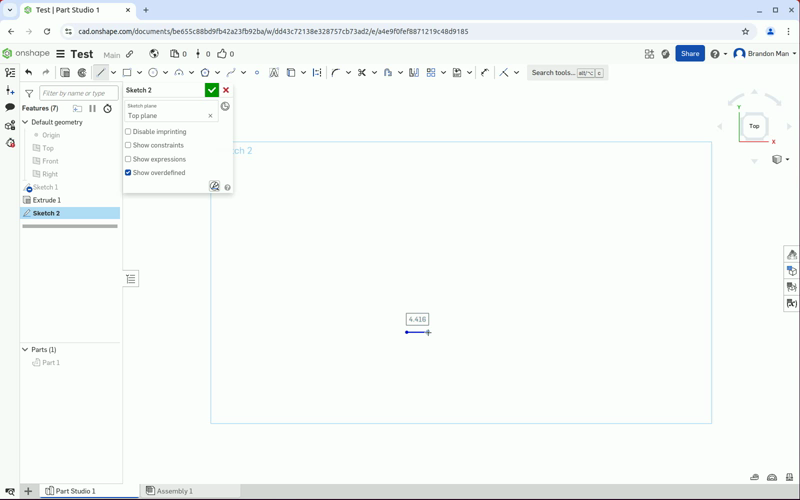
key_down(shift)
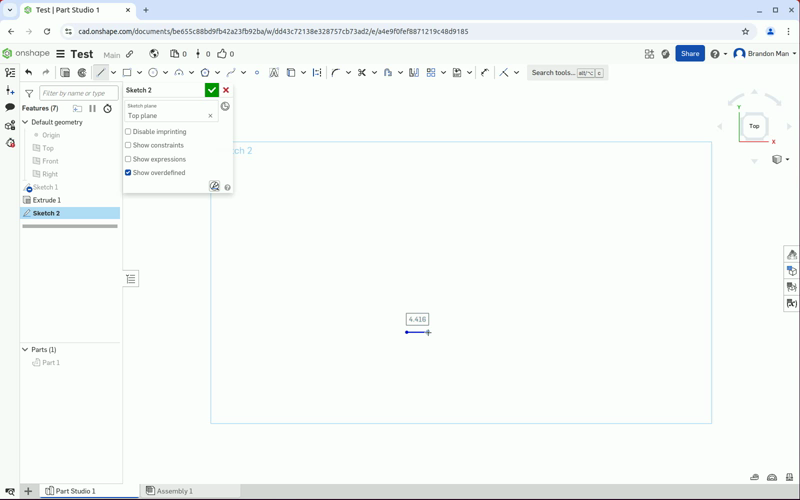
mouse_move(458, 332)
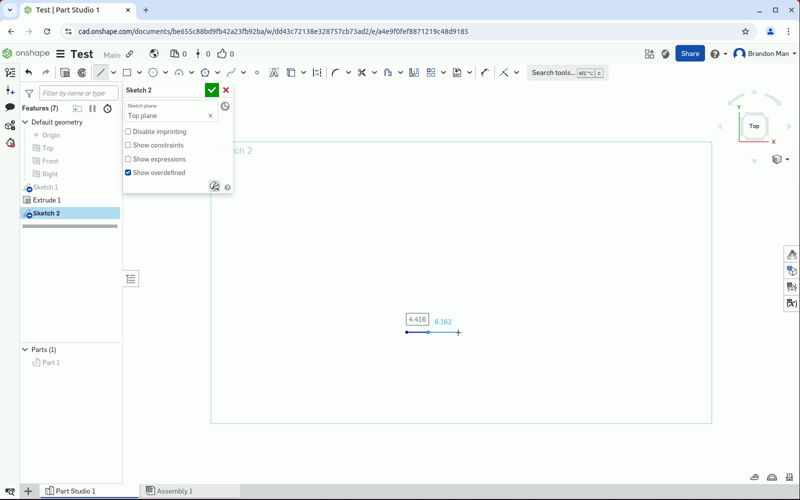
mouse_move(437, 319)
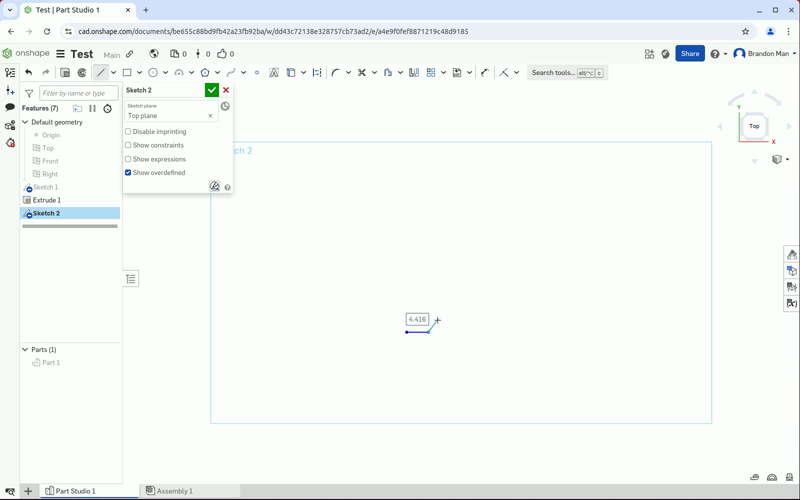
click(437, 319)
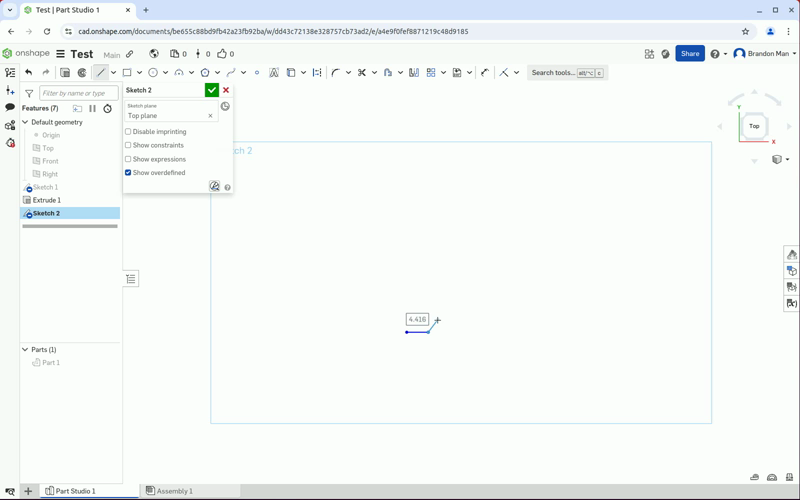
key_up(shift)
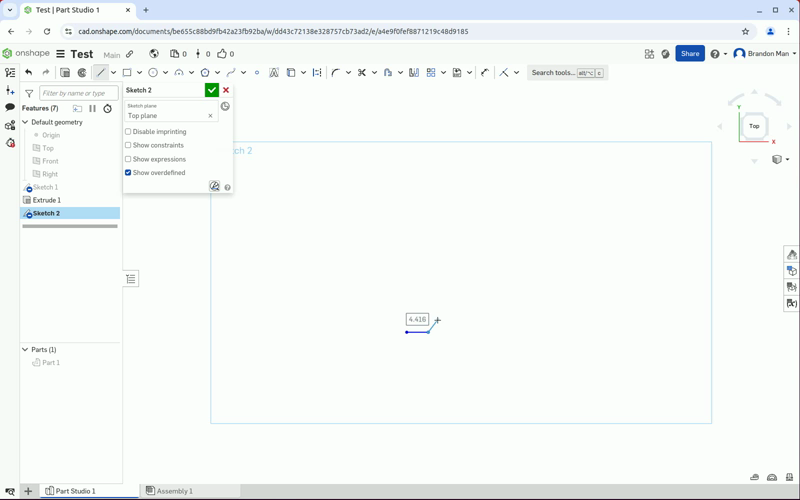
key_down(shift)
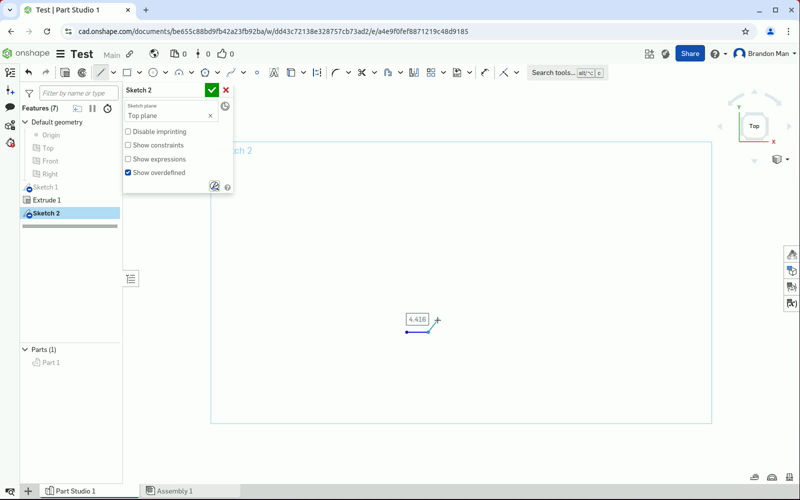
mouse_move(467, 319)
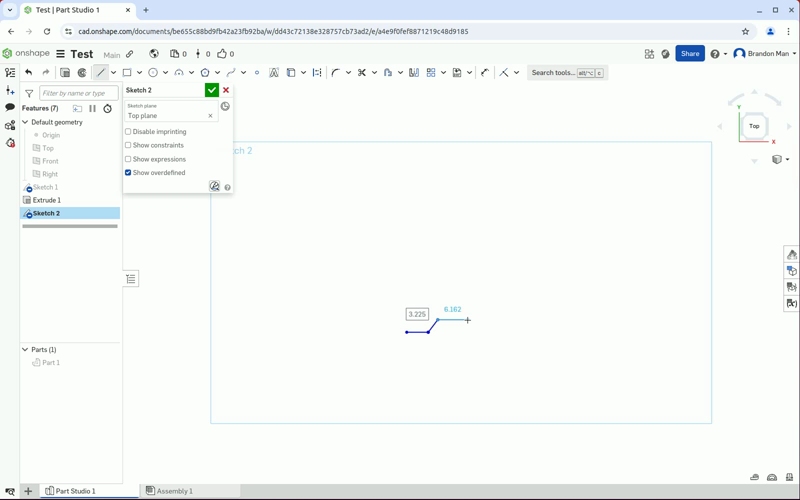
mouse_move(440, 332)
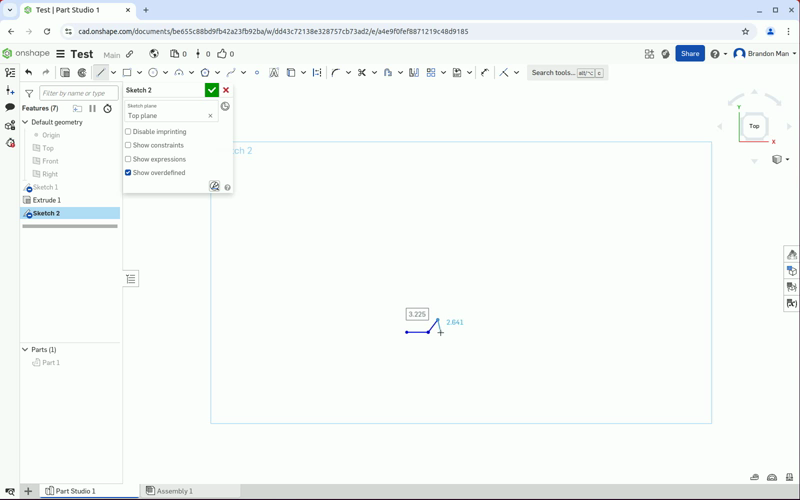
click(440, 332)
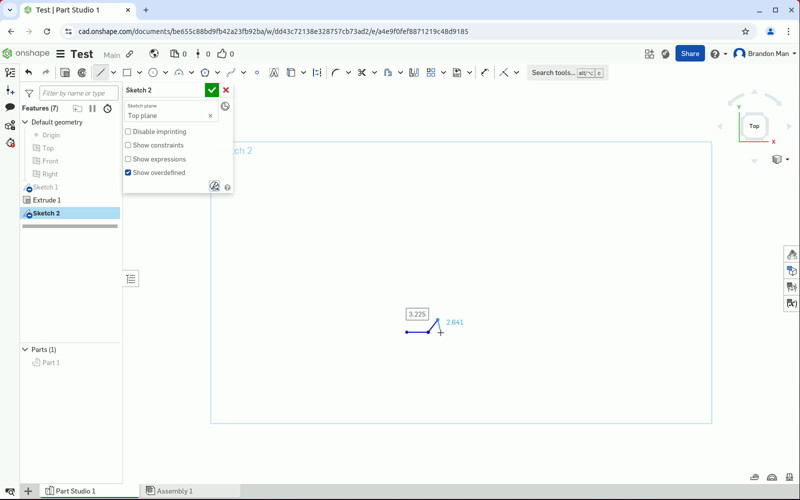
key_up(shift)
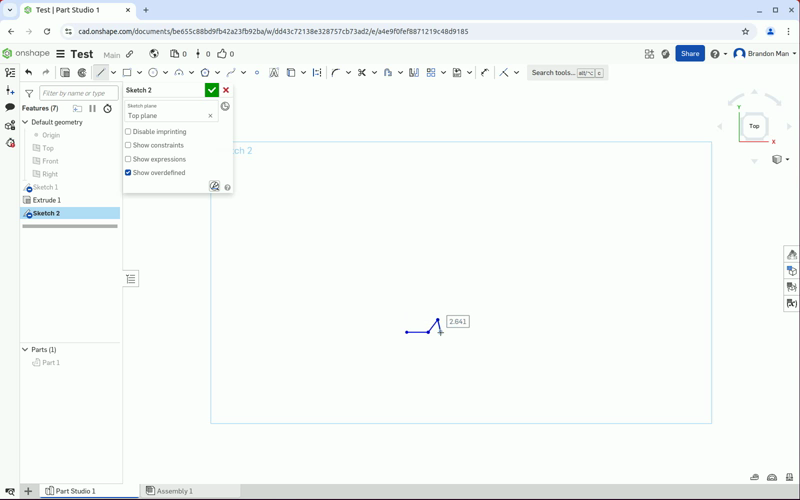
key_down(shift)
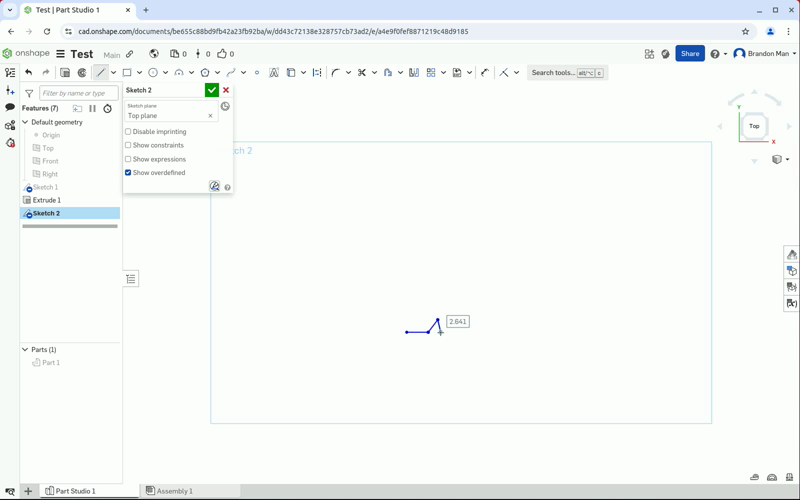
mouse_move(470, 332)
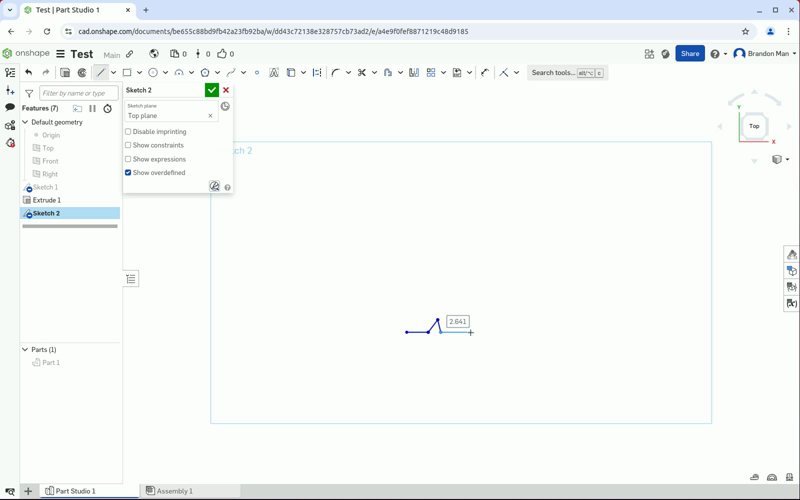
mouse_move(452, 332)
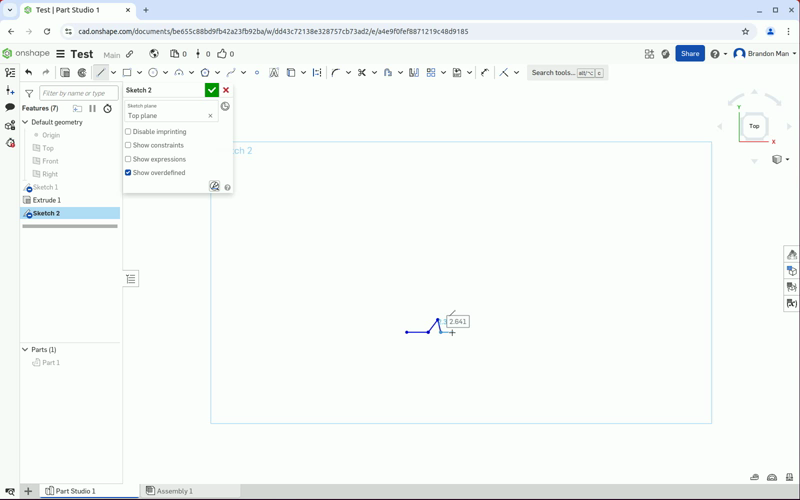
click(452, 332)
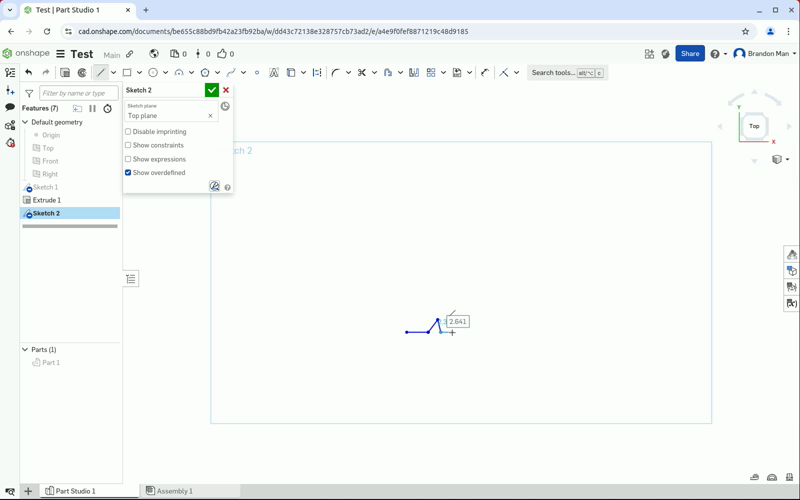
key_up(shift)
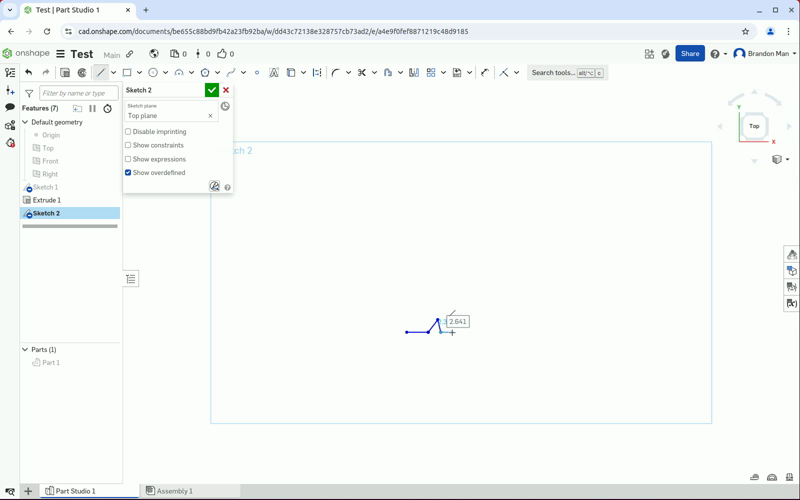
key_down(shift)
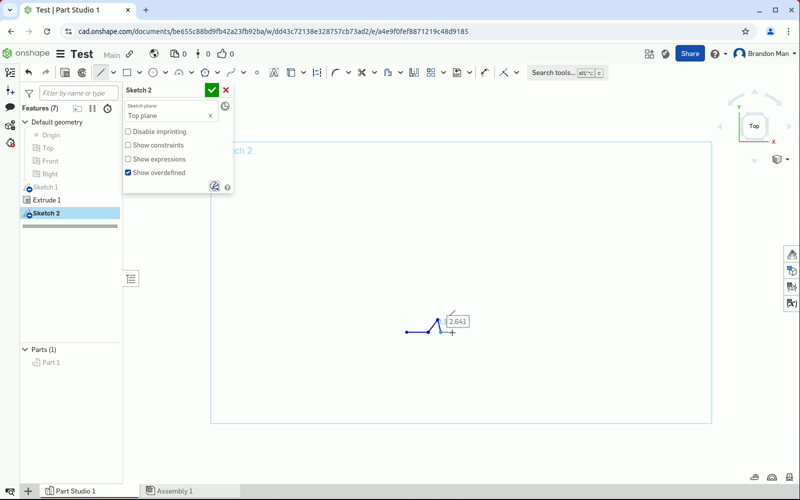
mouse_move(480, 234)
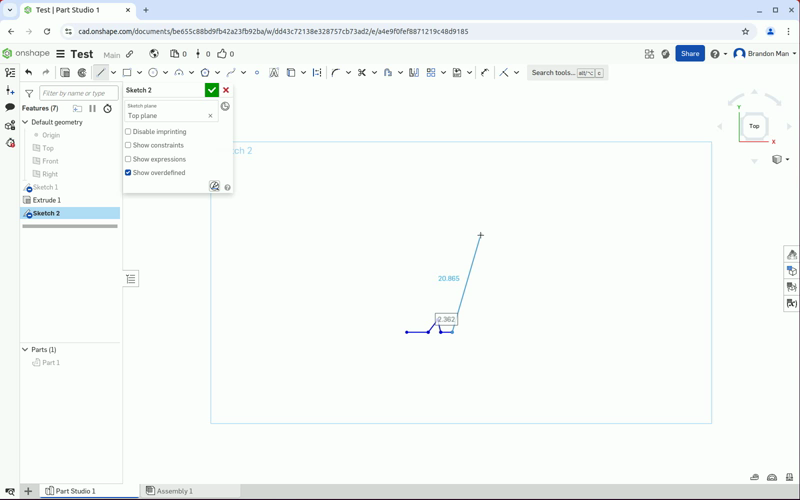
click(480, 234)
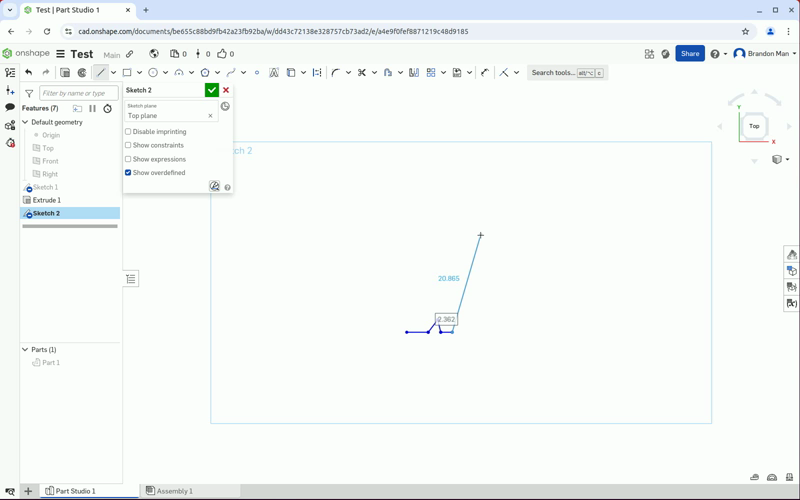
key_up(shift)
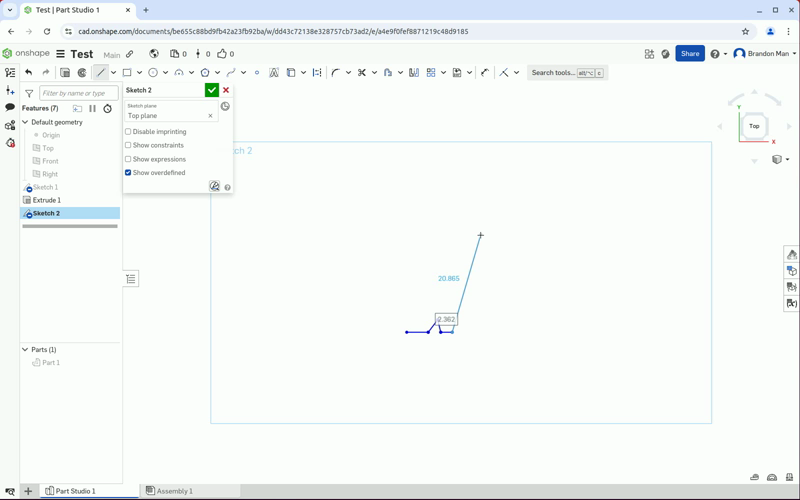
key_down(shift)
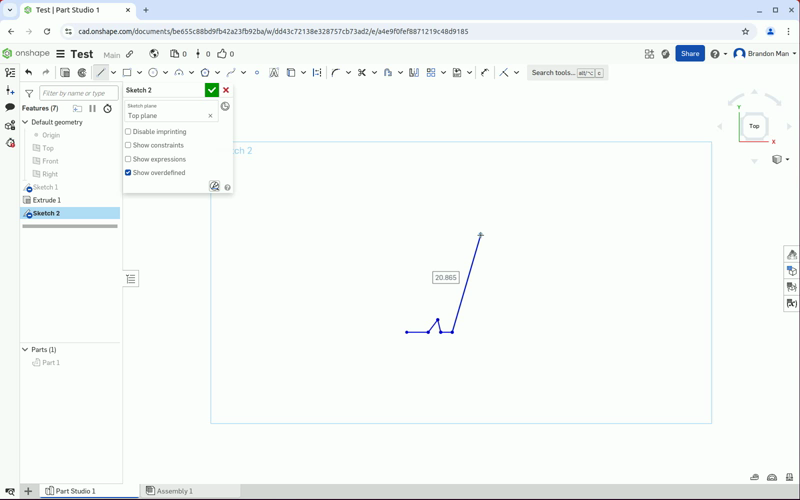
mouse_move(510, 234)
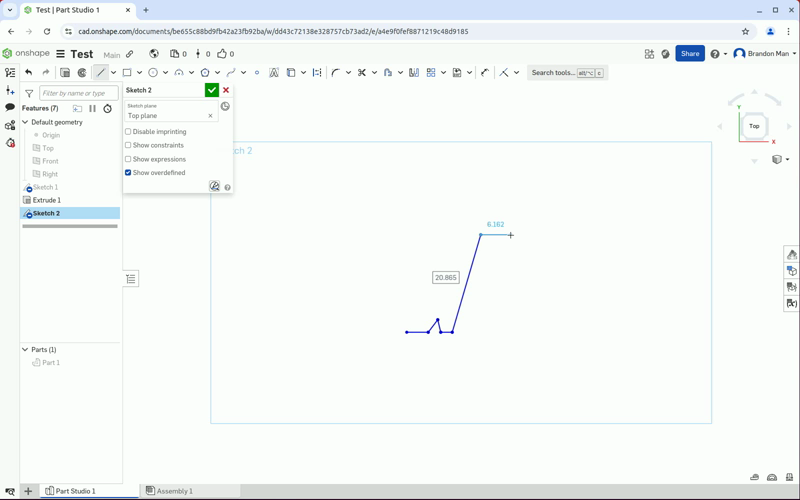
mouse_move(467, 234)
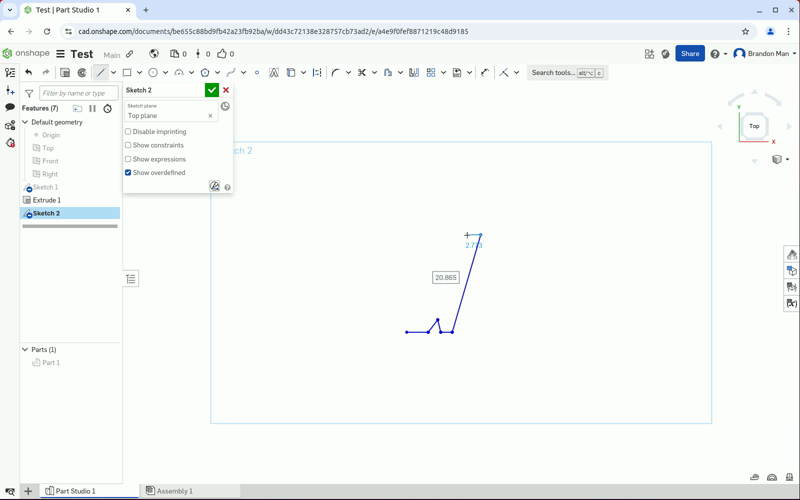
click(467, 234)
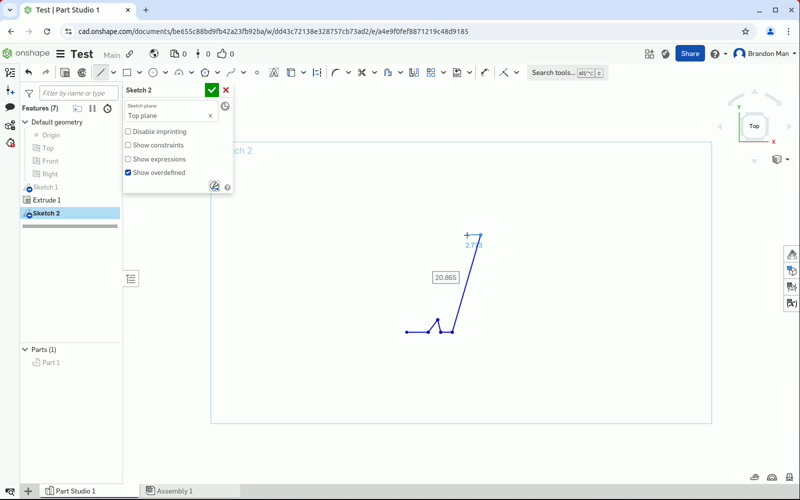
key_up(shift)
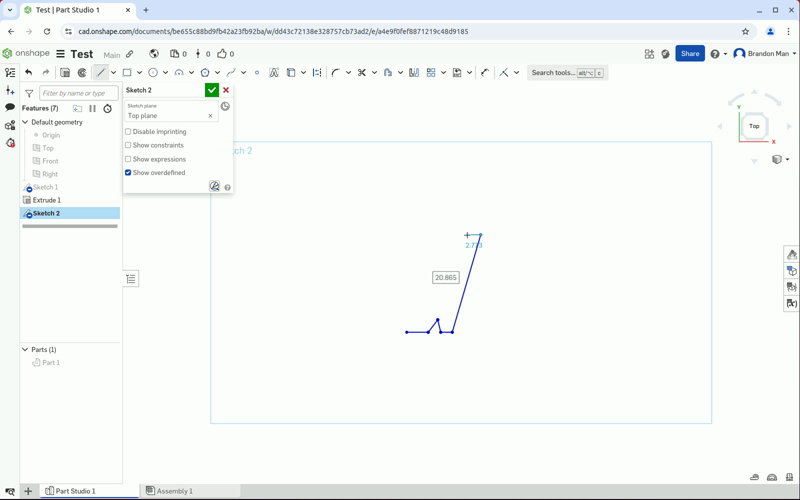
key_down(shift)
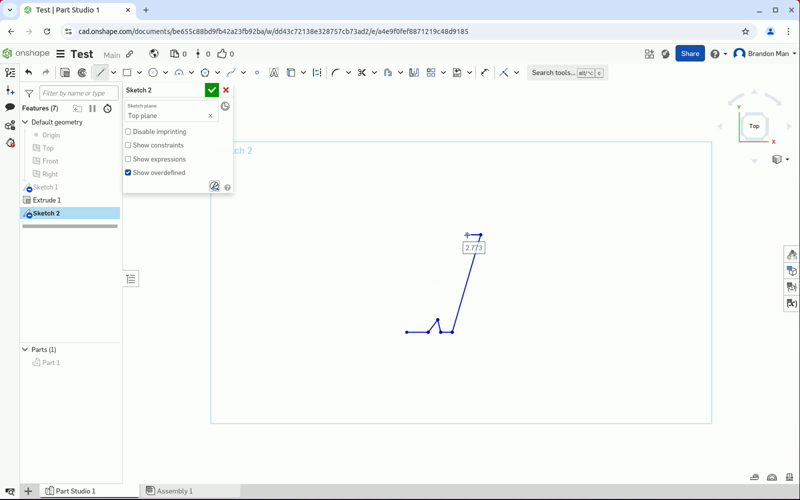
mouse_move(447, 300)
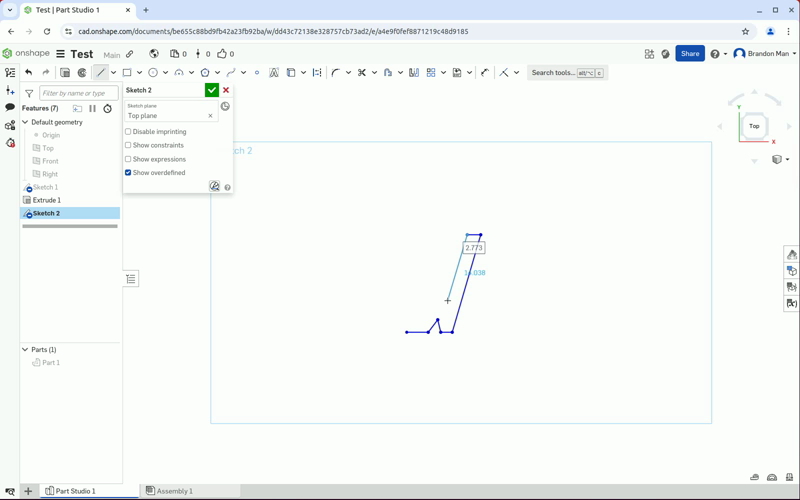
click(447, 300)
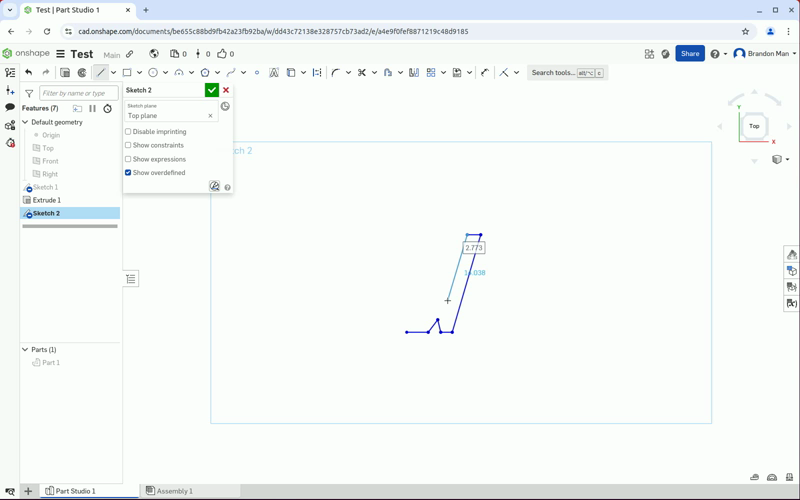
key_up(shift)
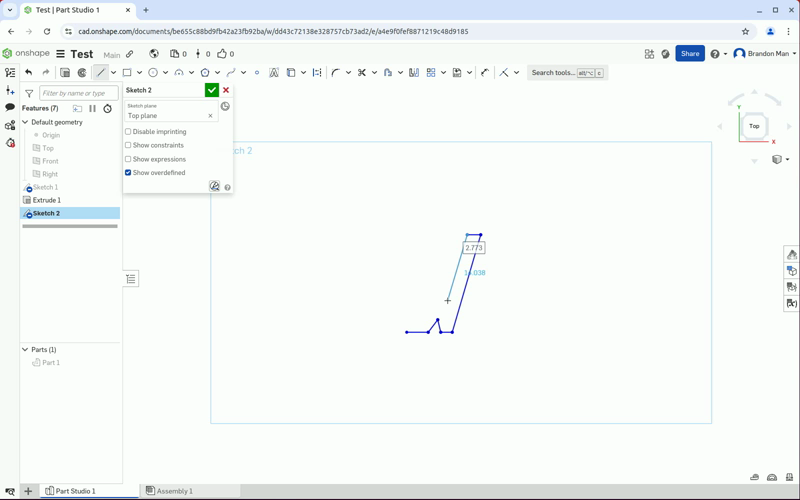
key_down(shift)
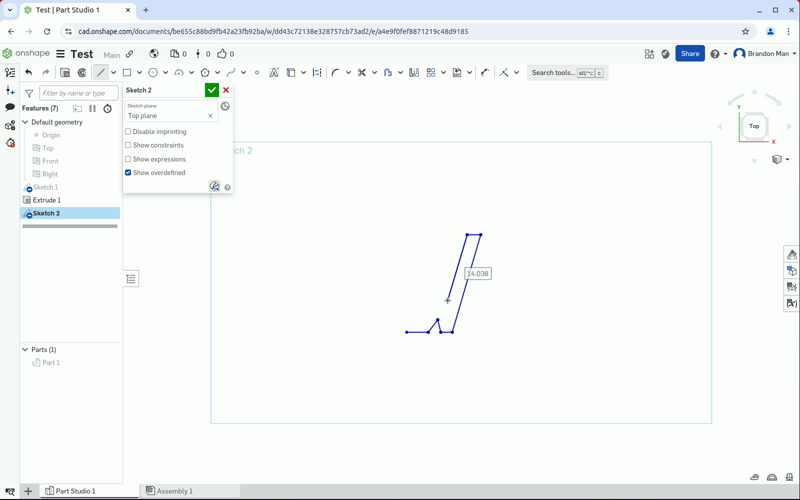
mouse_move(477, 300)
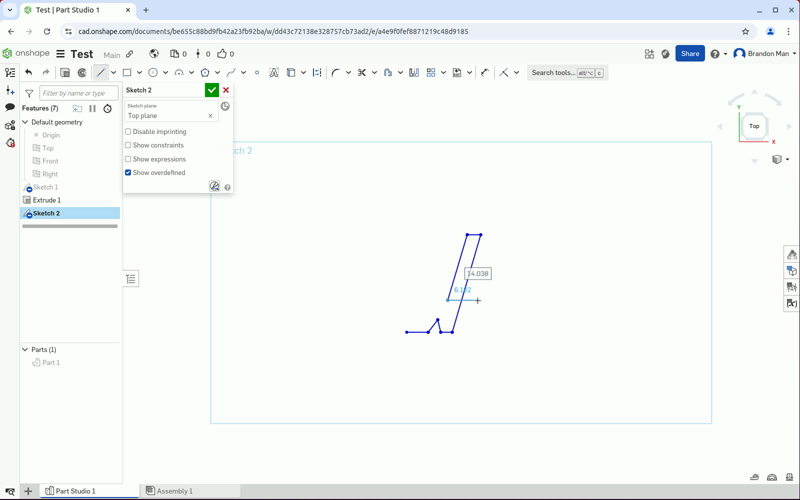
mouse_move(442, 288)
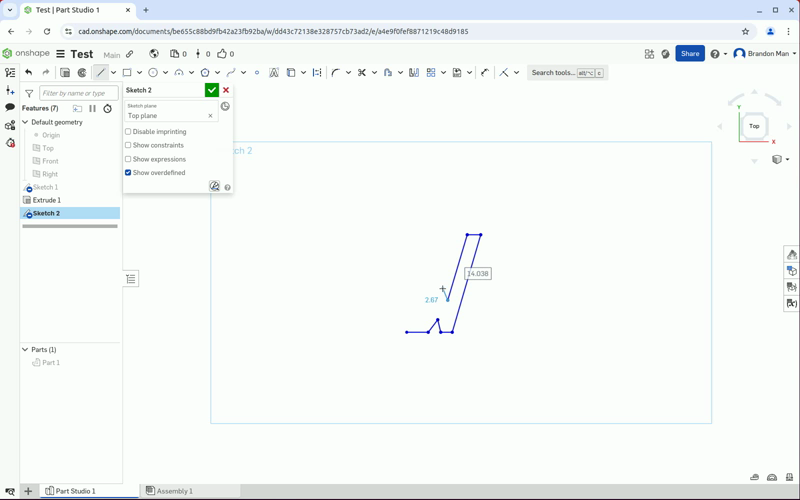
click(442, 288)
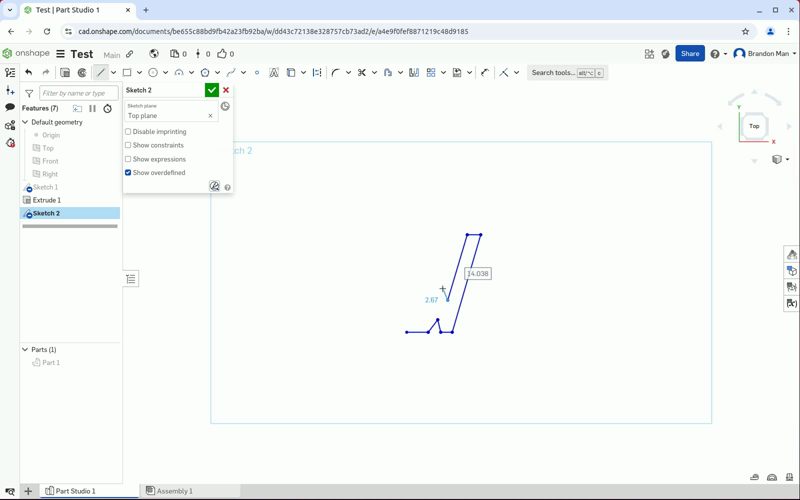
key_up(shift)
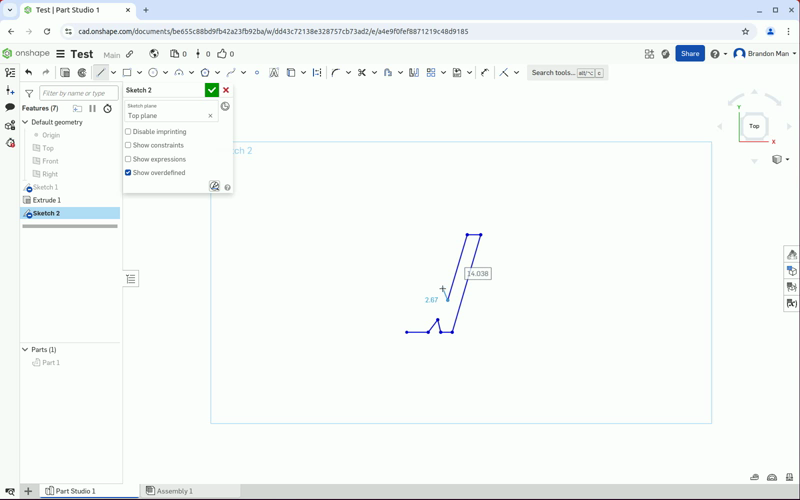
key_down(shift)
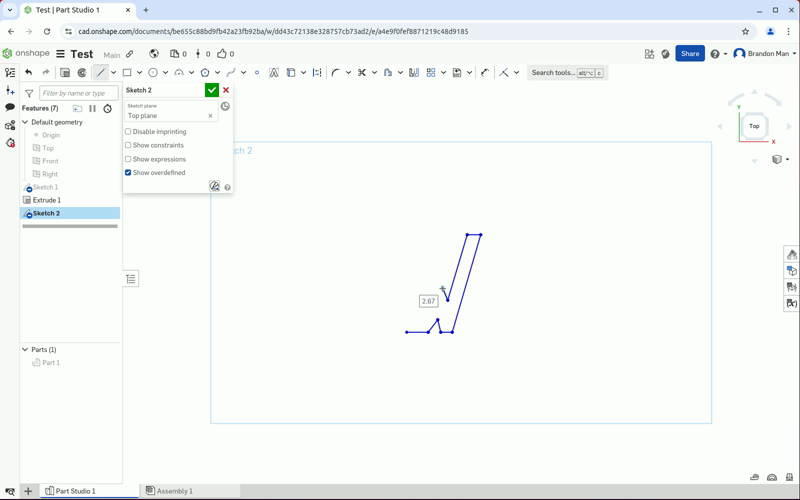
mouse_move(472, 288)
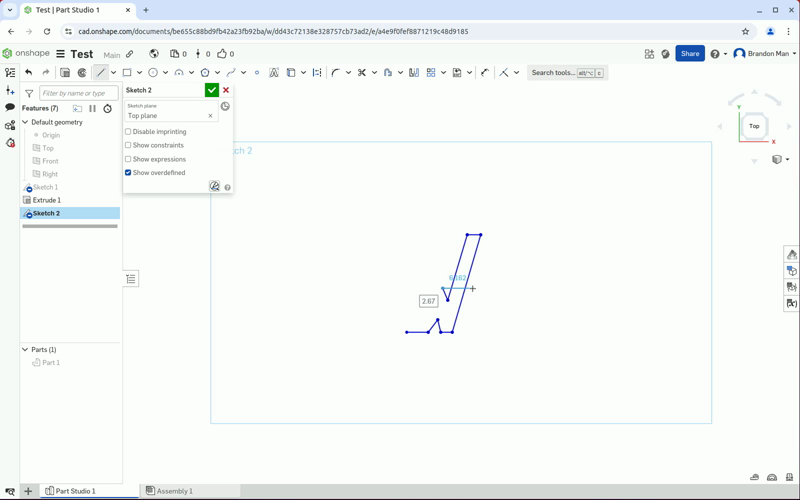
mouse_move(432, 300)
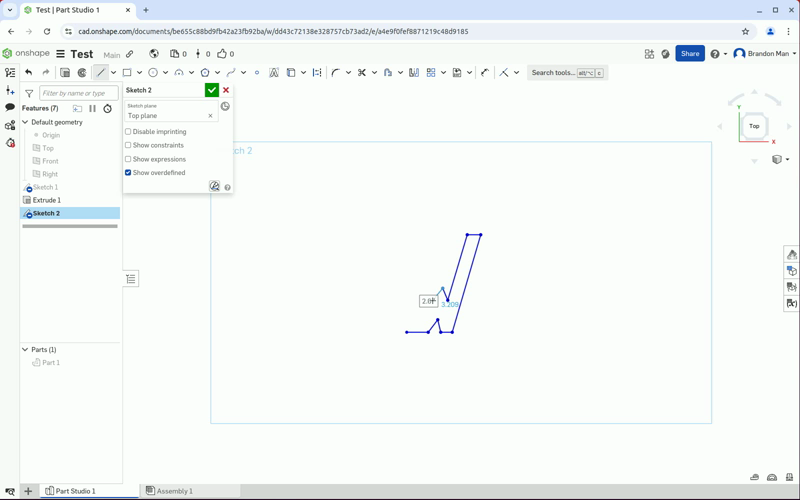
click(432, 300)
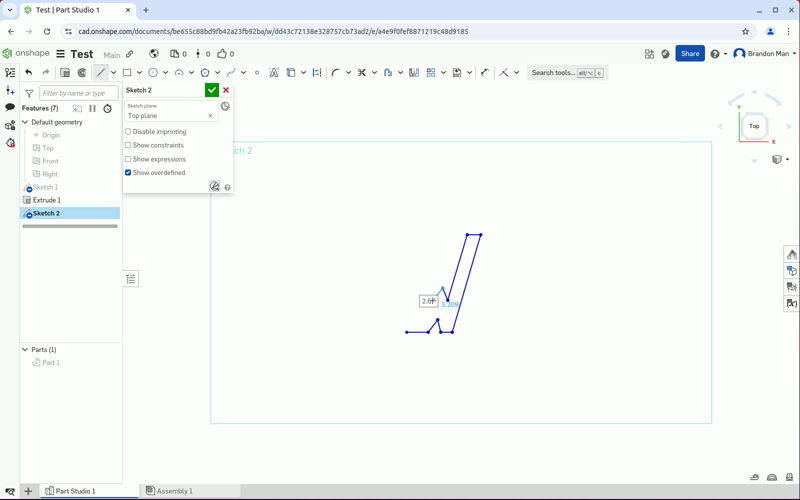
key_up(shift)
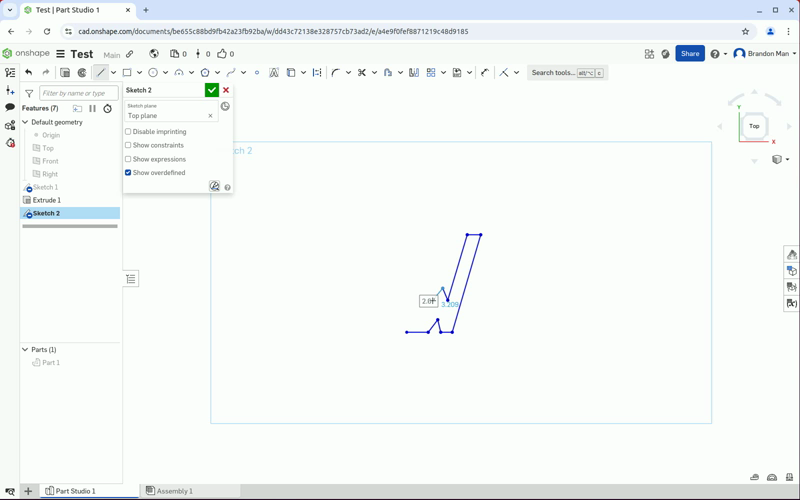
key_down(shift)
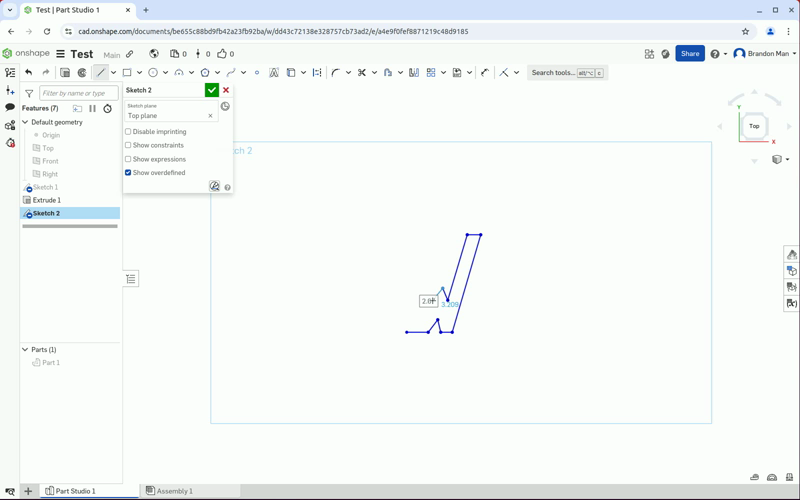
mouse_move(450, 234)
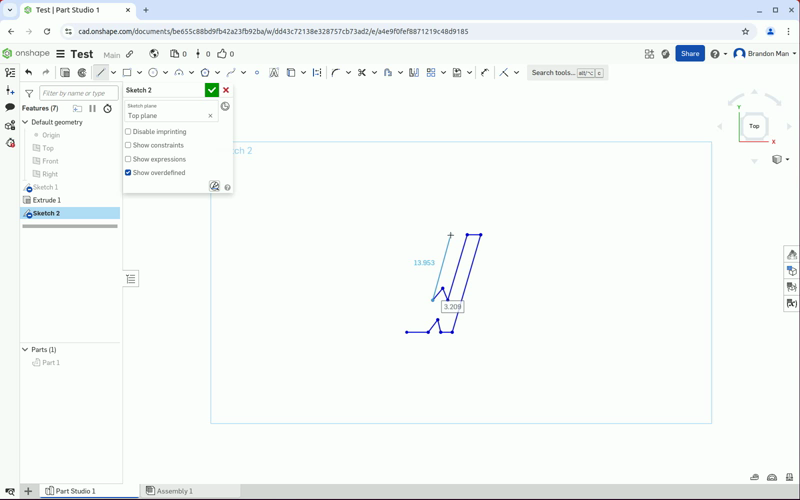
click(450, 234)
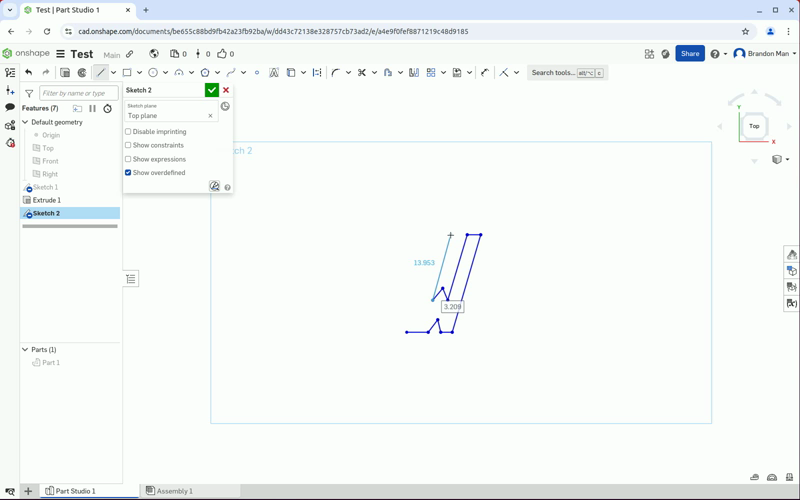
key_up(shift)
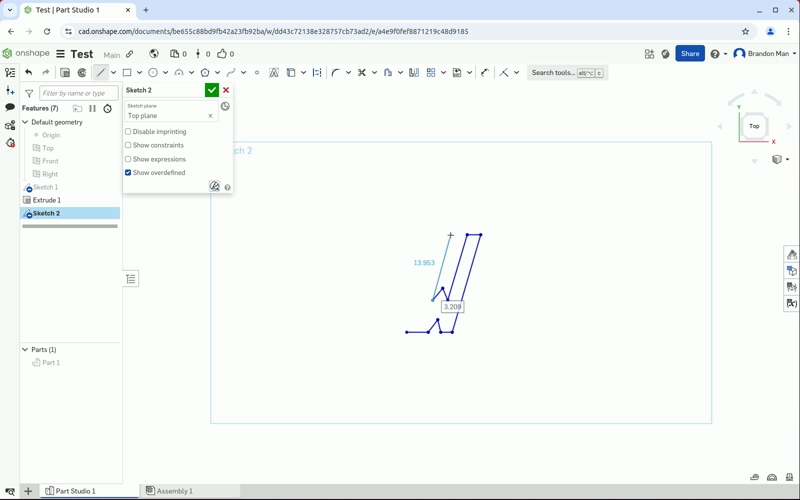
key_down(shift)
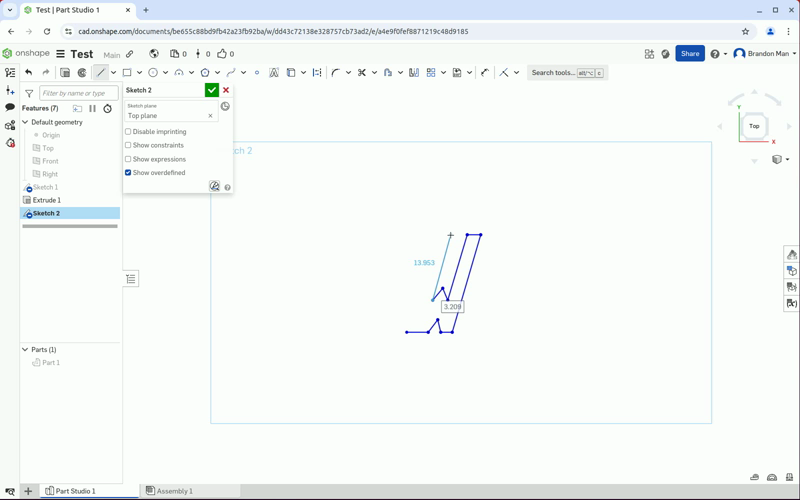
mouse_move(480, 234)
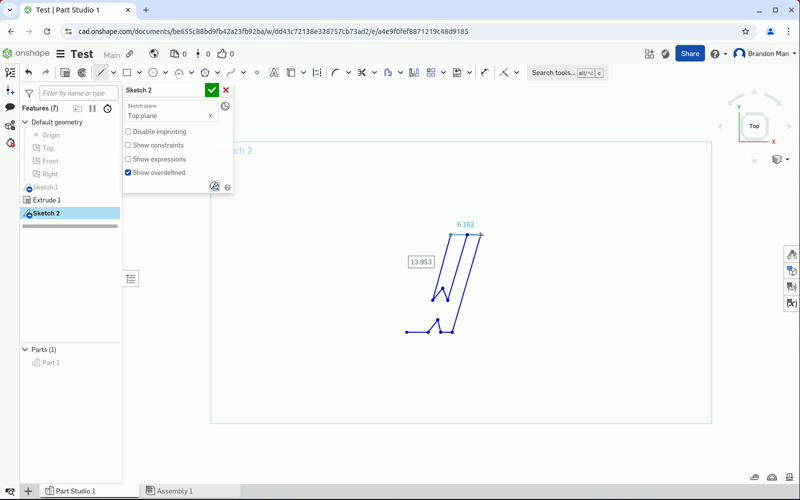
mouse_move(435, 234)
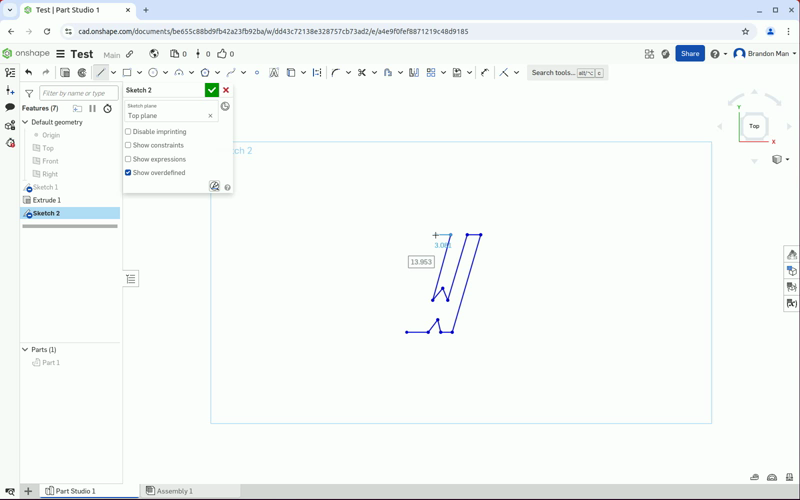
click(435, 234)
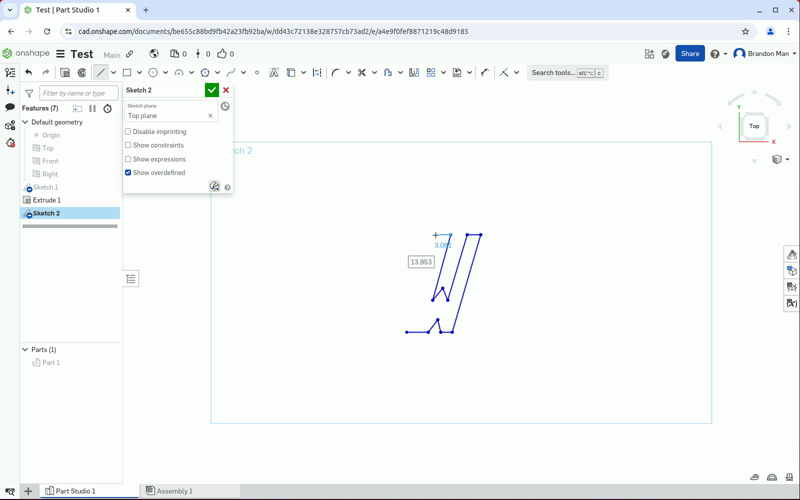
key_up(shift)
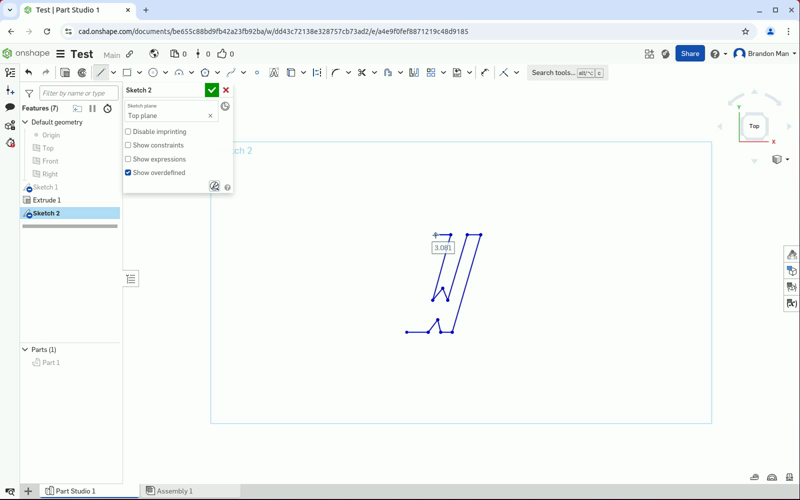
key_down(shift)
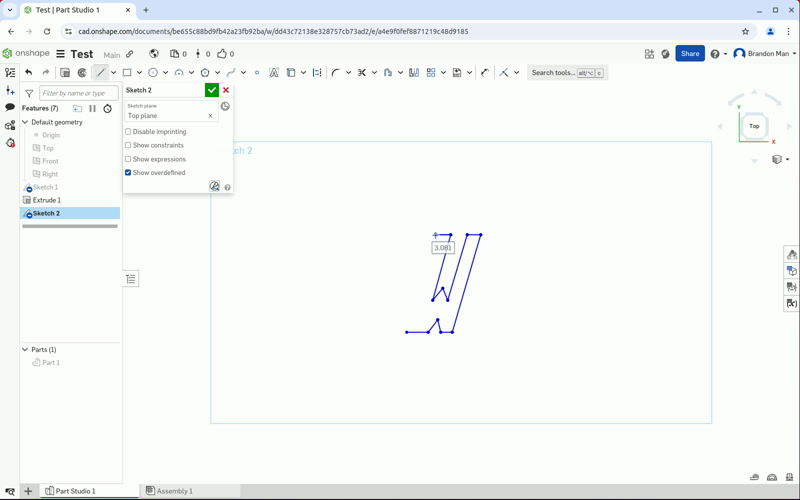
mouse_move(406, 332)
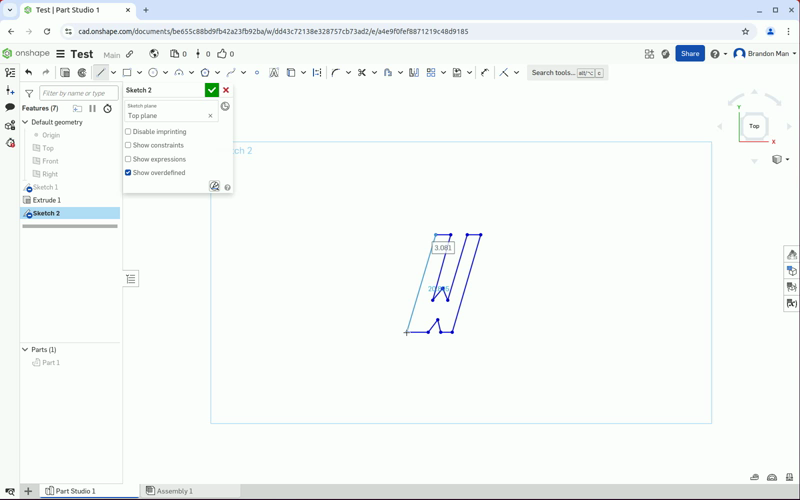
key_up(shift)
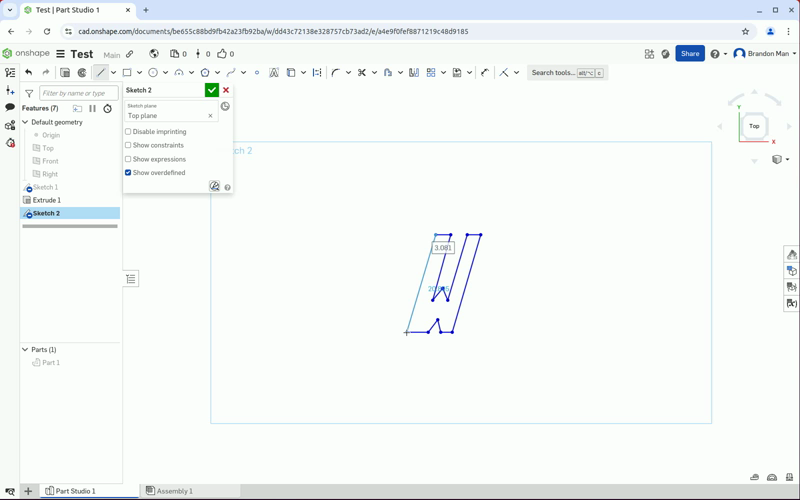
click(406, 332)
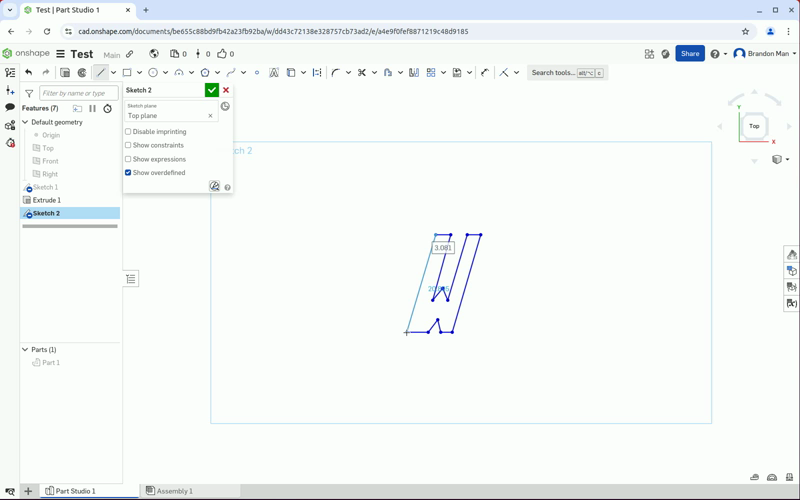
key(esc)
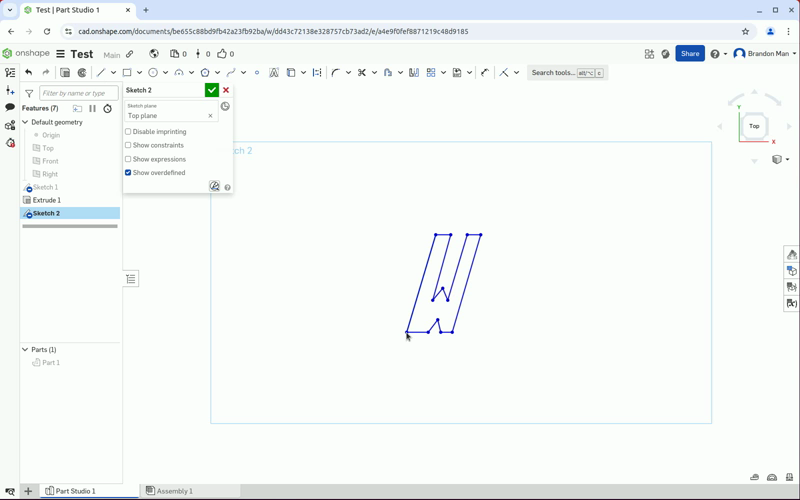
mouse_move(425, 298)
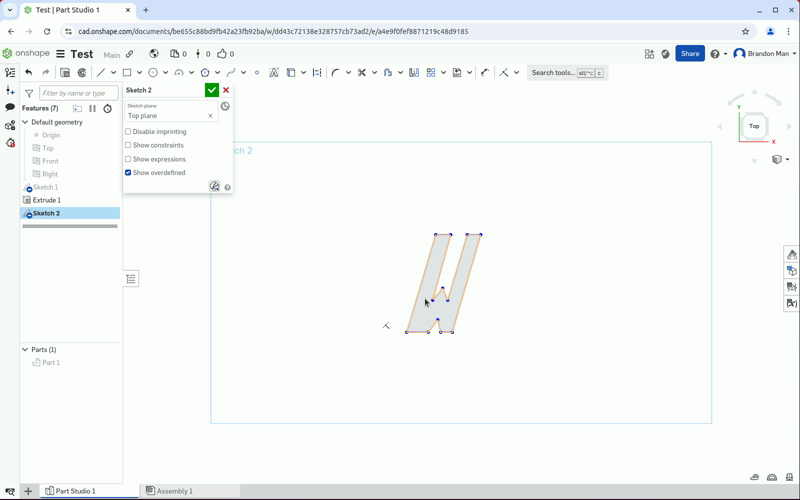
click(425, 298)
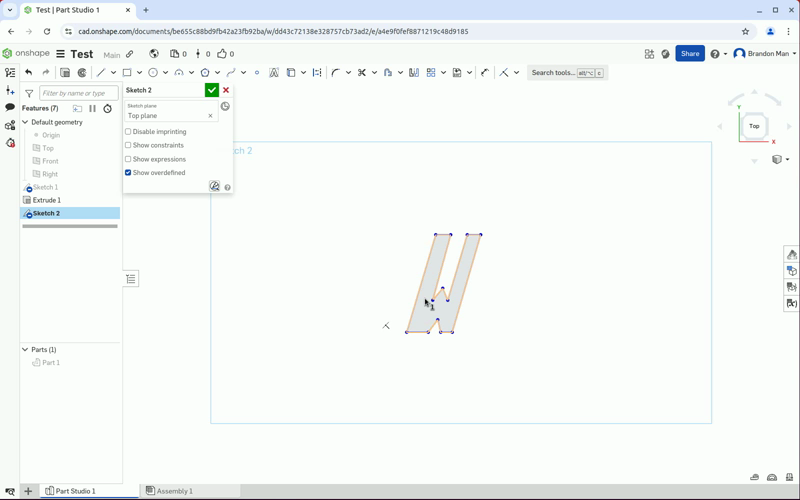
mouse_move(73, 352)
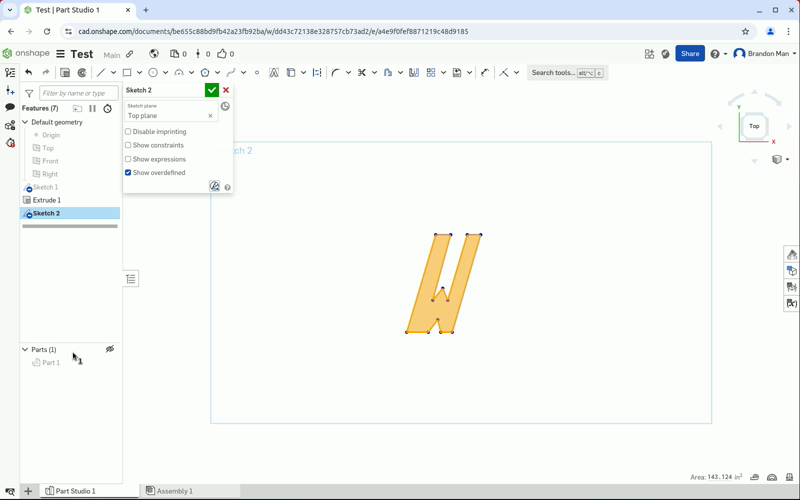
key(shift+y)
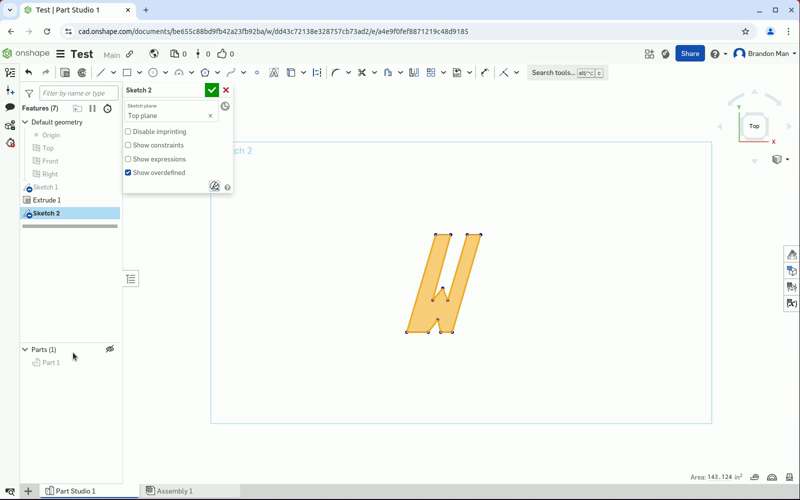
key(shift+e)
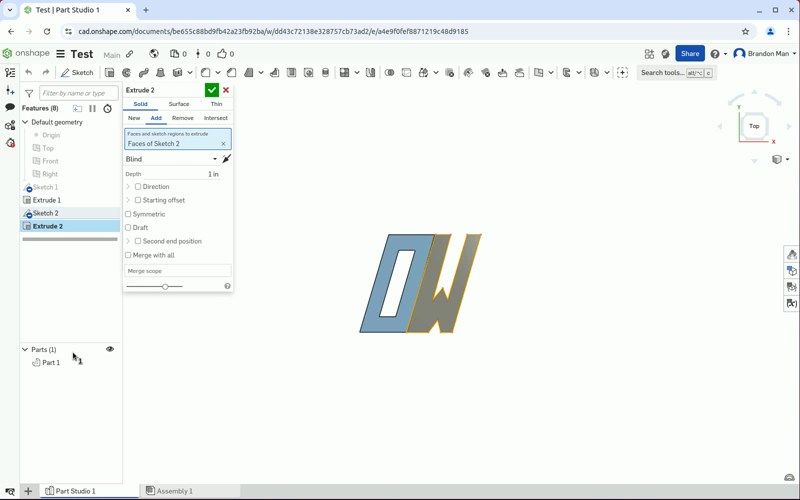
mouse_move(143, 106)
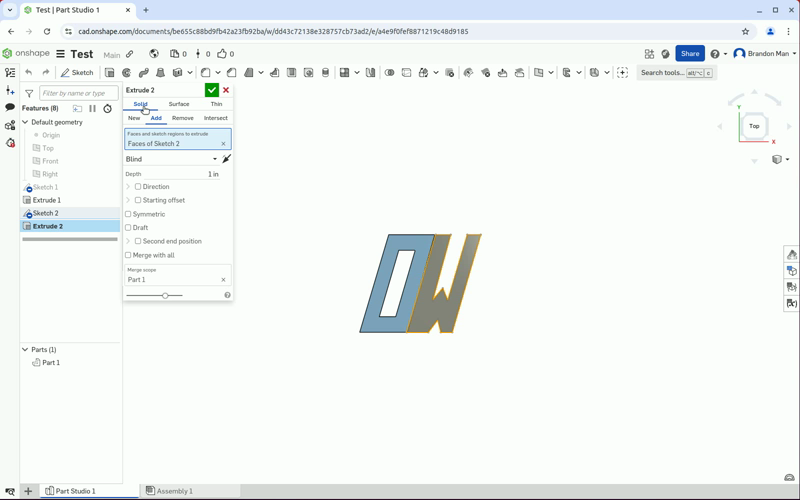
click(143, 106)
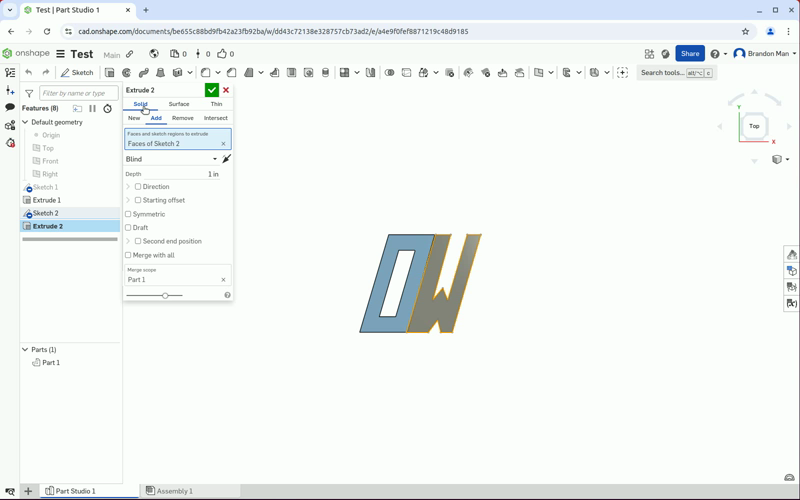
mouse_move(137, 120)
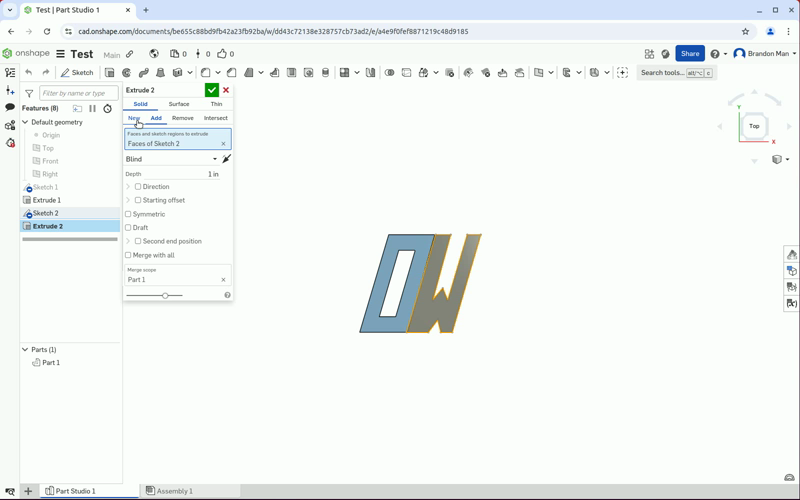
click(137, 120)
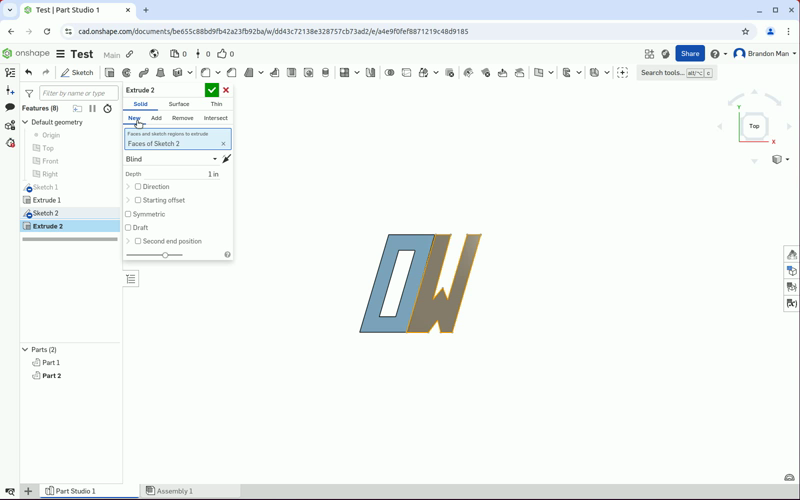
key(tab, 4)
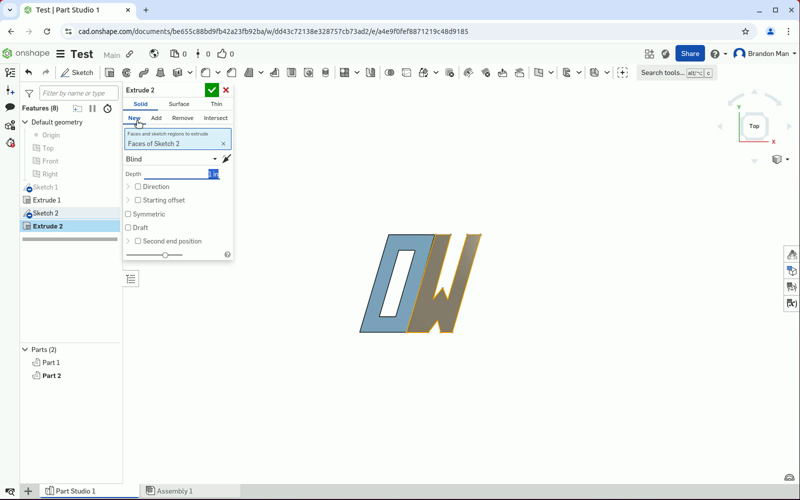
text(3.37)
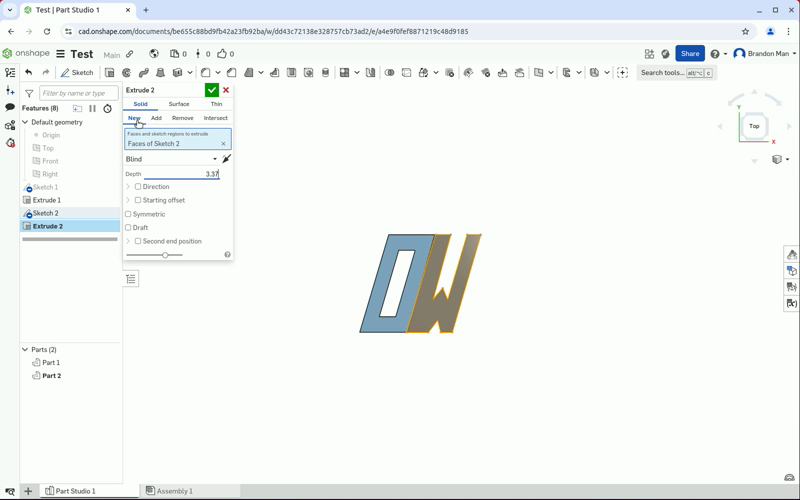
key(enter)
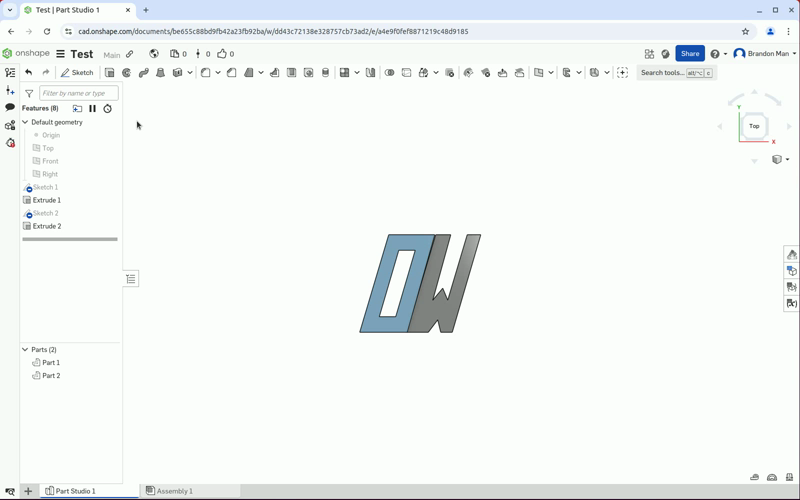
key(shift+h)
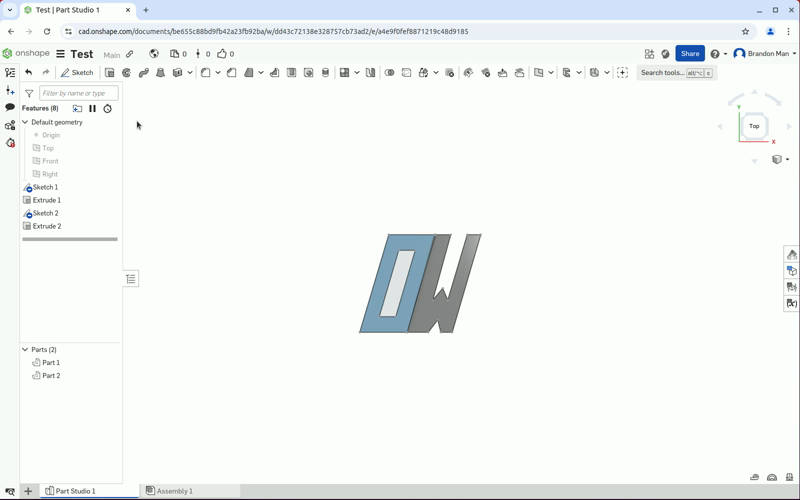
key(shift+h)
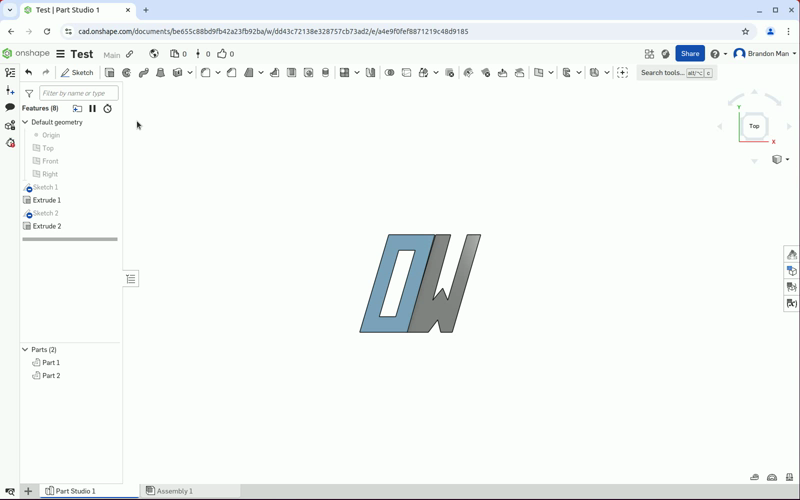
mouse_move(73, 189)
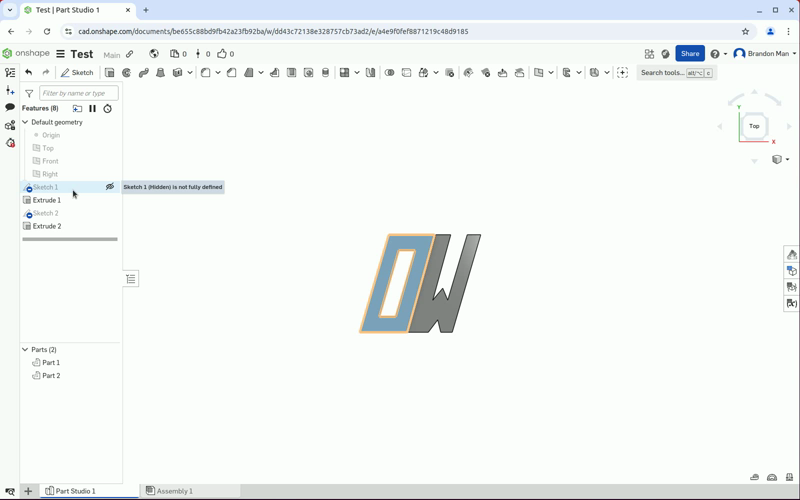
click(73, 189)
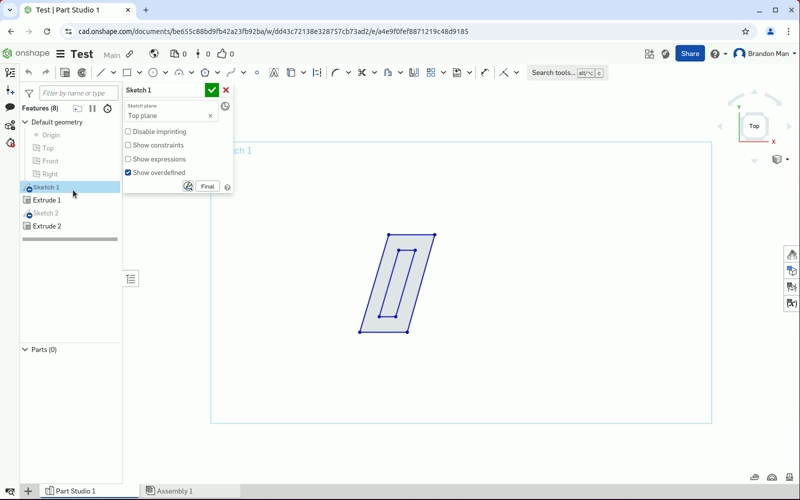
mouse_move(229, 92)
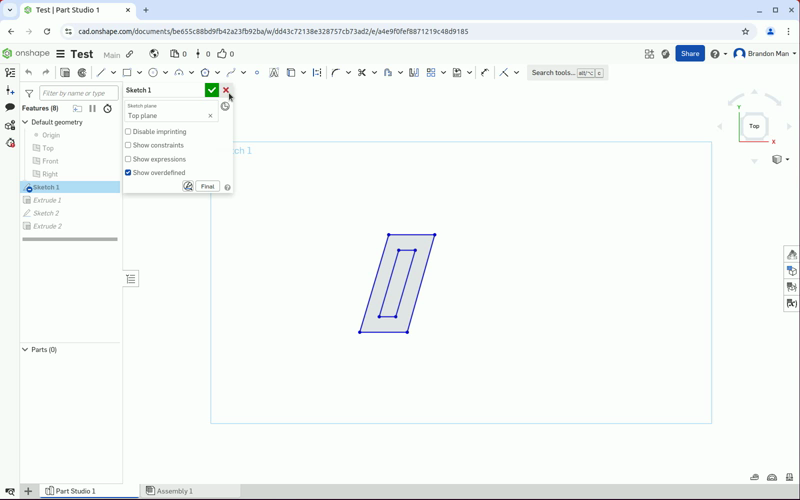
click(229, 92)
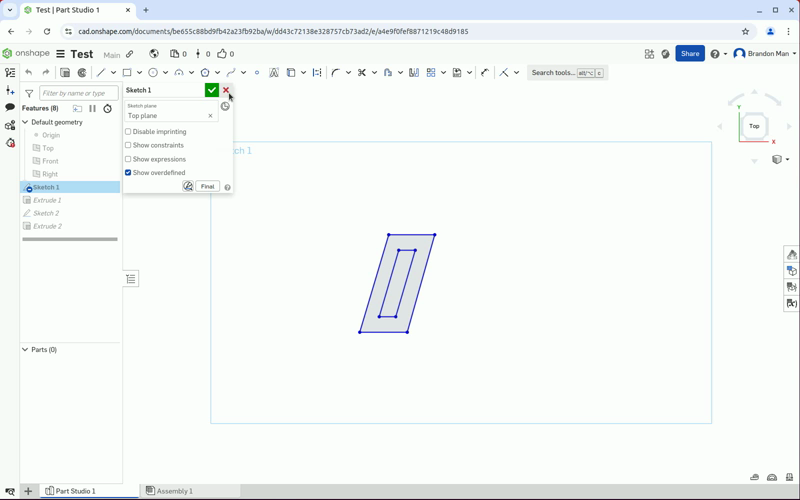
key(shift+s)
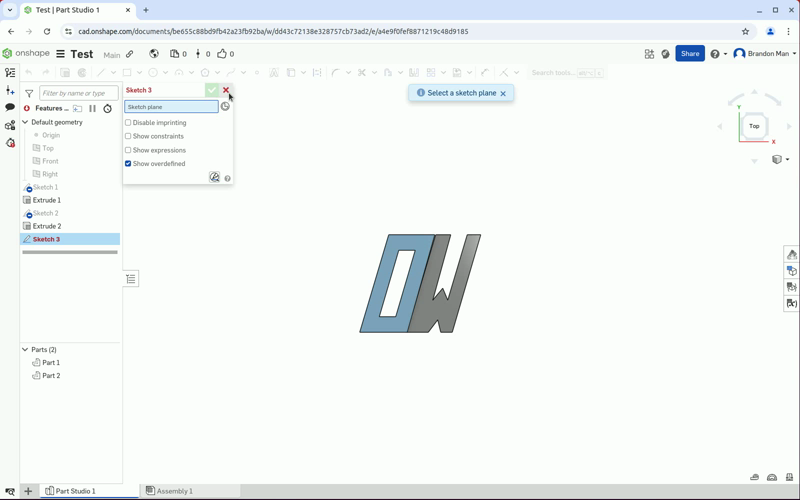
mouse_move(73, 150)
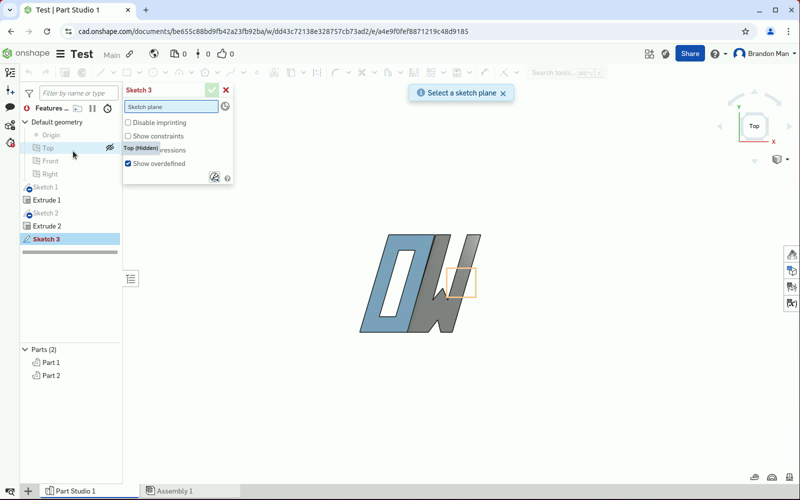
click(73, 150)
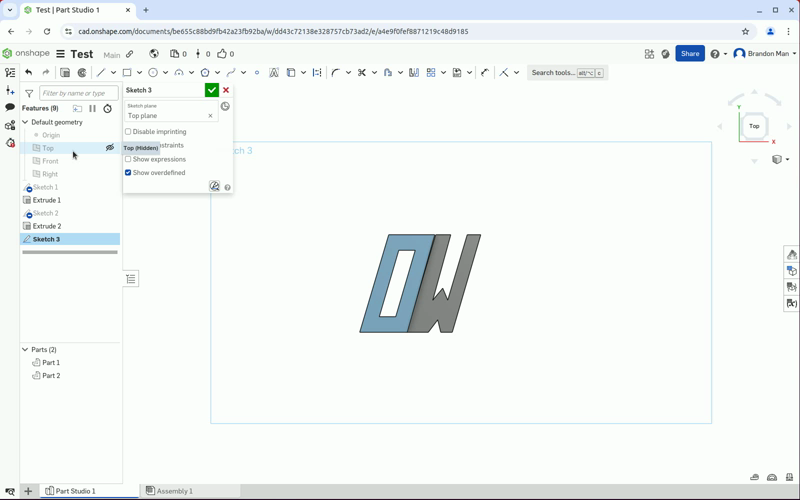
mouse_move(73, 352)
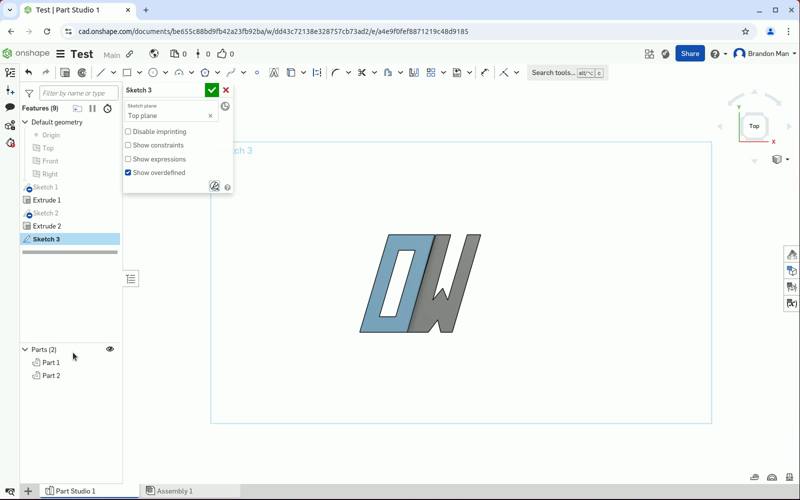
key(y)
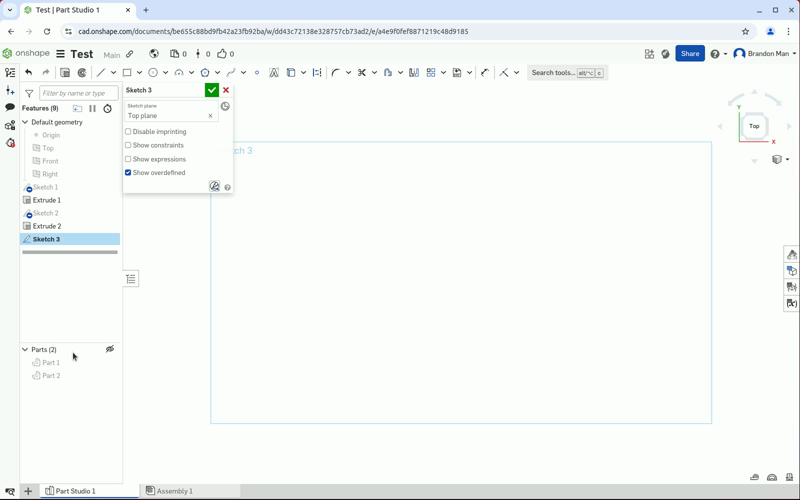
key(l)
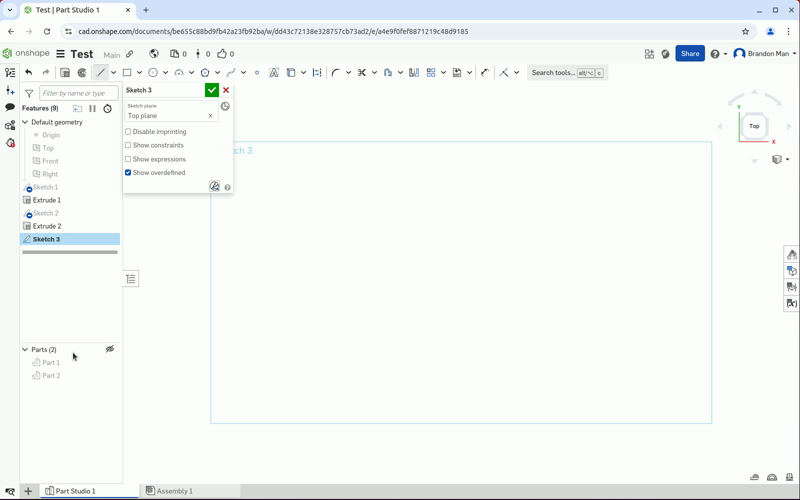
key_down(shift)
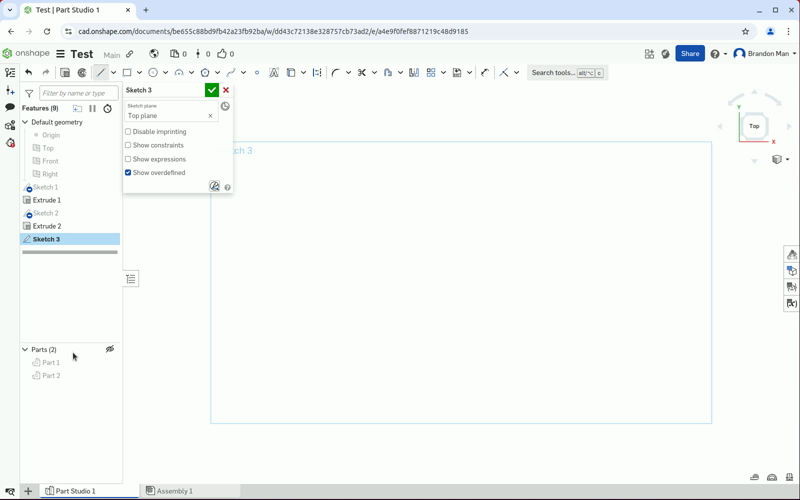
mouse_move(452, 332)
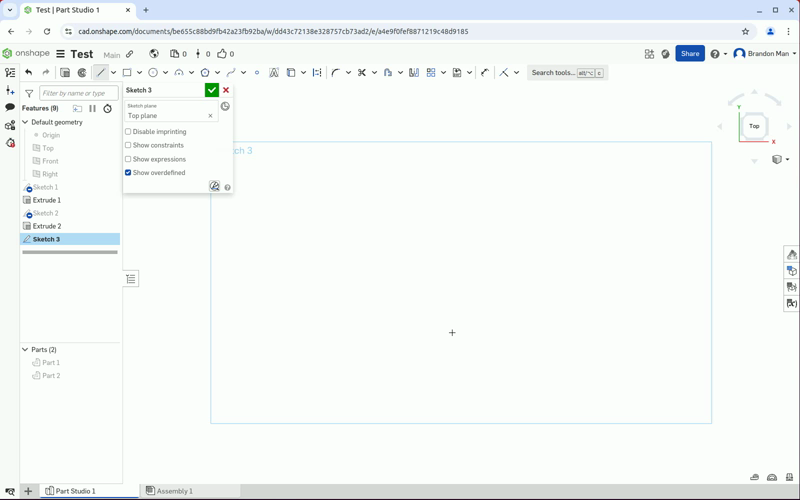
click(452, 332)
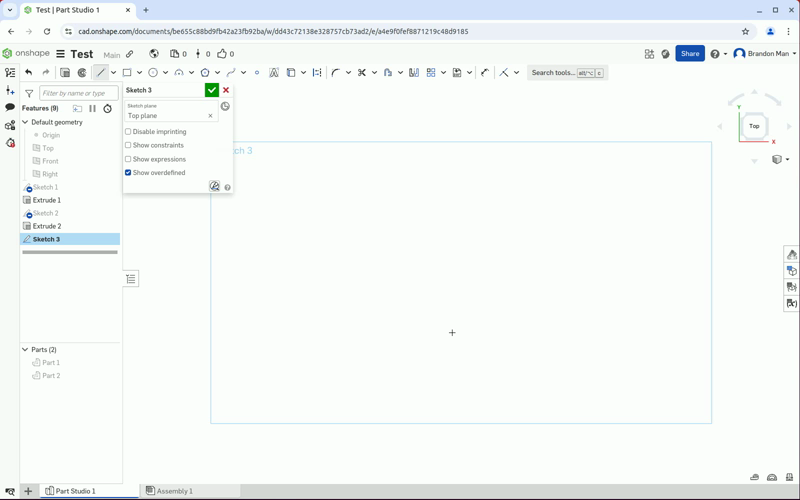
key_up(shift)
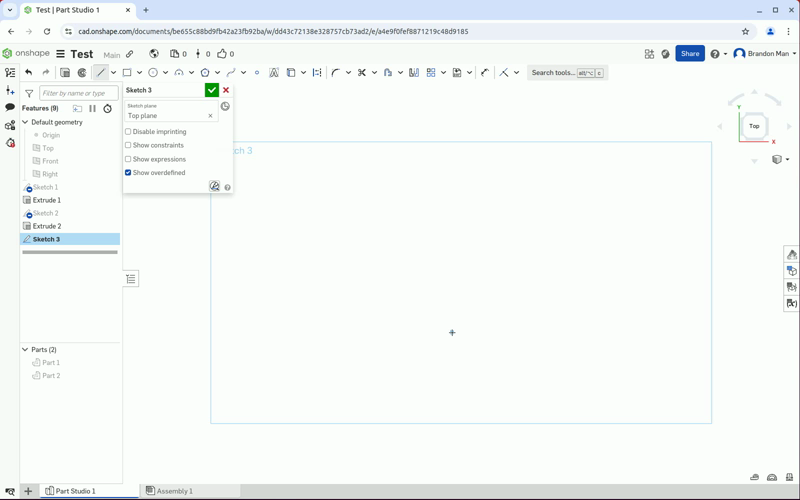
key_down(shift)
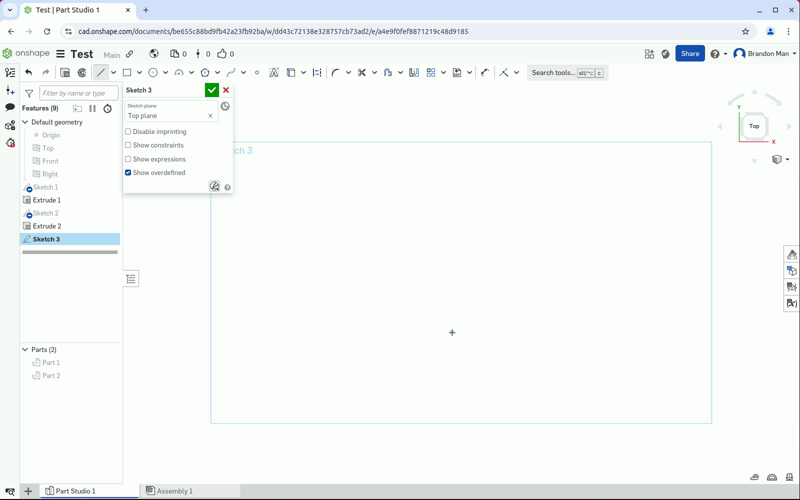
mouse_move(482, 332)
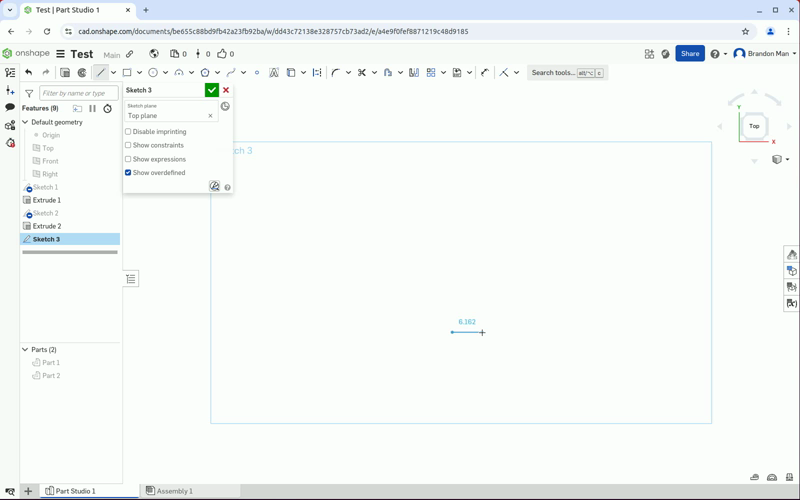
mouse_move(488, 332)
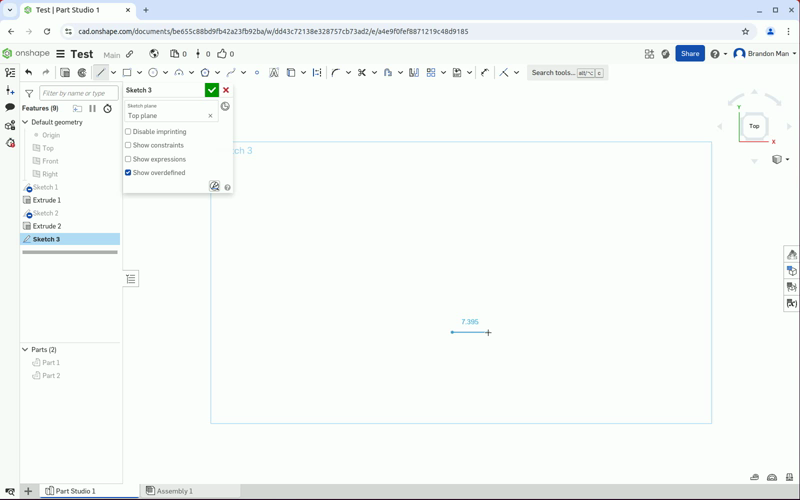
click(488, 332)
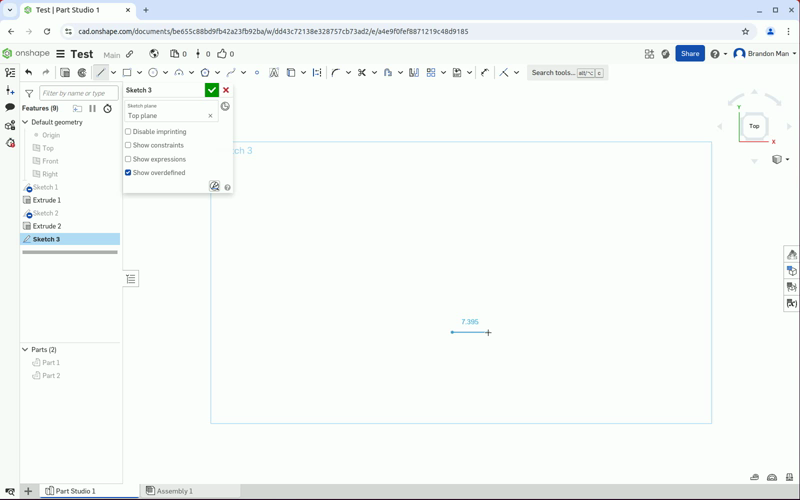
key_up(shift)
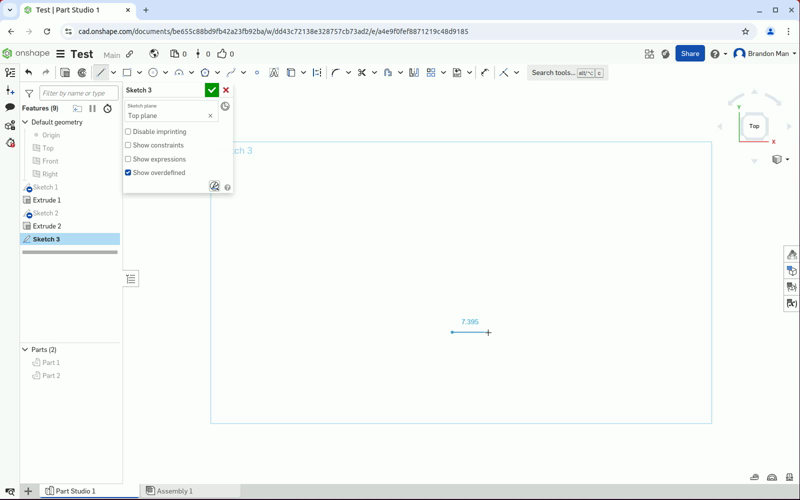
key_down(shift)
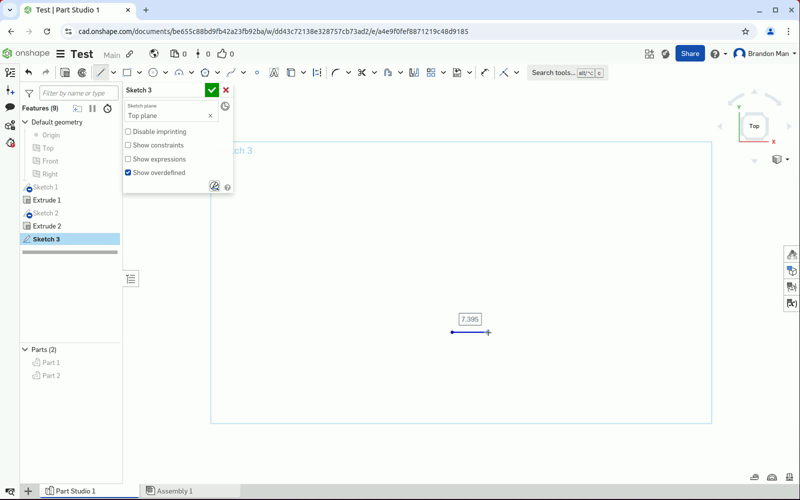
mouse_move(518, 332)
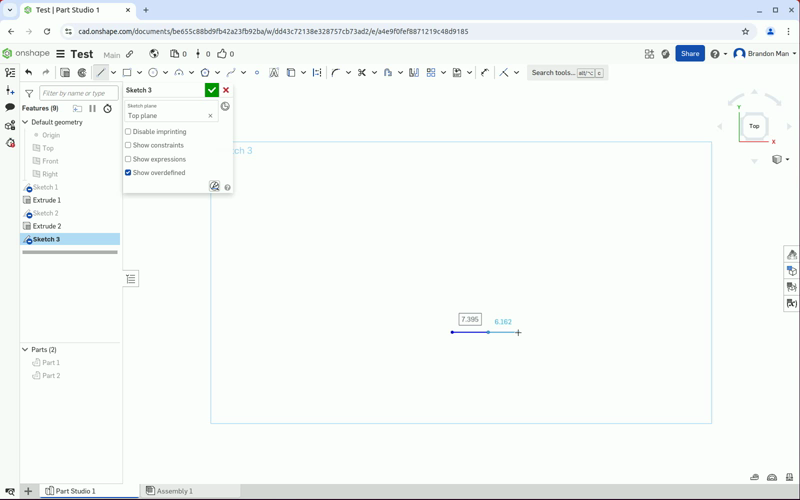
mouse_move(493, 315)
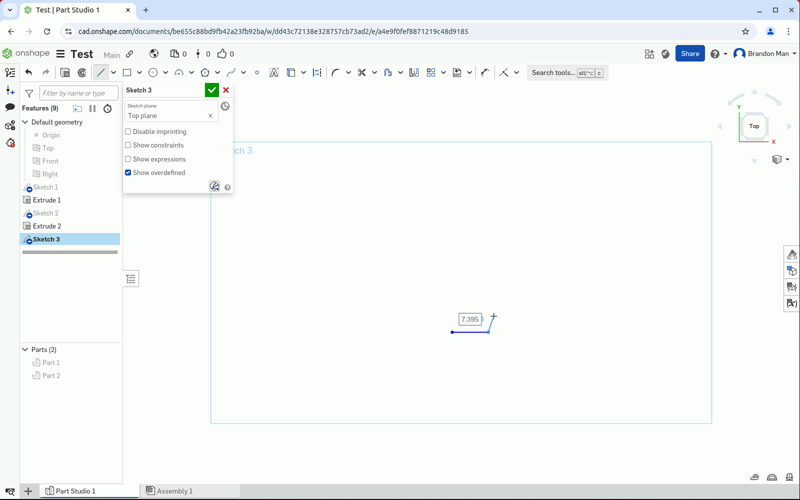
click(493, 315)
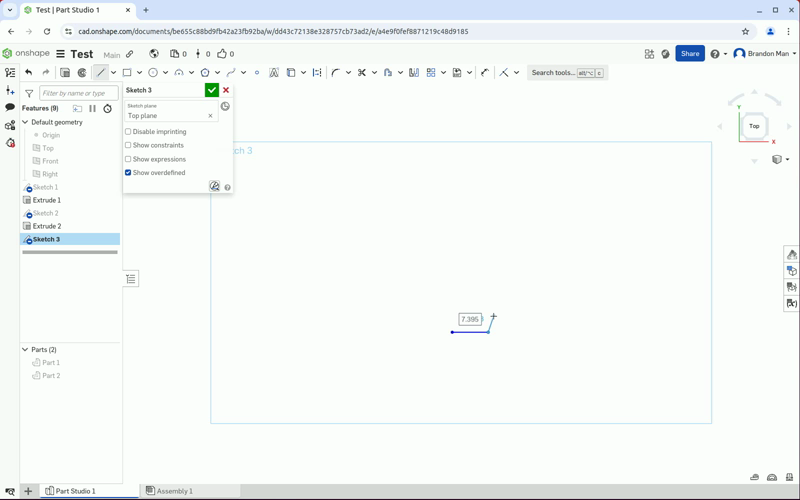
key_up(shift)
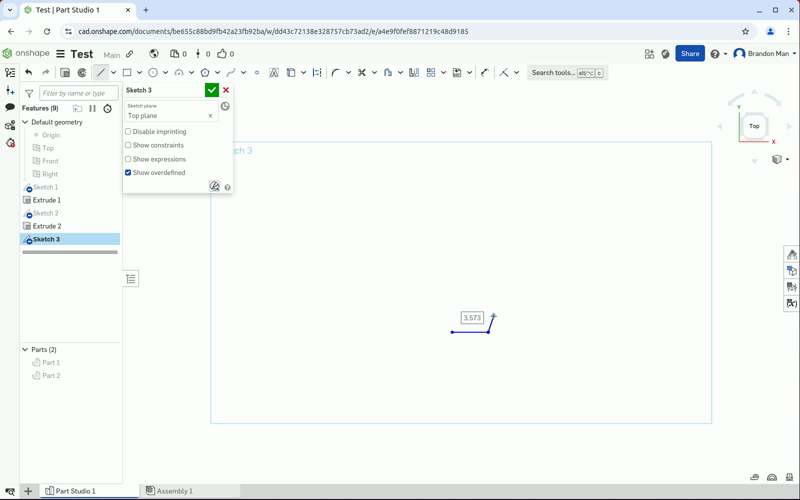
key_down(shift)
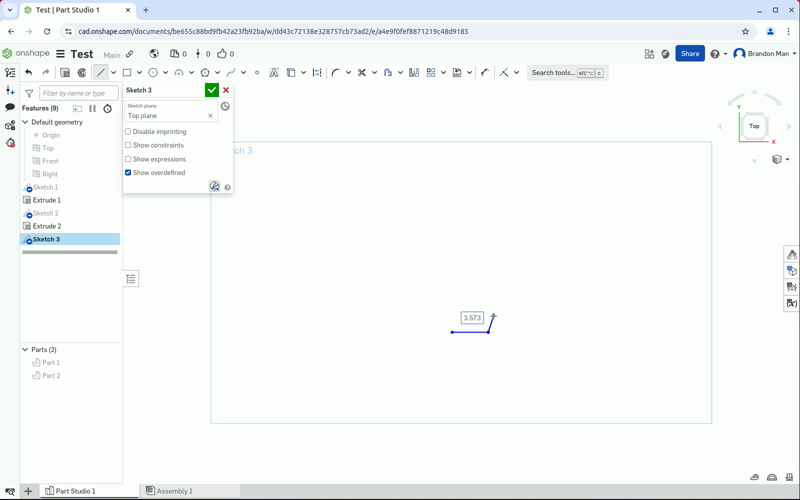
mouse_move(523, 315)
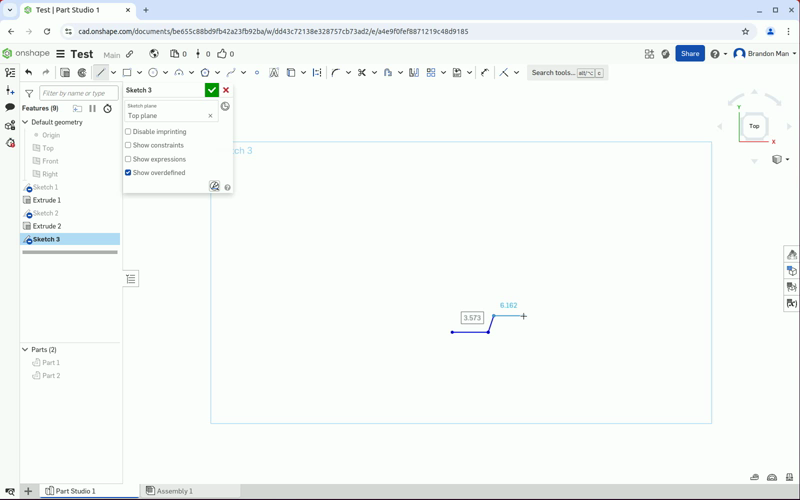
mouse_move(475, 315)
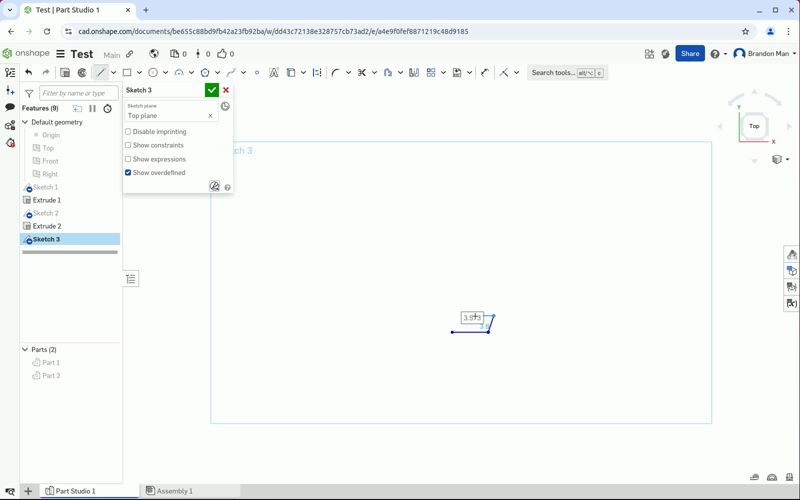
click(475, 315)
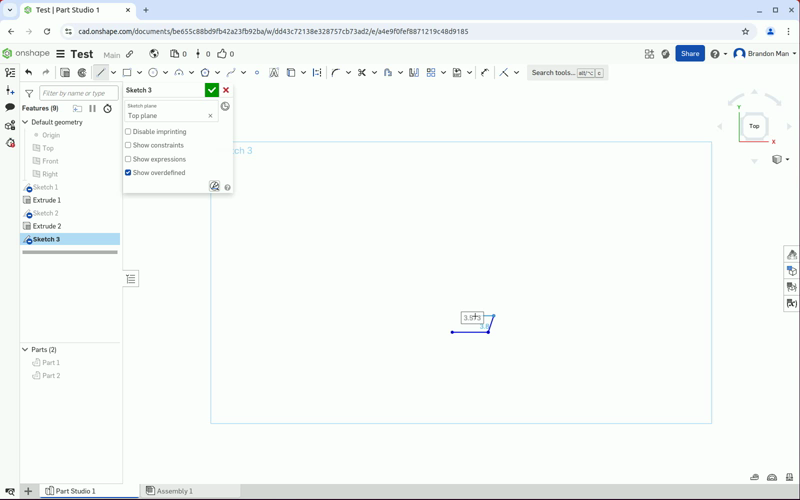
key_up(shift)
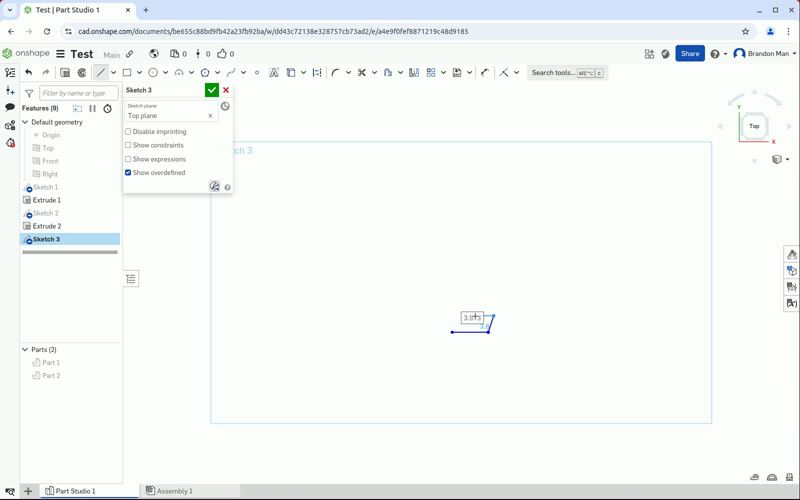
key_down(shift)
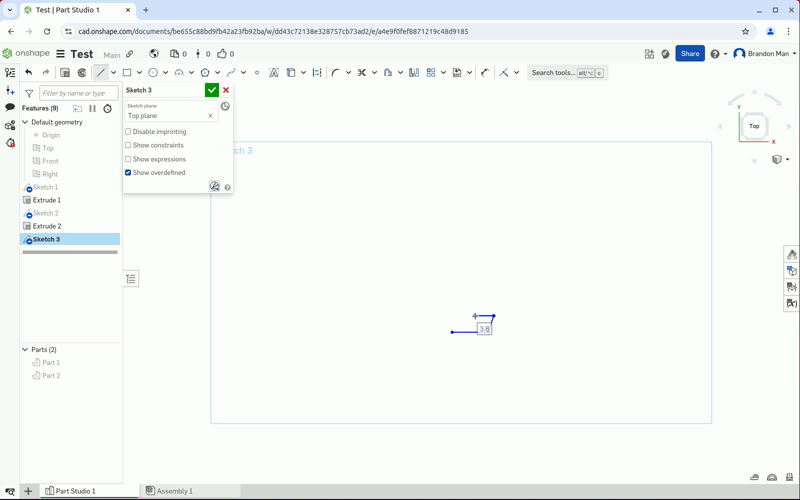
mouse_move(505, 315)
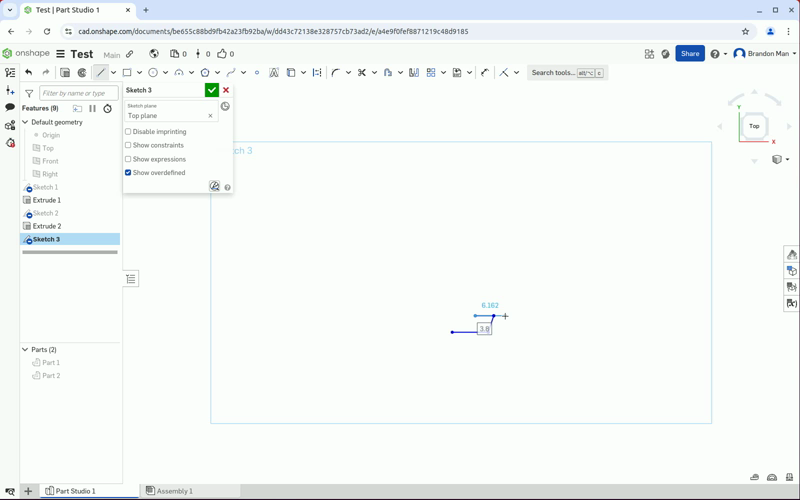
mouse_move(483, 288)
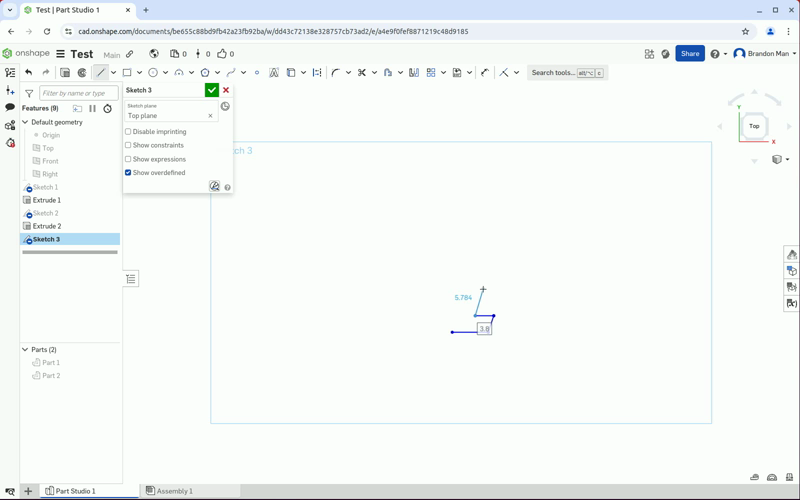
click(483, 288)
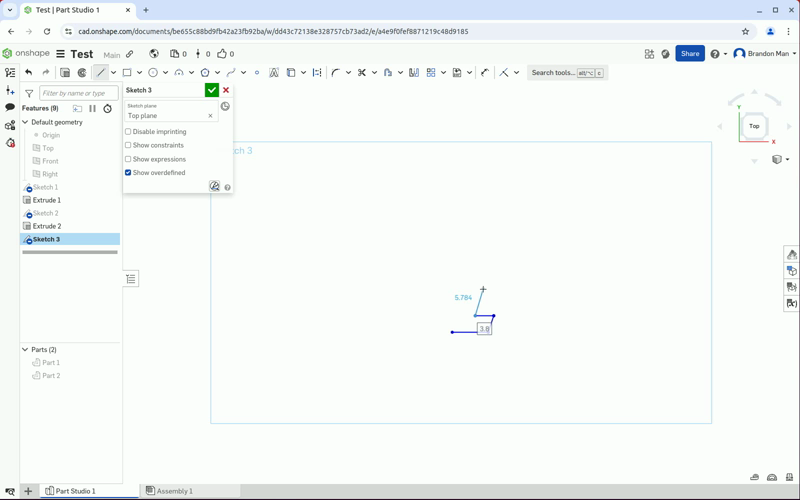
key_up(shift)
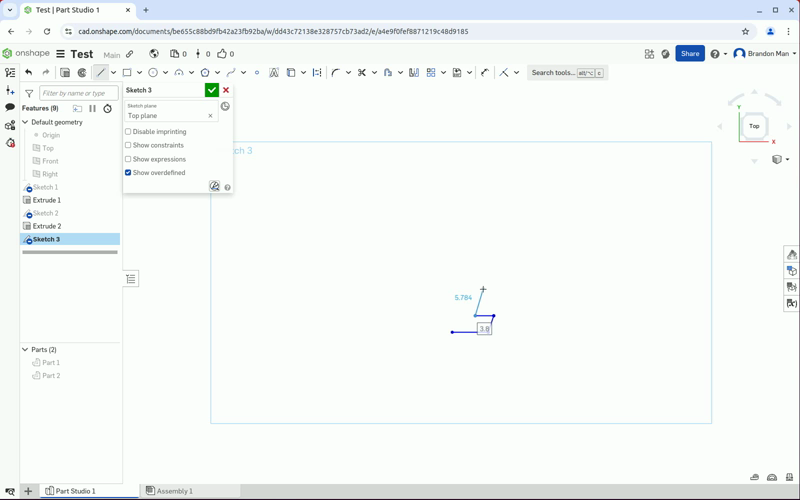
key_down(shift)
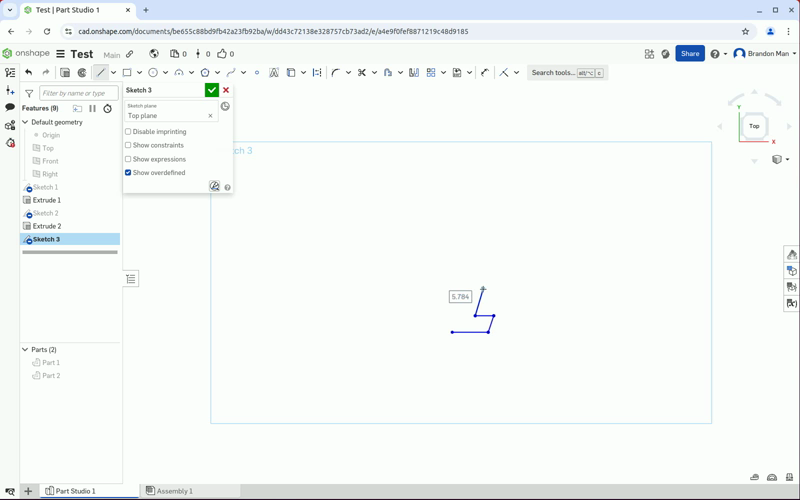
mouse_move(513, 288)
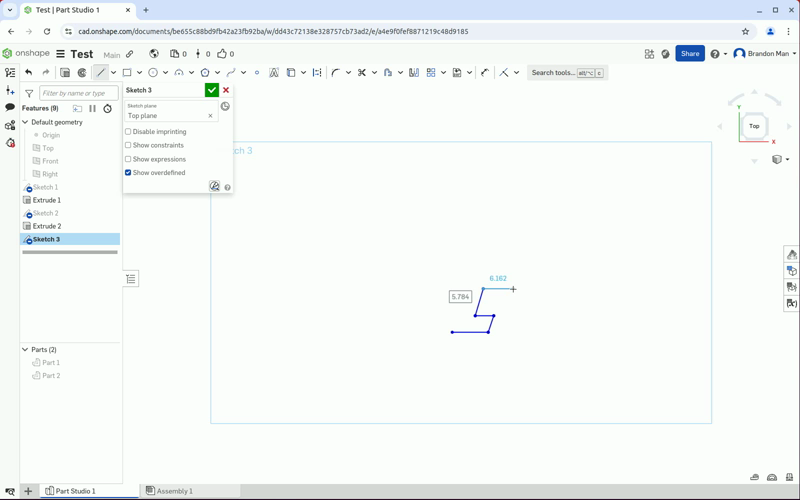
mouse_move(495, 288)
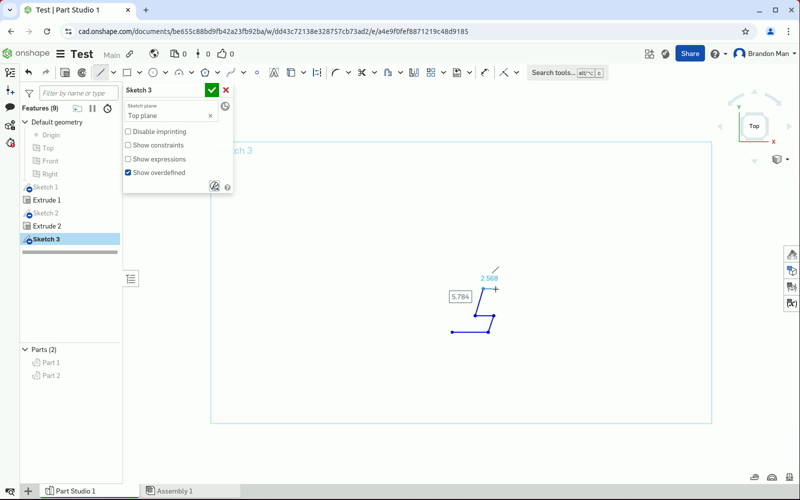
click(495, 288)
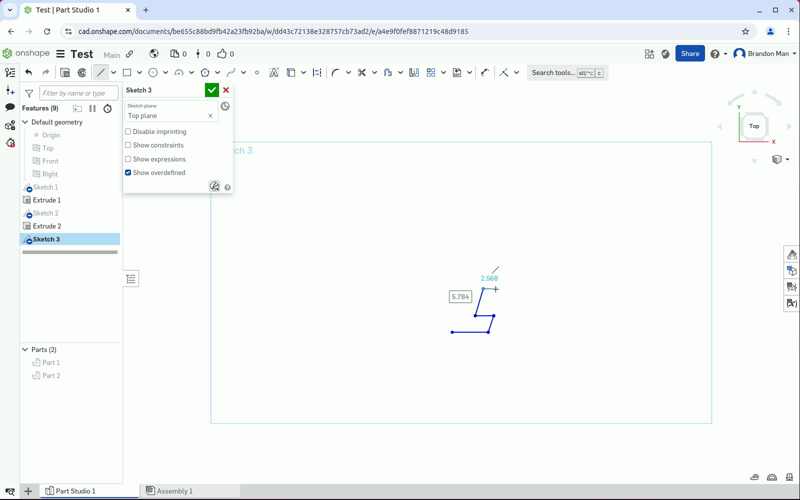
key_up(shift)
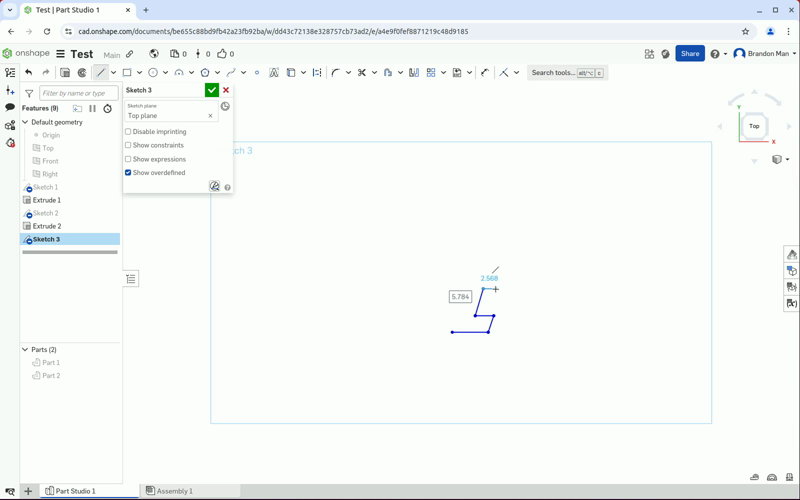
key_down(shift)
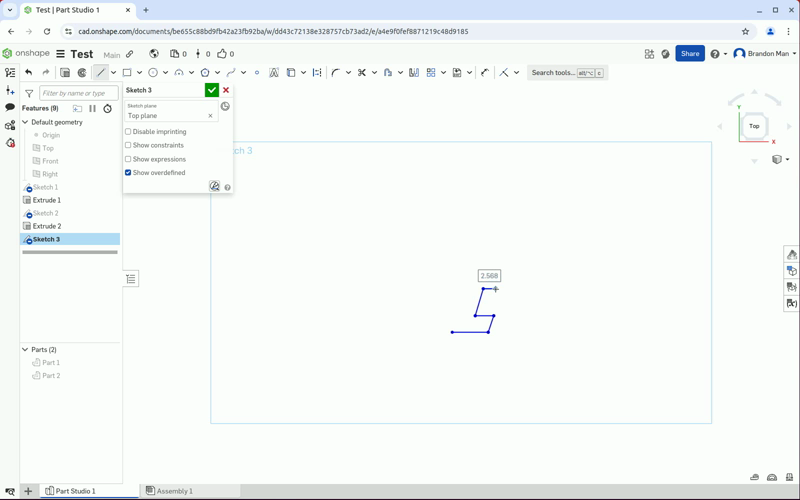
mouse_move(525, 288)
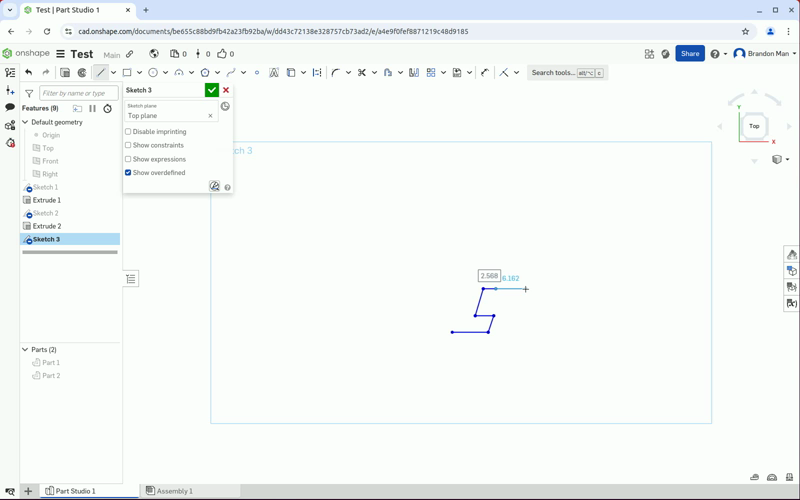
mouse_move(498, 277)
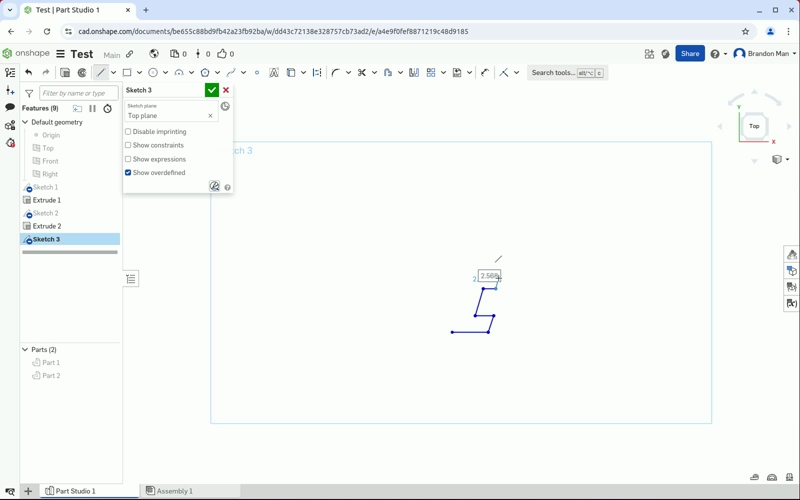
click(498, 277)
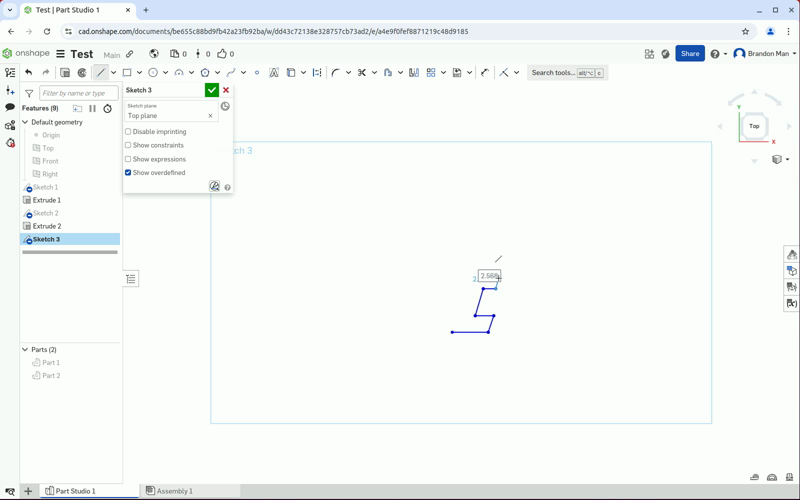
key_up(shift)
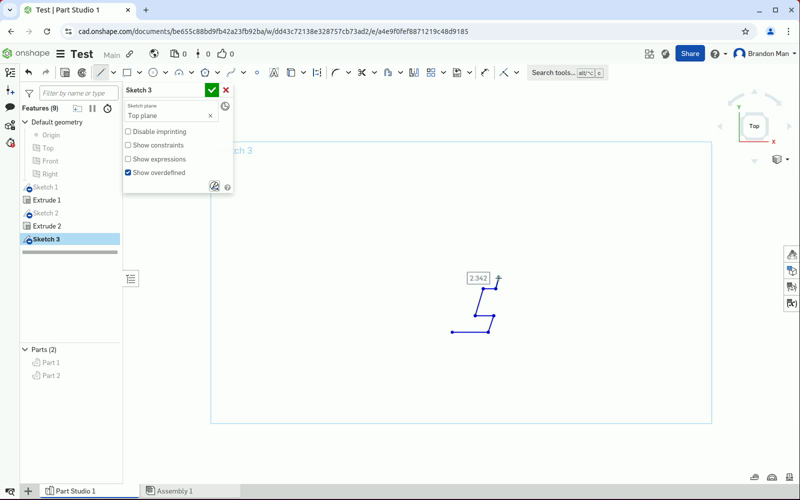
key_down(shift)
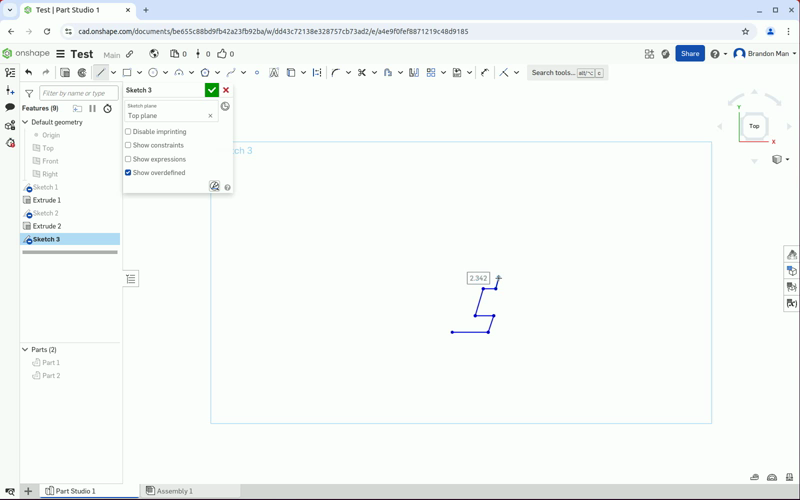
mouse_move(528, 277)
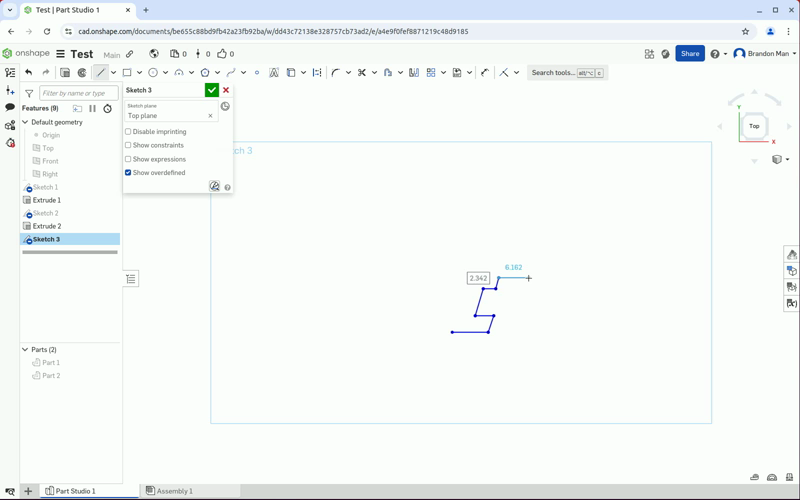
mouse_move(495, 277)
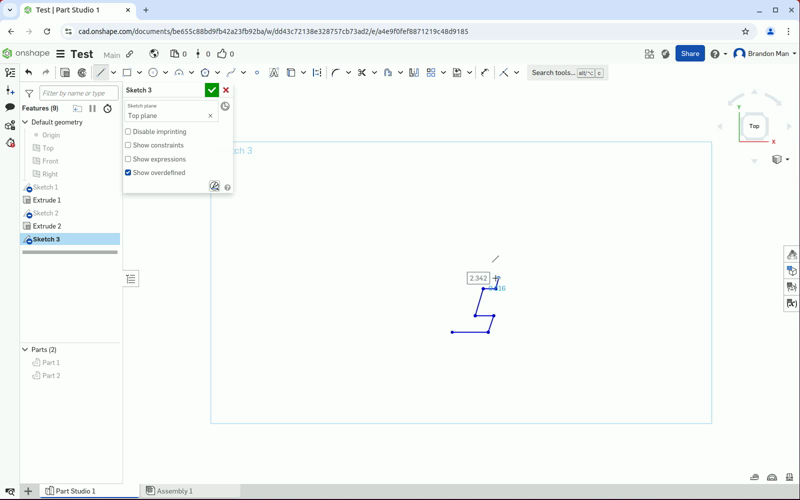
scroll(6)
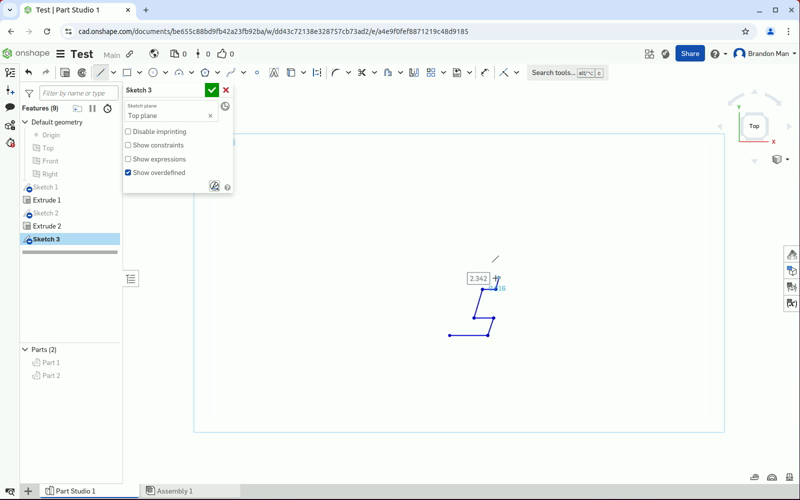
scroll(6)
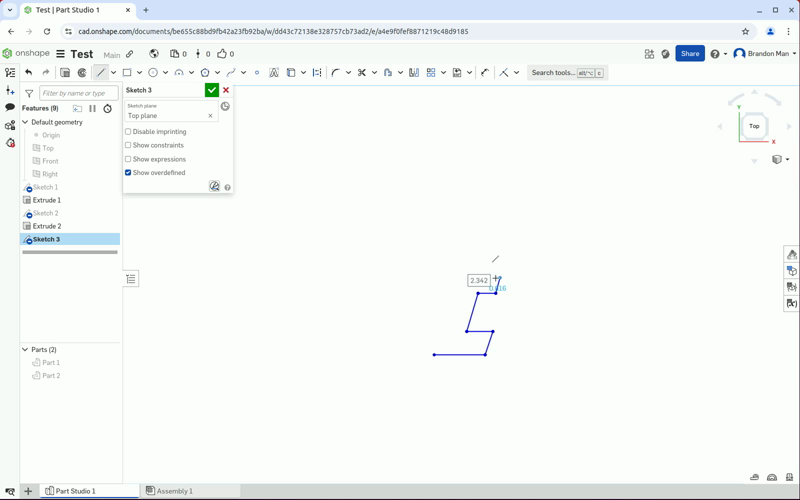
scroll(6)
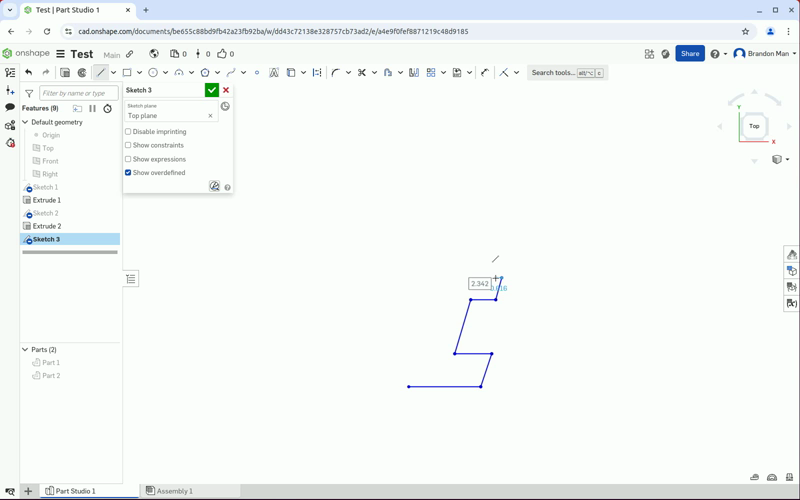
scroll(6)
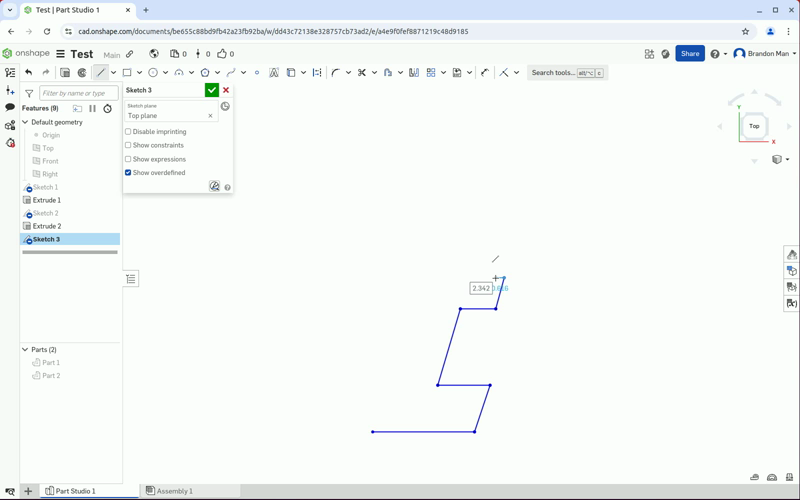
scroll(6)
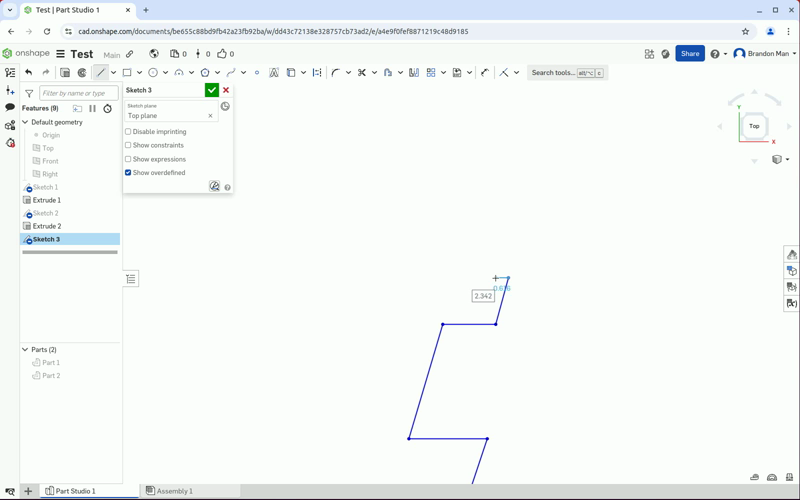
scroll(6)
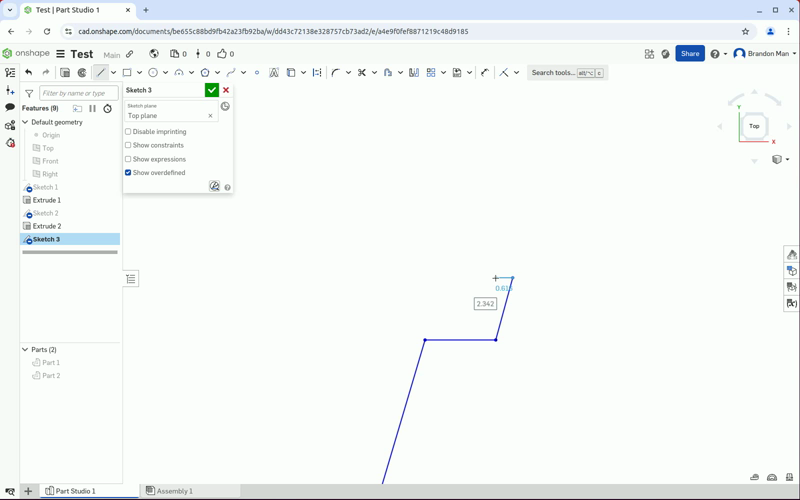
scroll(6)
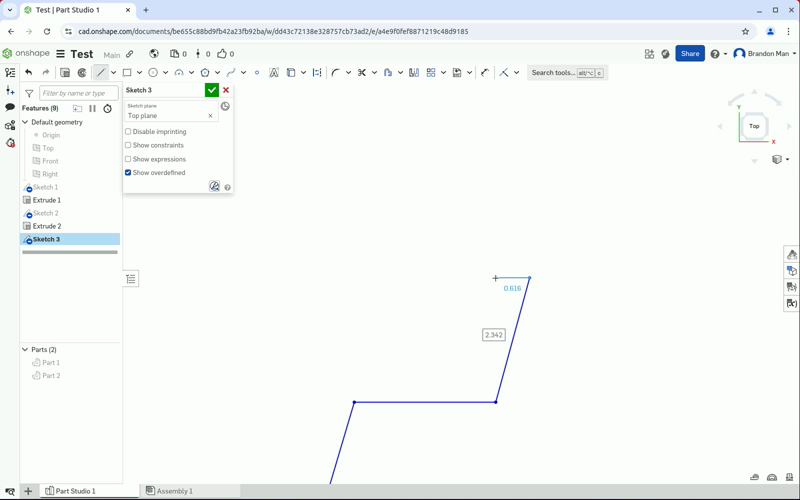
click(495, 277)
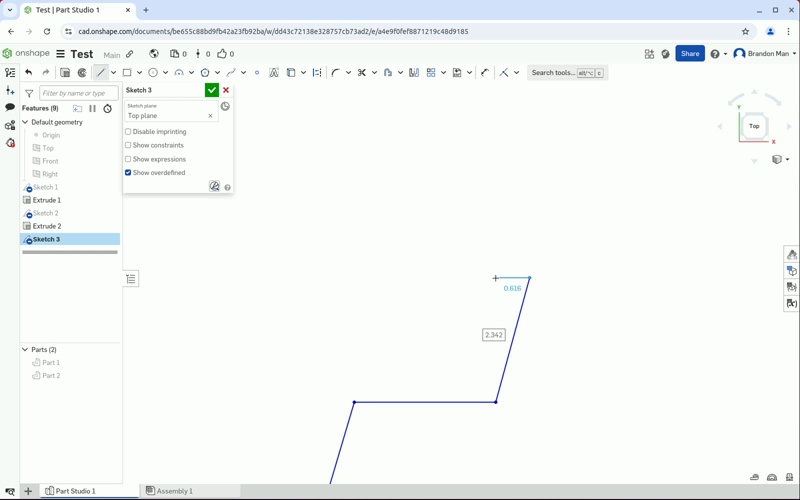
scroll(-6)
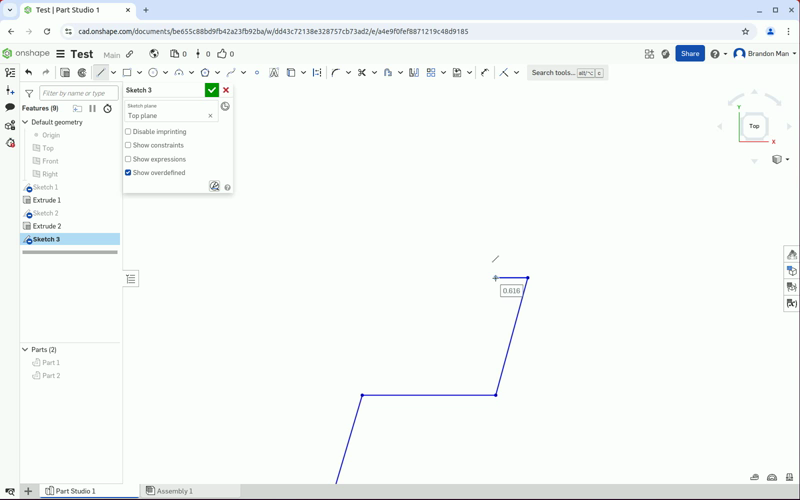
scroll(-6)
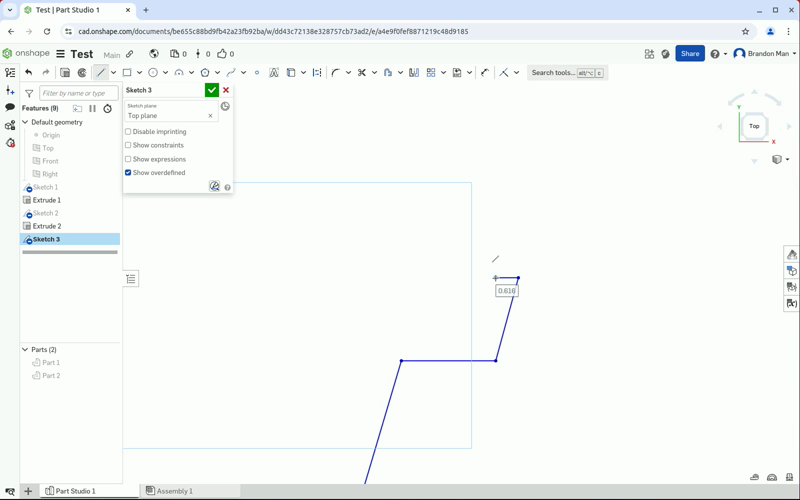
scroll(-6)
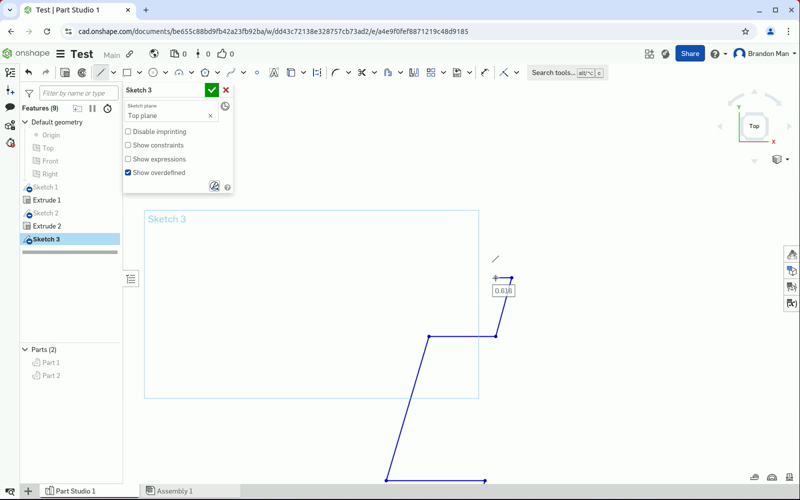
scroll(-6)
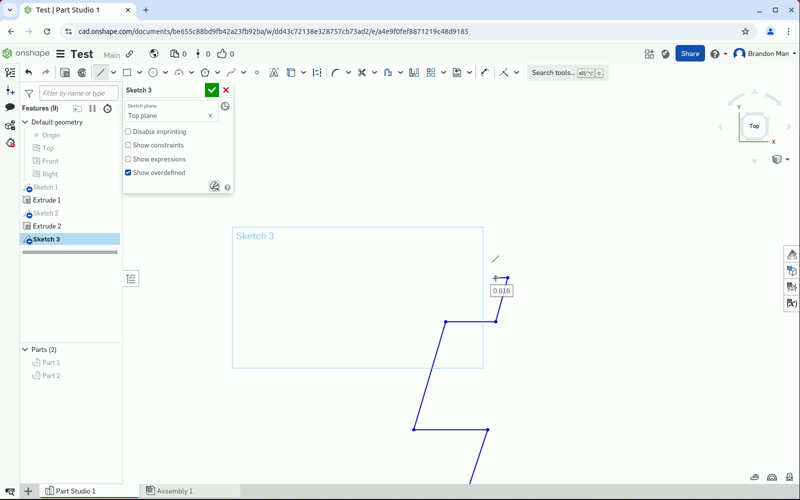
scroll(-6)
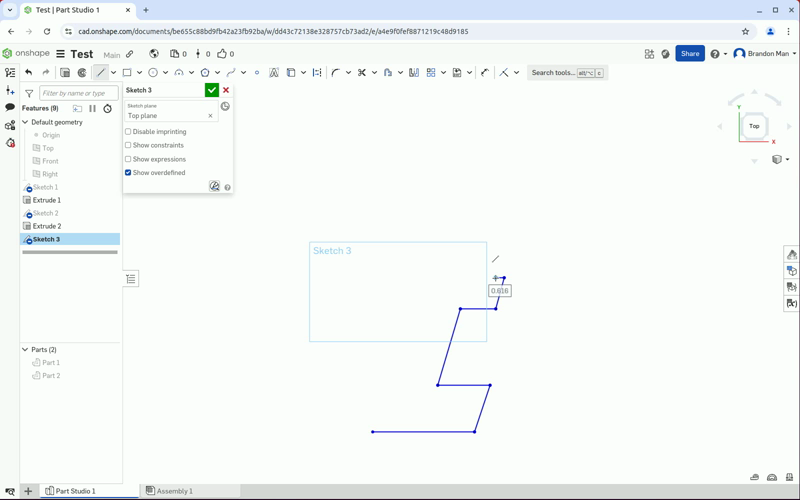
scroll(-6)
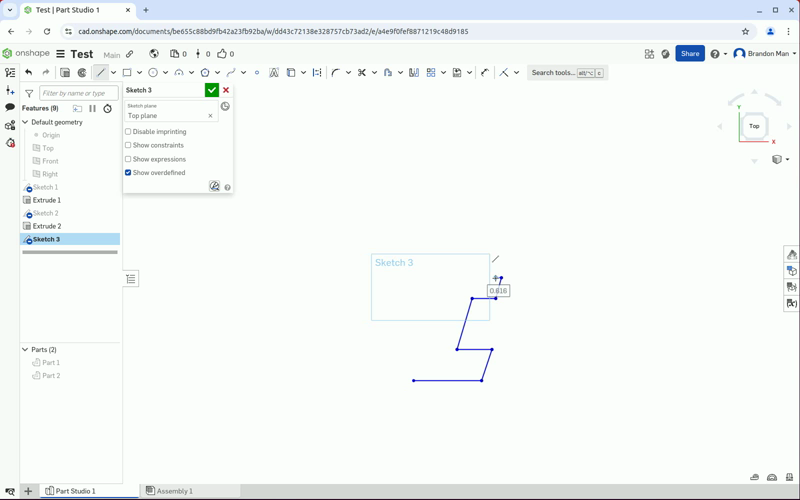
scroll(-6)
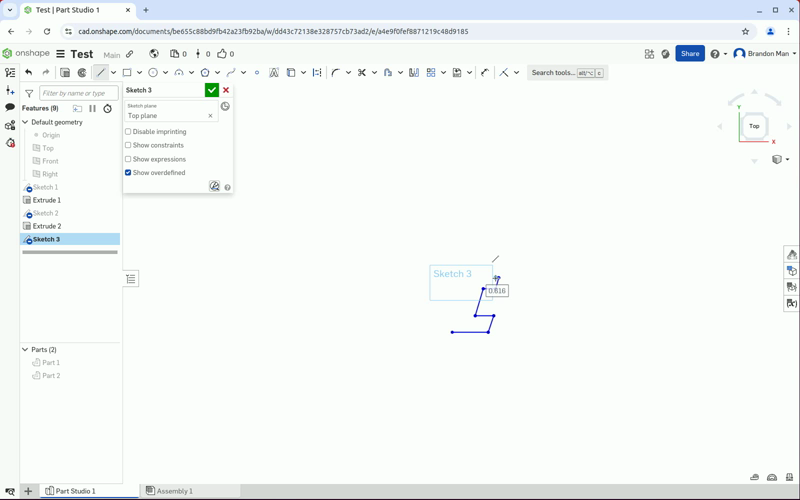
key_up(shift)
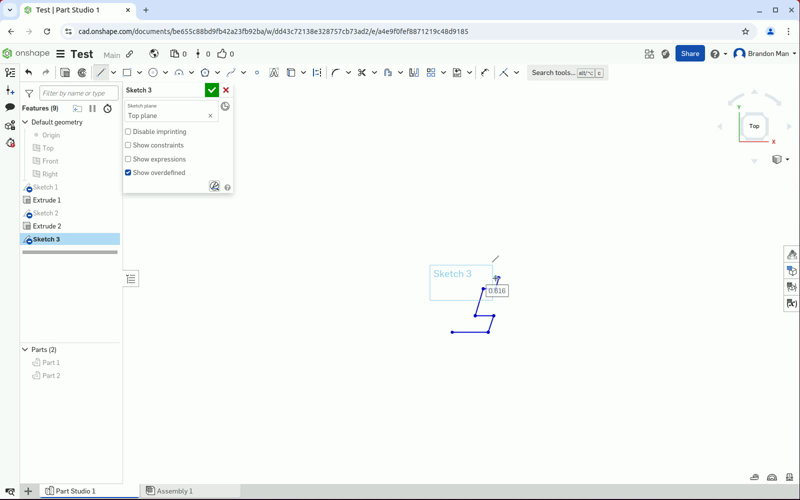
key_down(shift)
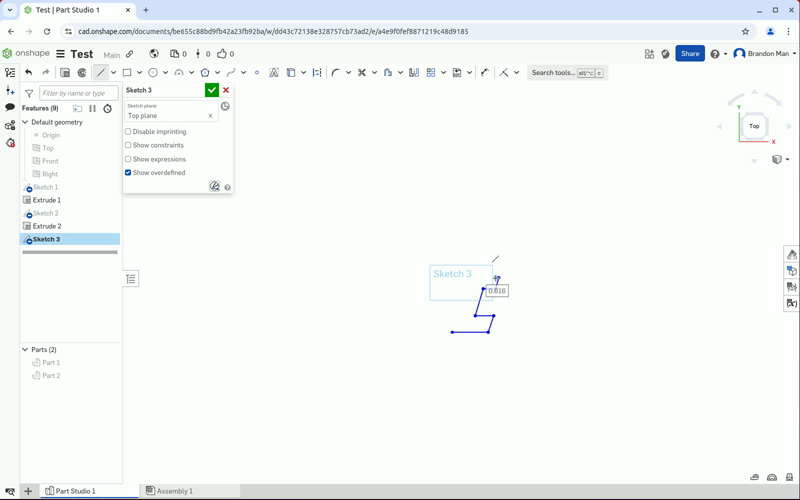
mouse_move(525, 277)
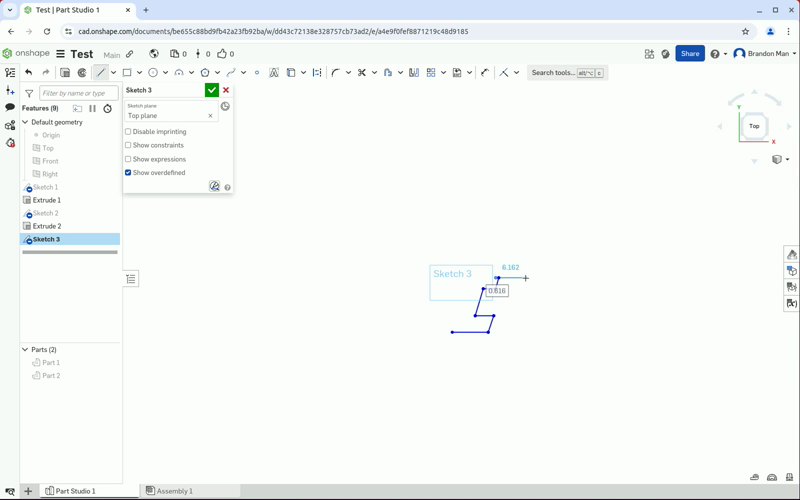
mouse_move(486, 277)
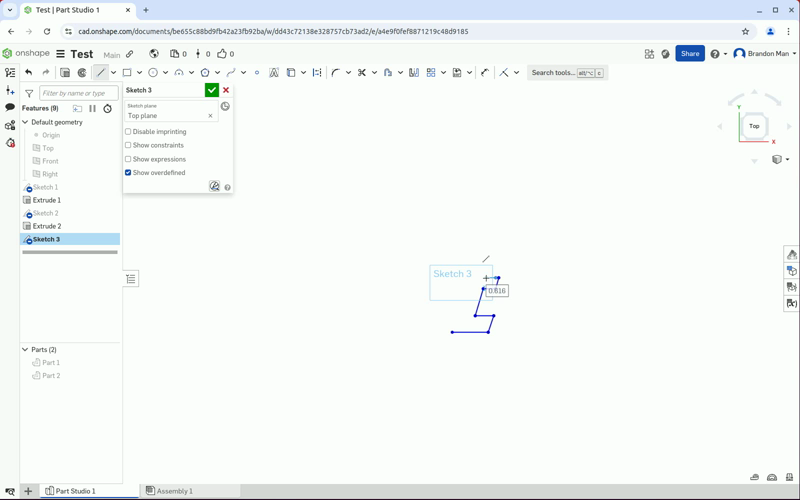
click(486, 277)
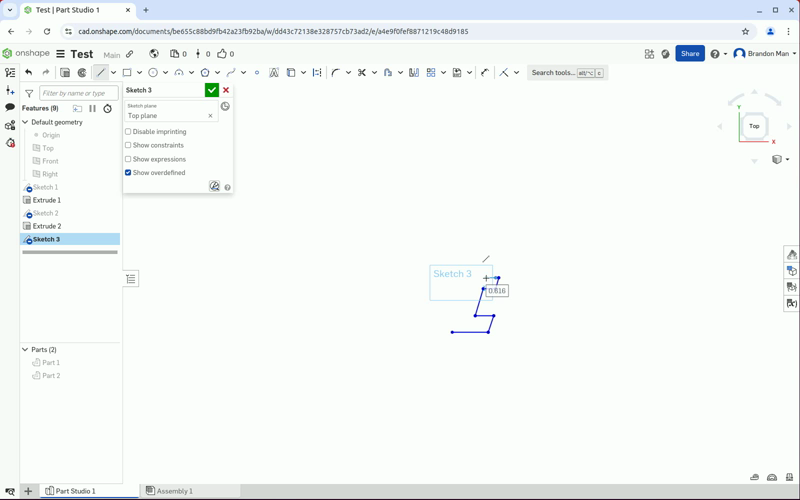
key_up(shift)
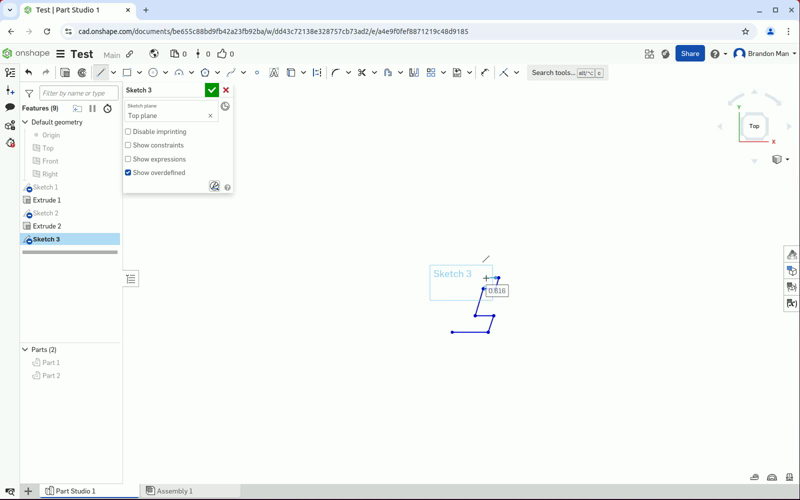
key_down(shift)
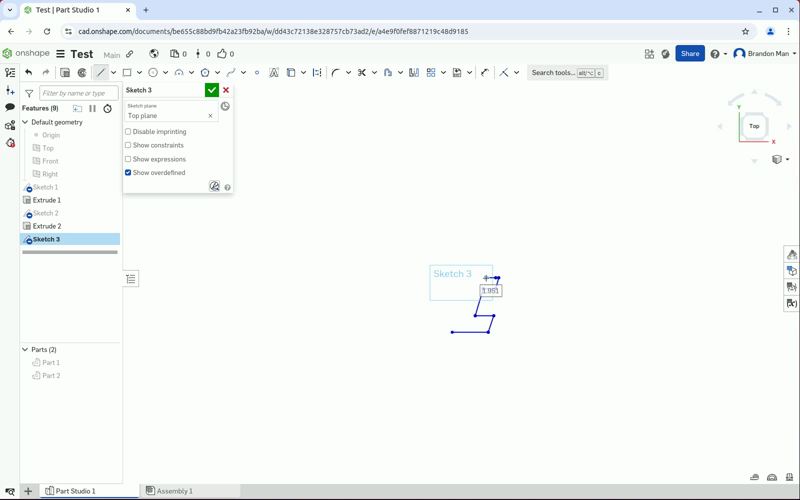
mouse_move(516, 277)
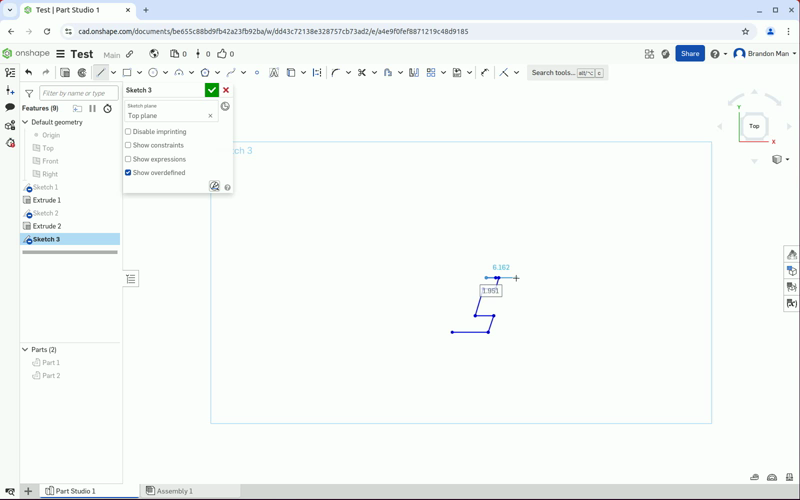
mouse_move(494, 250)
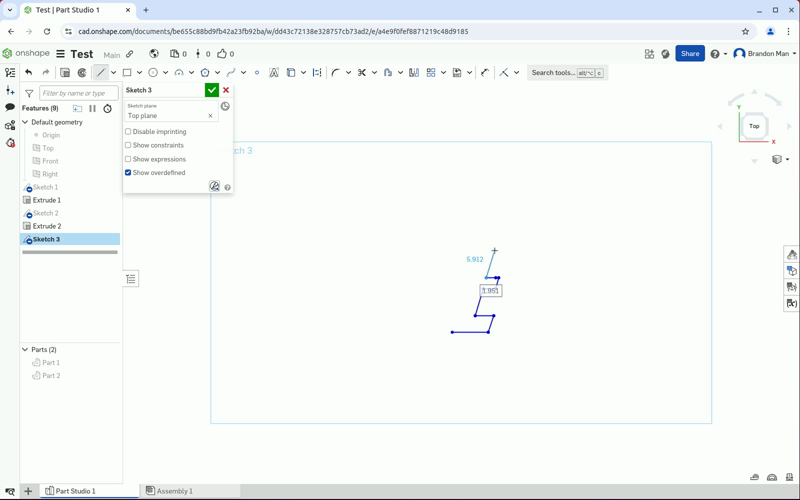
click(494, 250)
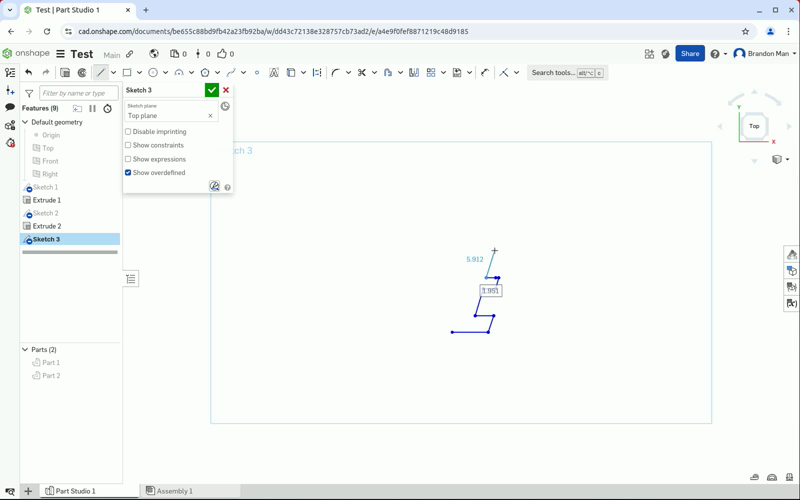
key_up(shift)
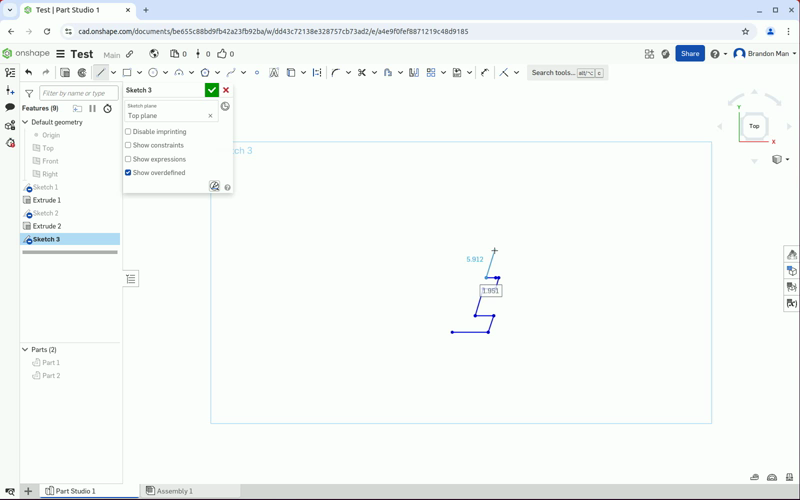
key_down(shift)
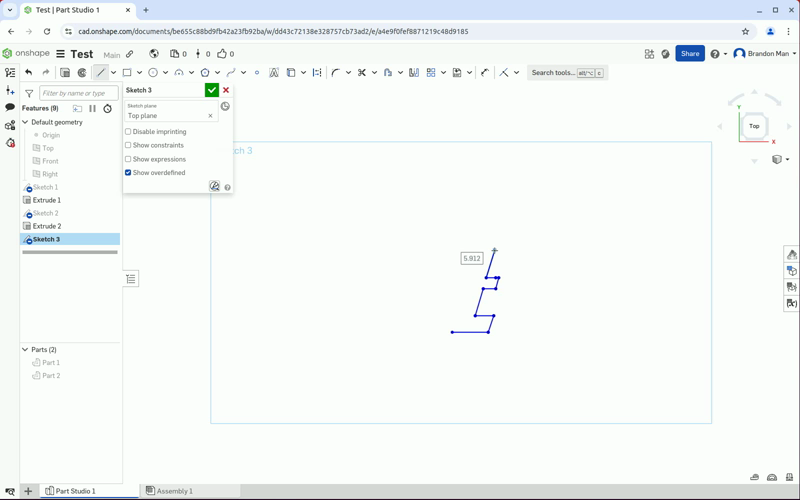
mouse_move(524, 250)
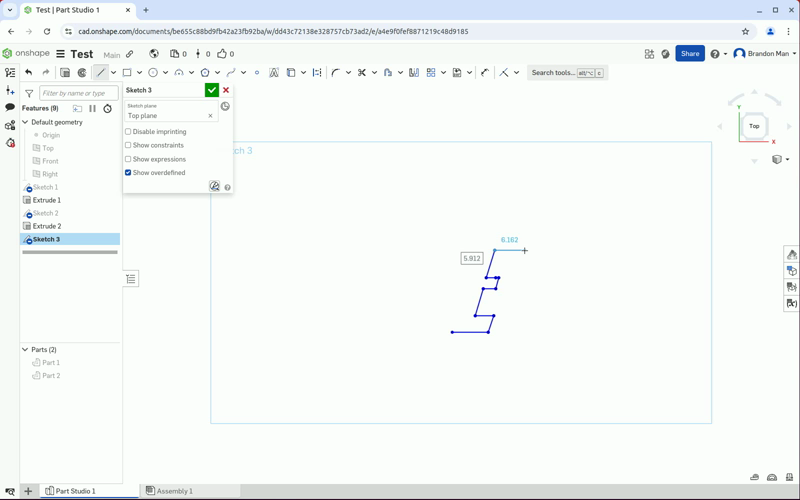
mouse_move(513, 250)
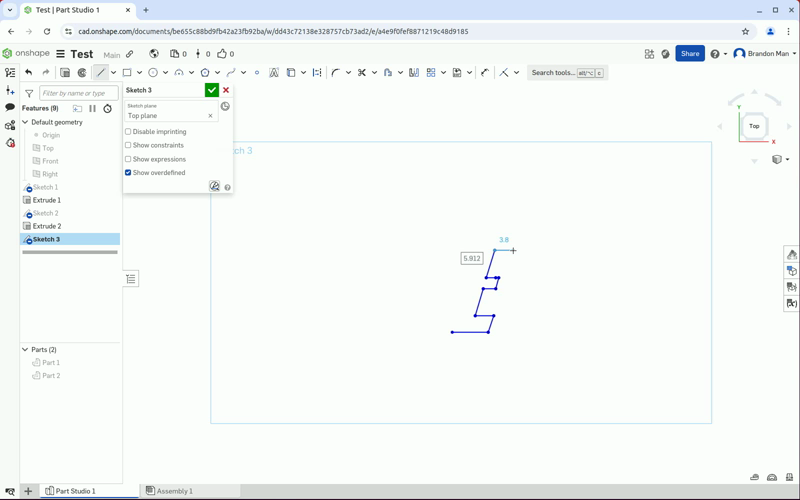
click(513, 250)
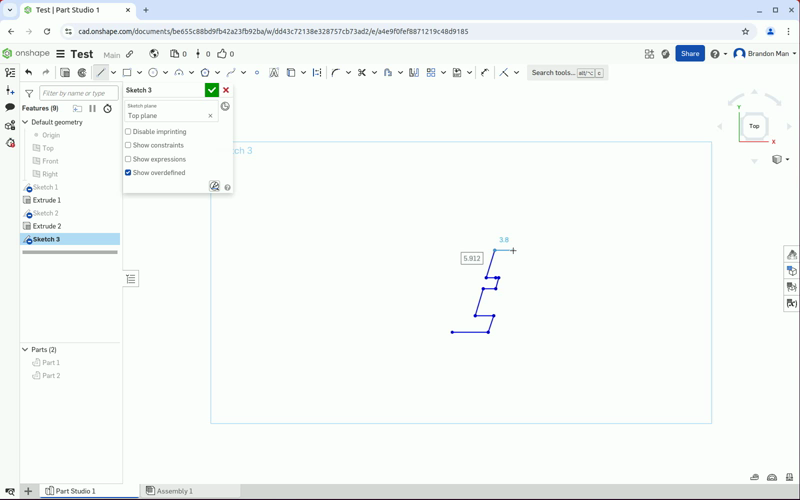
key_up(shift)
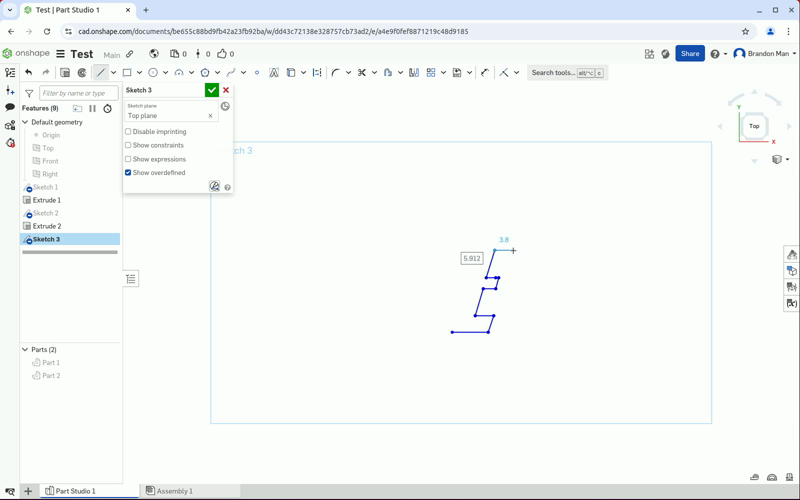
key_down(shift)
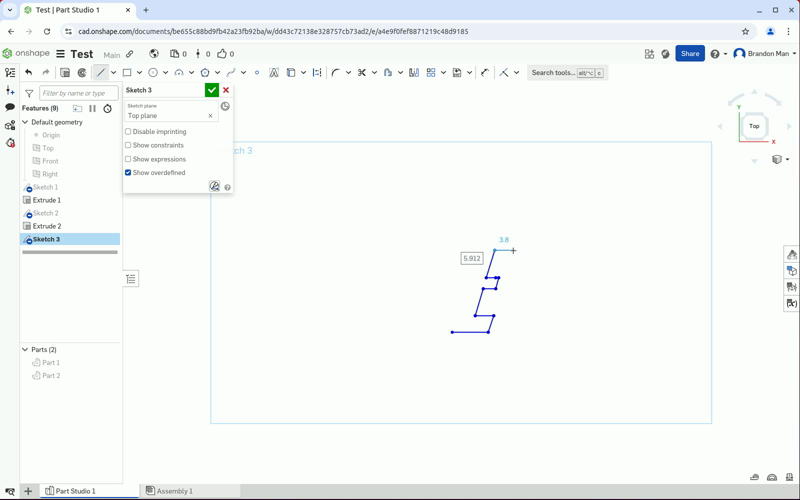
mouse_move(543, 250)
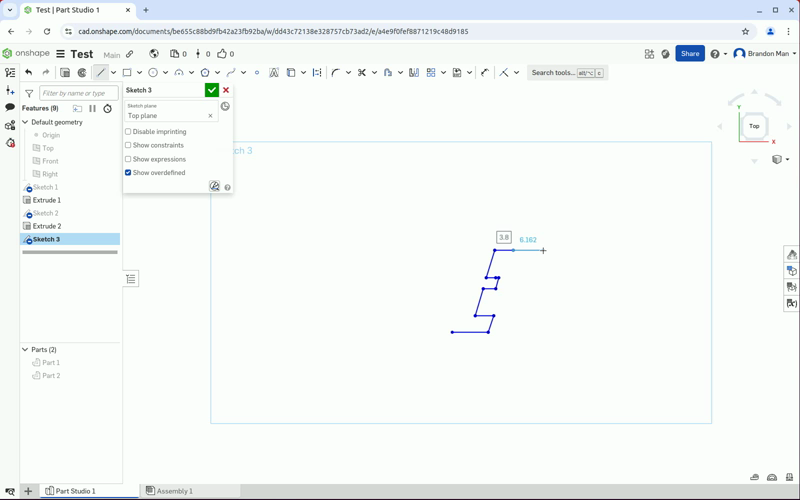
mouse_move(517, 234)
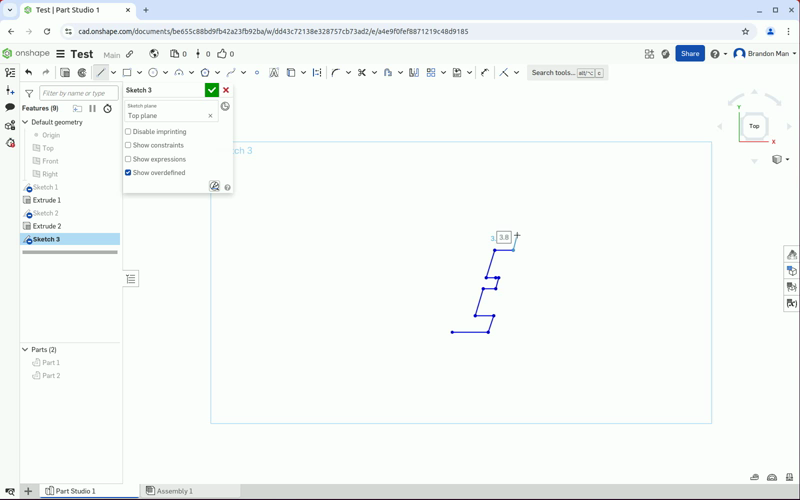
click(517, 234)
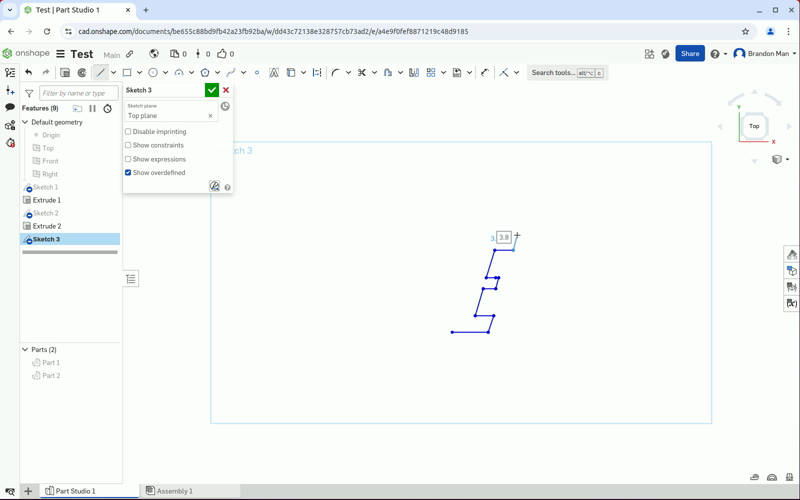
key_up(shift)
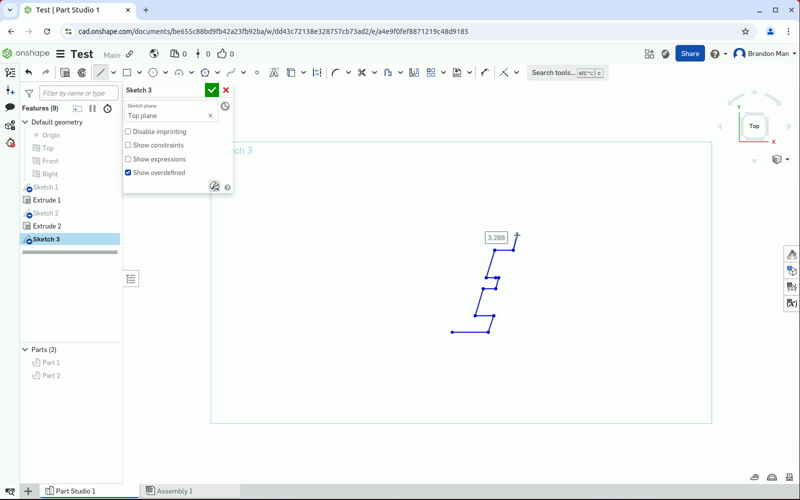
key_down(shift)
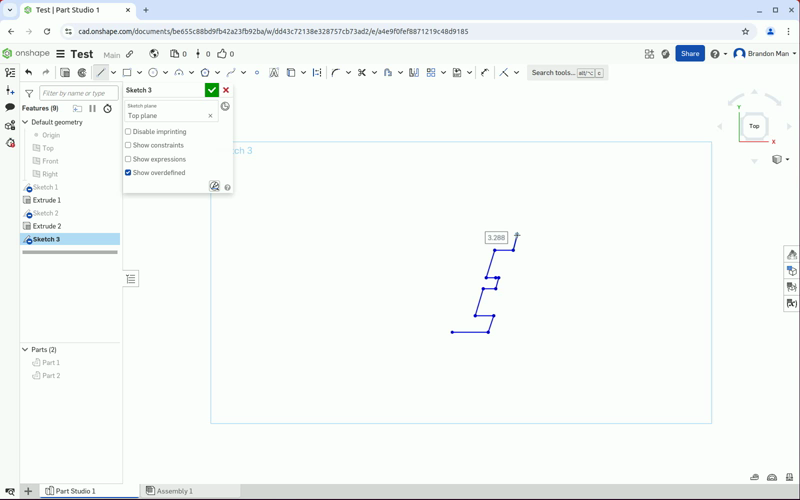
mouse_move(547, 234)
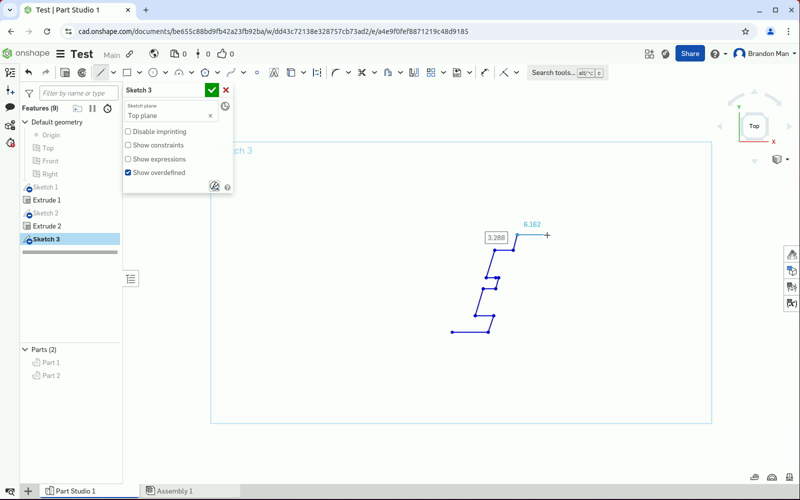
mouse_move(481, 234)
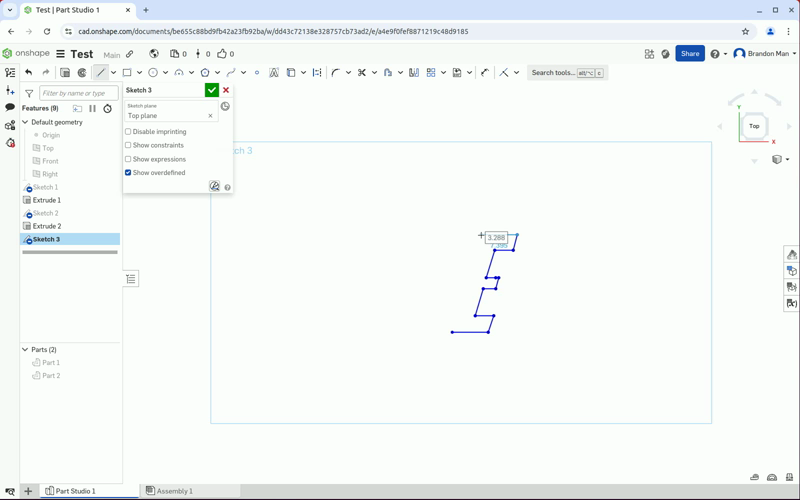
click(481, 234)
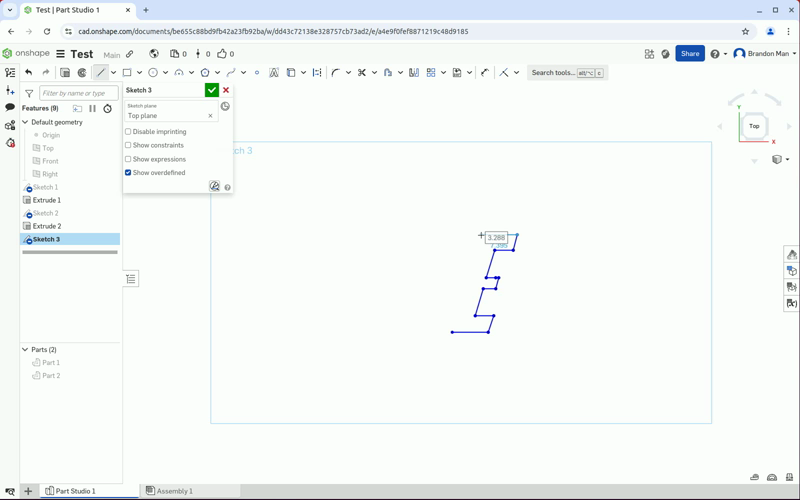
key_up(shift)
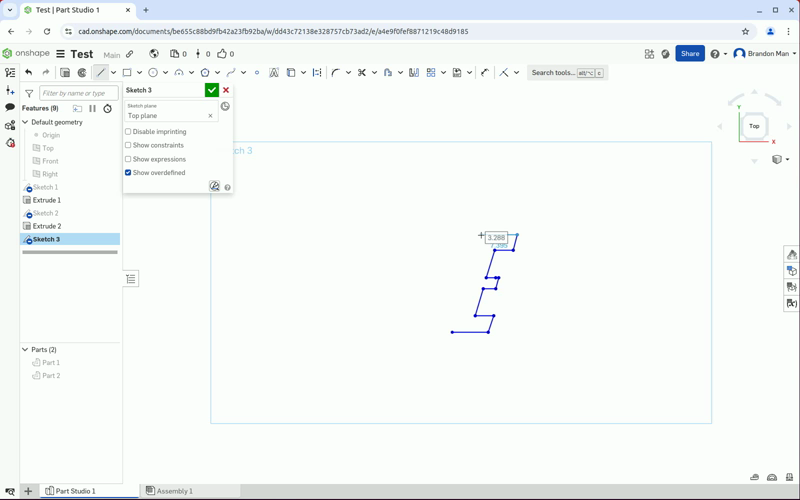
key_down(shift)
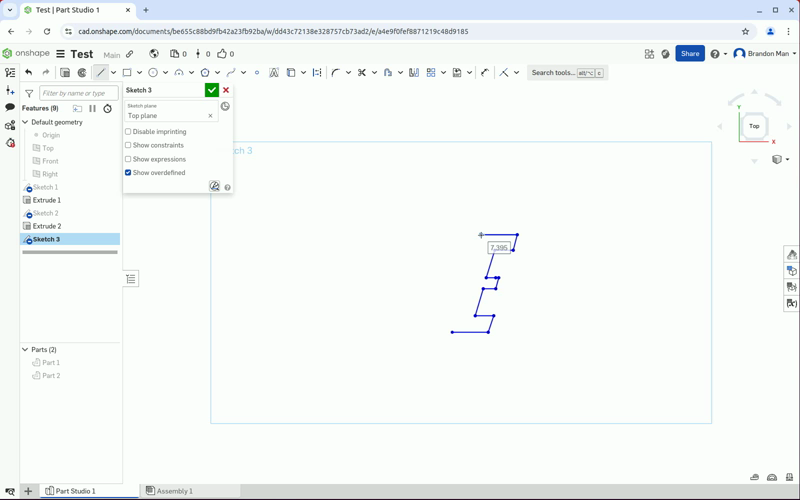
mouse_move(452, 332)
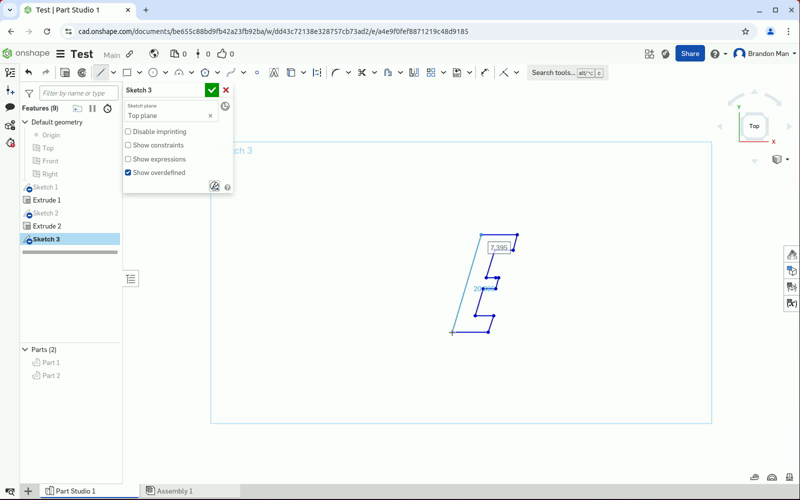
key_up(shift)
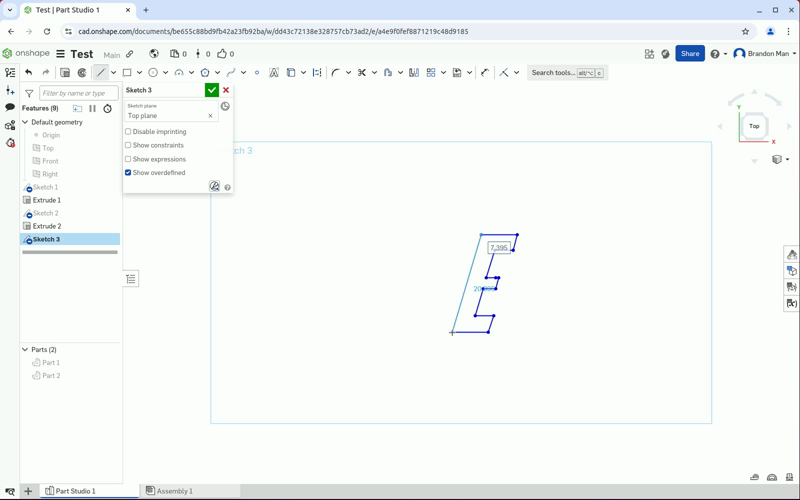
click(452, 332)
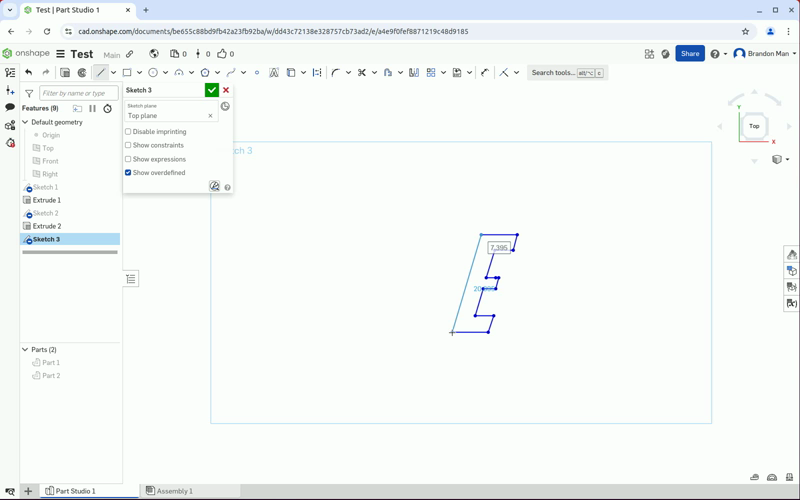
key(esc)
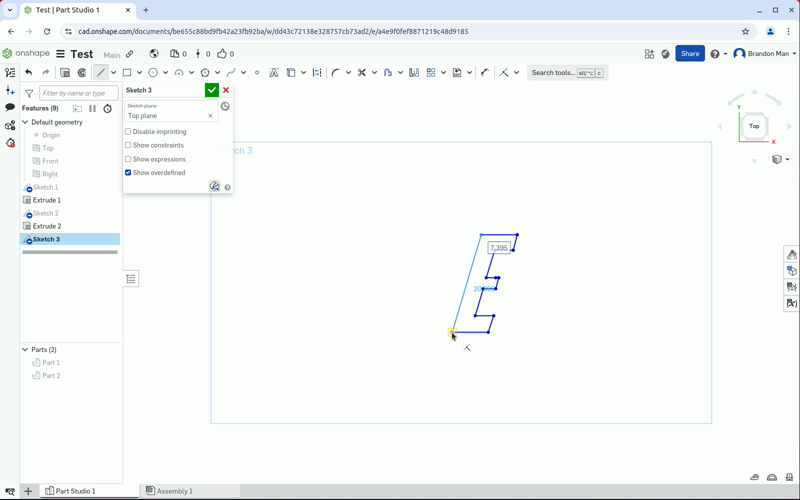
mouse_move(481, 251)
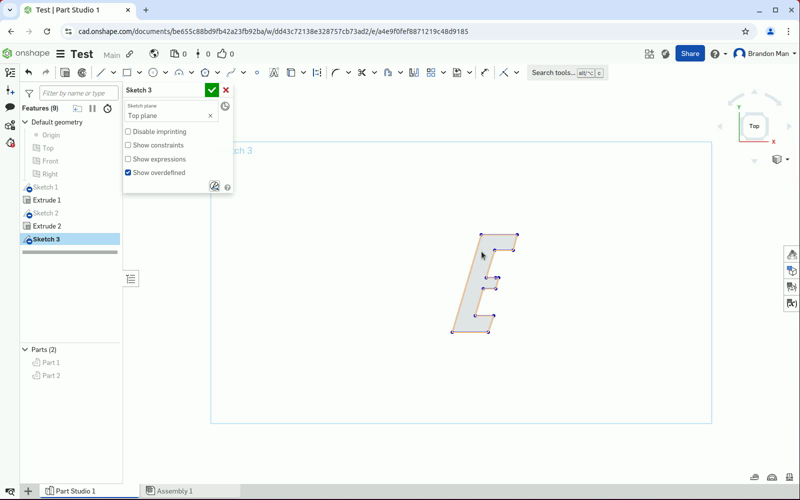
click(481, 251)
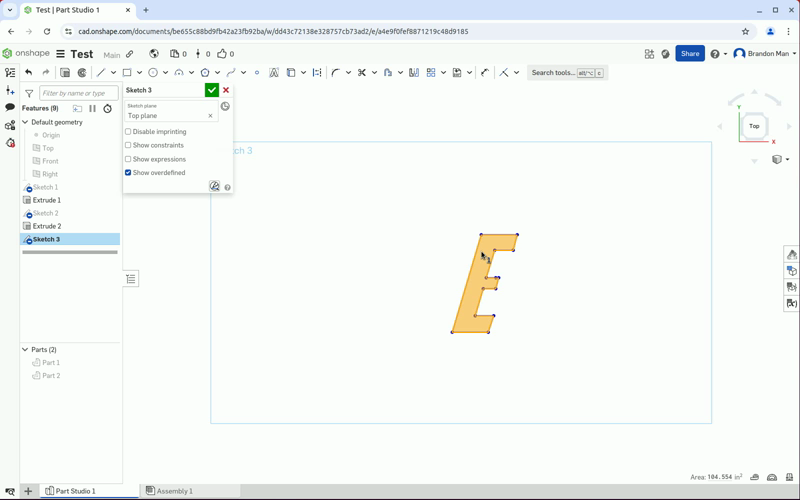
mouse_move(73, 352)
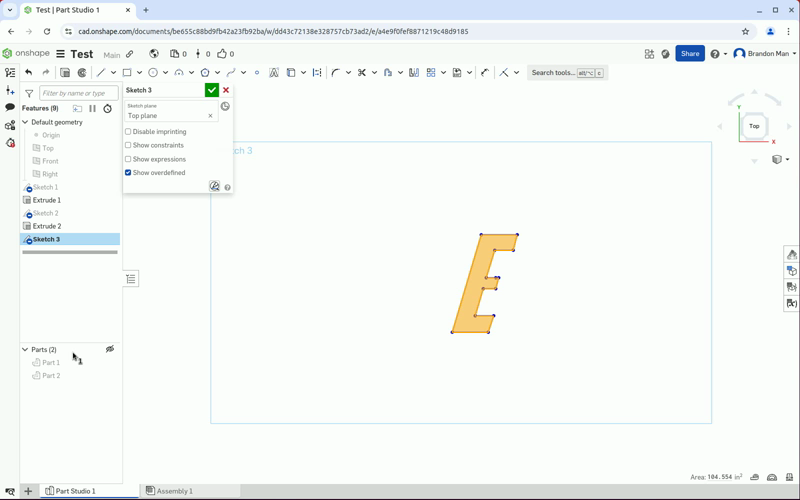
key(shift+y)
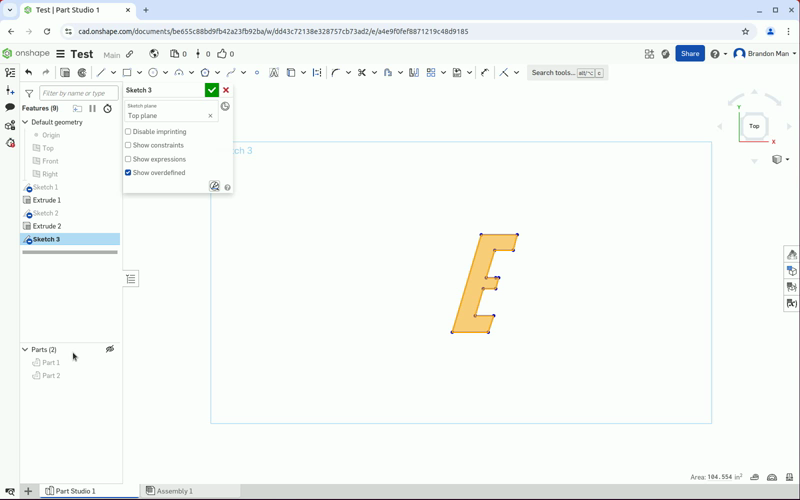
key(shift+e)
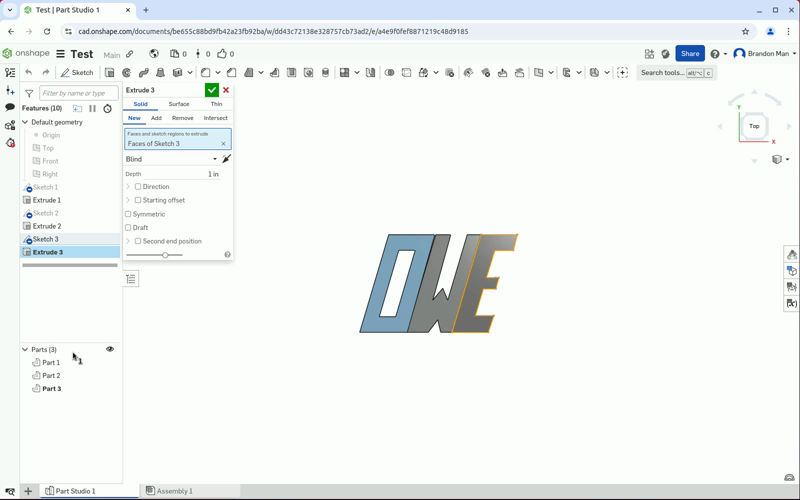
mouse_move(143, 106)
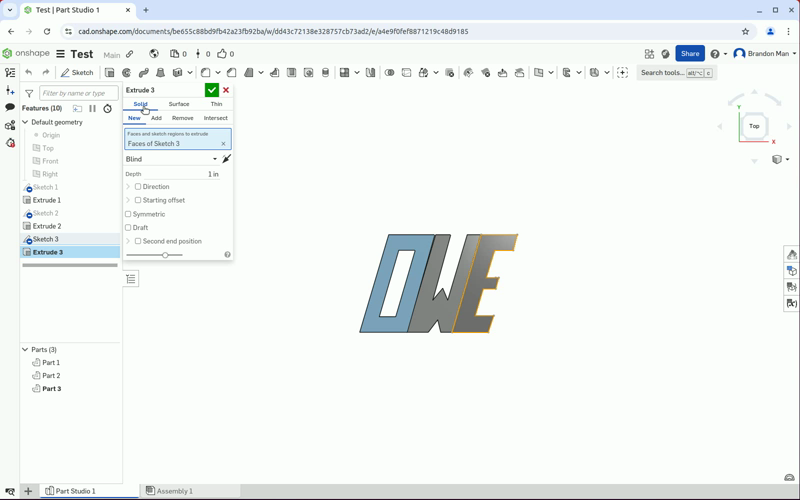
click(143, 106)
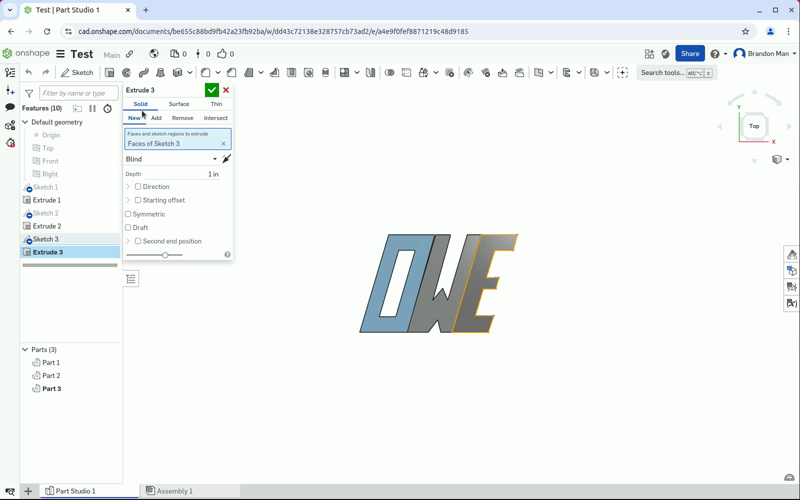
mouse_move(137, 120)
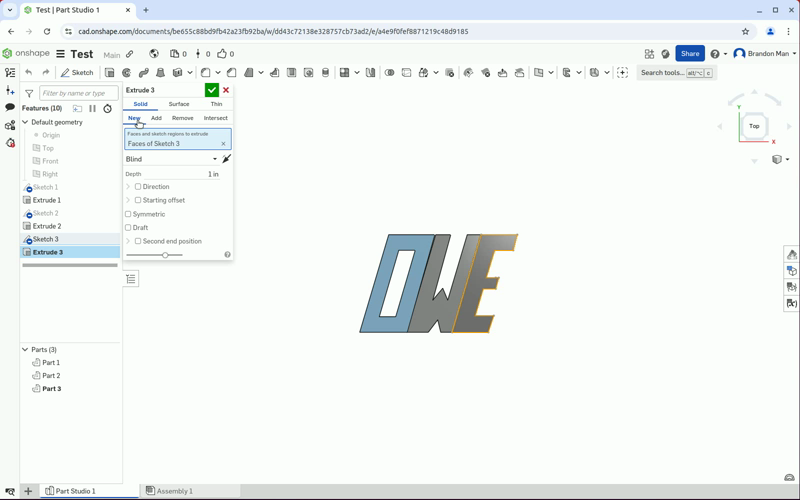
click(137, 120)
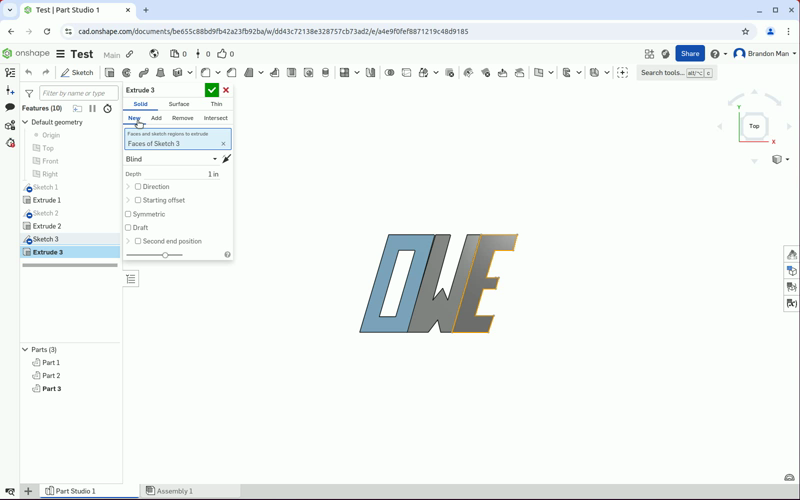
key(tab, 4)
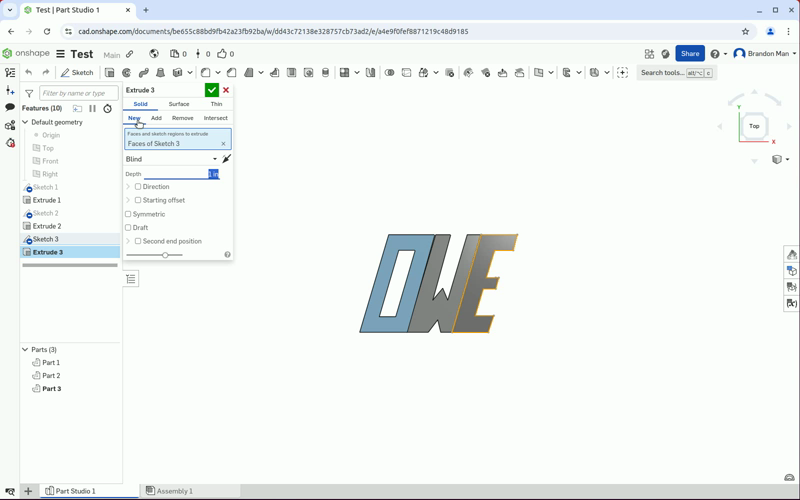
text(2.407)
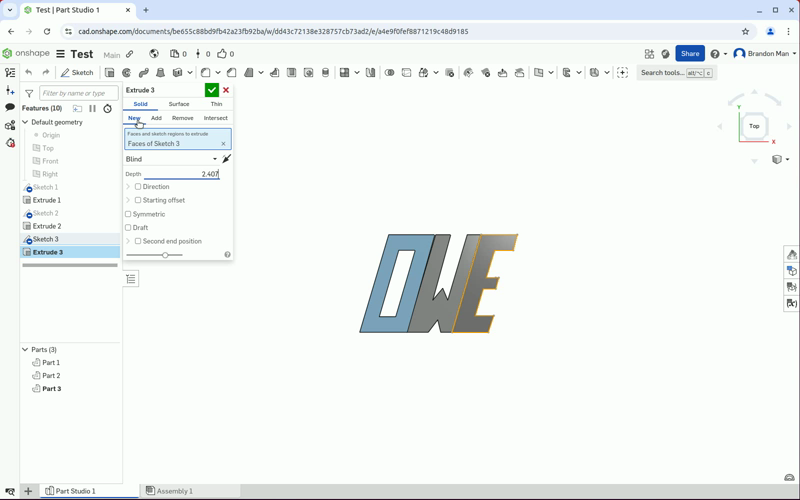
key(enter)
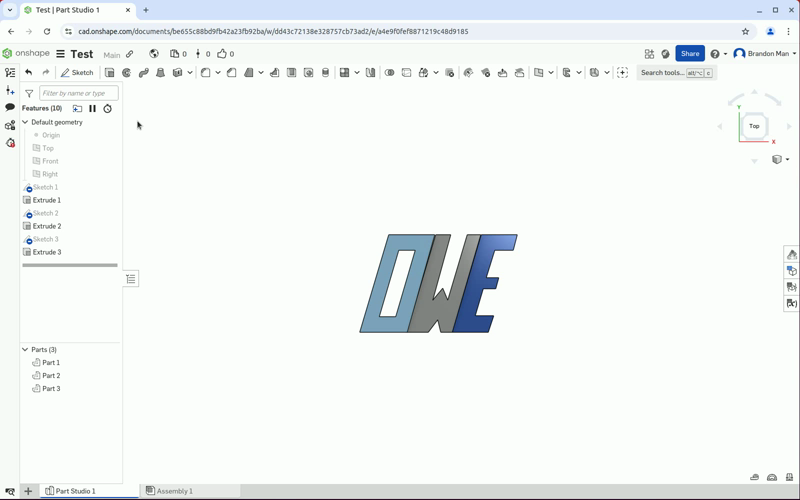
key(shift+h)
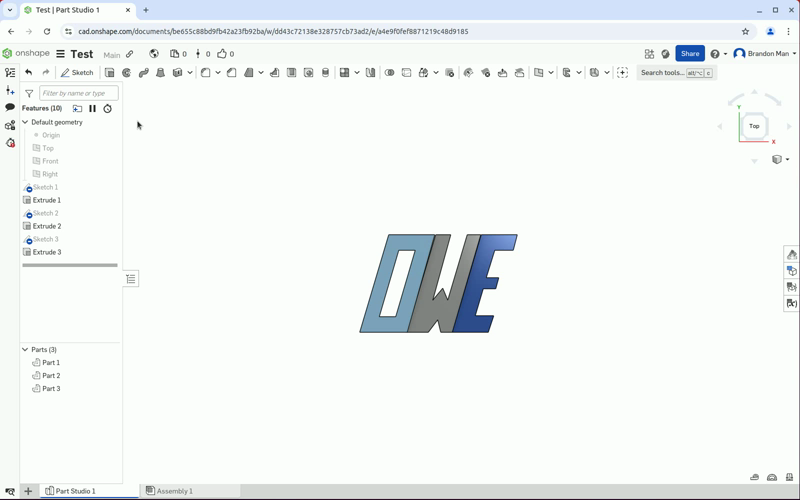
key(shift+h)
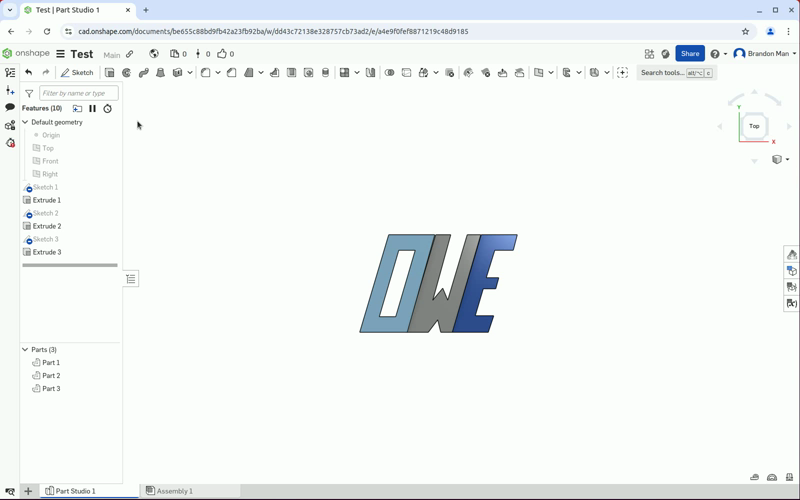
mouse_move(73, 189)
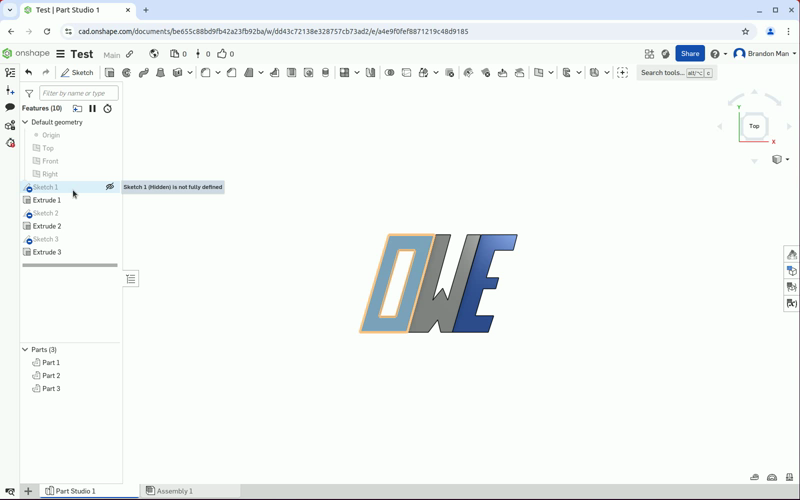
click(73, 189)
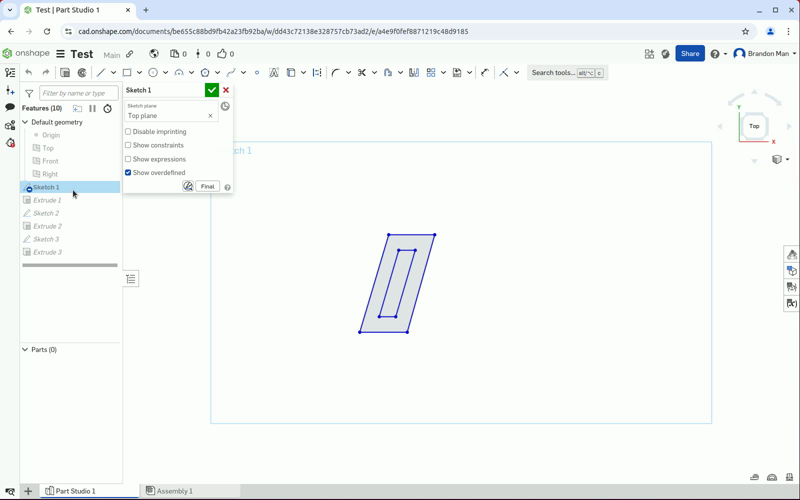
mouse_move(229, 92)
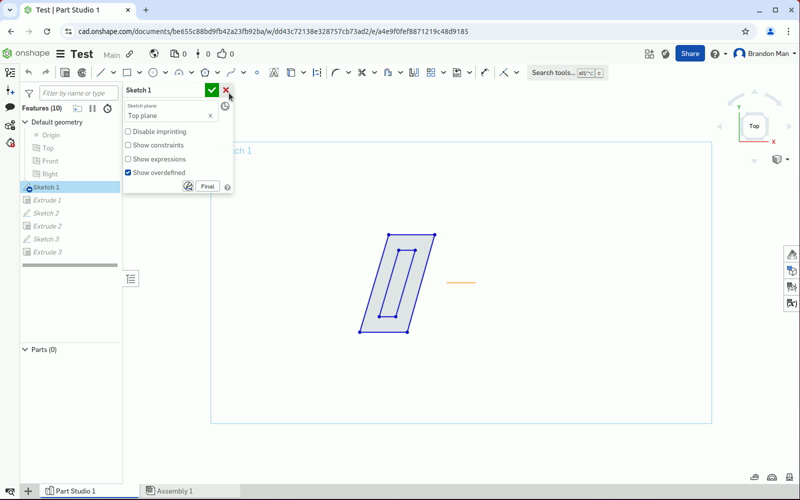
click(229, 92)
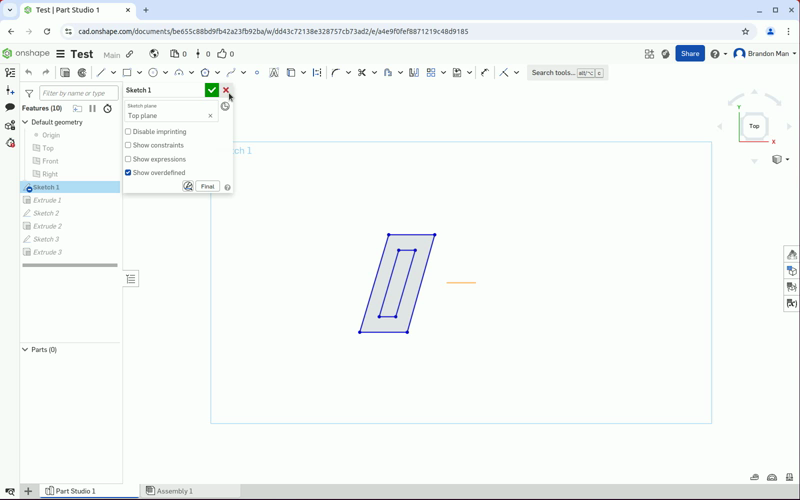
key(shift+s)
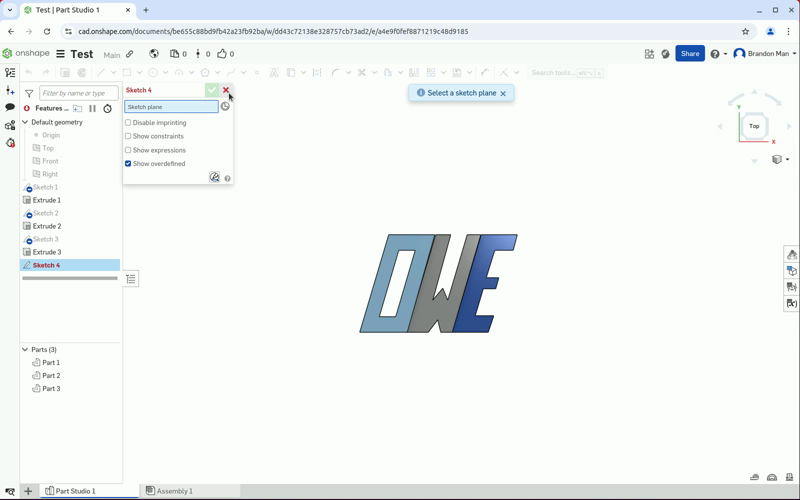
mouse_move(73, 150)
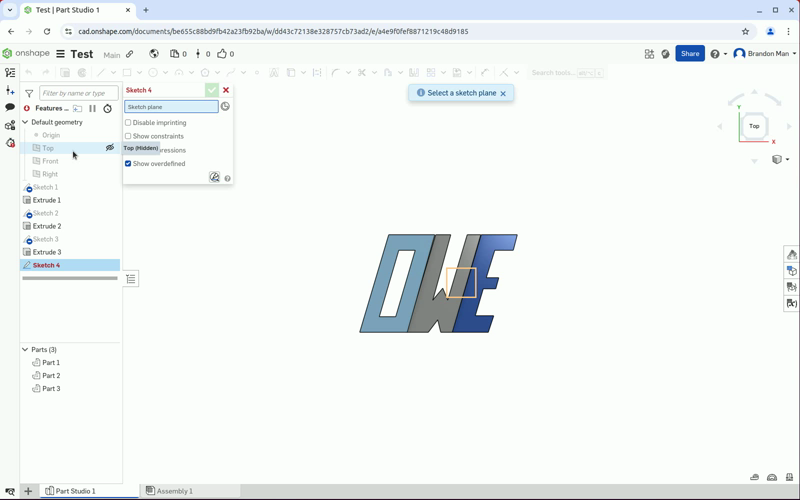
click(73, 150)
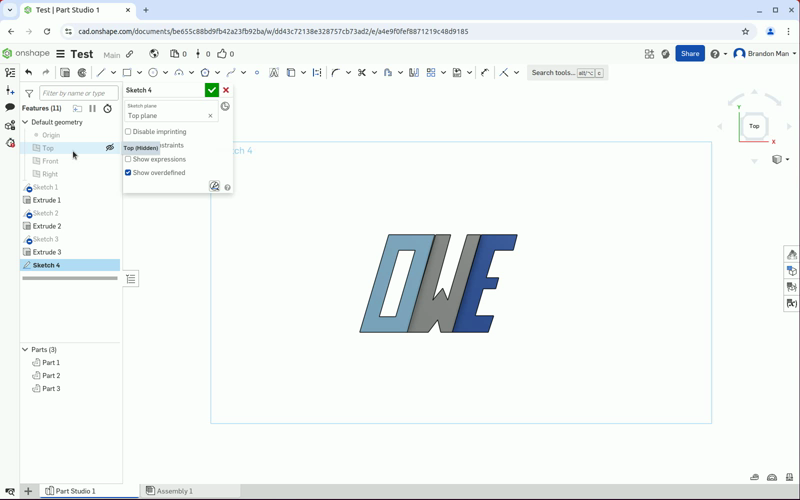
mouse_move(73, 352)
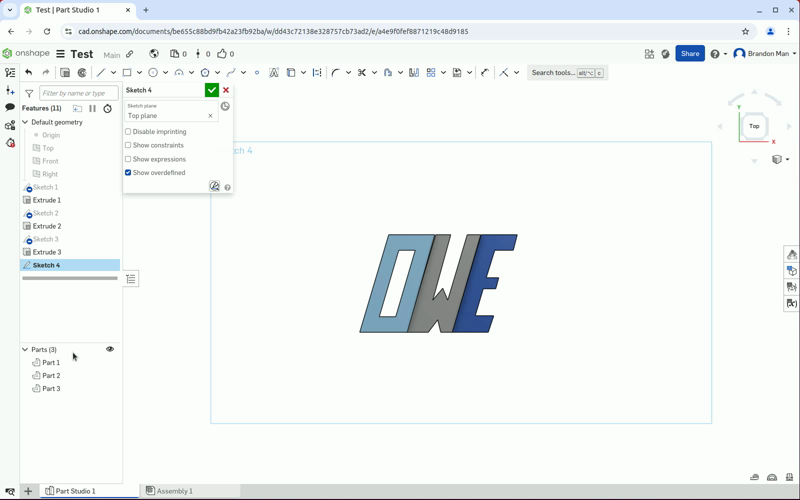
key(y)
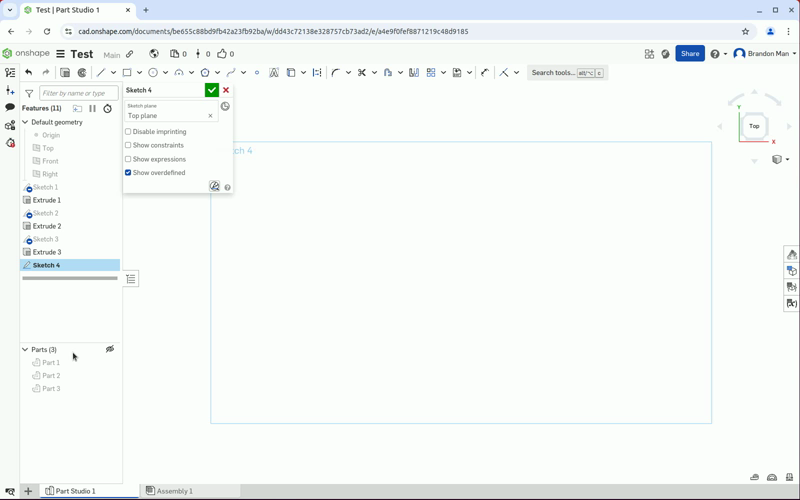
key(l)
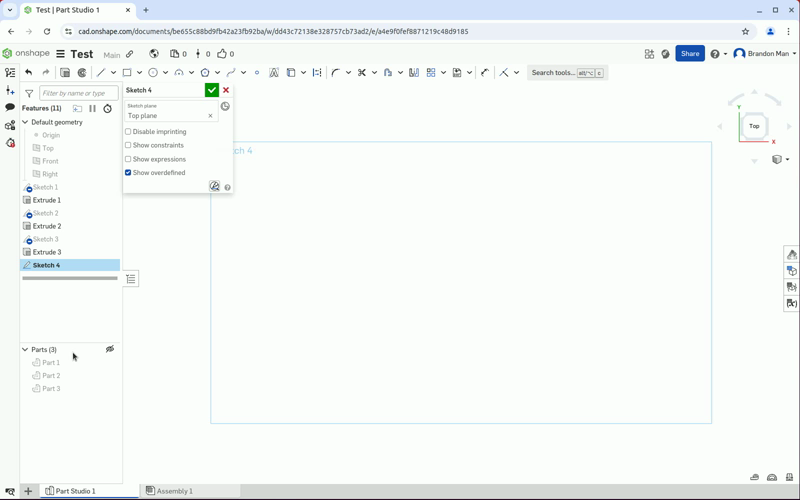
key_down(shift)
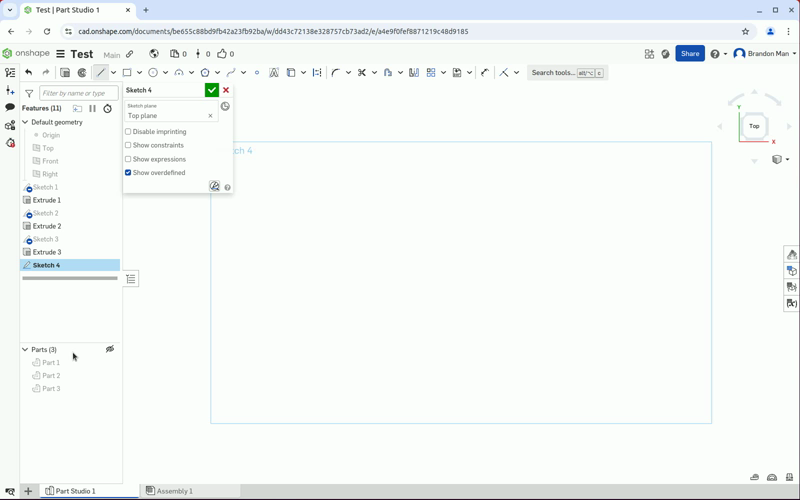
mouse_move(489, 332)
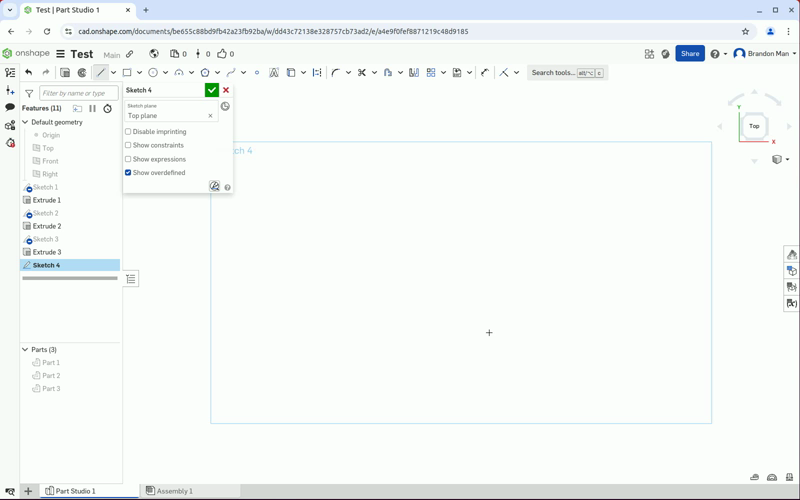
click(489, 332)
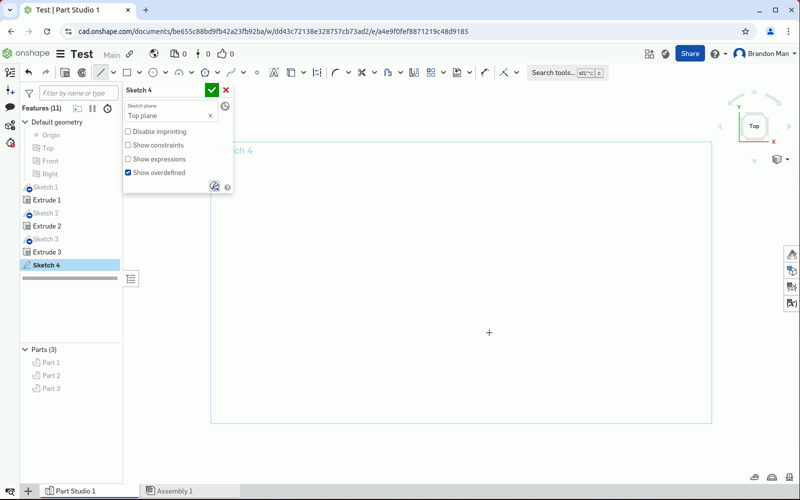
key_up(shift)
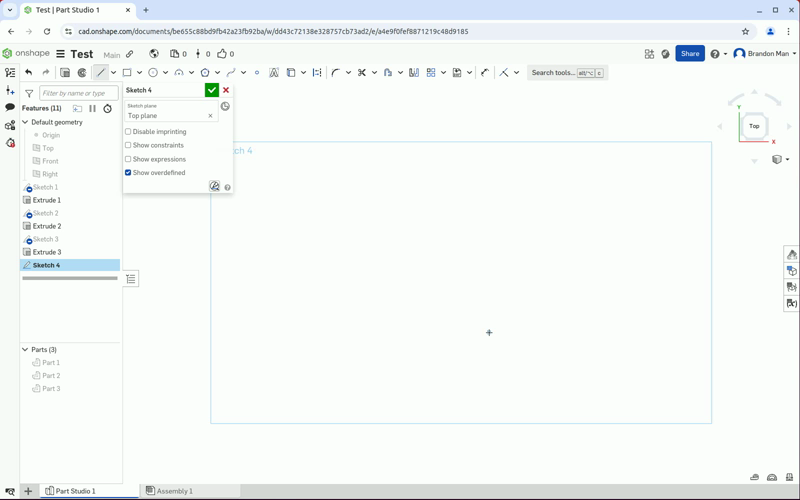
key_down(shift)
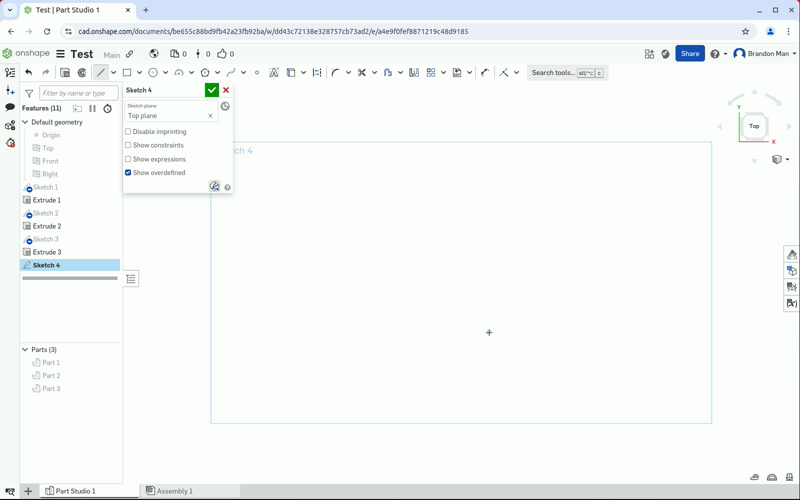
mouse_move(519, 332)
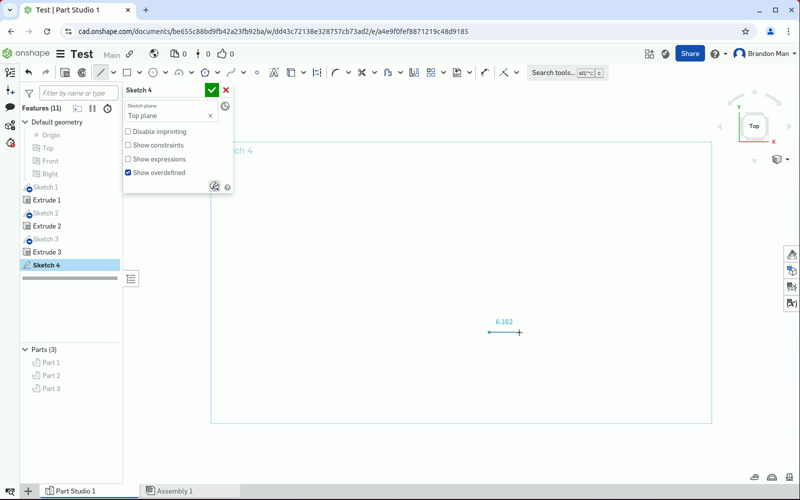
mouse_move(506, 332)
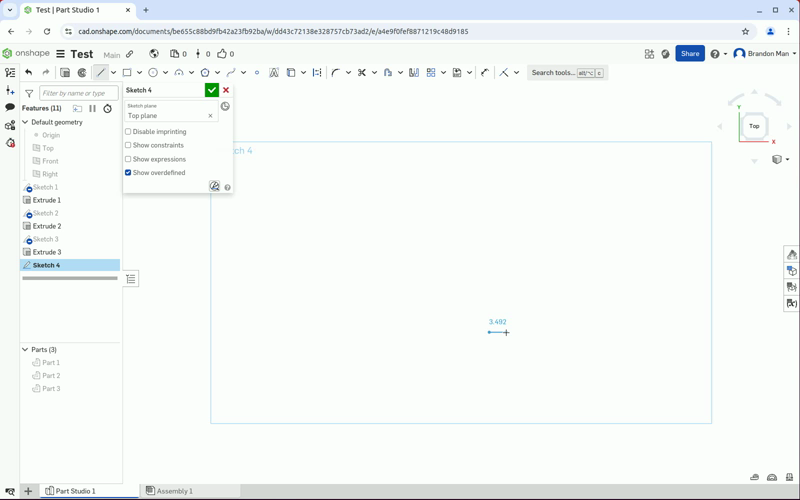
click(506, 332)
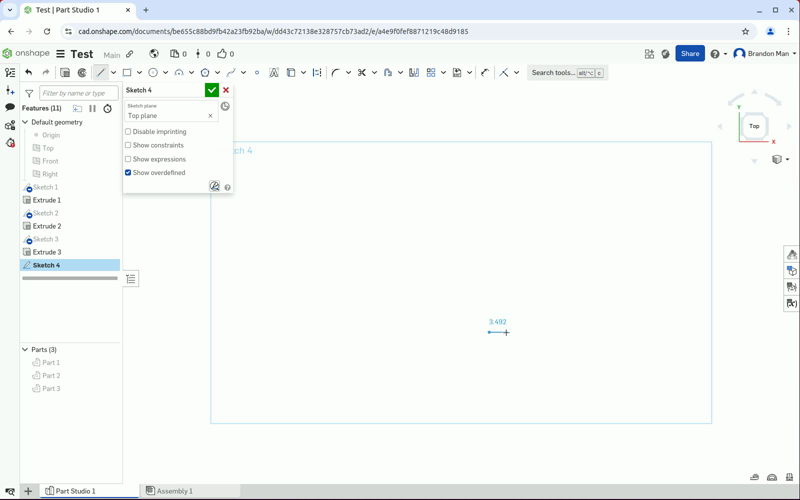
key_up(shift)
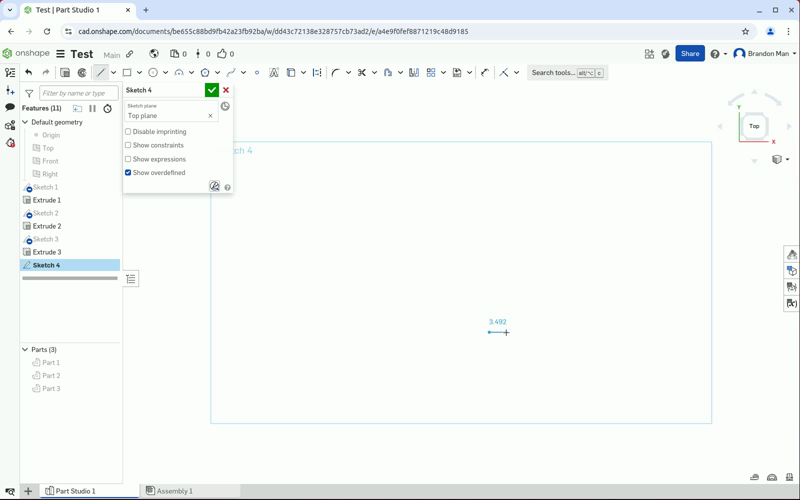
key_down(shift)
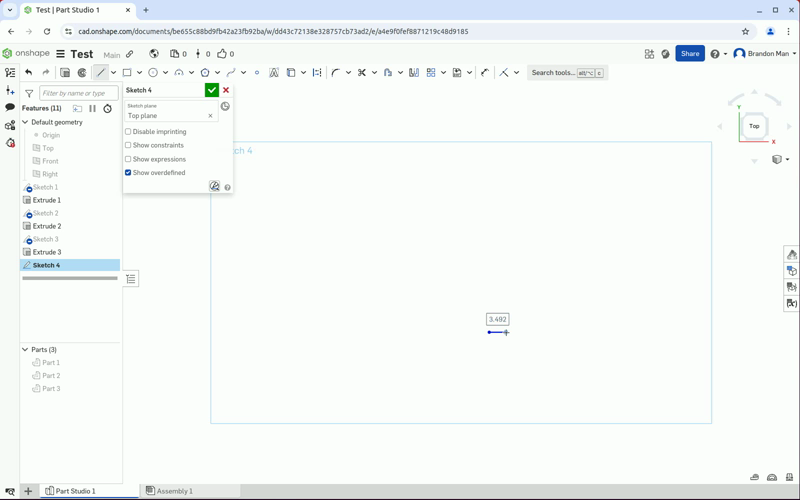
mouse_move(536, 332)
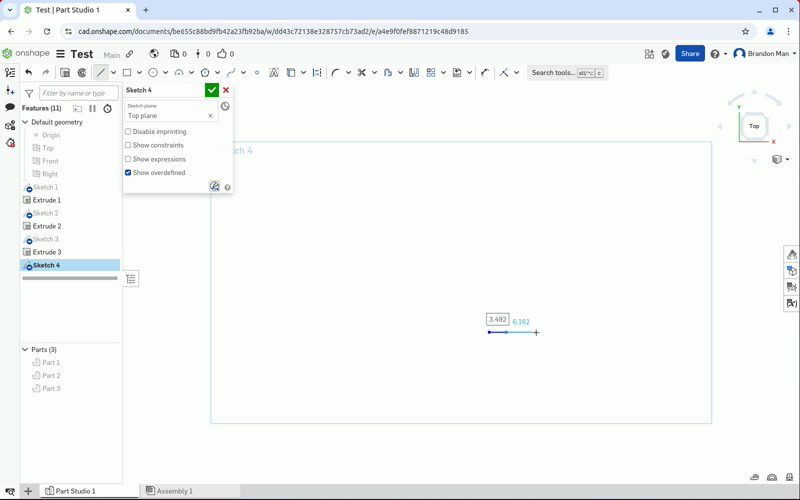
mouse_move(521, 279)
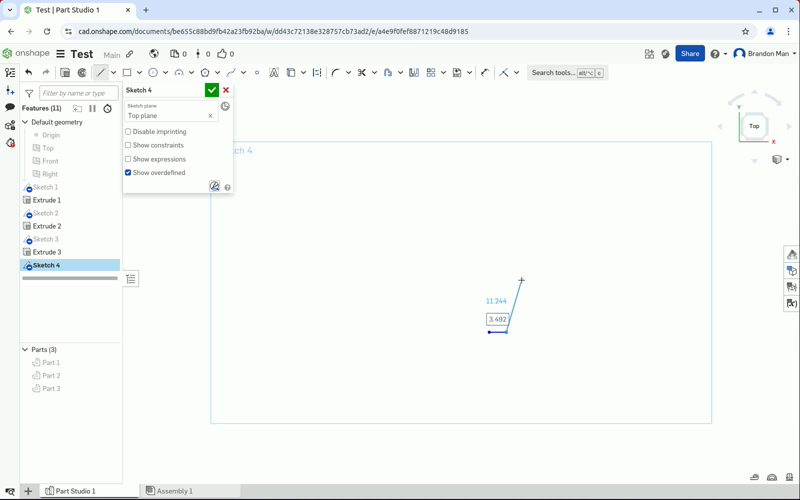
click(521, 279)
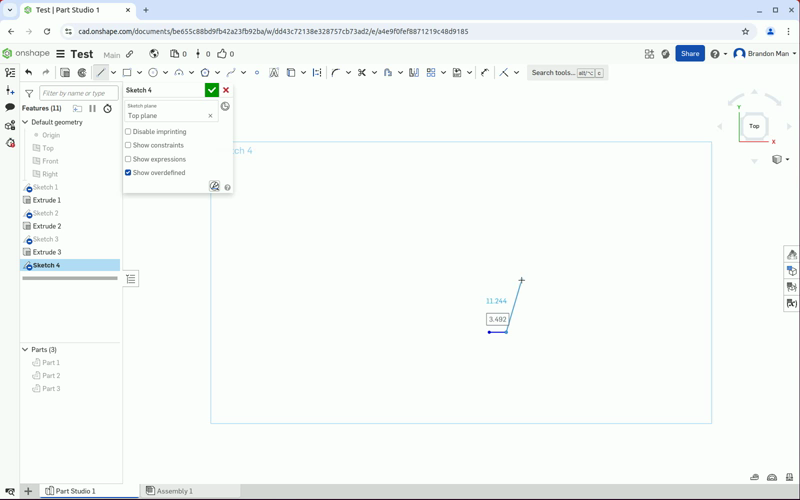
key_up(shift)
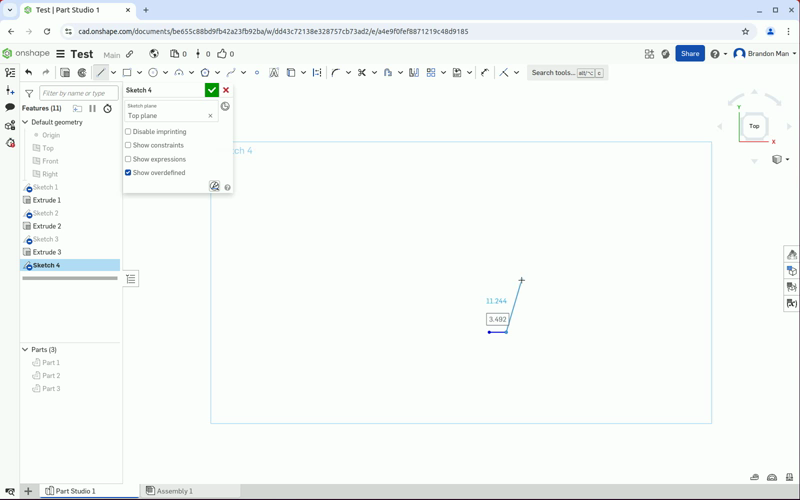
key_down(shift)
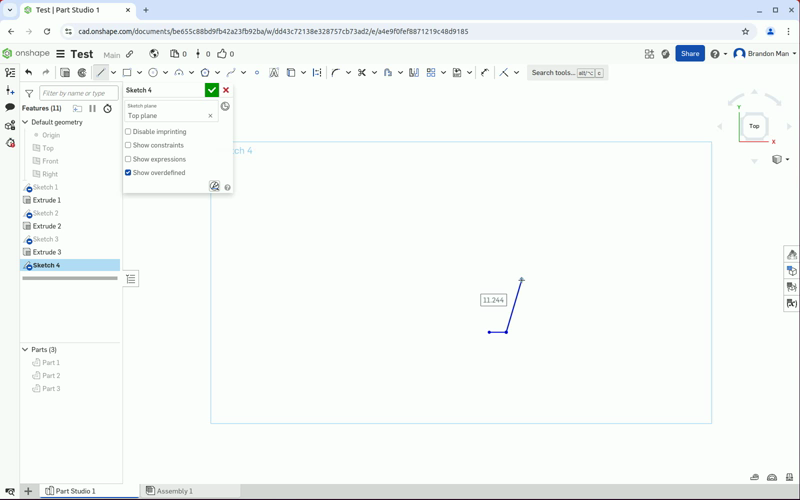
mouse_move(551, 279)
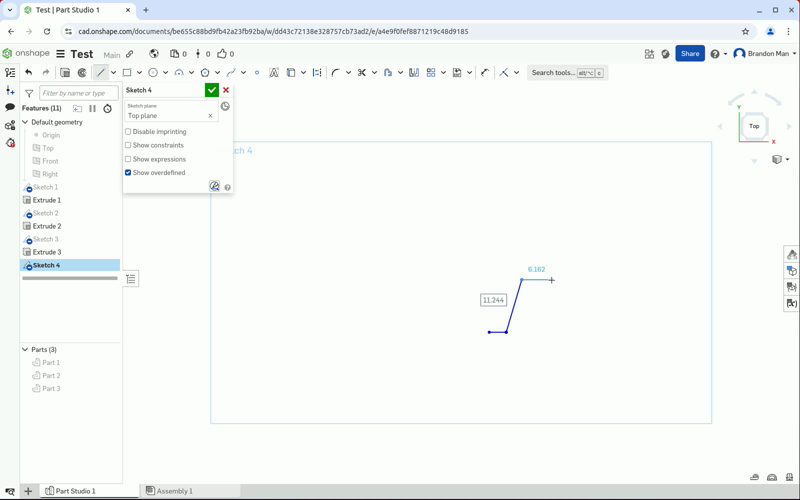
mouse_move(521, 293)
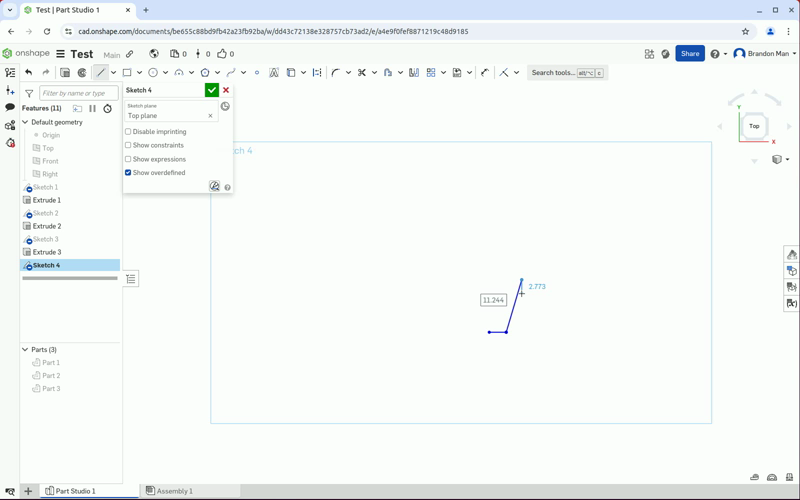
click(521, 293)
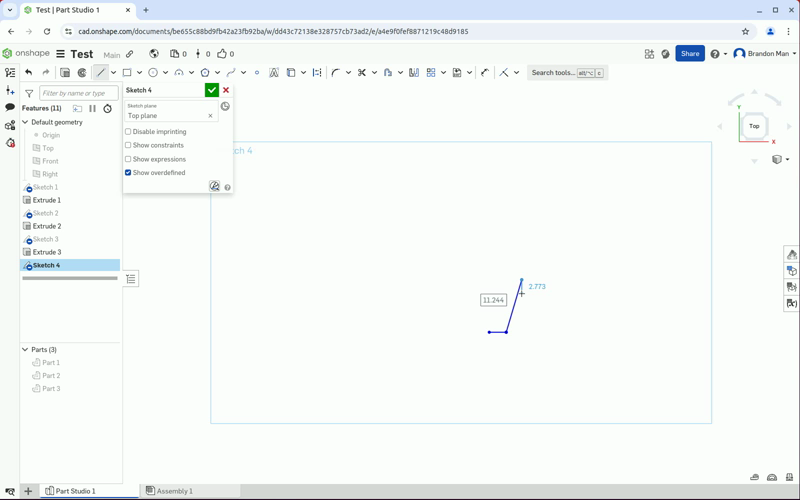
key_up(shift)
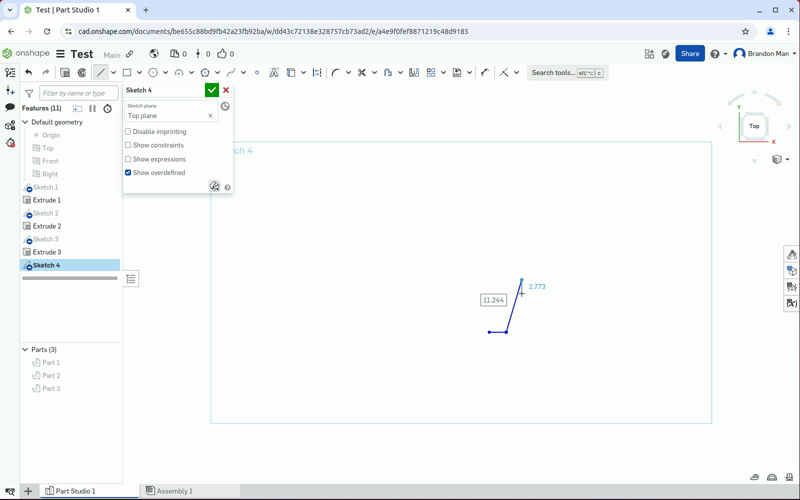
key_down(shift)
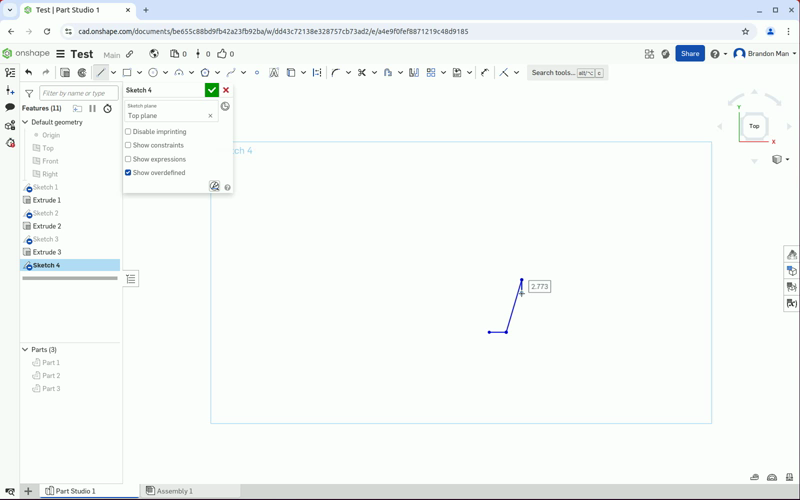
mouse_move(551, 293)
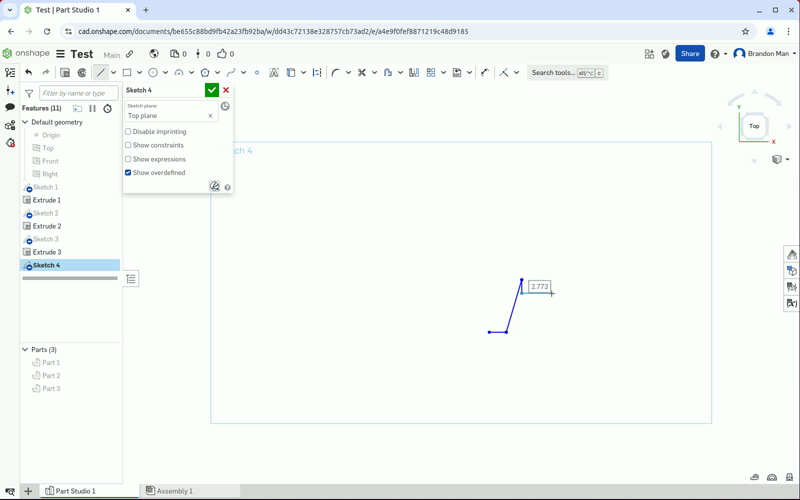
mouse_move(521, 332)
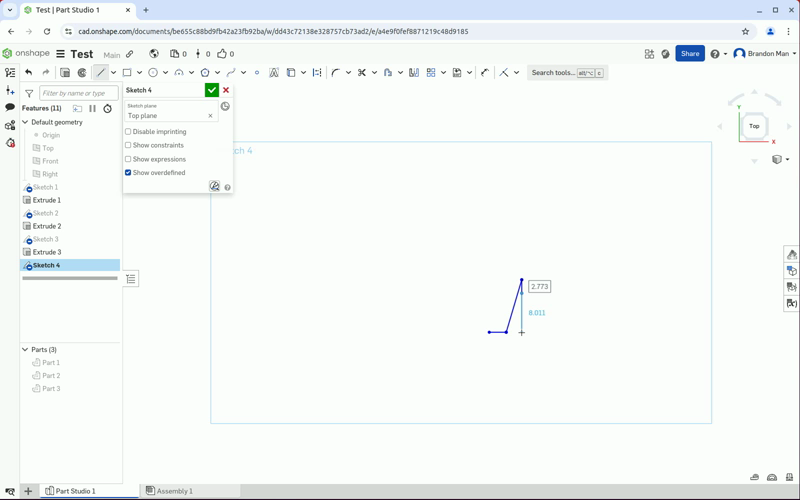
click(521, 332)
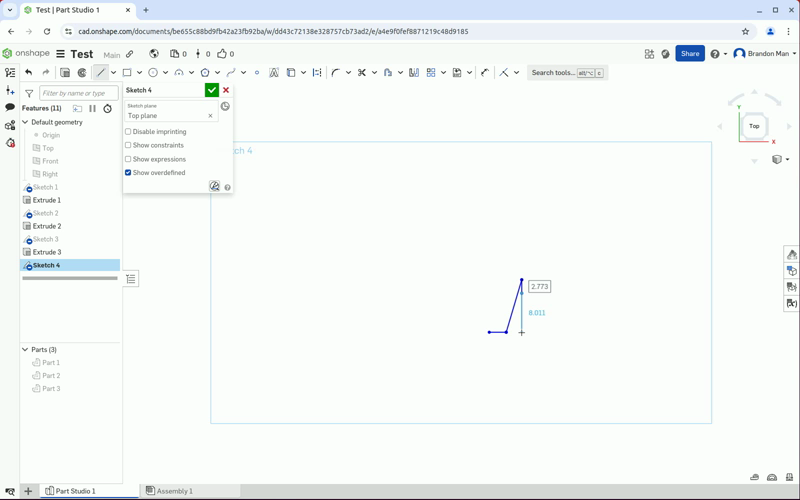
key_up(shift)
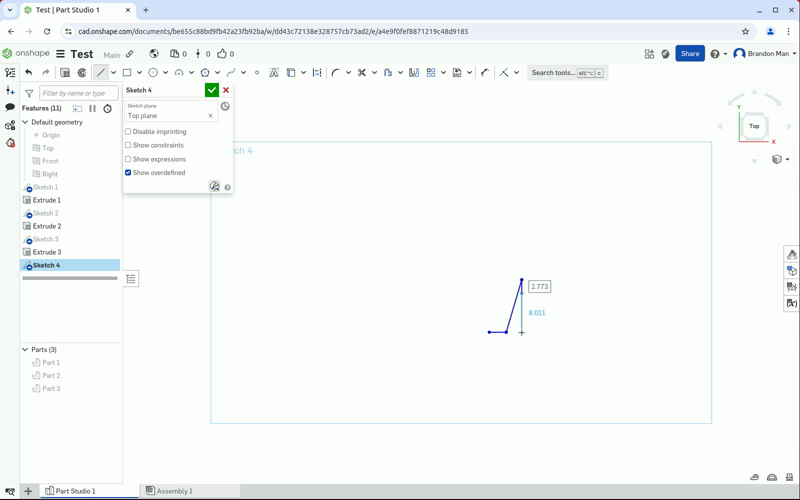
key_down(shift)
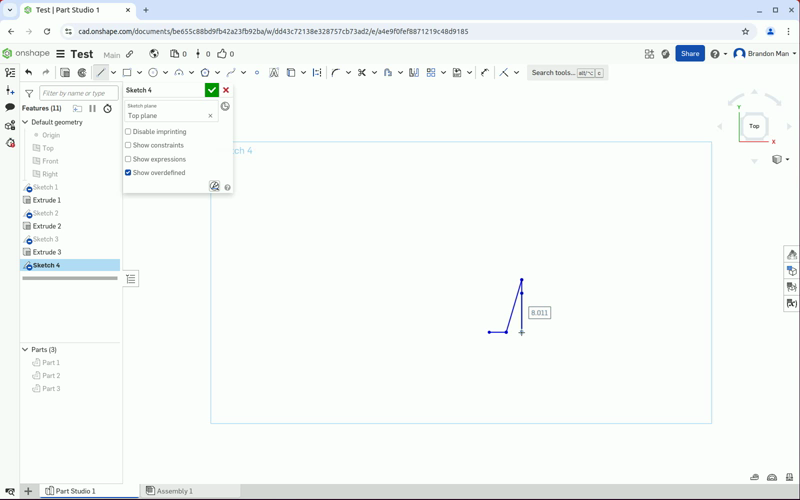
mouse_move(551, 332)
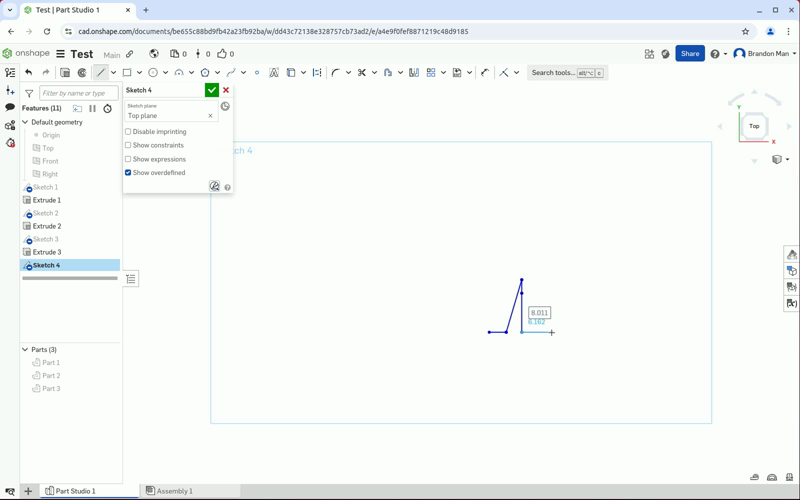
mouse_move(544, 332)
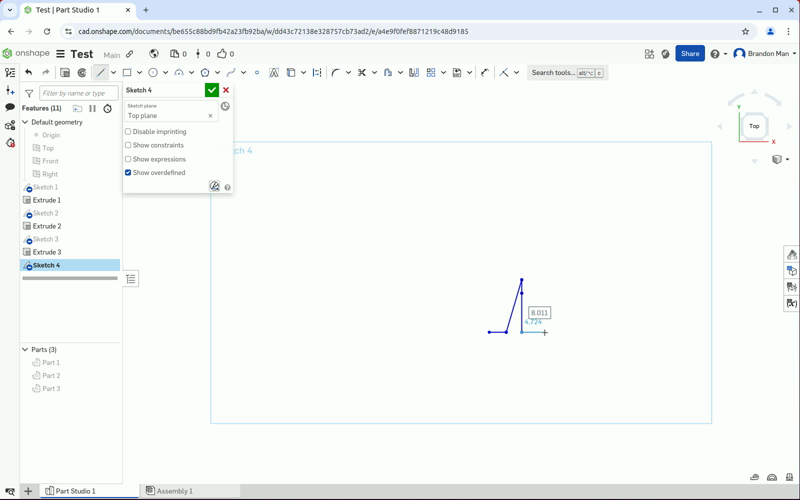
click(544, 332)
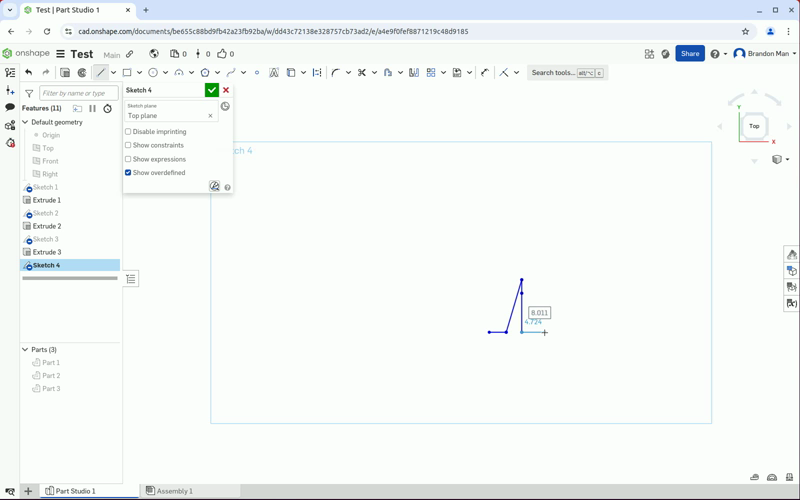
key_up(shift)
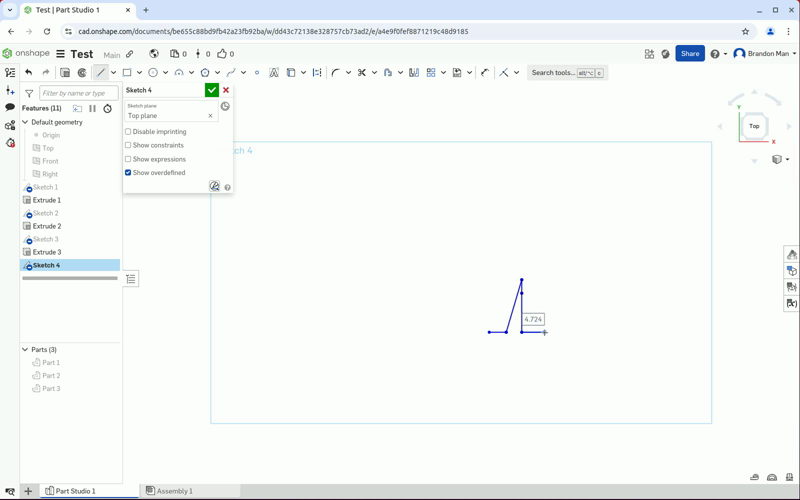
key_down(shift)
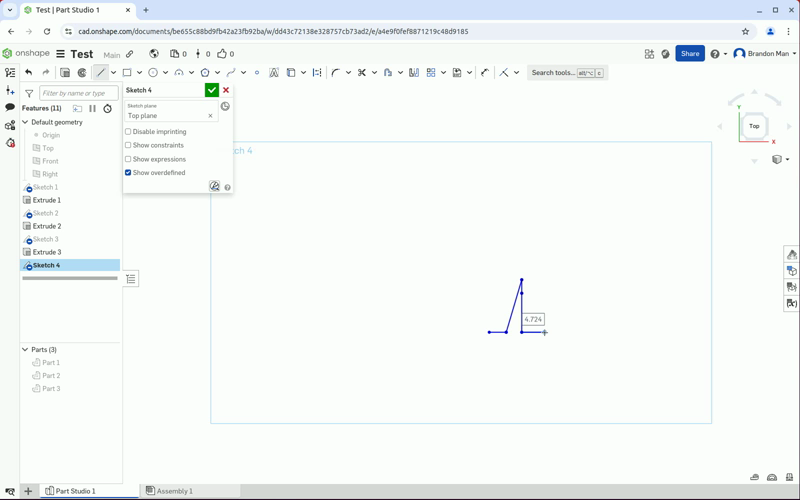
mouse_move(572, 234)
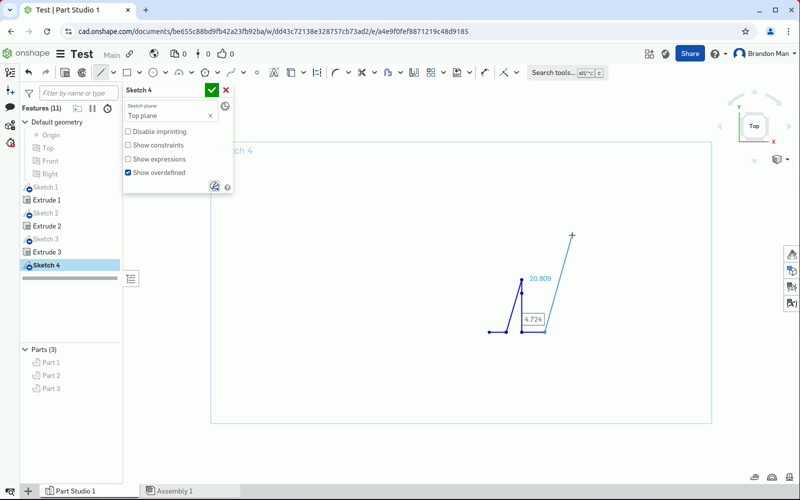
click(572, 234)
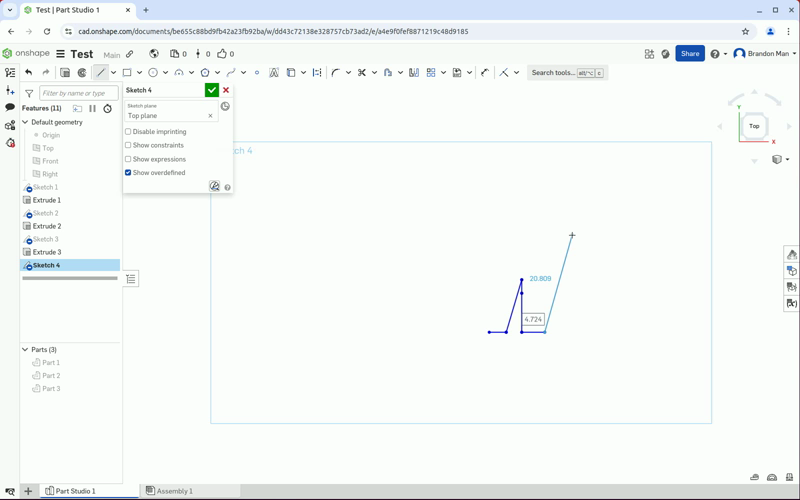
key_up(shift)
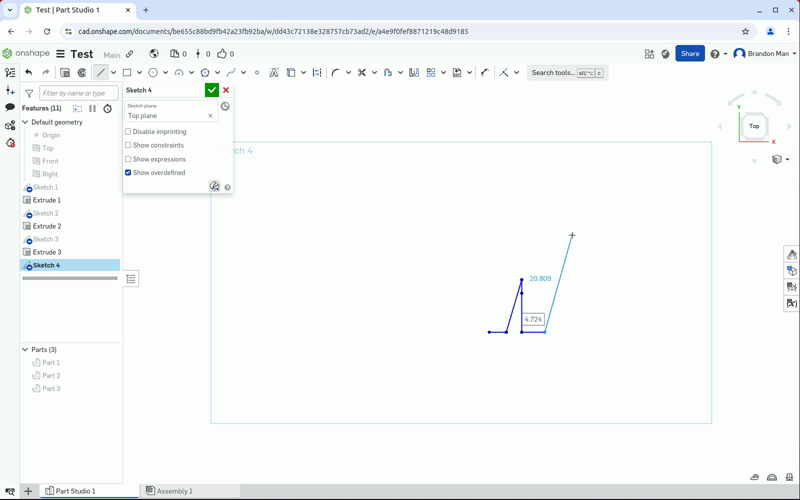
key_down(shift)
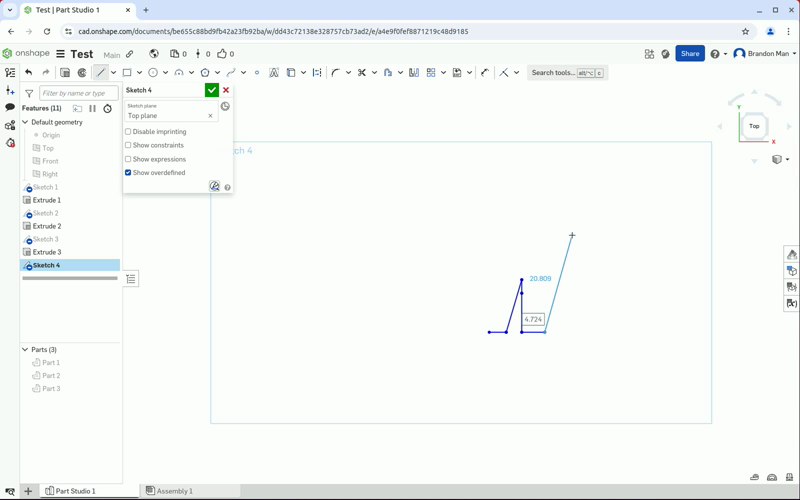
mouse_move(589, 234)
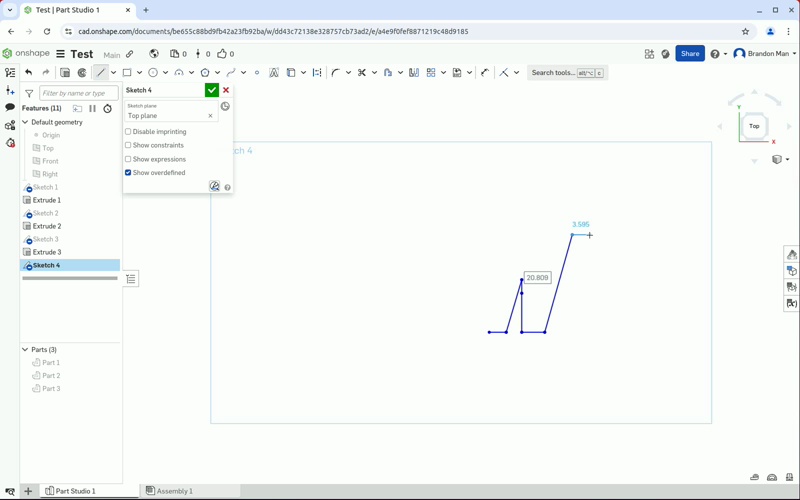
mouse_move(556, 234)
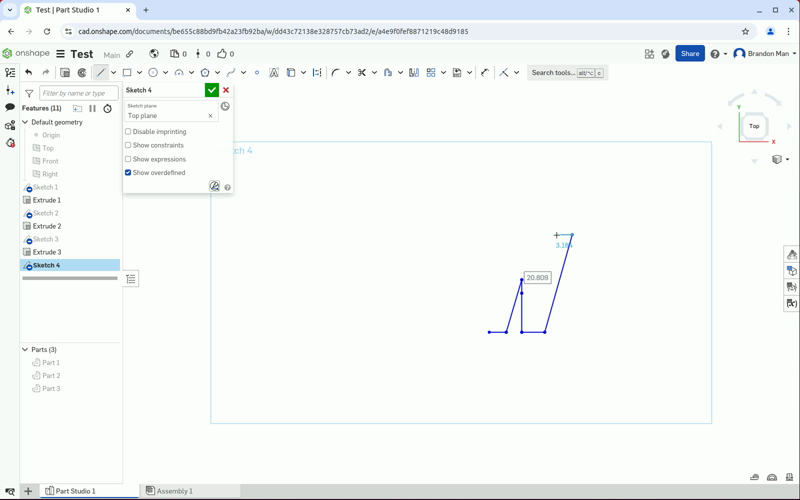
click(556, 234)
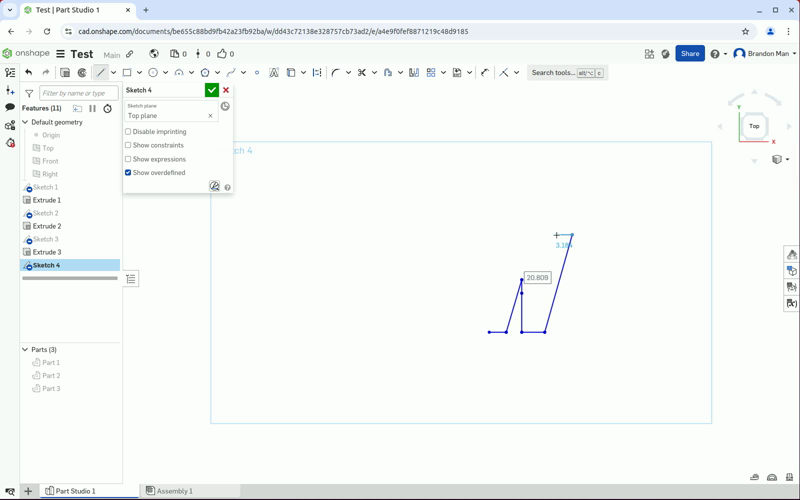
key_up(shift)
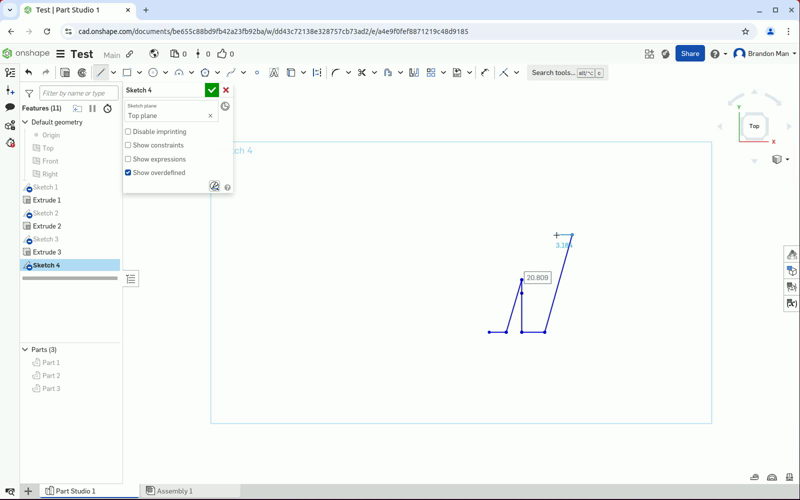
key_down(shift)
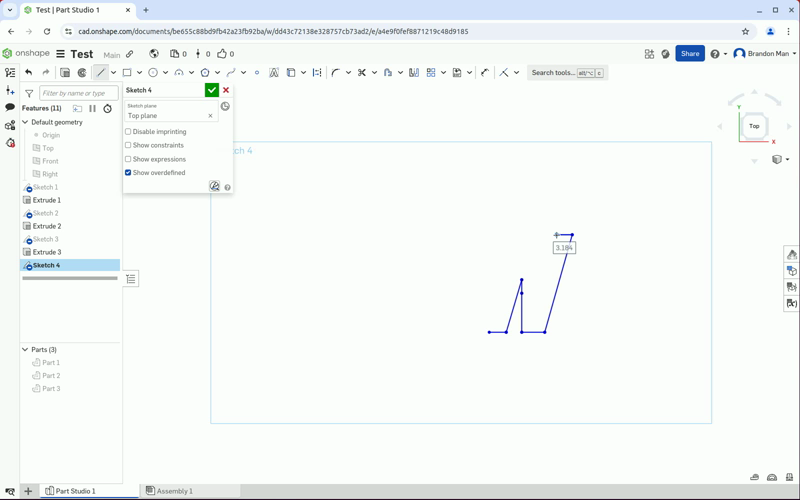
mouse_move(536, 304)
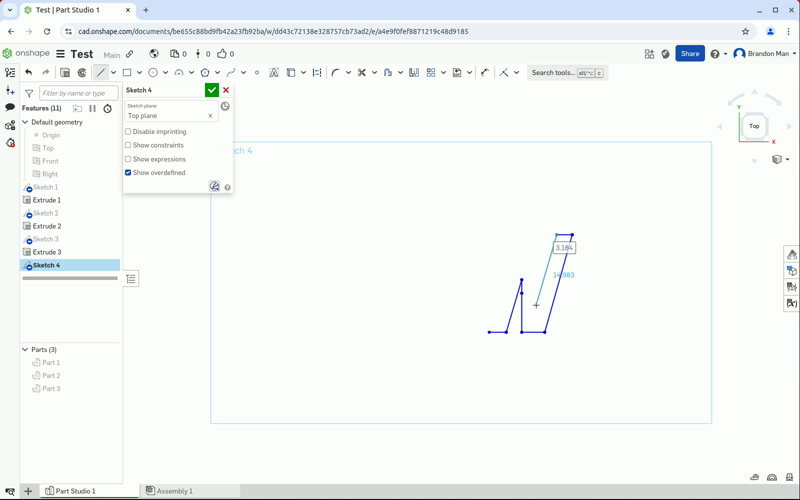
click(536, 304)
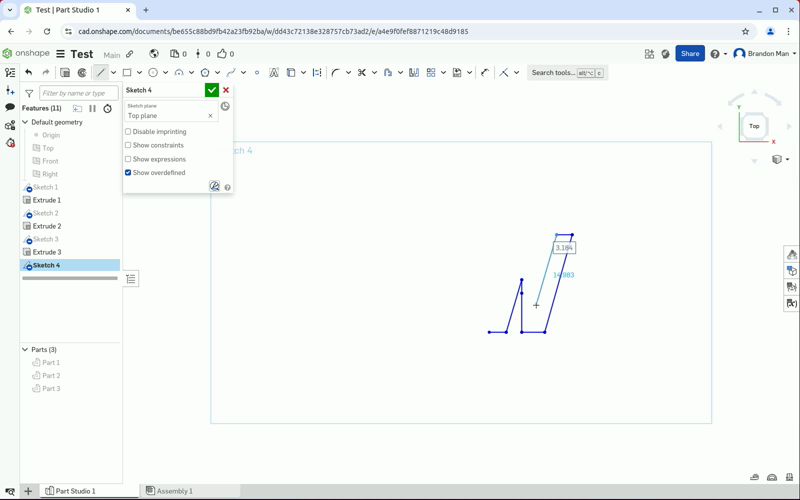
key_up(shift)
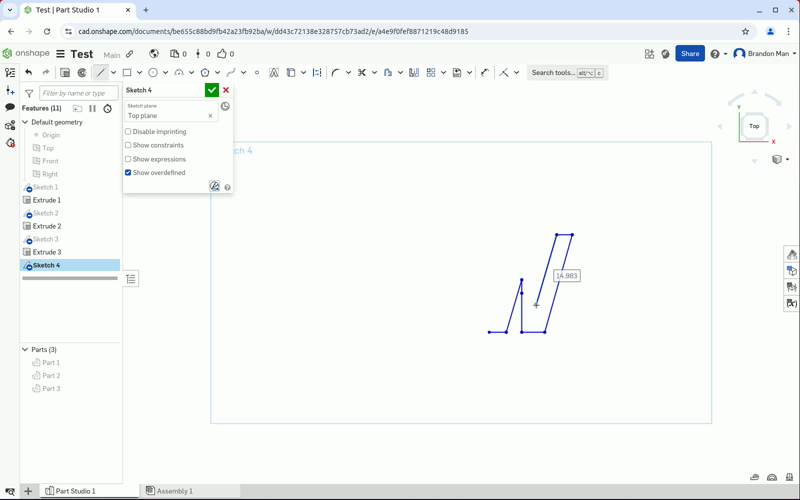
key_down(shift)
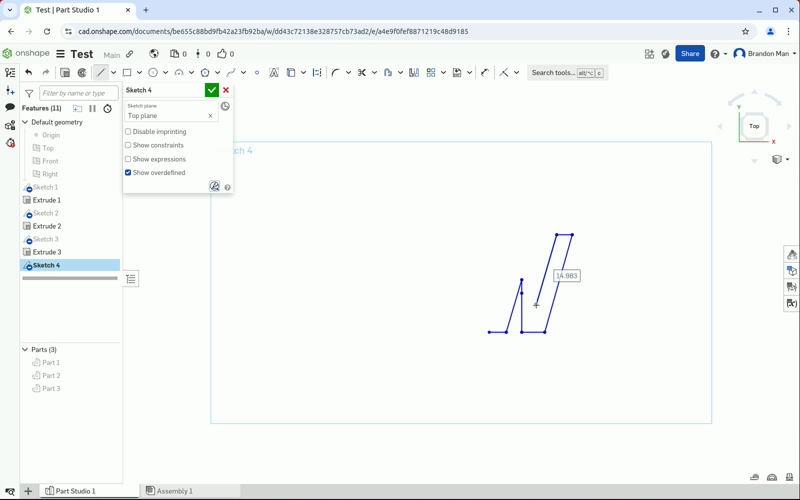
mouse_move(536, 234)
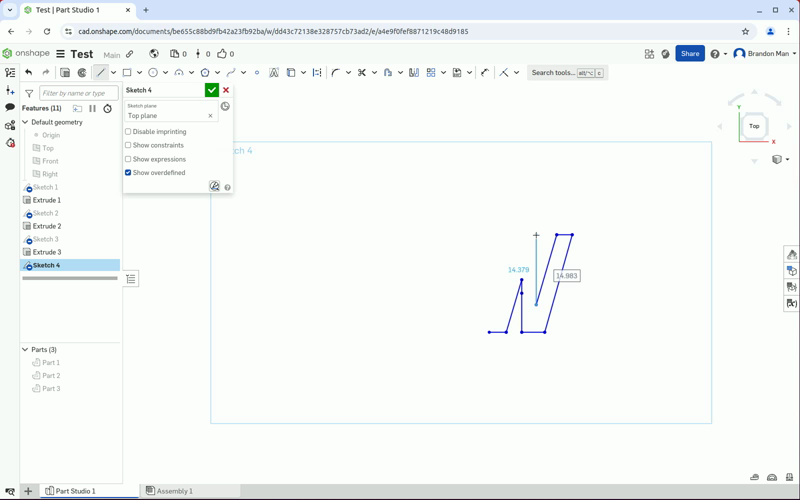
click(536, 234)
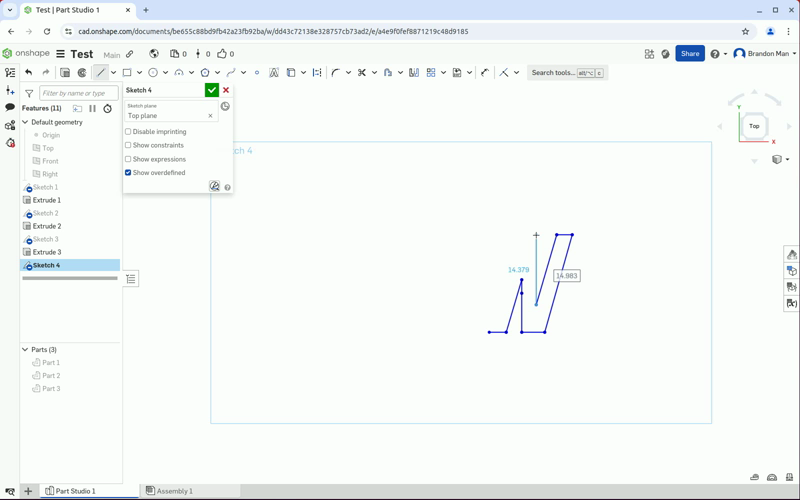
key_up(shift)
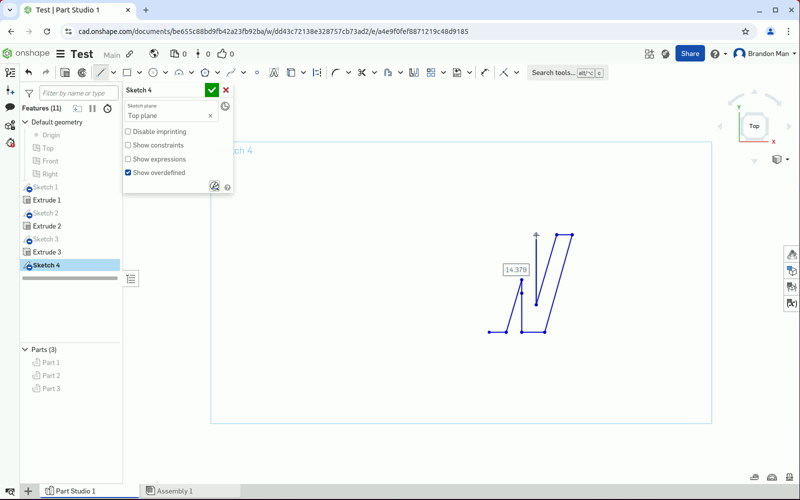
key_down(shift)
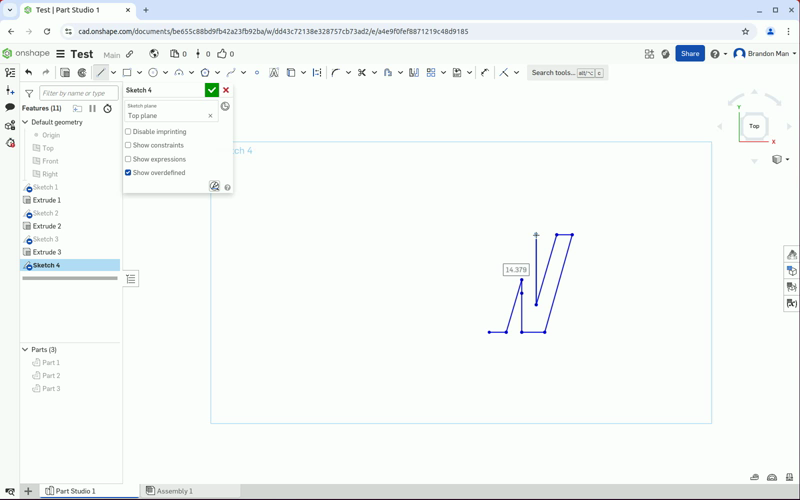
mouse_move(566, 234)
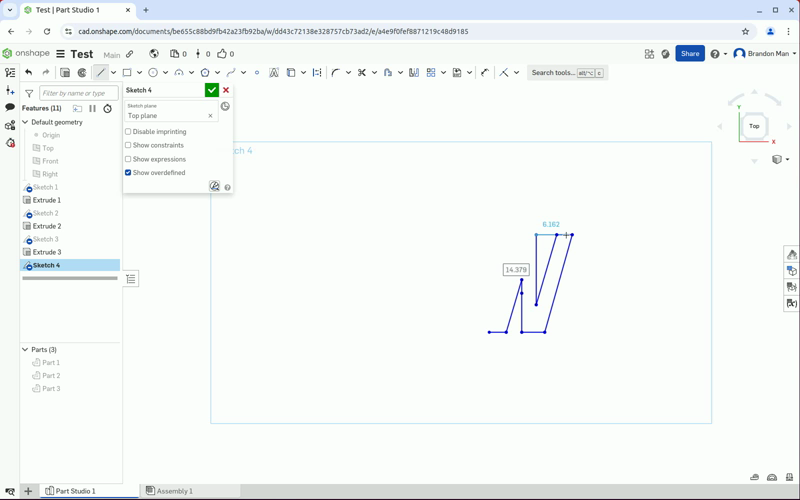
mouse_move(517, 234)
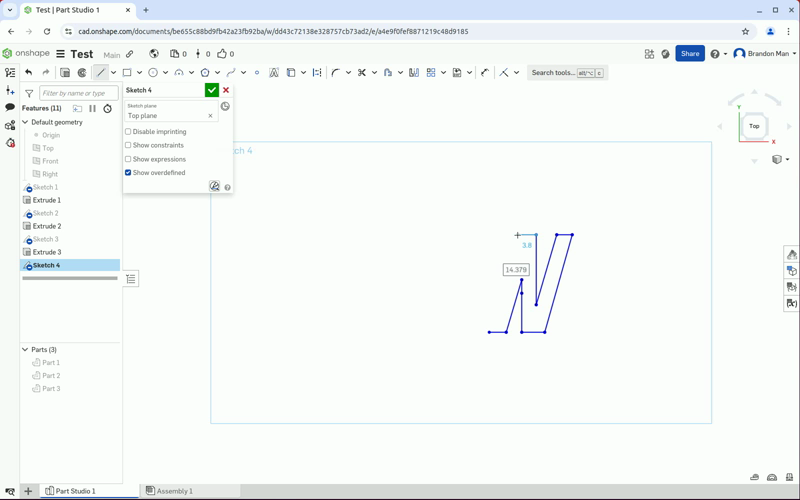
click(517, 234)
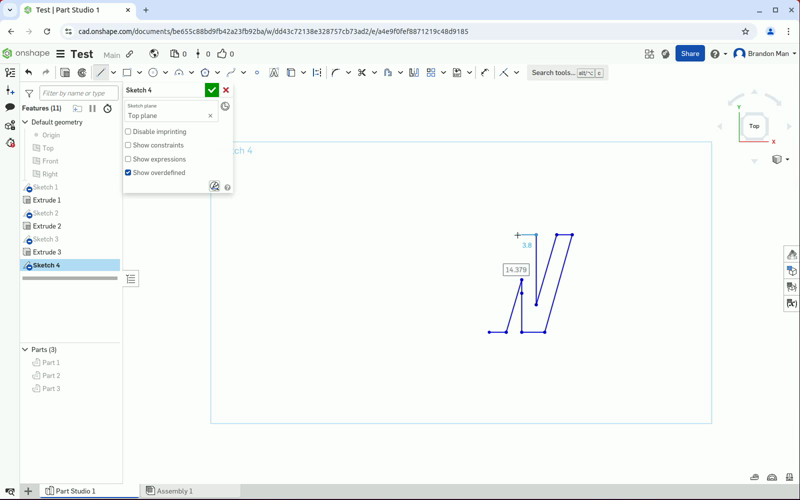
key_up(shift)
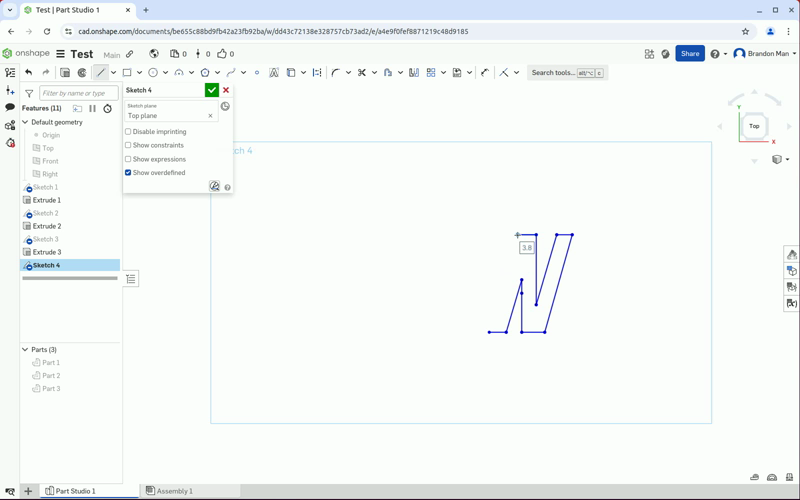
key_down(shift)
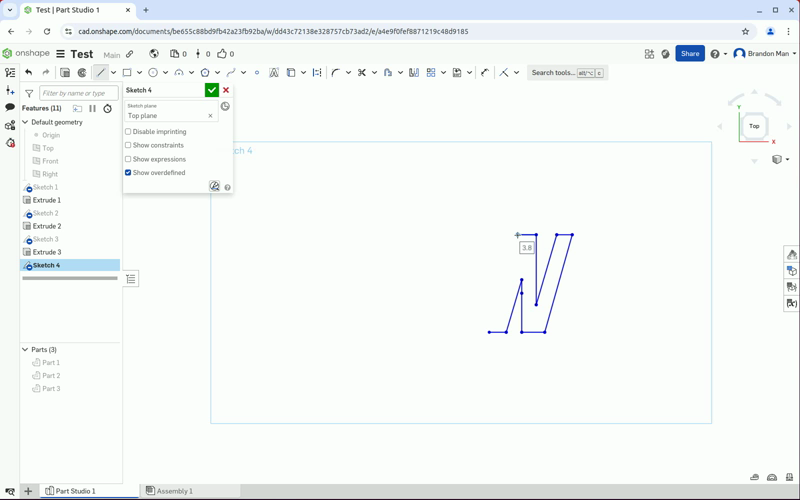
mouse_move(547, 234)
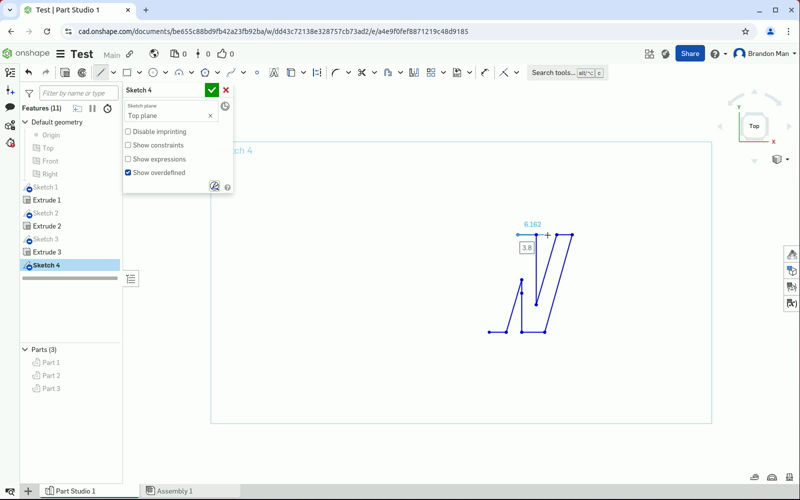
mouse_move(512, 250)
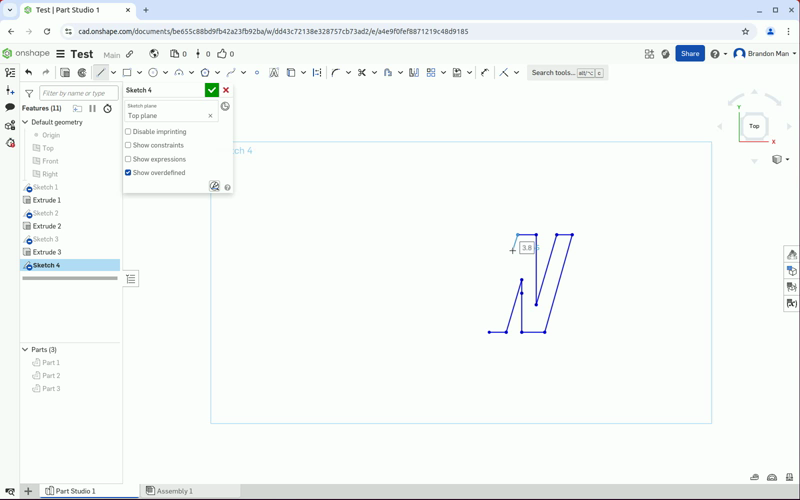
click(512, 250)
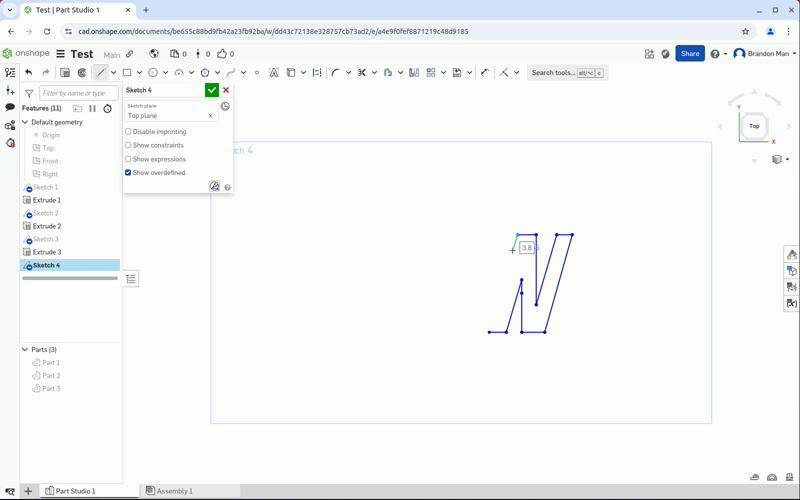
key_up(shift)
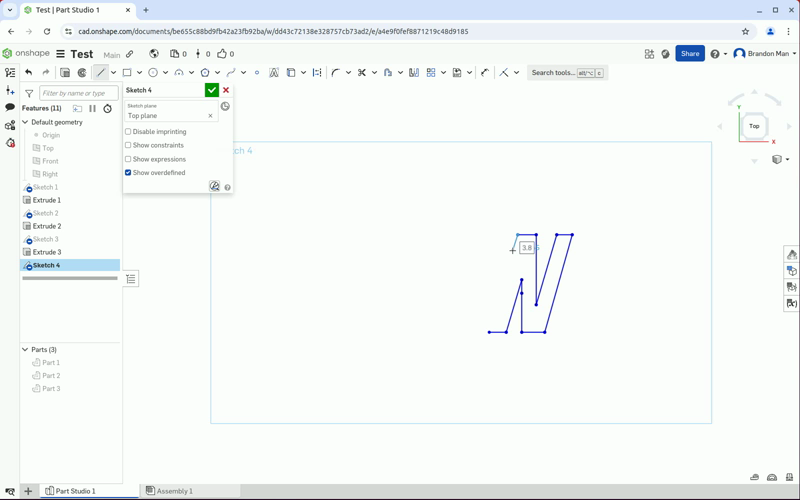
key_down(shift)
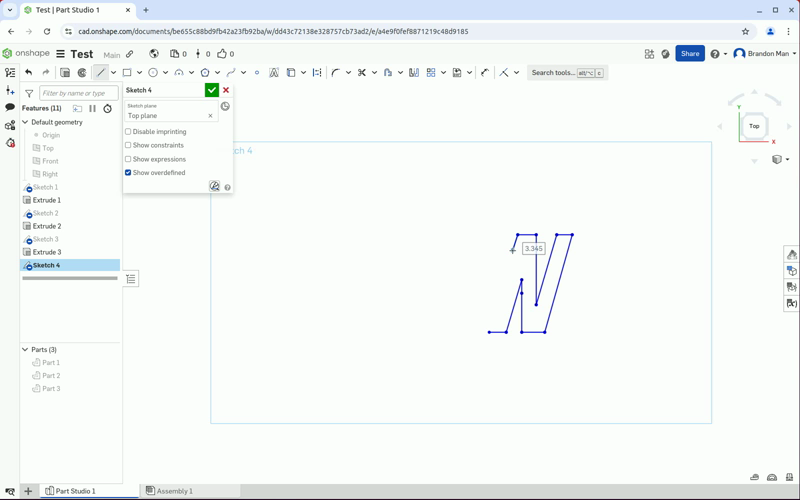
mouse_move(493, 315)
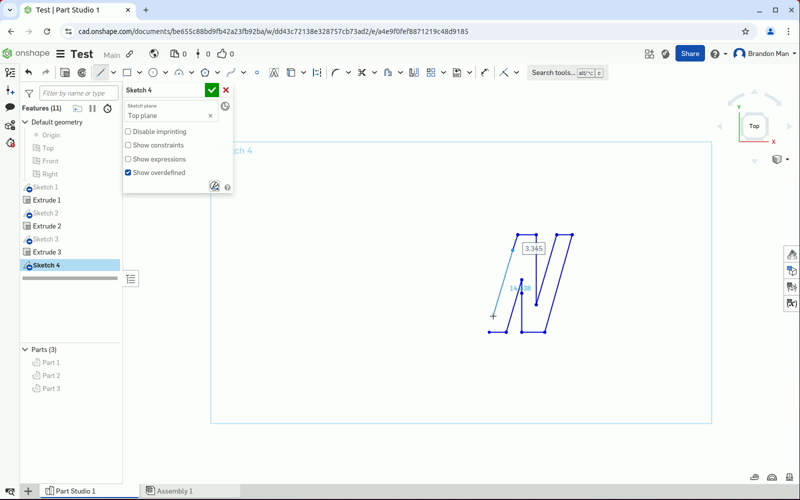
click(493, 315)
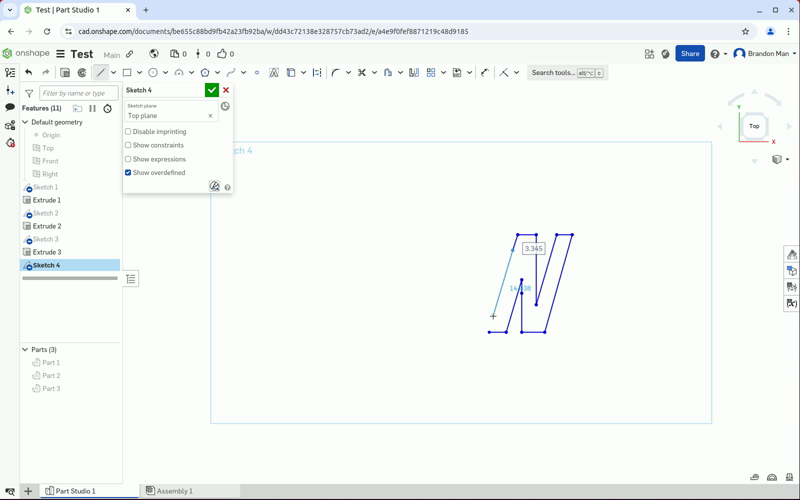
key_up(shift)
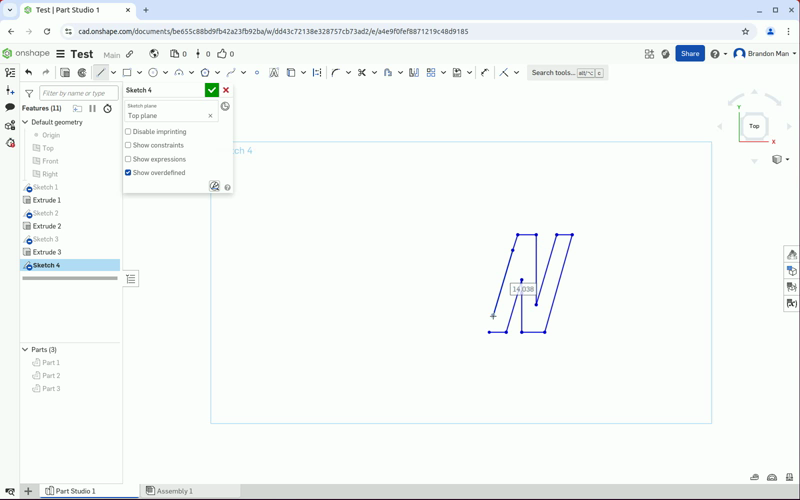
mouse_move(523, 315)
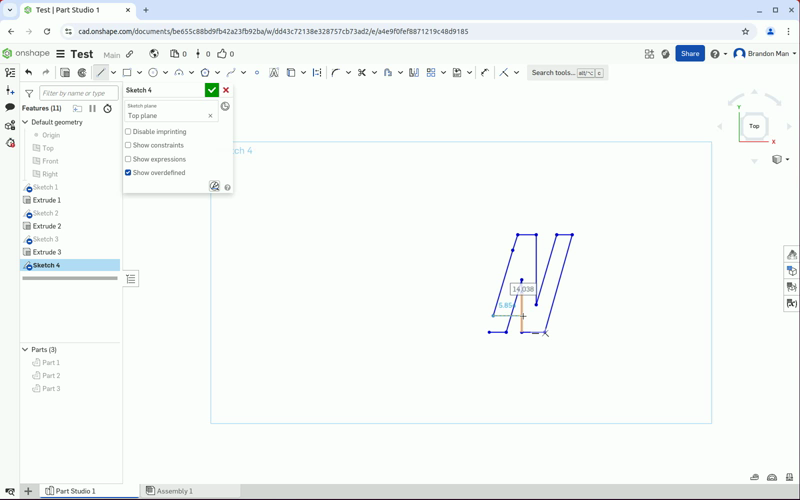
key_down(shift)
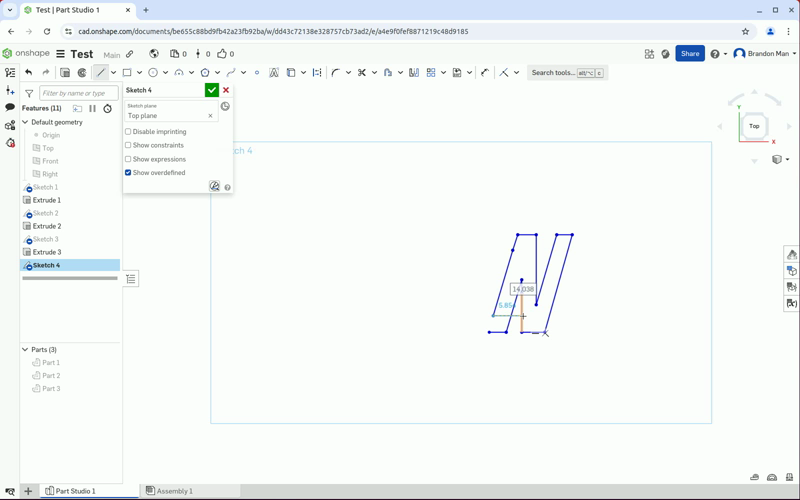
mouse_move(489, 332)
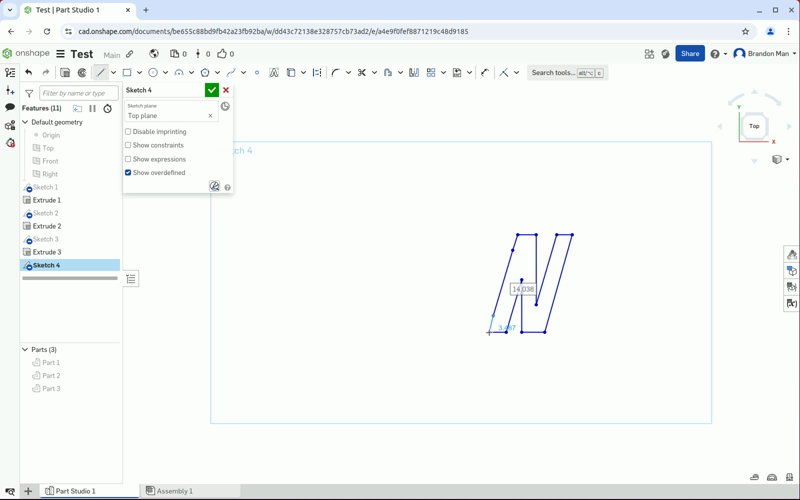
key_up(shift)
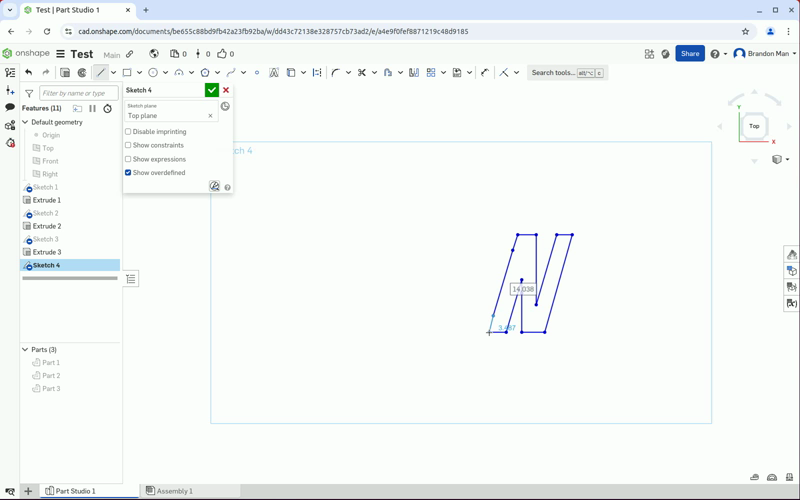
click(489, 332)
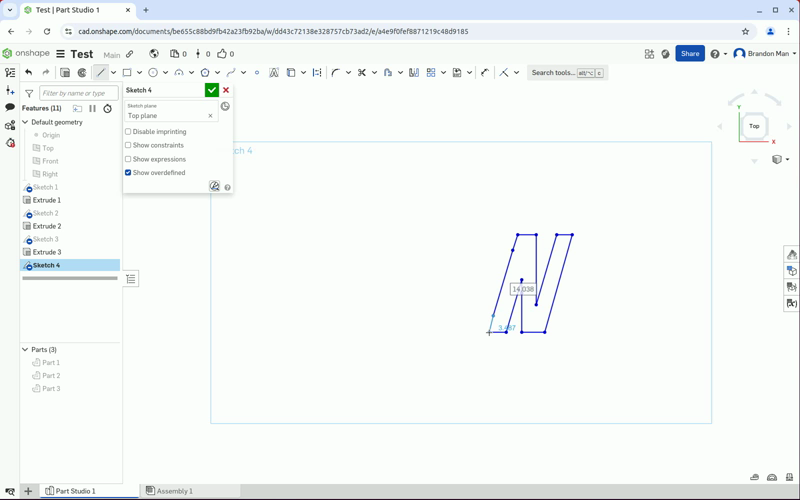
key(esc)
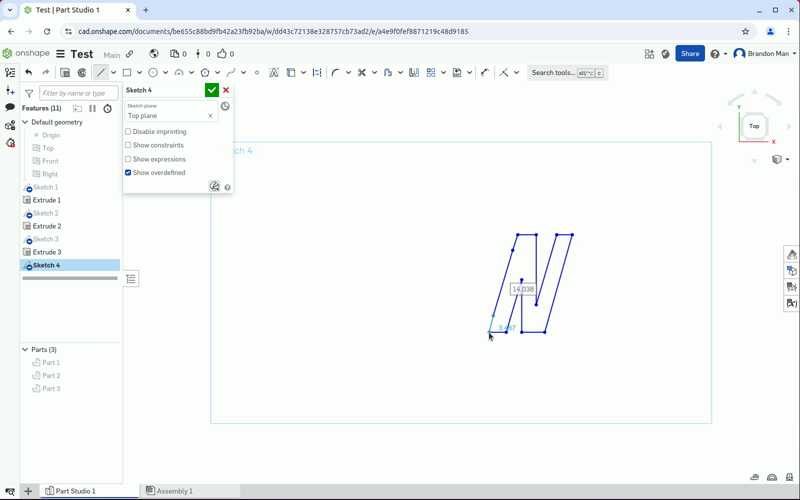
mouse_move(510, 271)
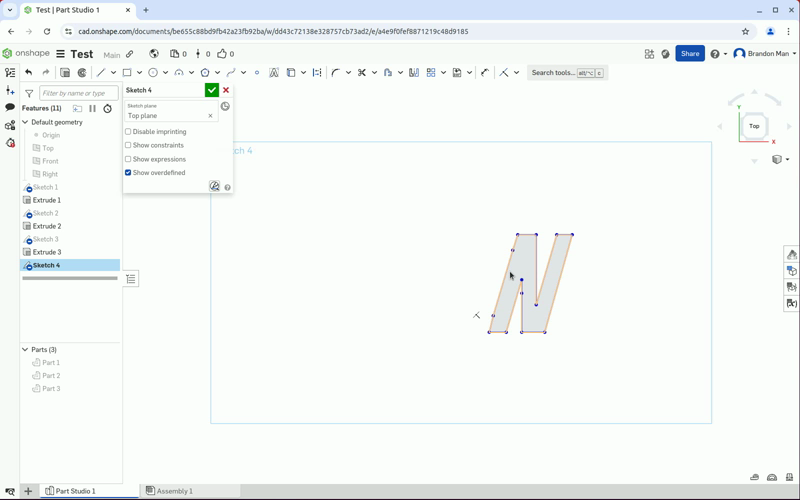
click(510, 271)
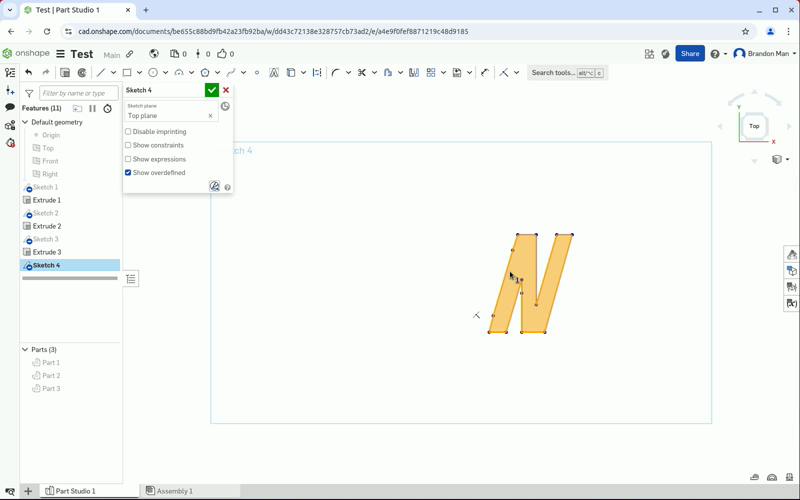
mouse_move(73, 352)
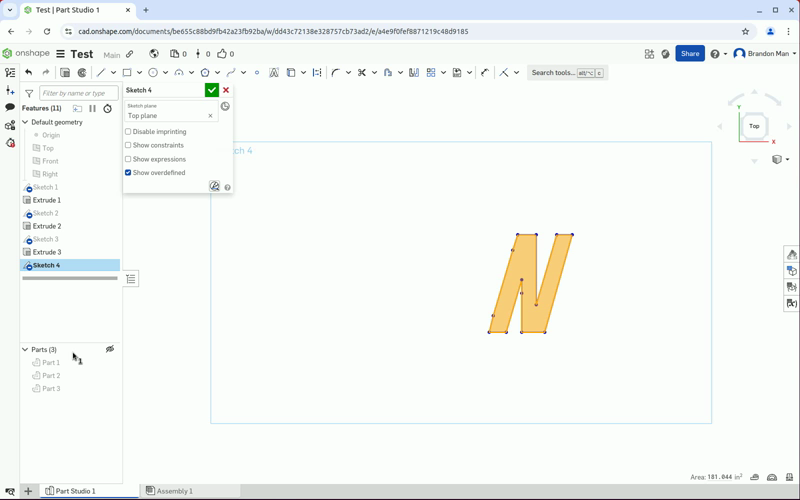
key(shift+y)
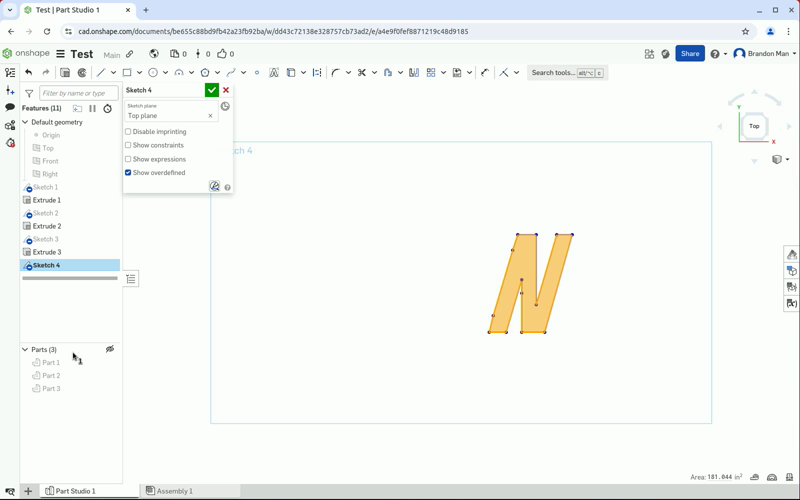
key(shift+e)
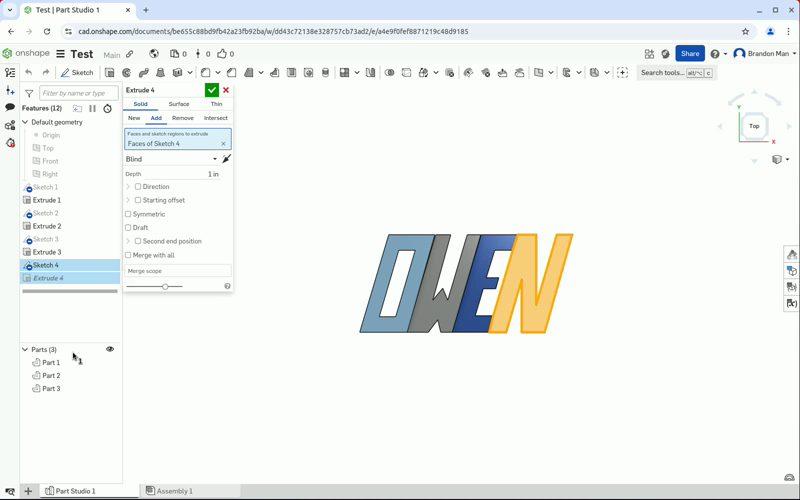
mouse_move(143, 106)
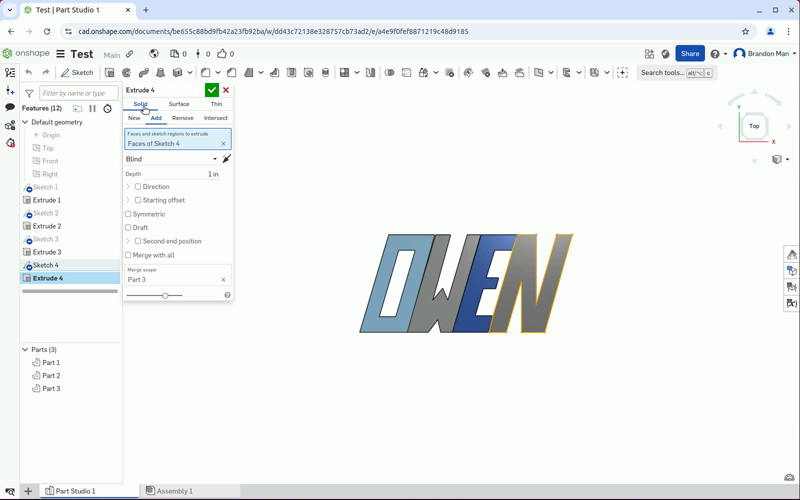
click(143, 106)
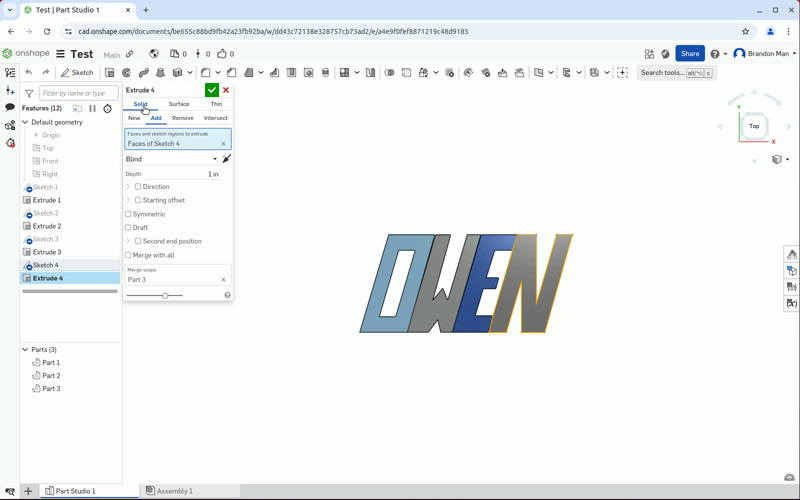
mouse_move(137, 120)
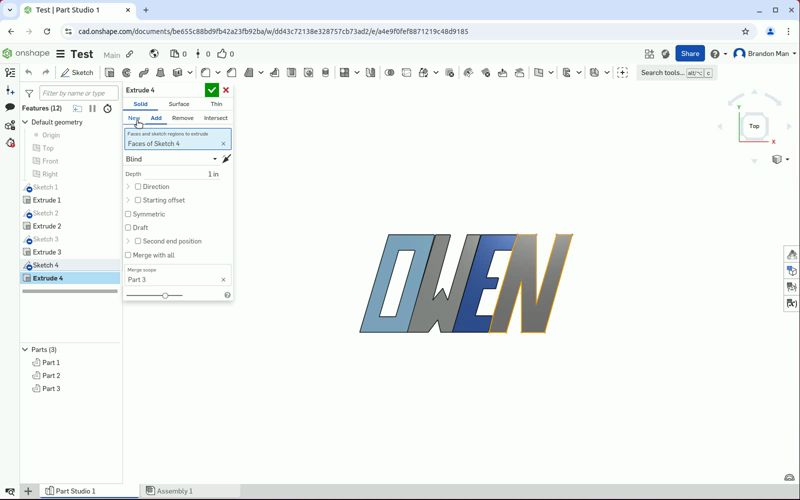
click(137, 120)
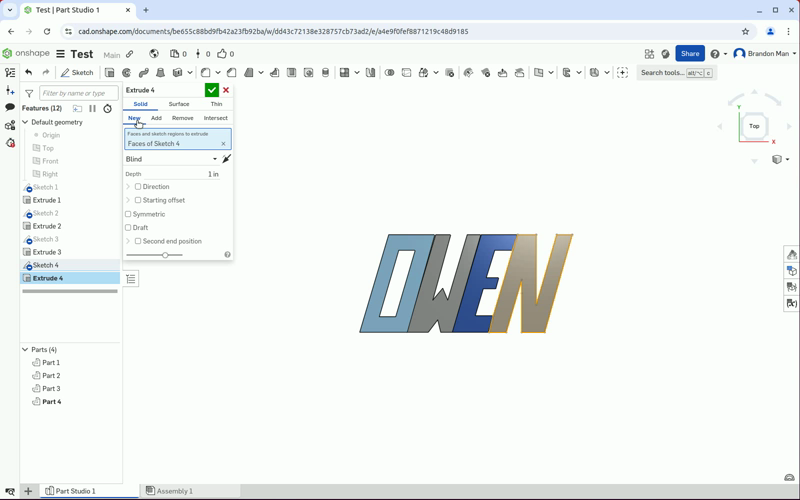
key(tab, 4)
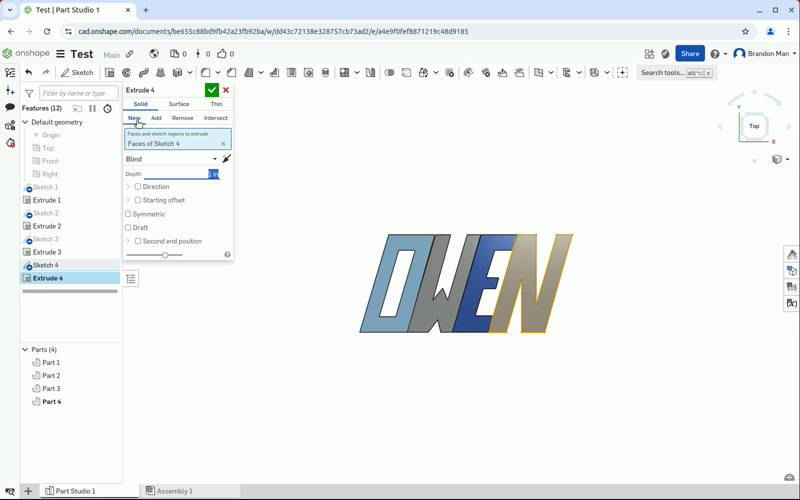
text(1.685)
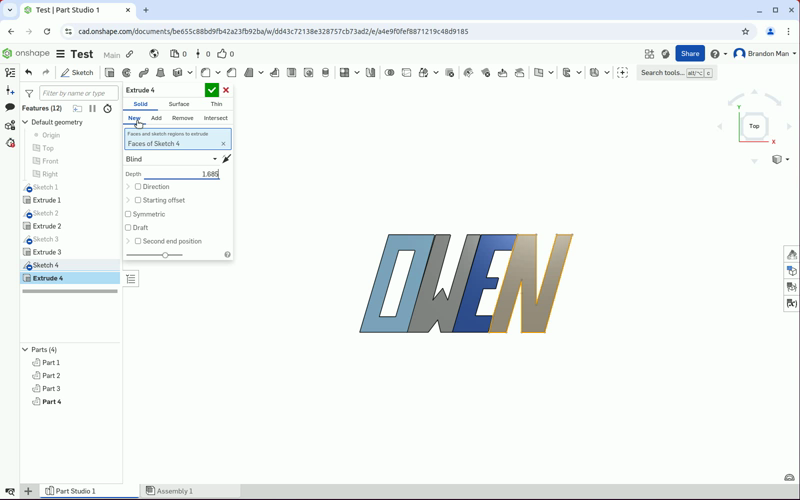
key(enter)
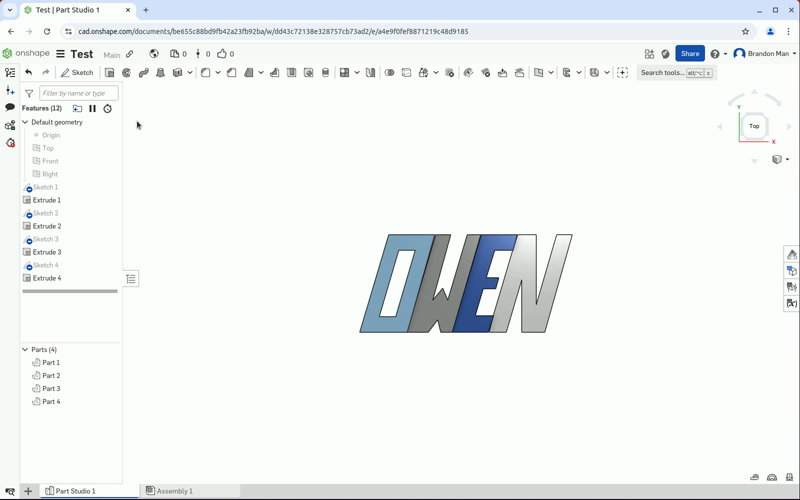
key(shift+h)
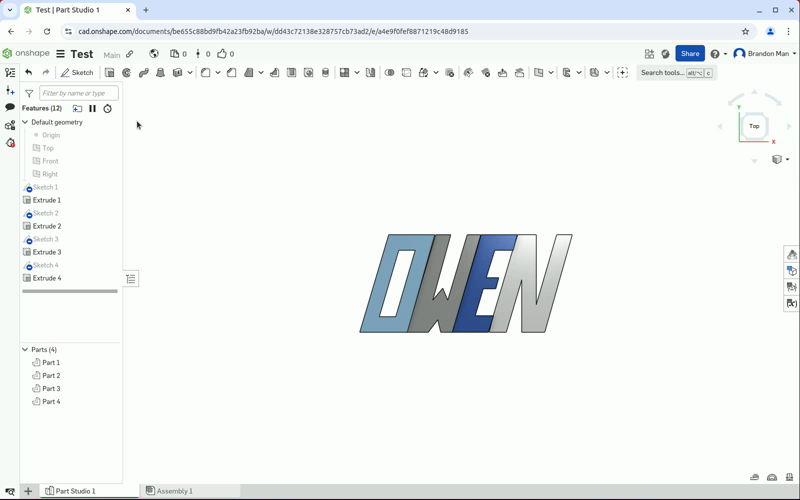
key(shift+h)
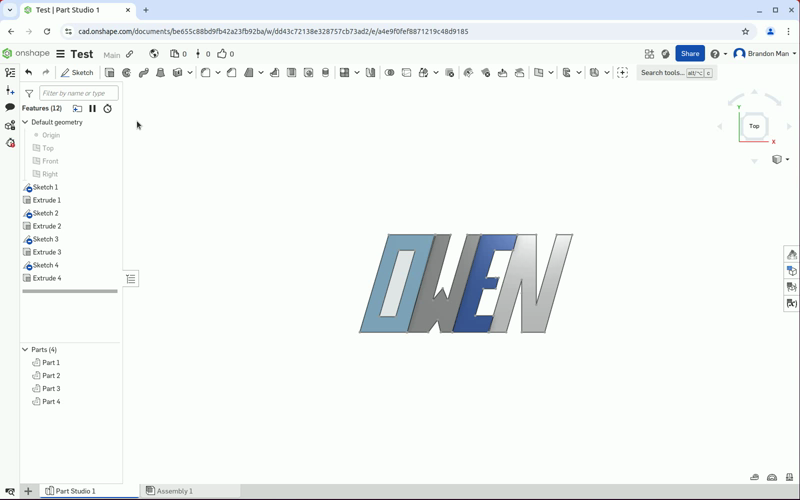
key(shift+7)
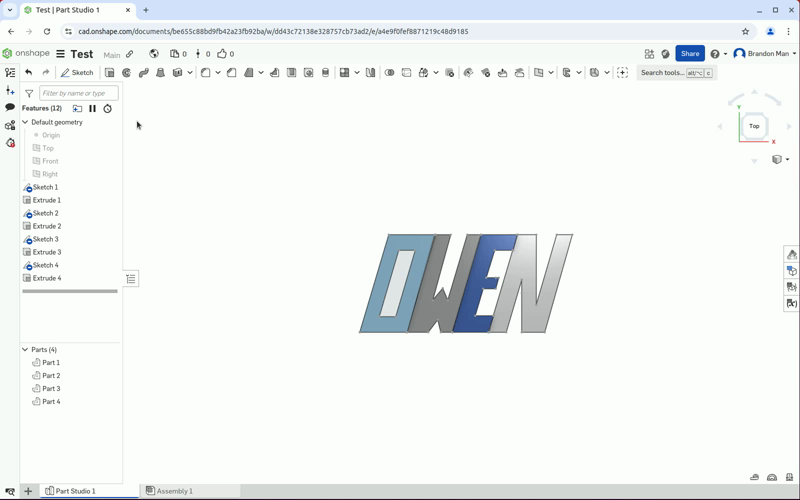
key(up, 3)
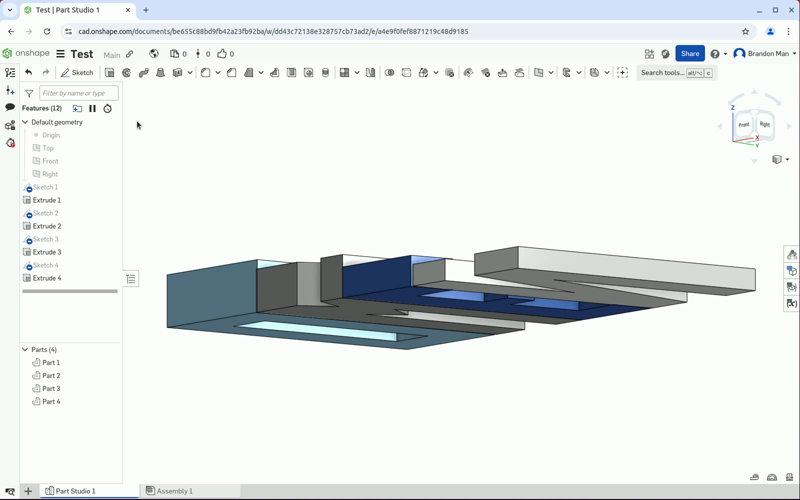
key(left, 3)
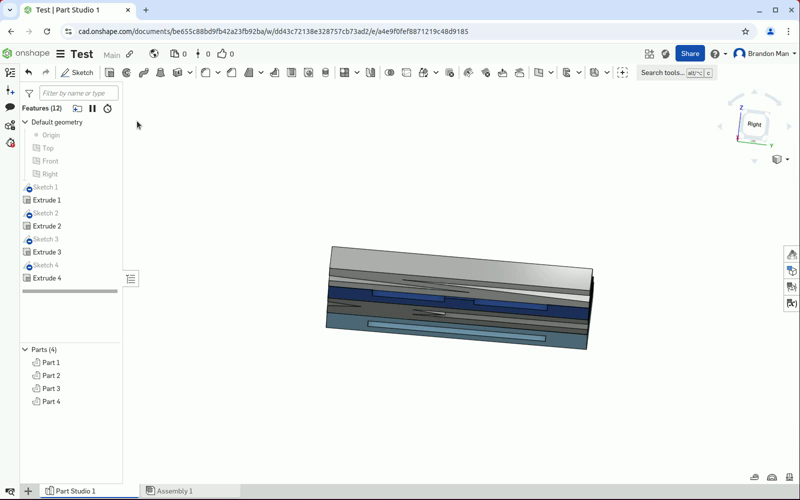
key(right, 3)
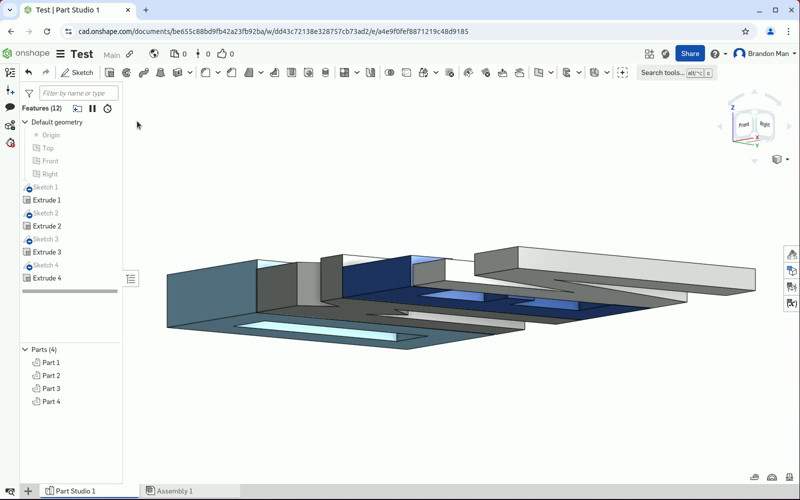
key(down, 3)
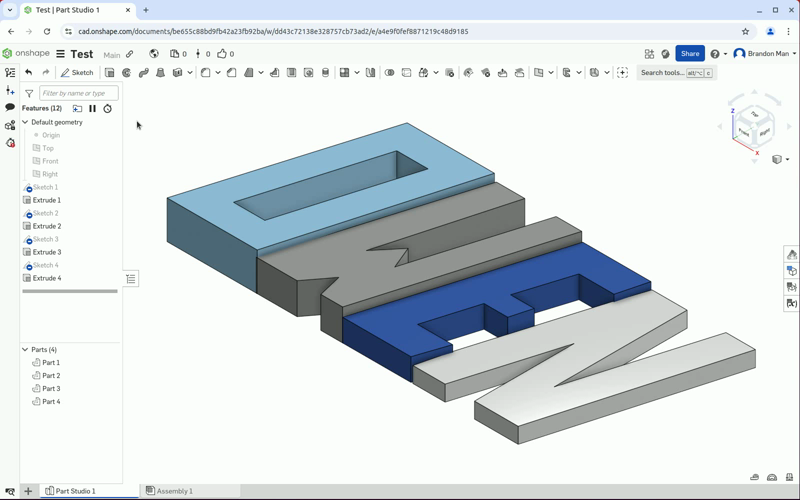
mouse_move(73, 189)
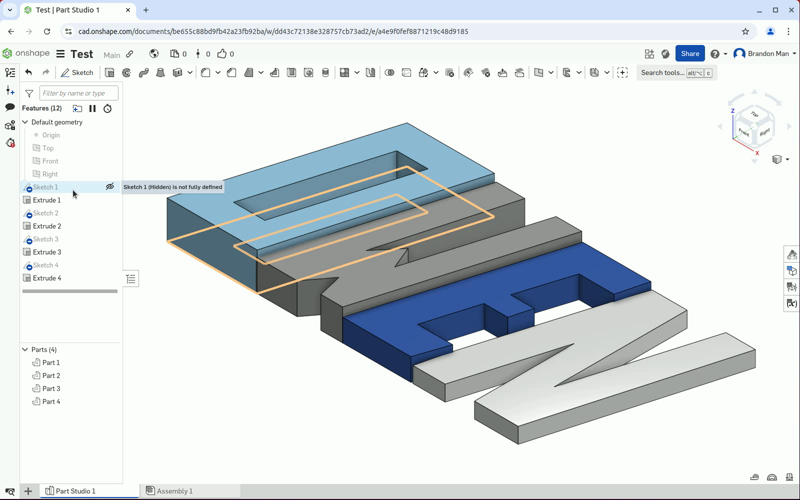
click(73, 189)